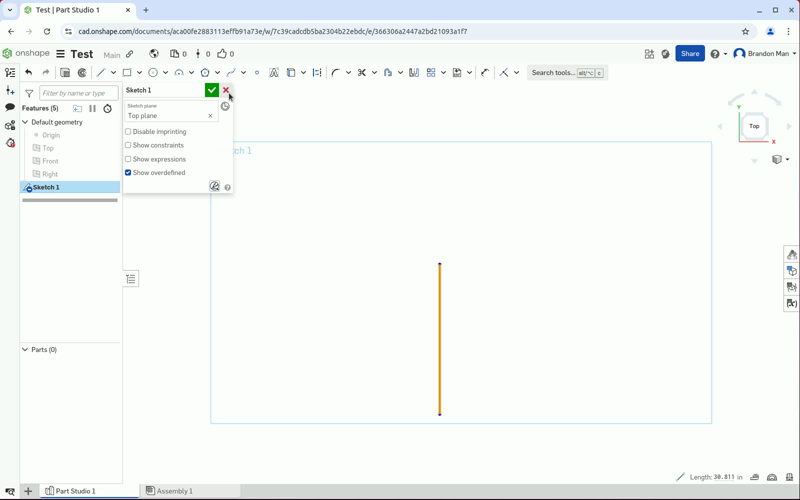
key(shift+h)
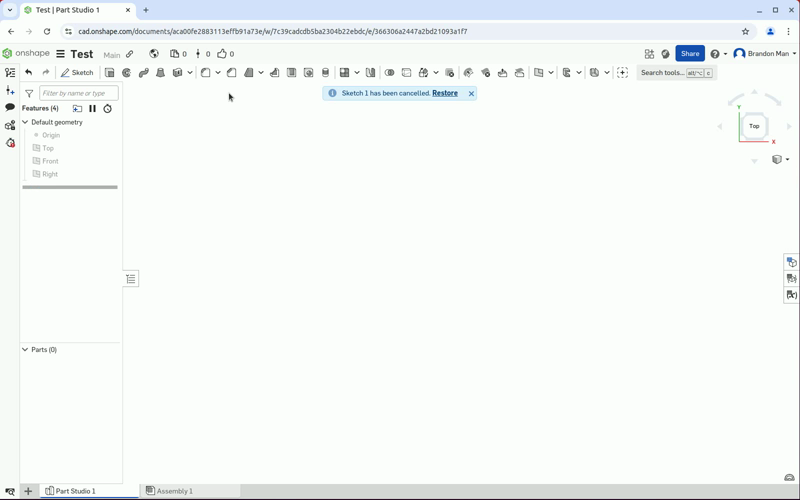
mouse_move(73, 352)
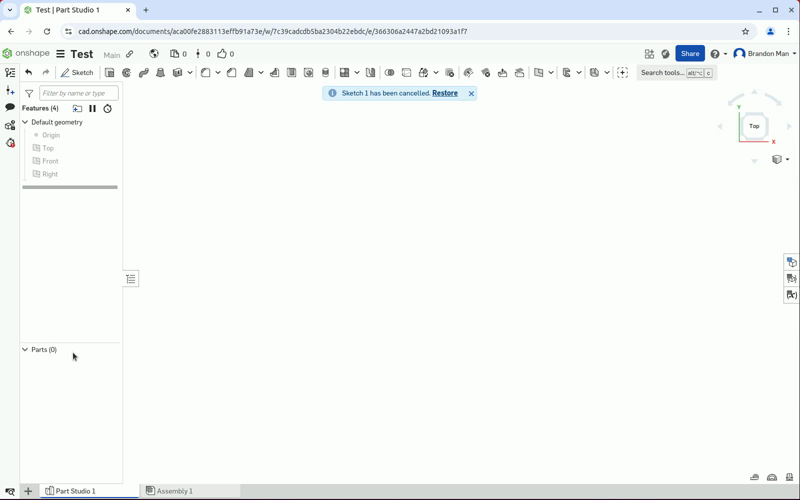
key(y)
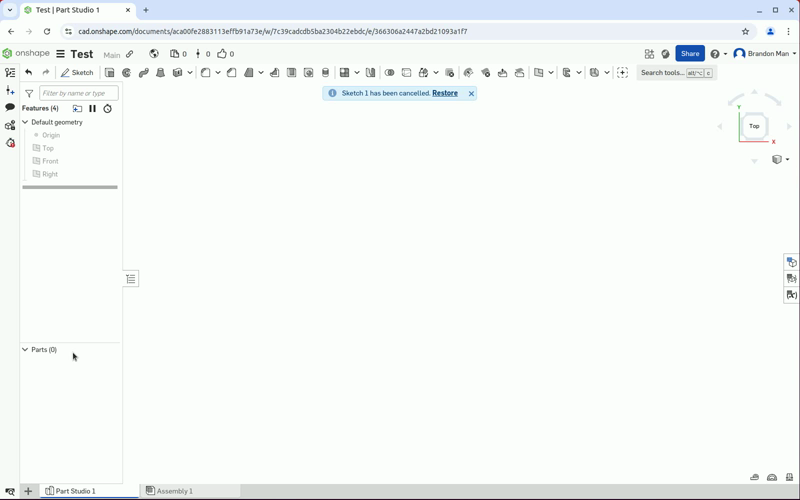
key(shift+p)
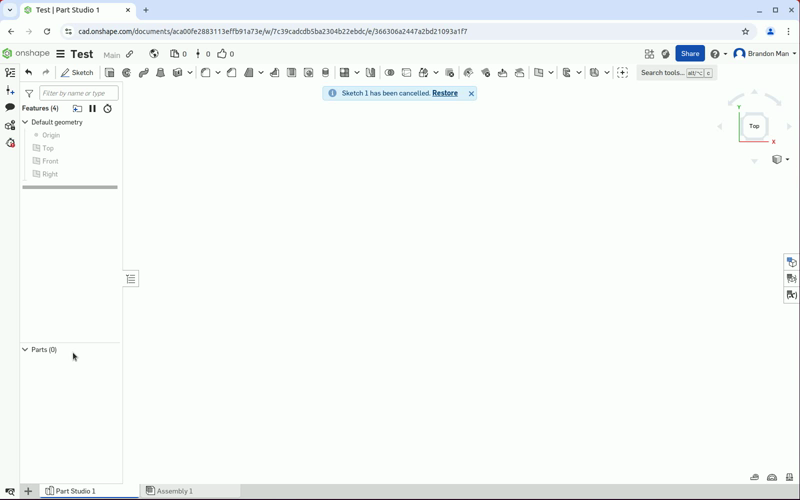
key(space)
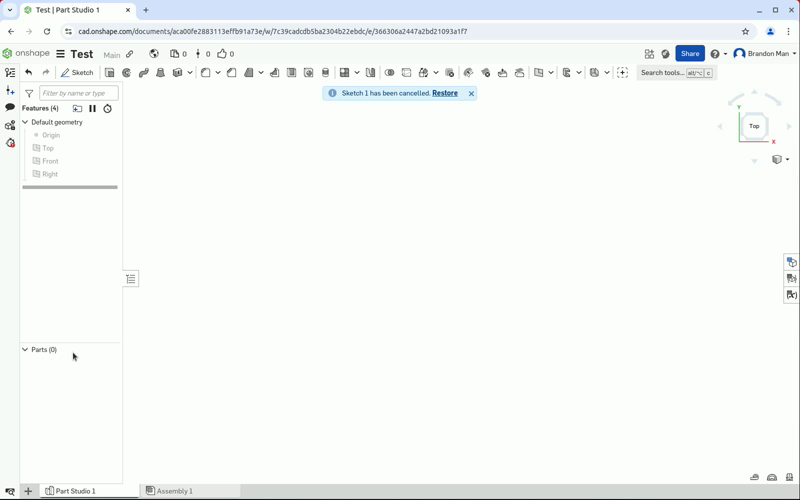
key_down(shift)
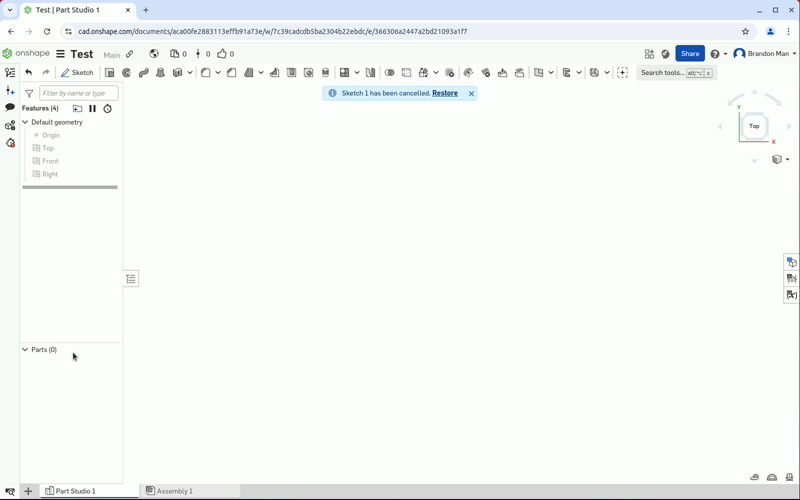
key(up)
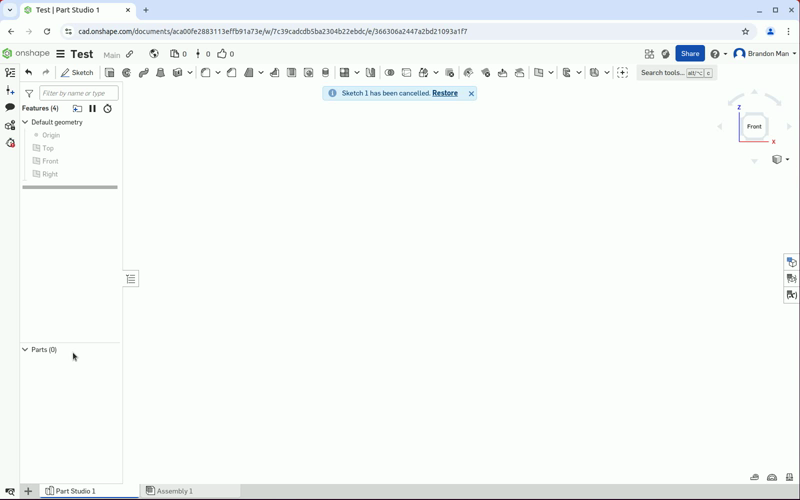
key_up(shift)
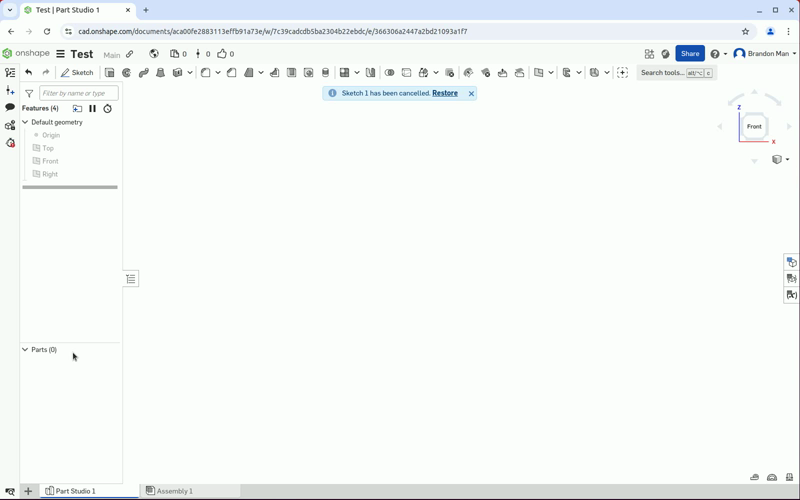
mouse_move(73, 352)
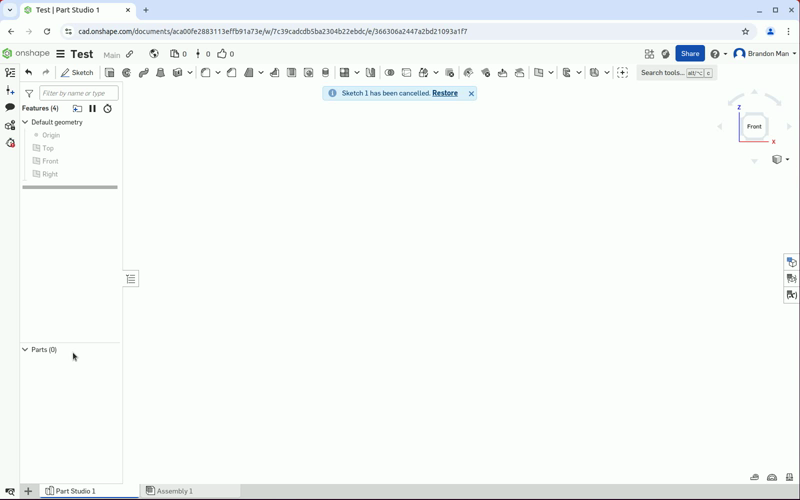
key(shift+y)
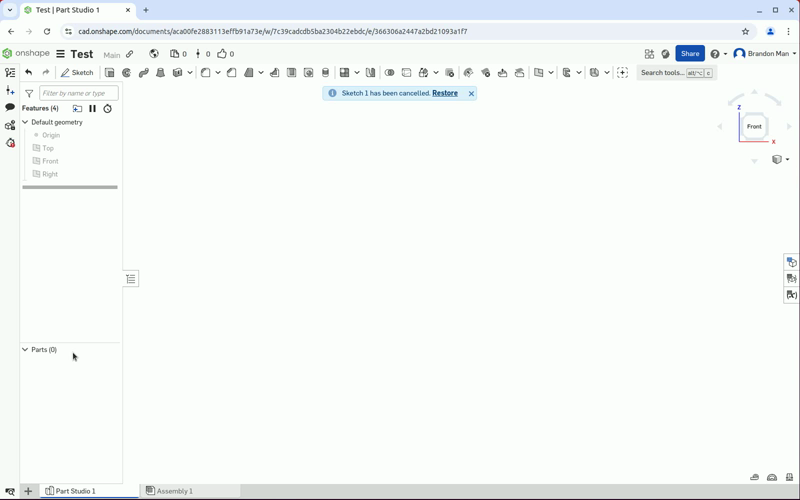
key(shift+s)
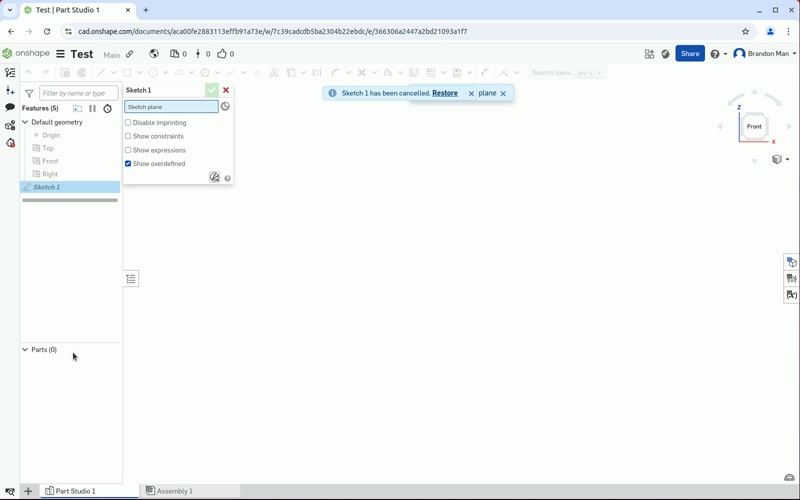
mouse_move(73, 163)
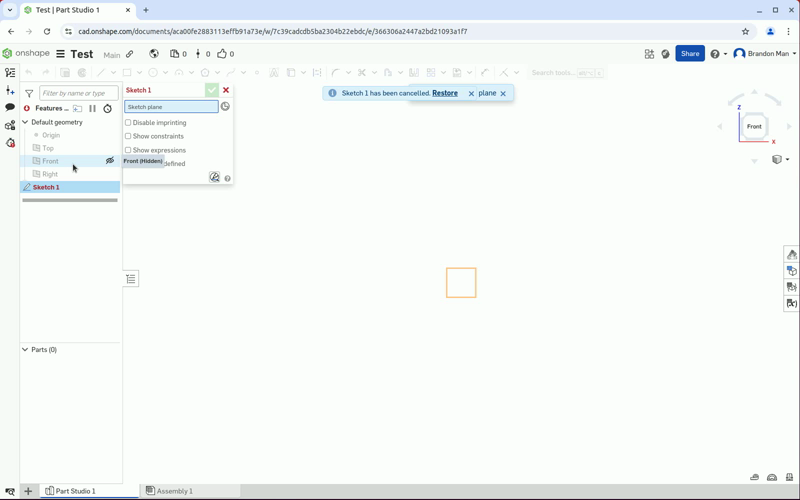
click(73, 163)
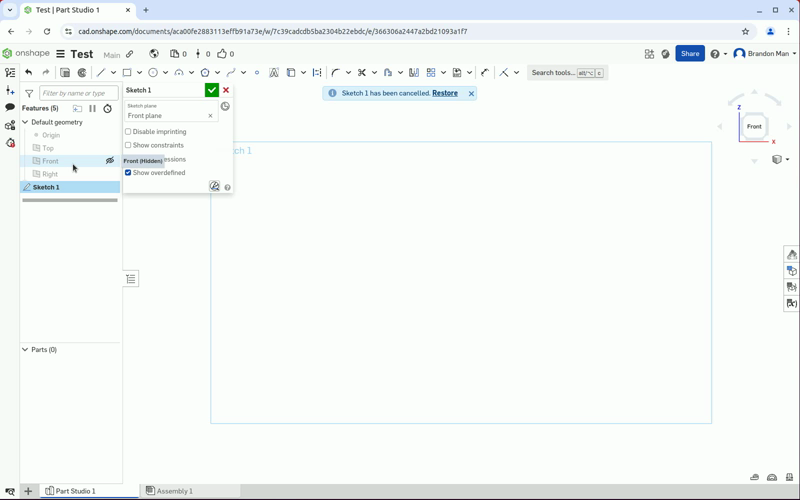
mouse_move(73, 352)
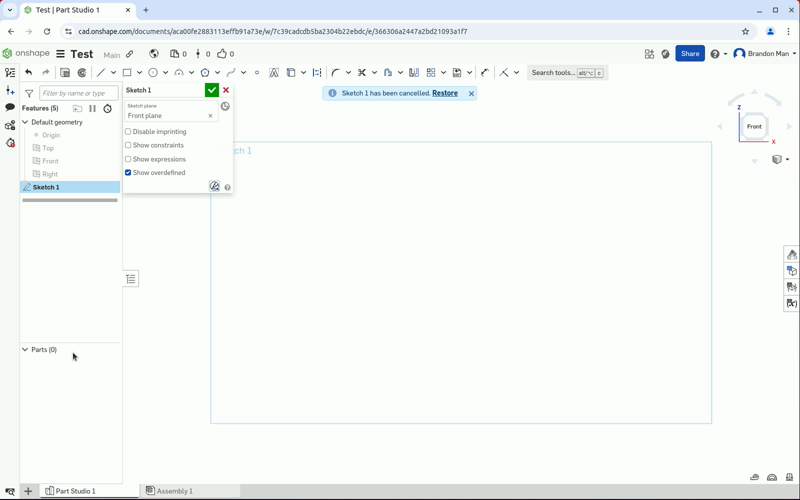
key(y)
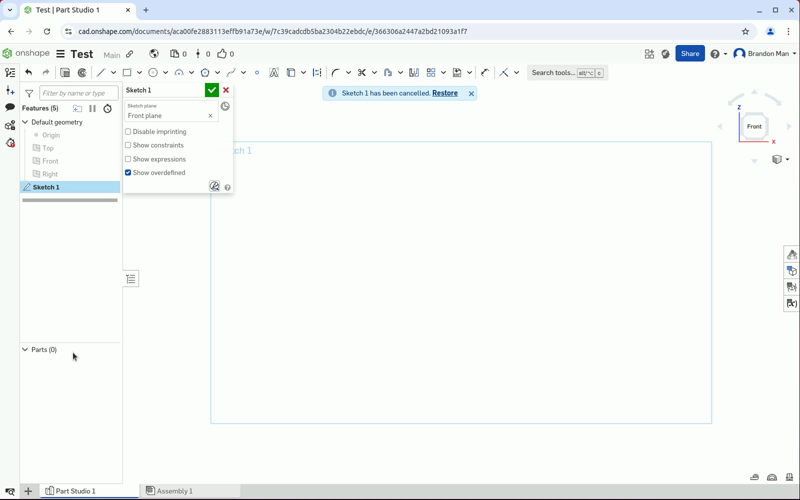
key(l)
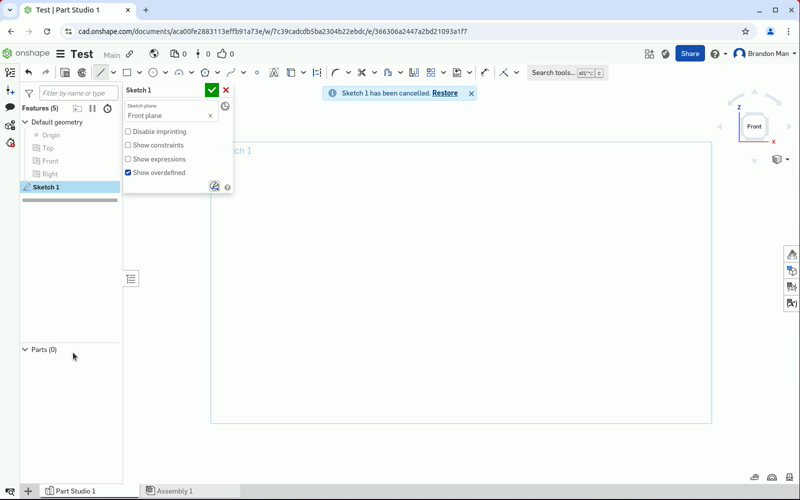
key_down(shift)
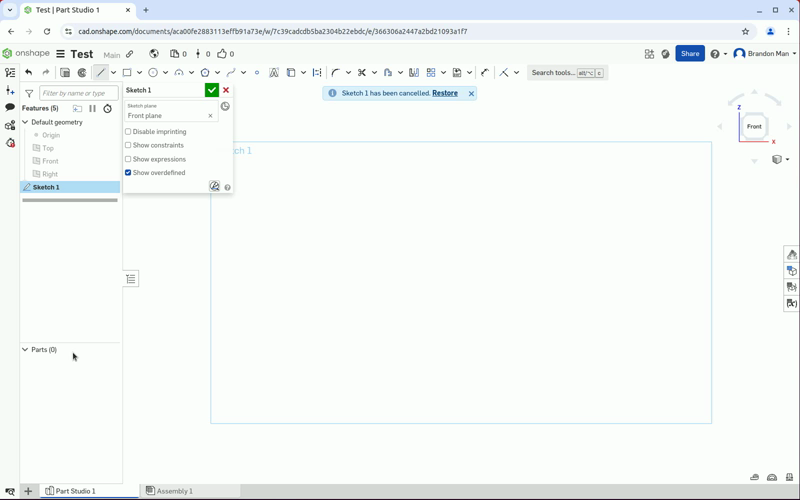
mouse_move(459, 282)
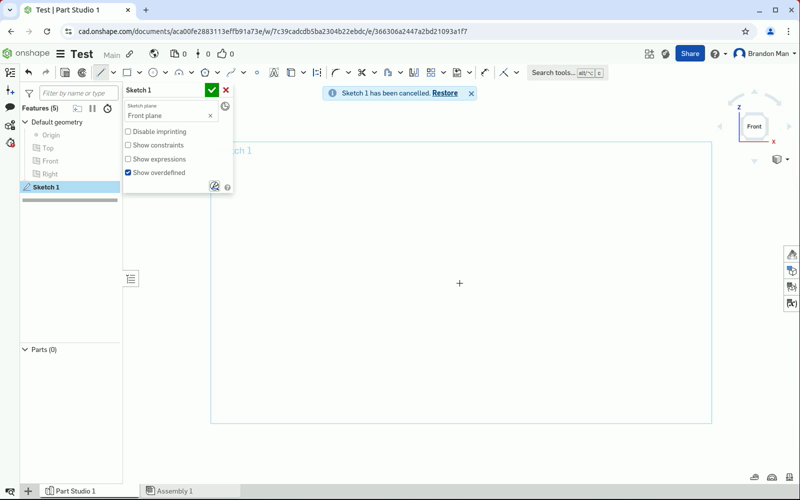
click(459, 282)
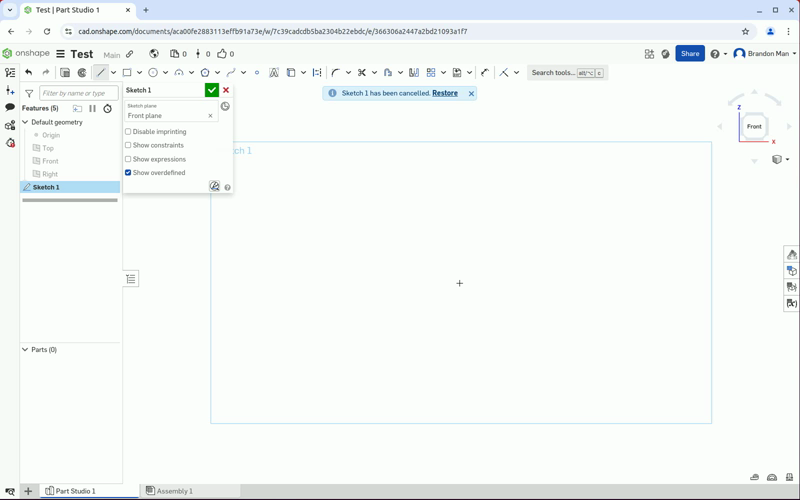
key_up(shift)
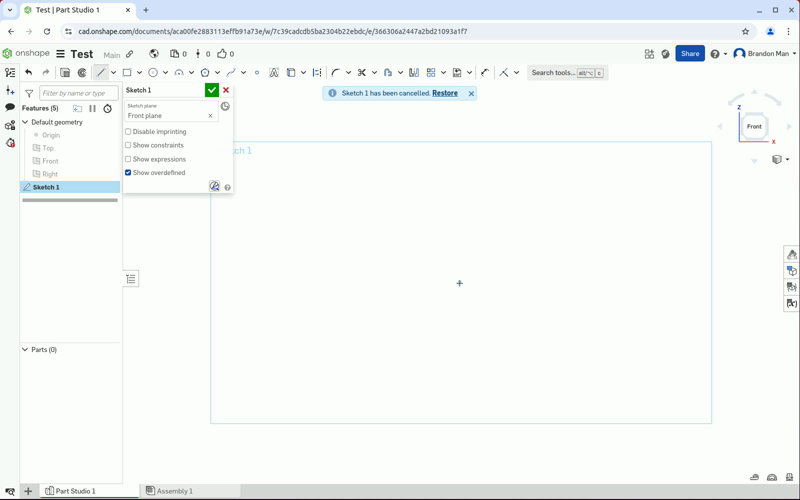
key_down(shift)
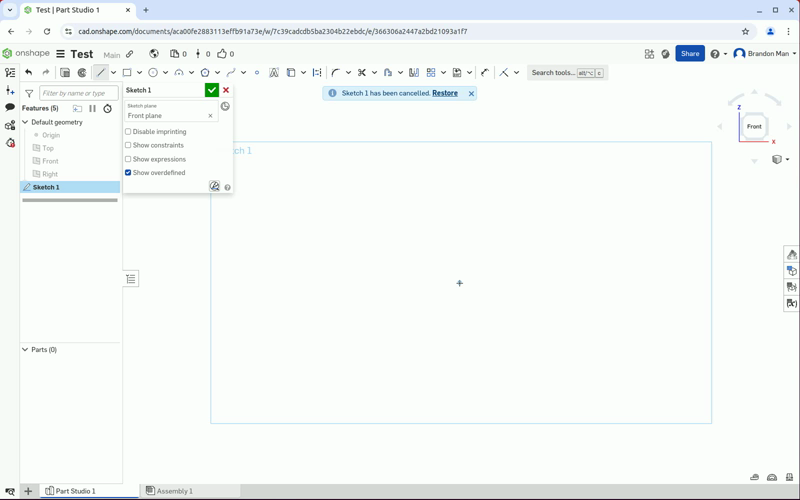
mouse_move(489, 282)
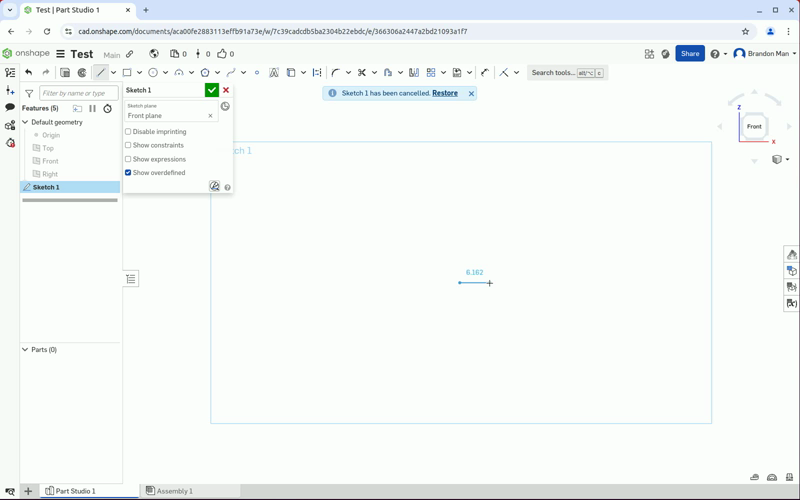
mouse_move(460, 282)
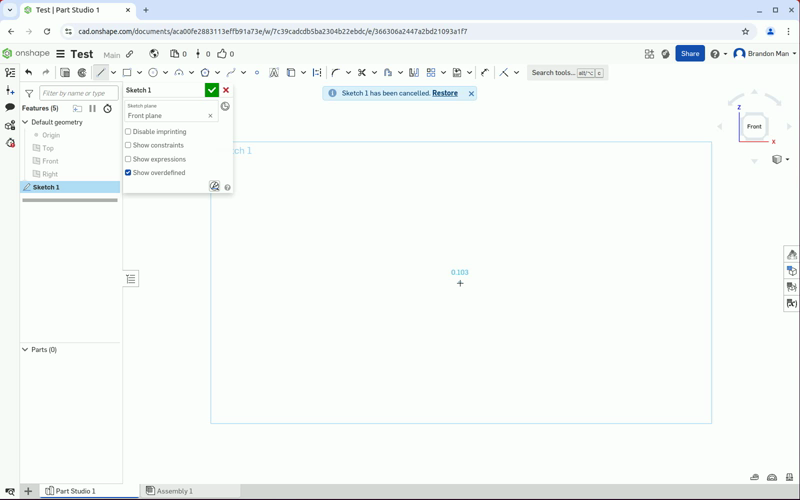
scroll(6)
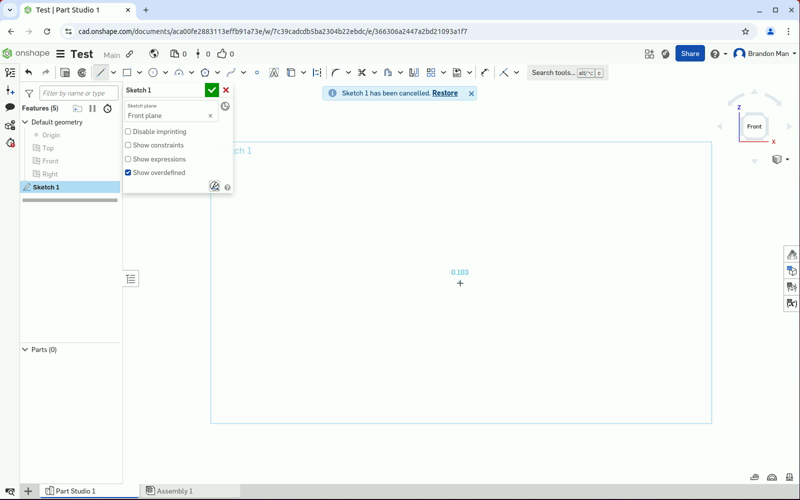
scroll(6)
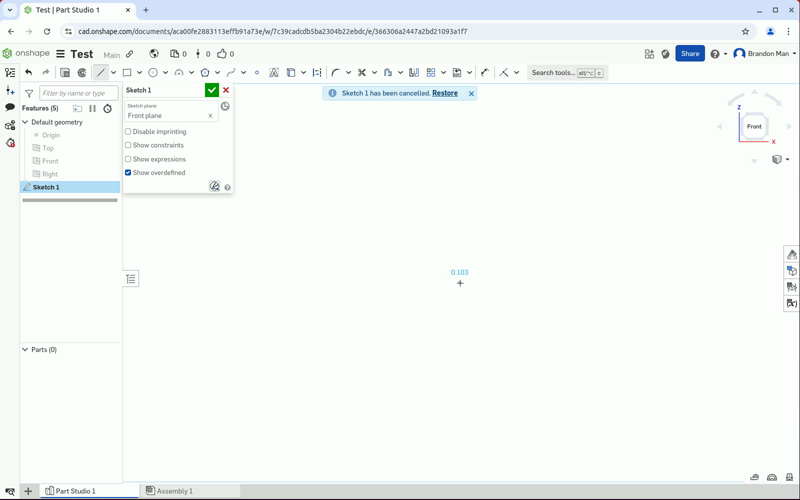
scroll(6)
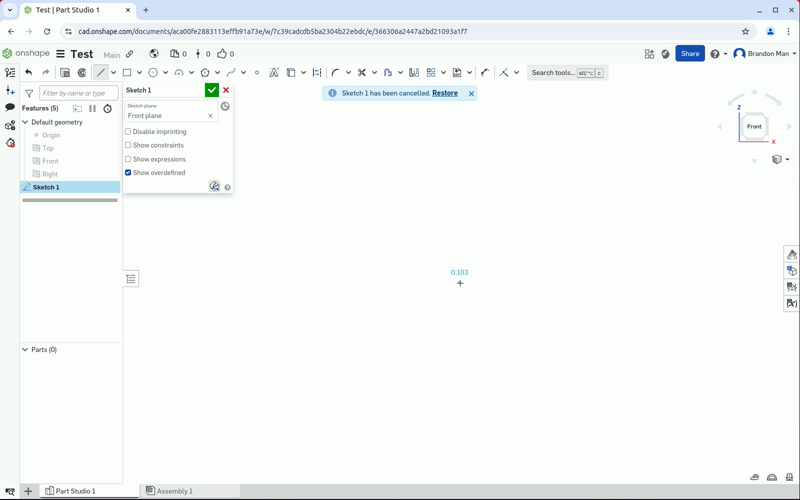
scroll(6)
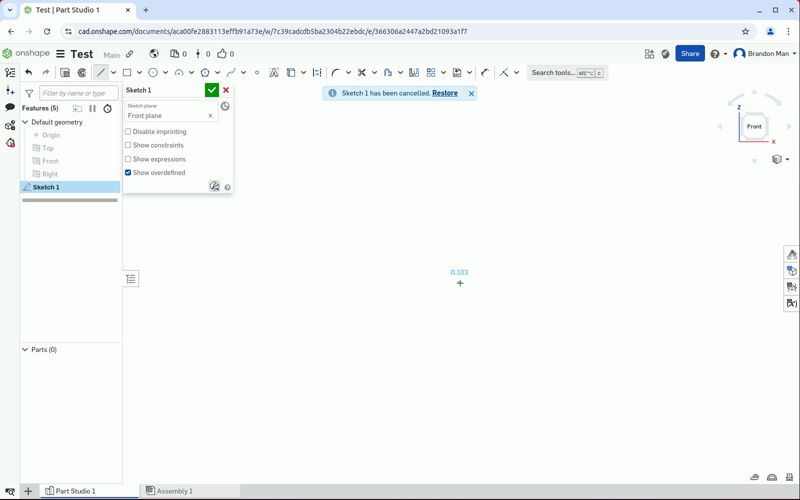
scroll(6)
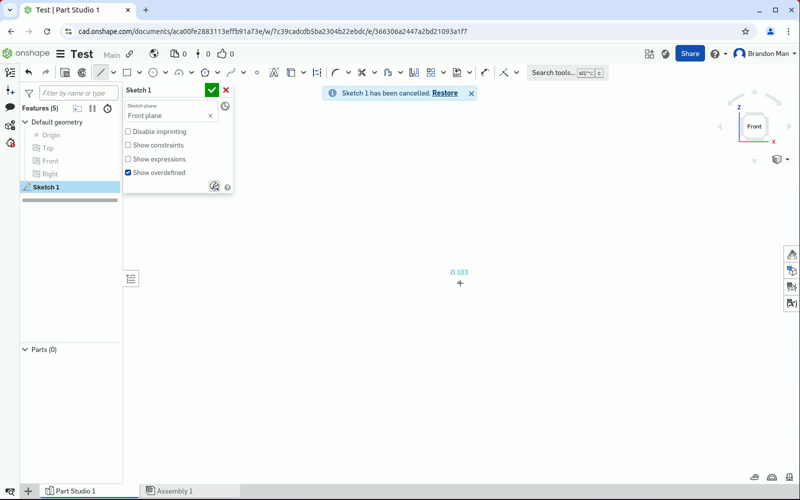
scroll(6)
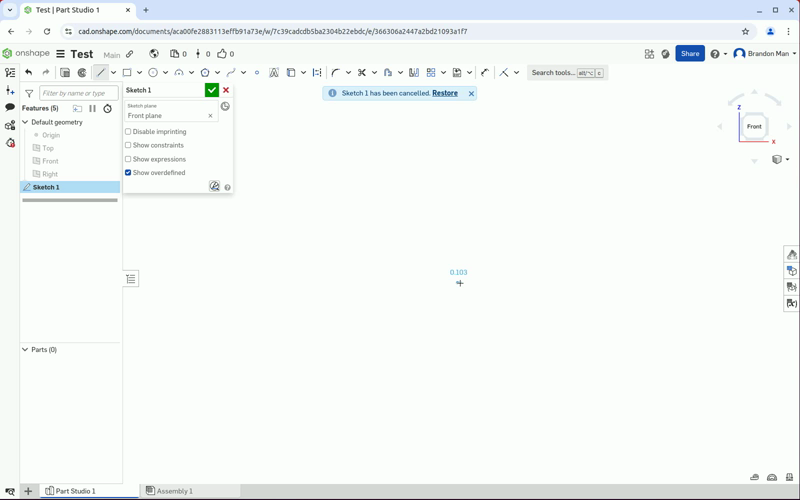
scroll(6)
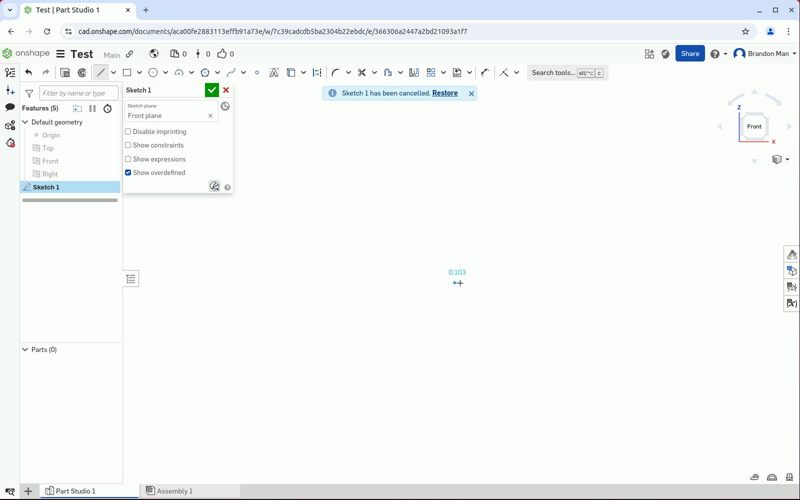
click(460, 282)
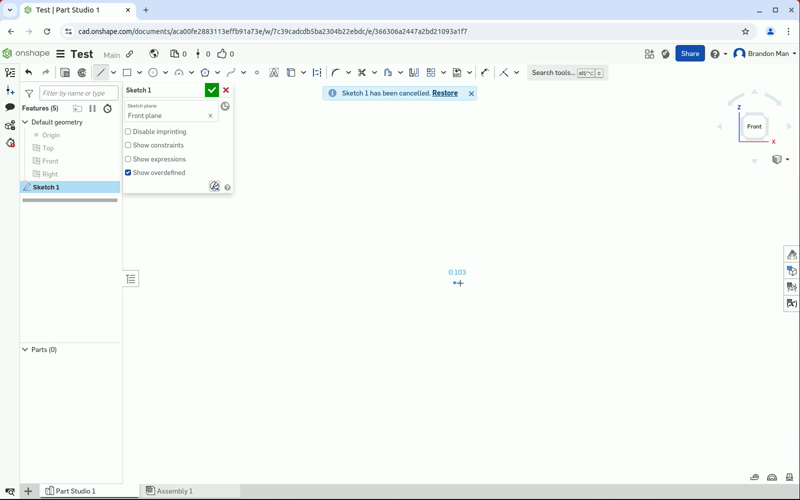
scroll(-6)
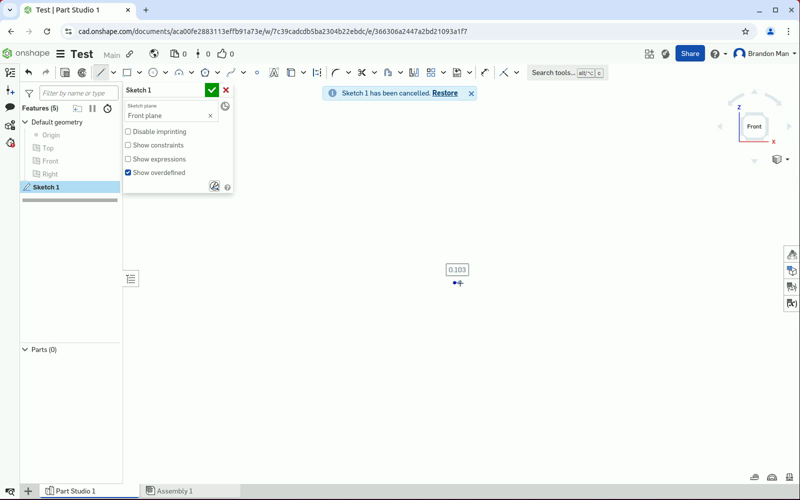
scroll(-6)
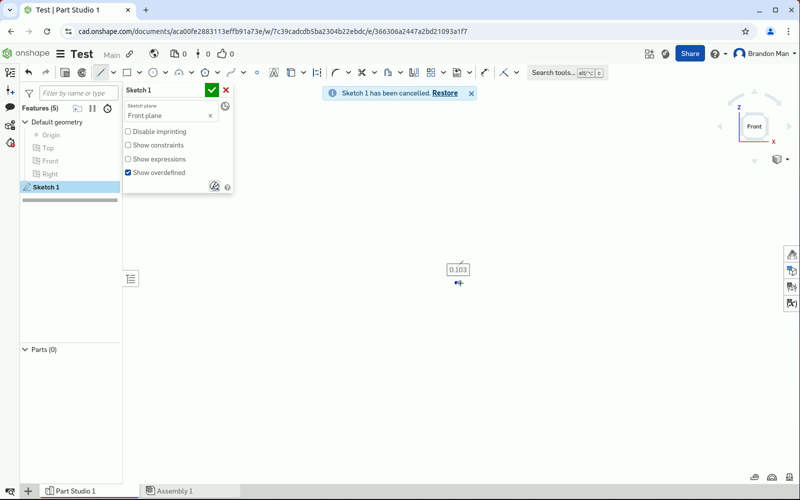
scroll(-6)
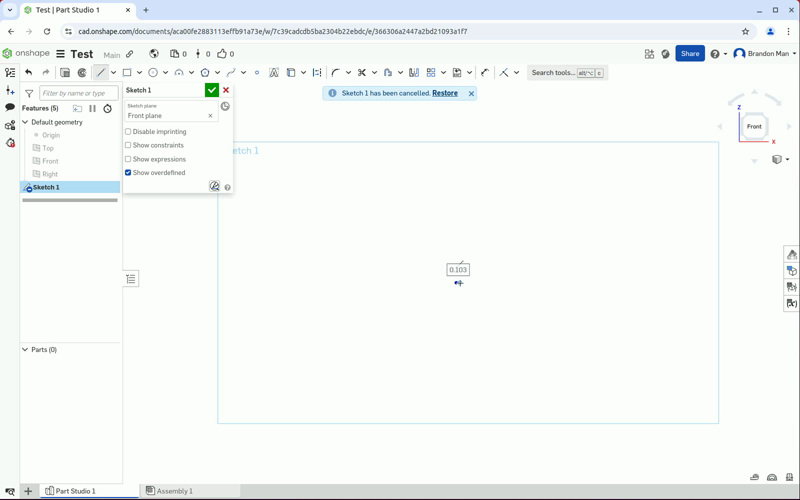
scroll(-6)
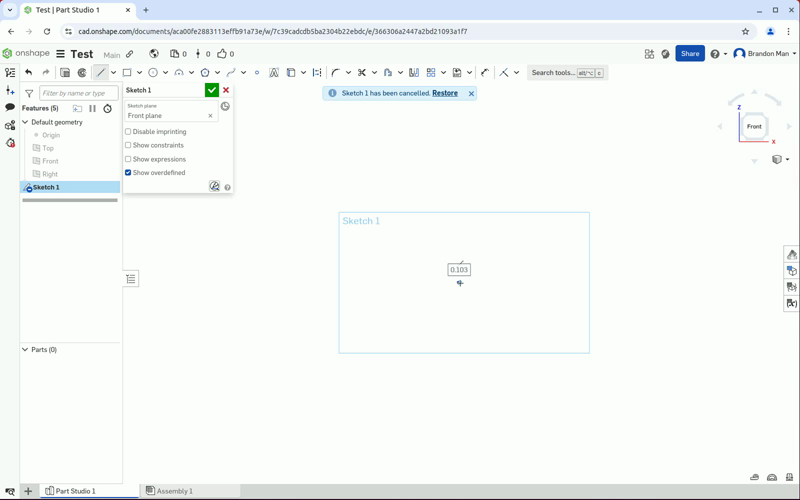
scroll(-6)
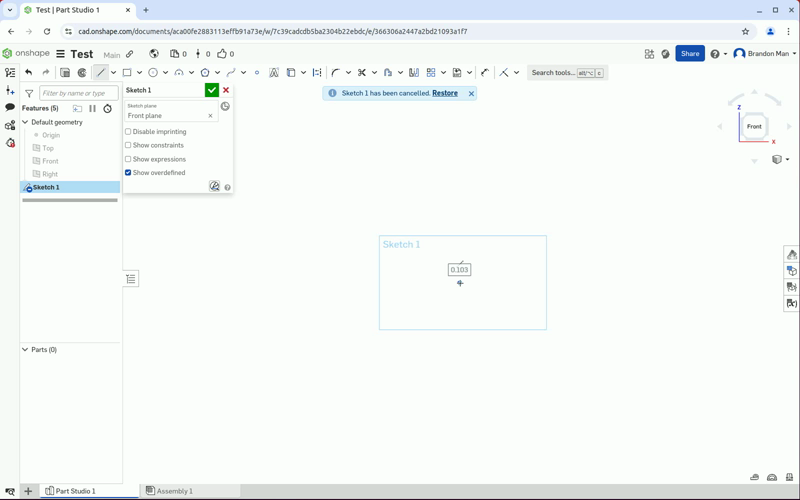
scroll(-6)
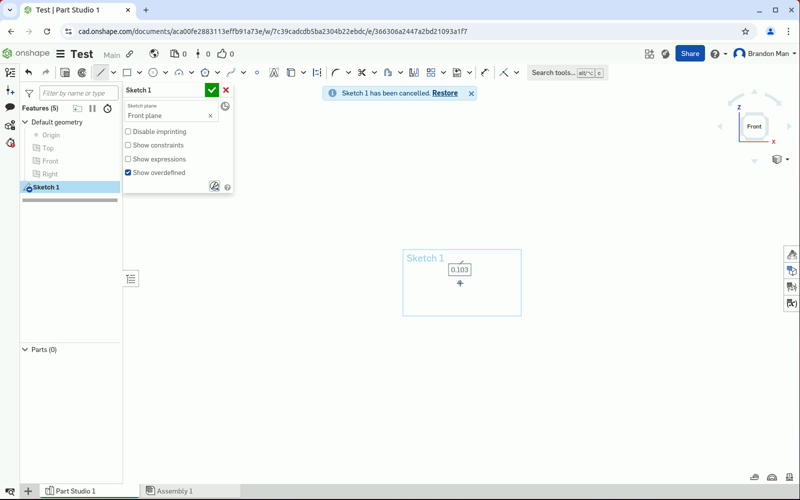
scroll(-6)
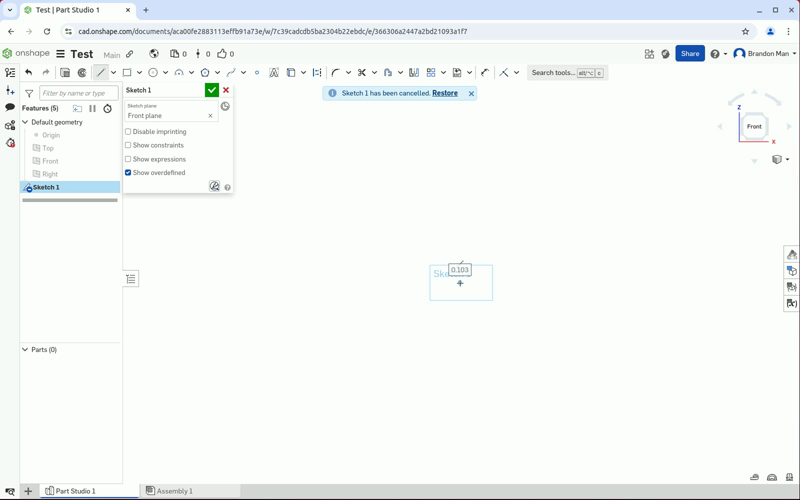
key_up(shift)
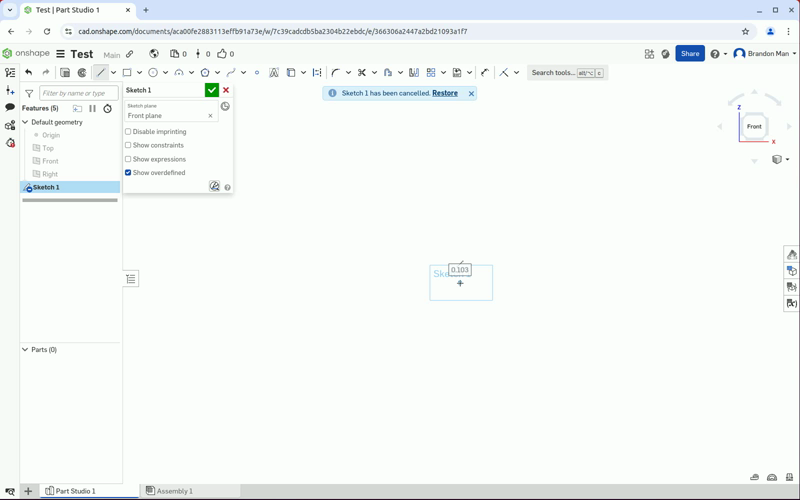
key_down(shift)
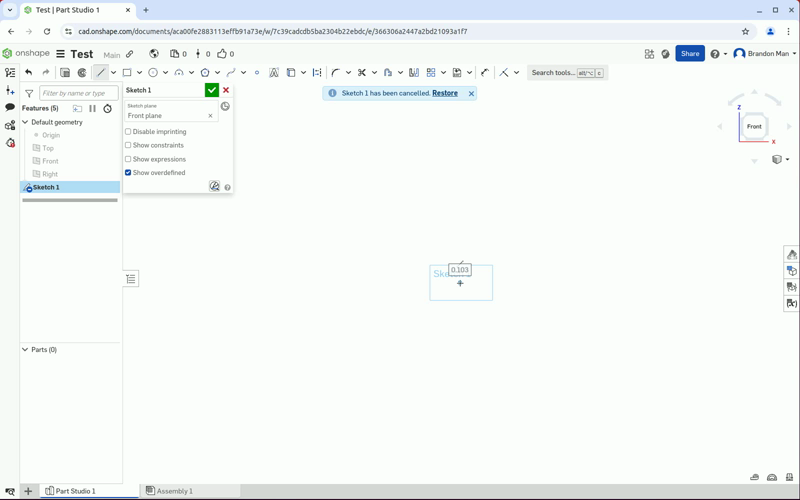
mouse_move(460, 205)
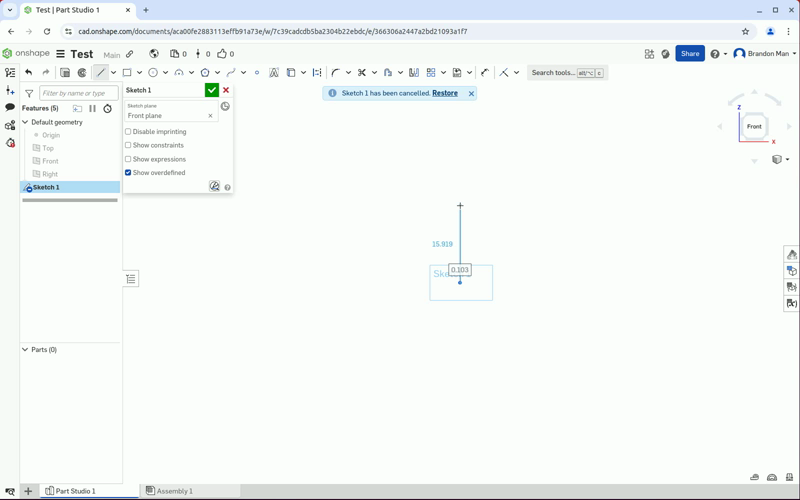
click(460, 205)
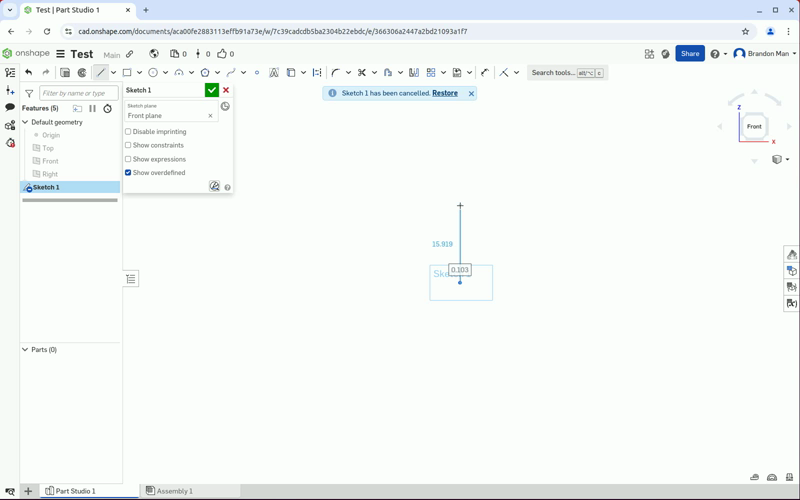
key_up(shift)
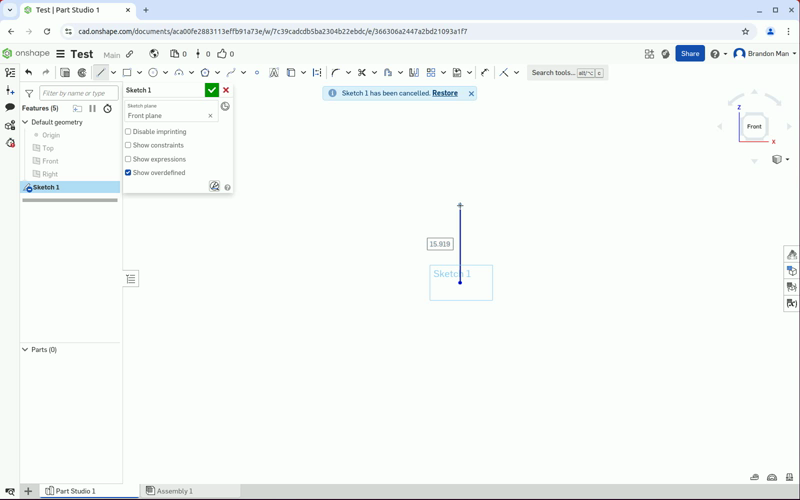
key_down(shift)
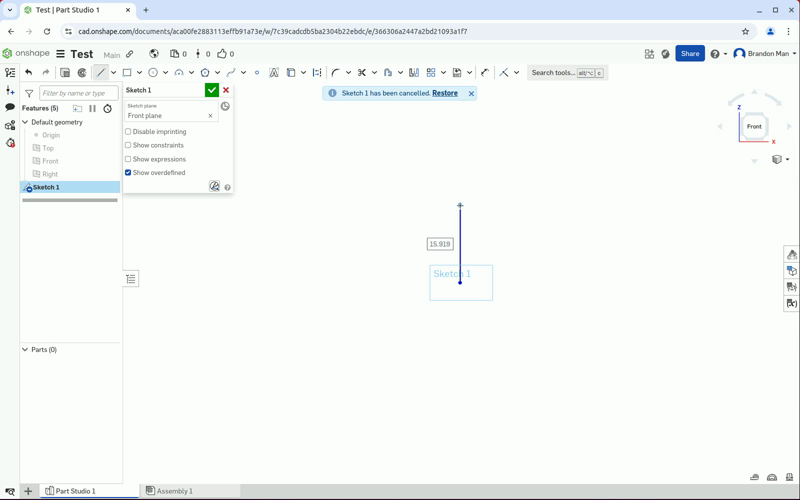
mouse_move(490, 205)
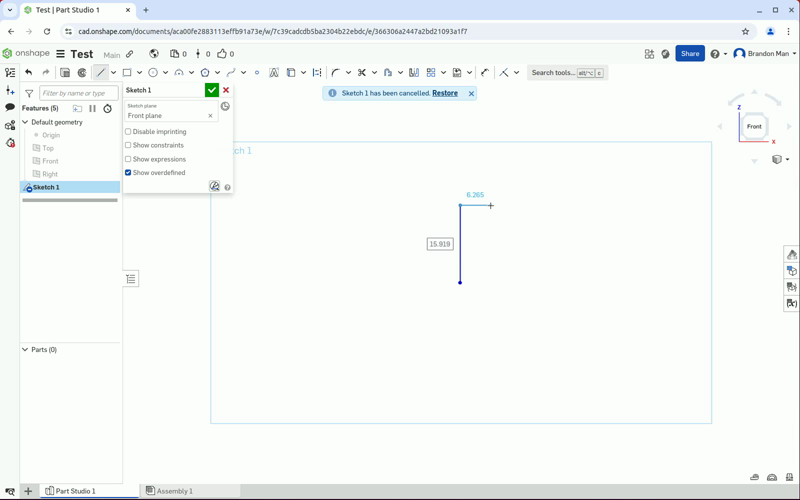
mouse_move(459, 205)
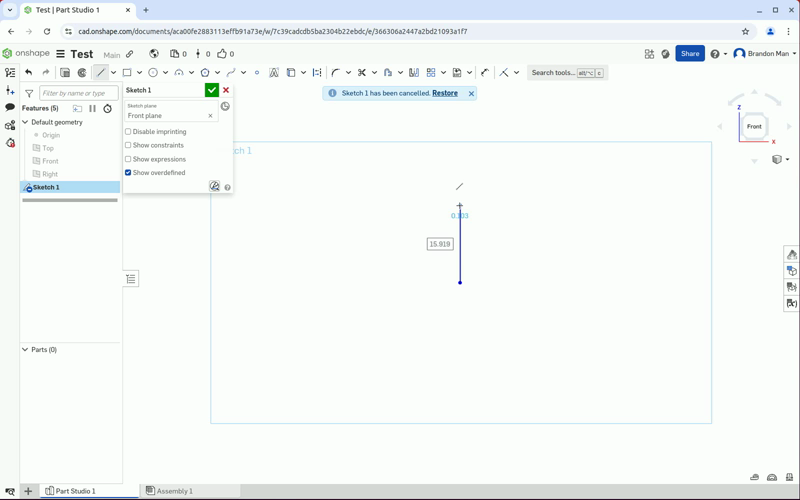
scroll(6)
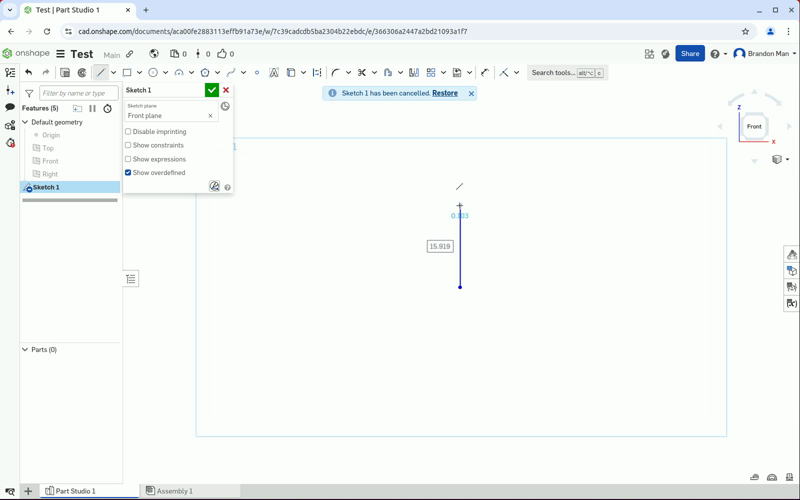
scroll(6)
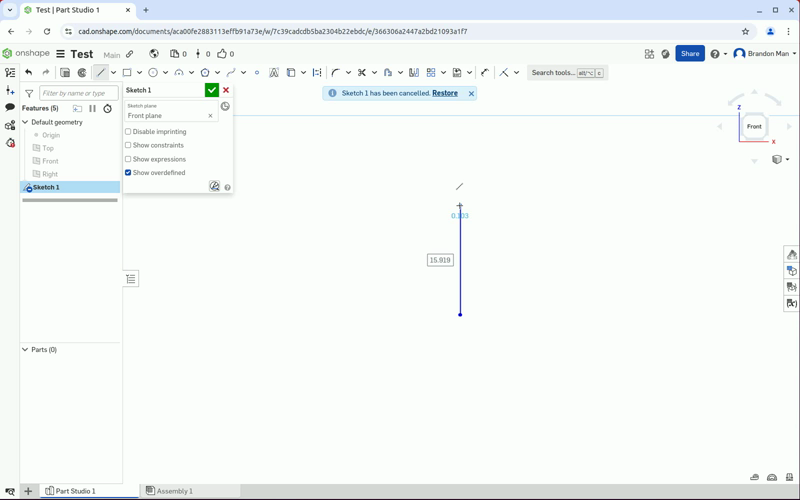
scroll(6)
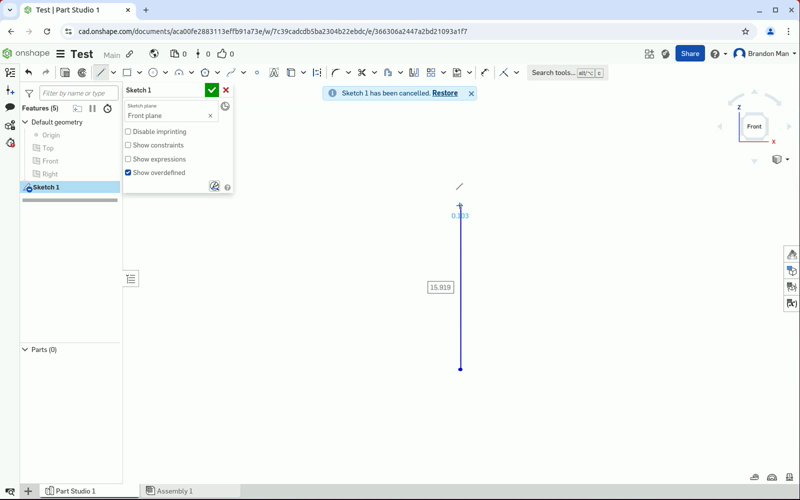
scroll(6)
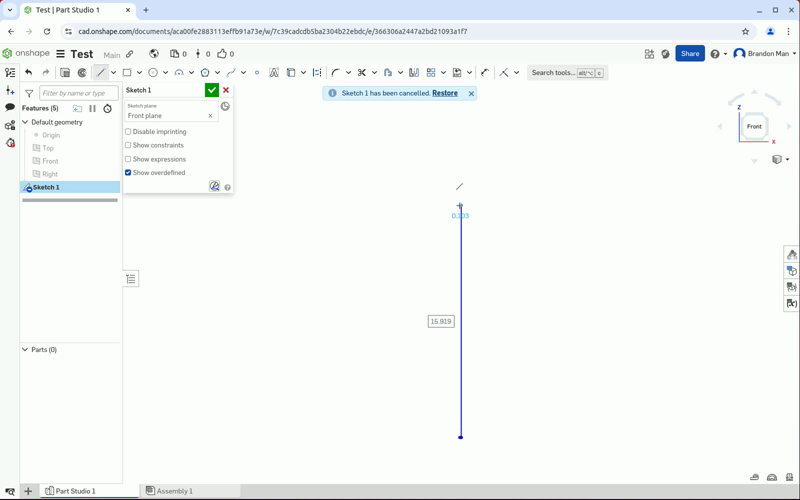
scroll(6)
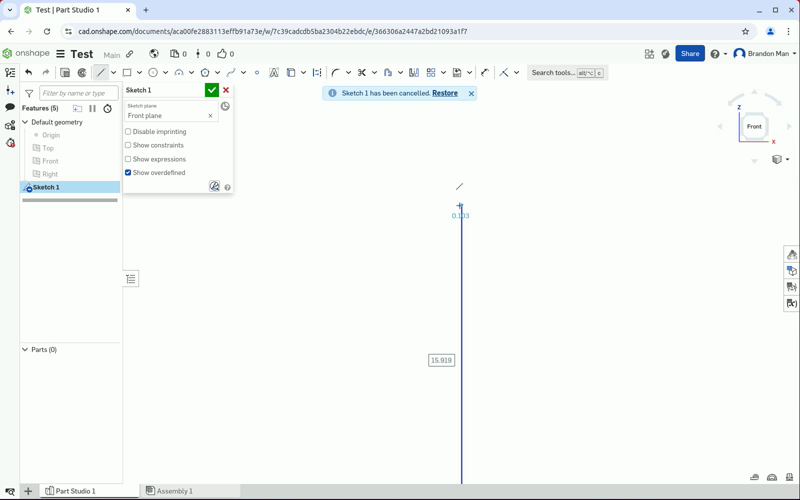
scroll(6)
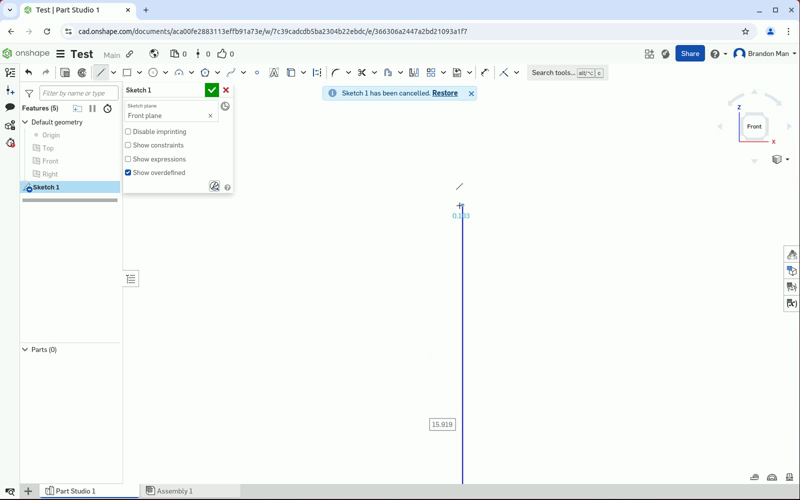
scroll(6)
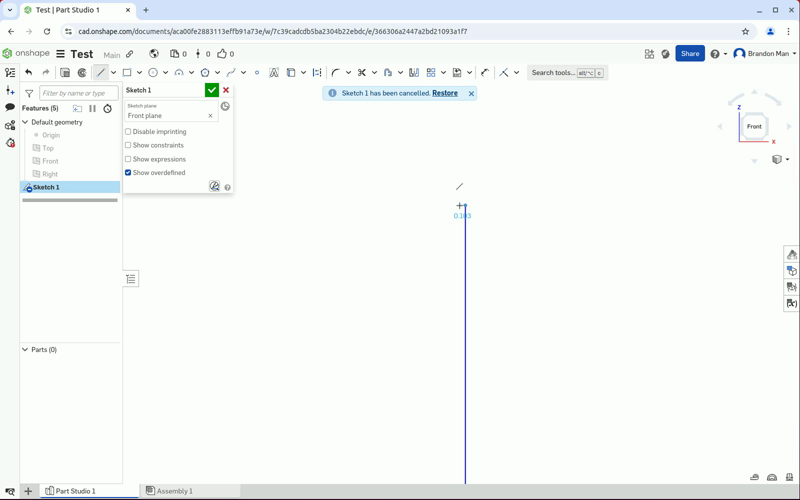
click(459, 205)
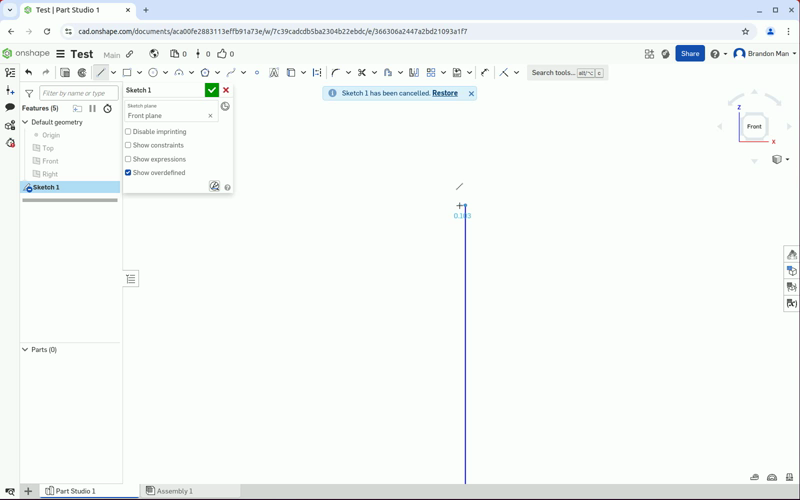
scroll(-6)
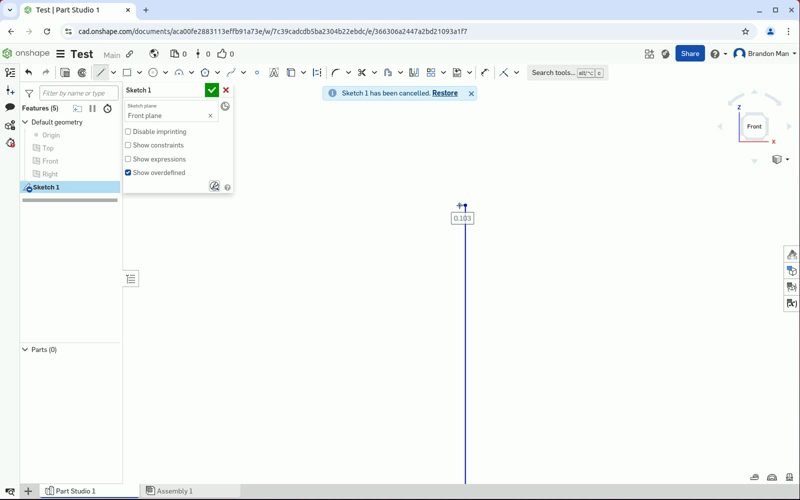
scroll(-6)
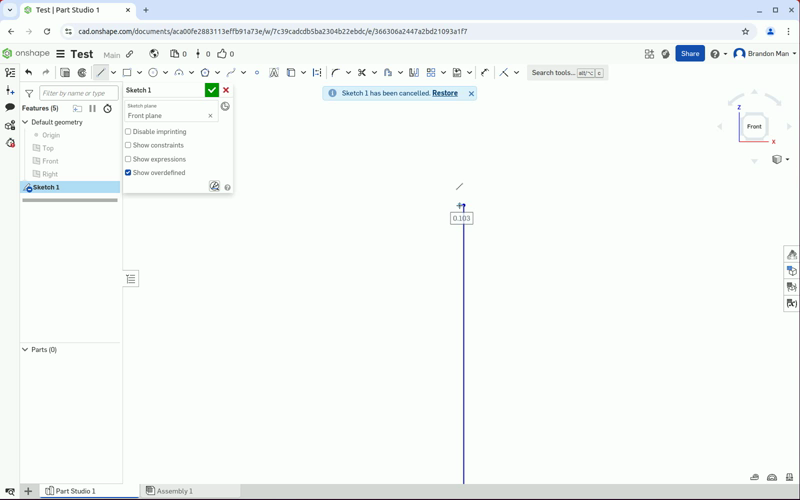
scroll(-6)
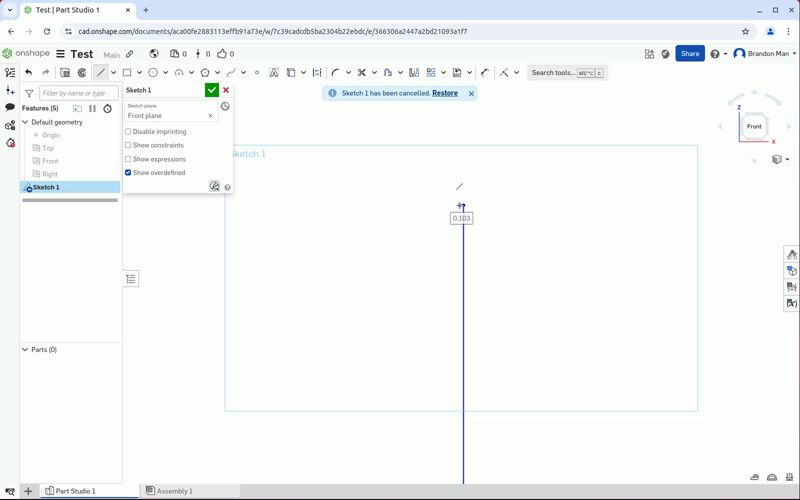
scroll(-6)
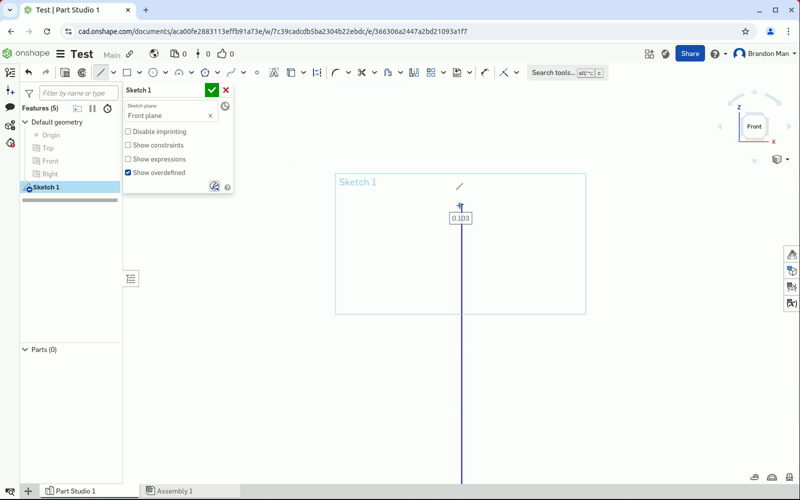
scroll(-6)
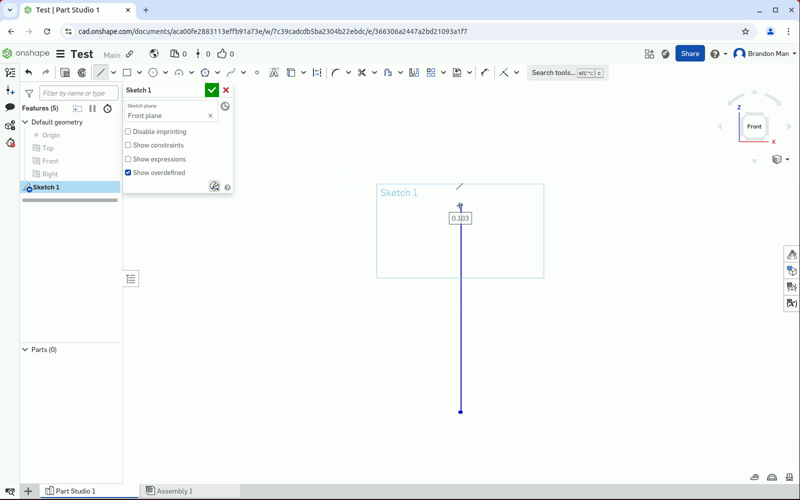
scroll(-6)
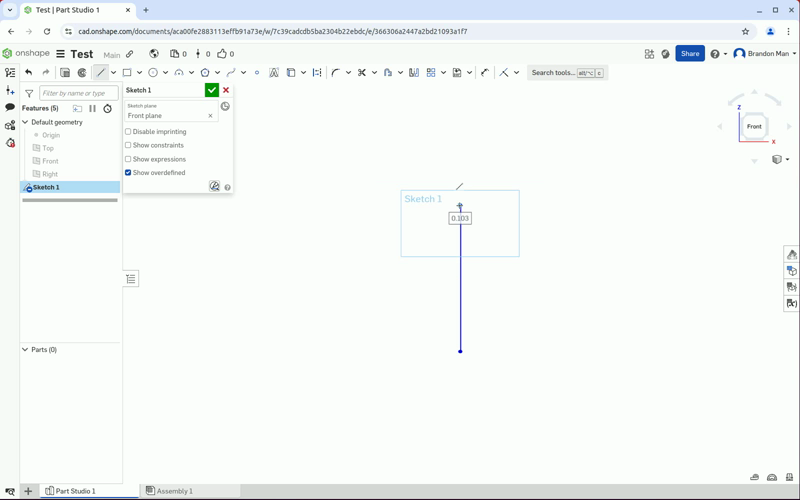
scroll(-6)
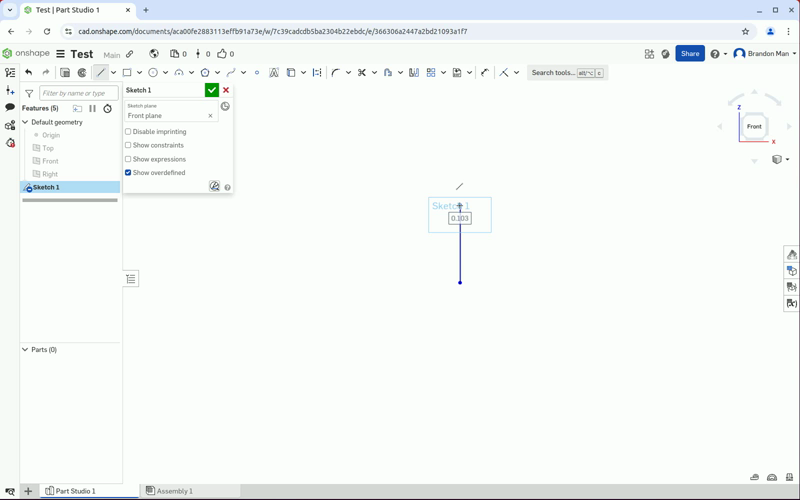
key_up(shift)
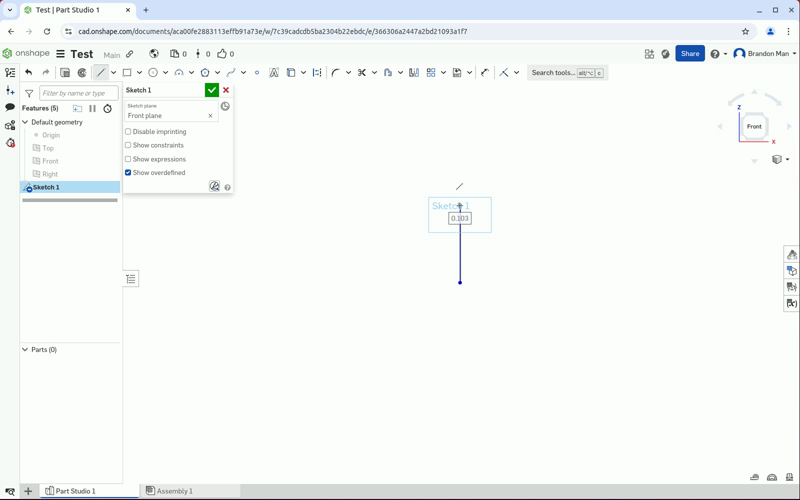
key_down(shift)
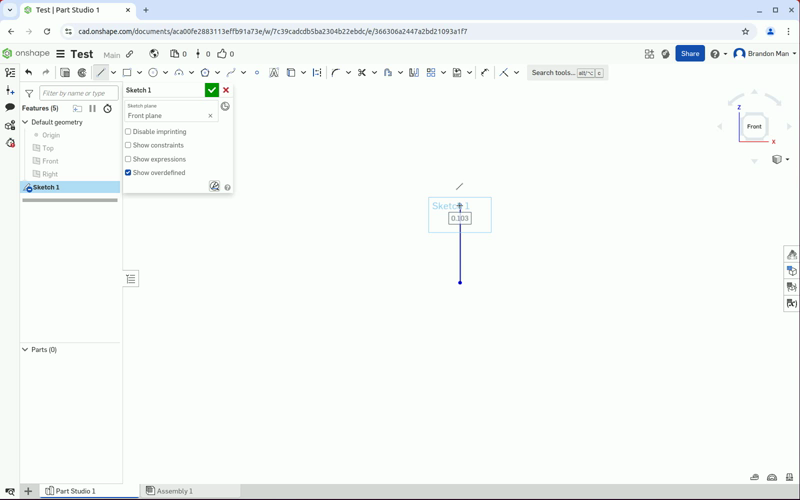
mouse_move(459, 282)
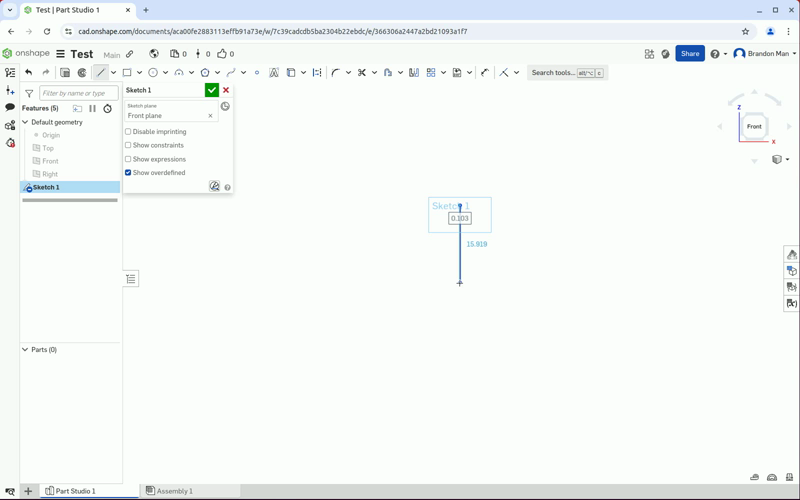
scroll(6)
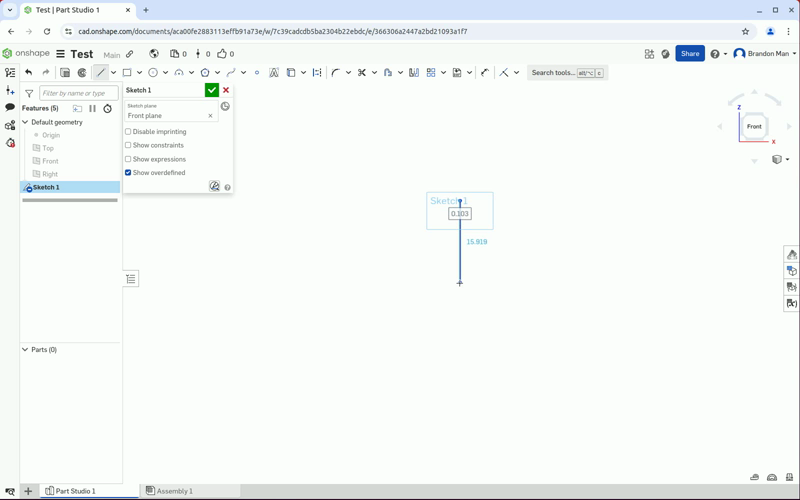
scroll(6)
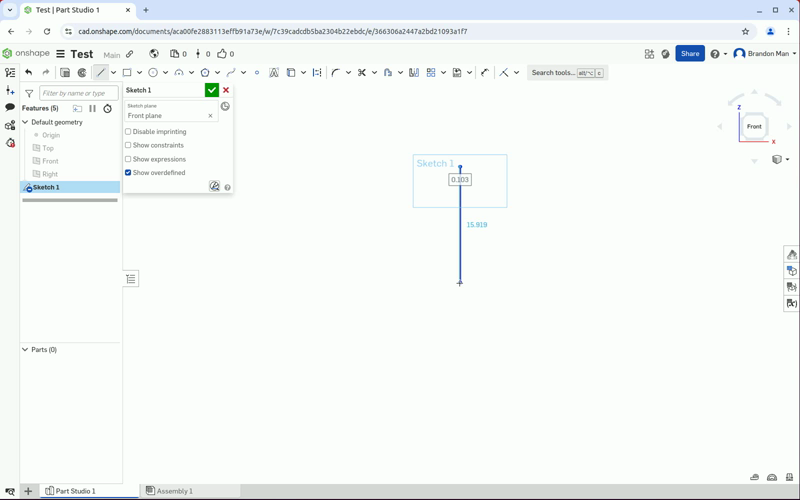
scroll(6)
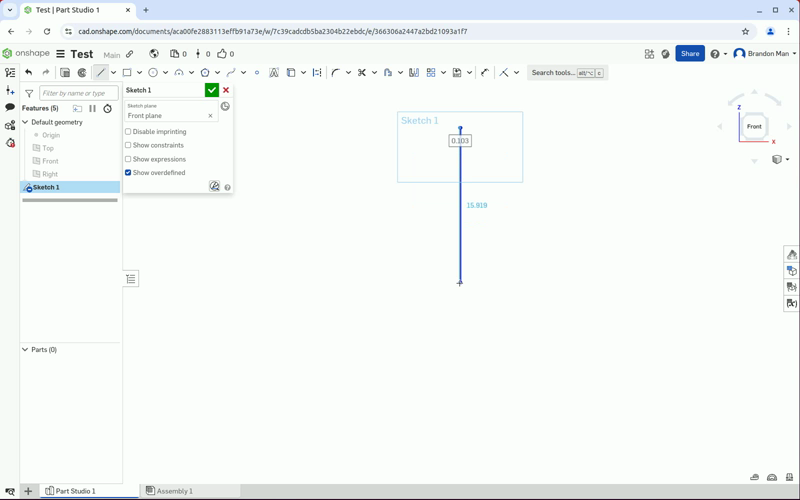
scroll(6)
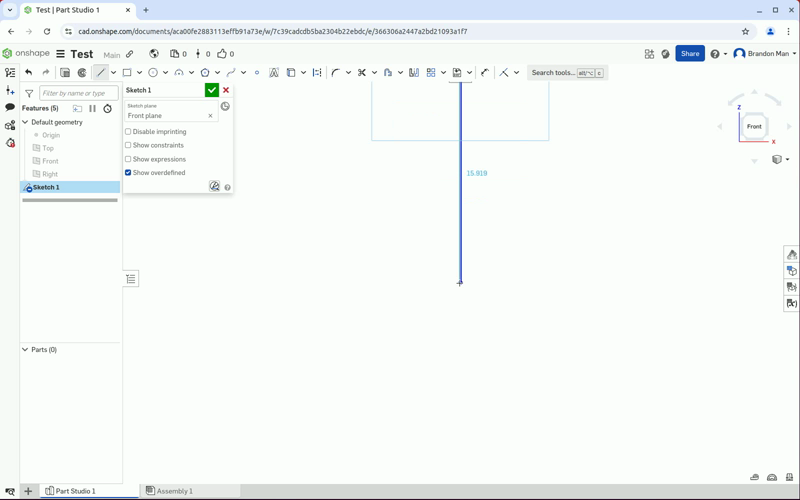
scroll(6)
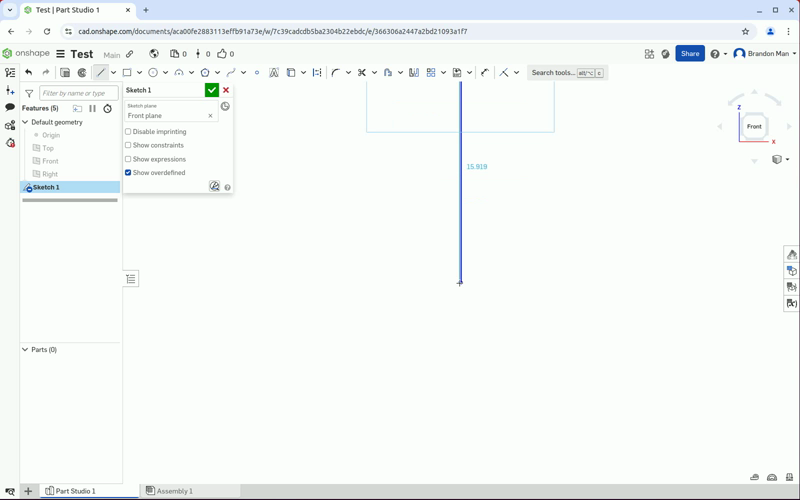
scroll(6)
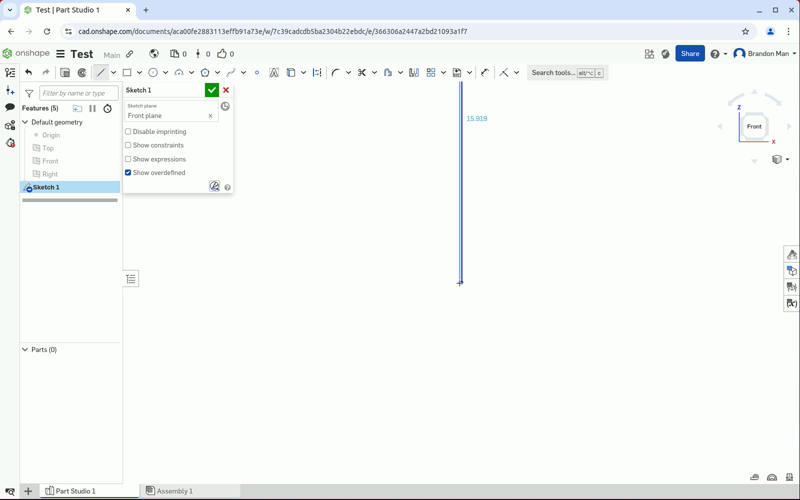
scroll(6)
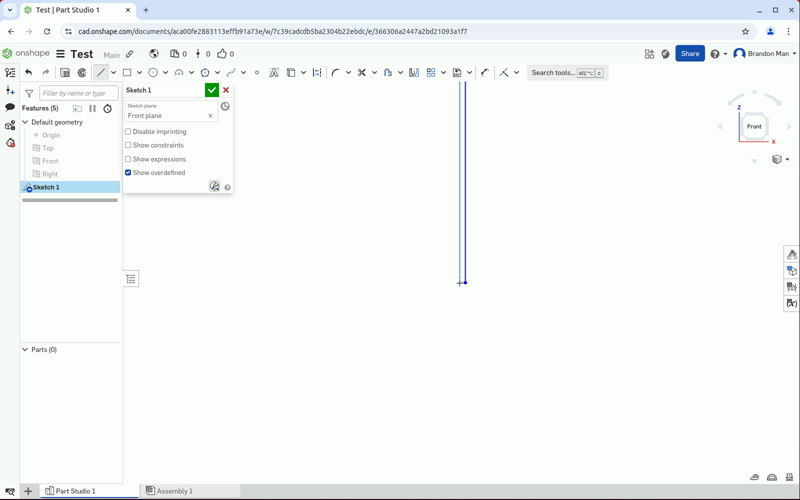
key_up(shift)
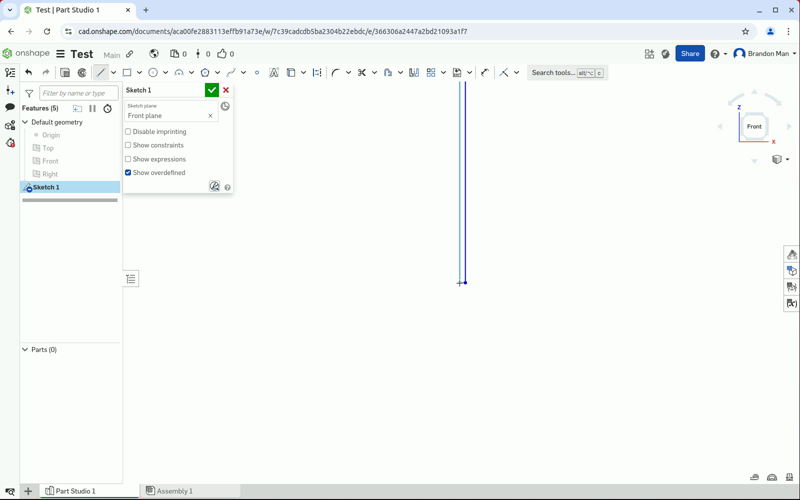
click(459, 282)
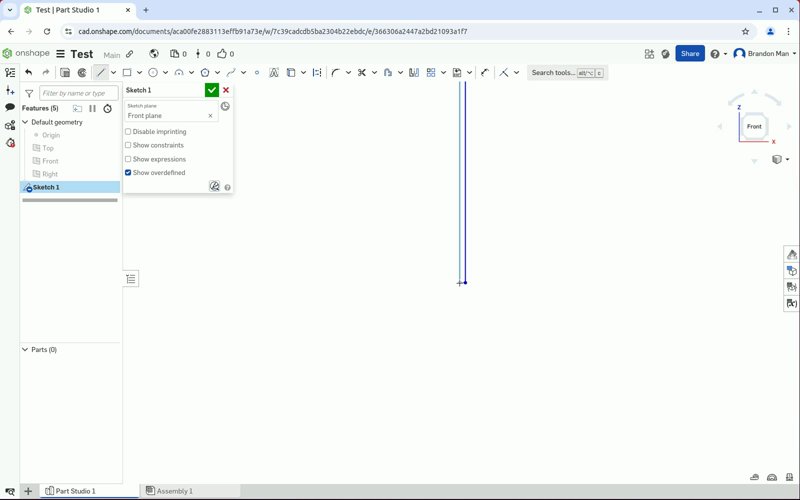
scroll(-6)
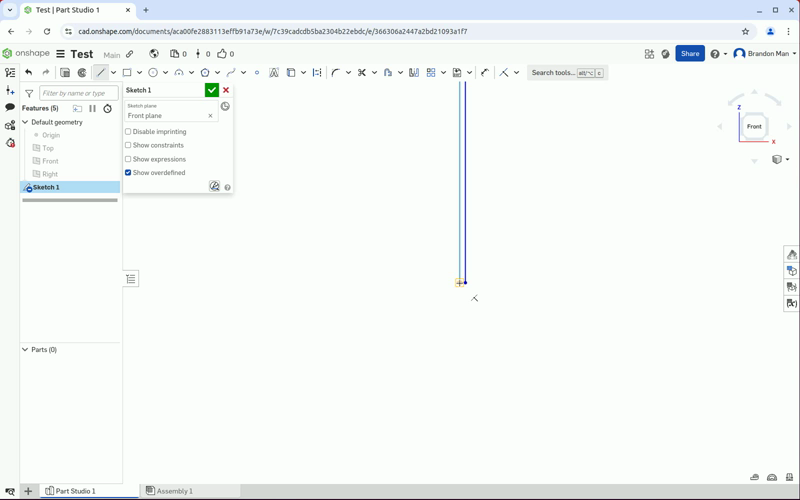
scroll(-6)
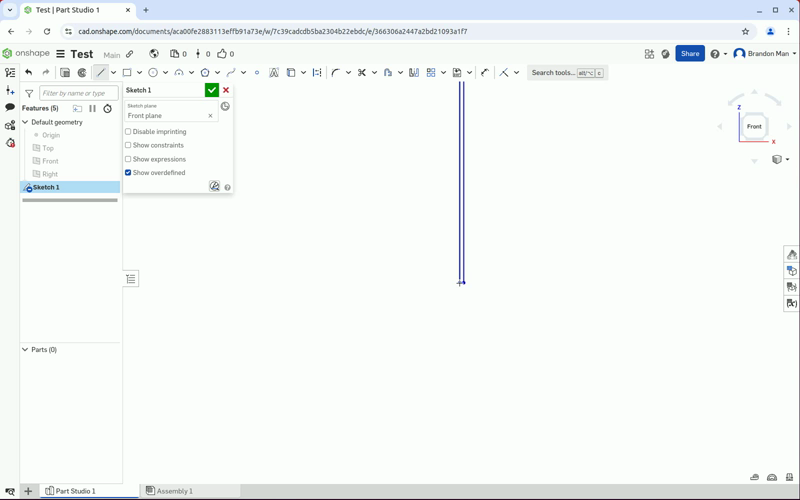
scroll(-6)
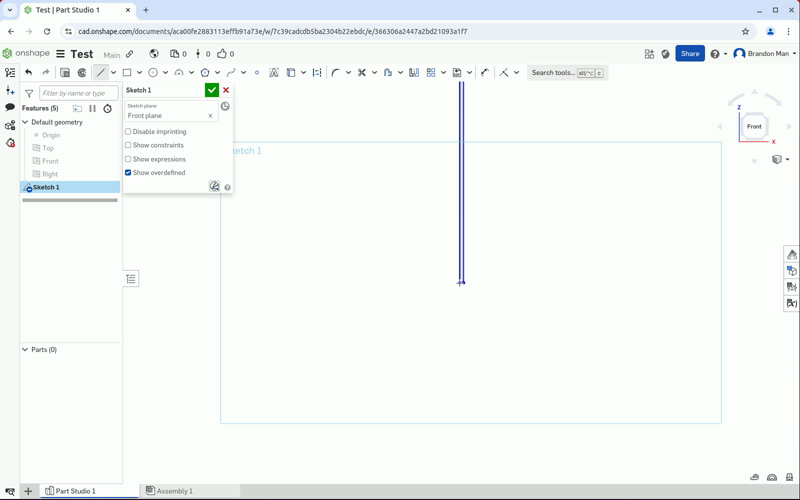
scroll(-6)
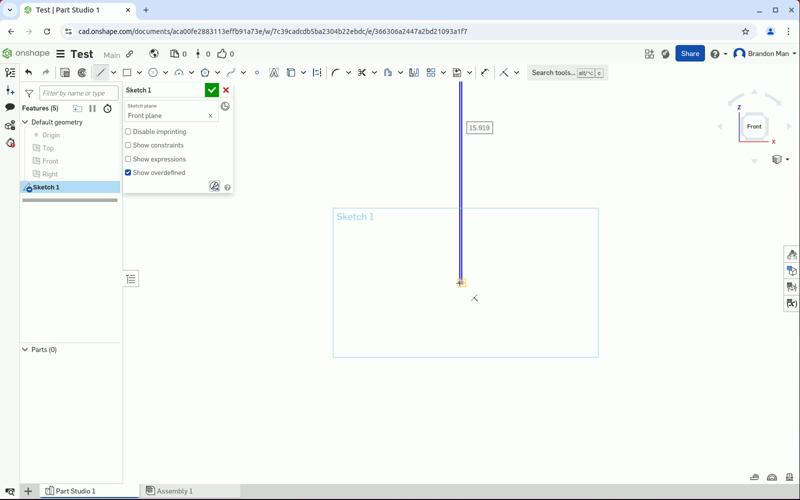
scroll(-6)
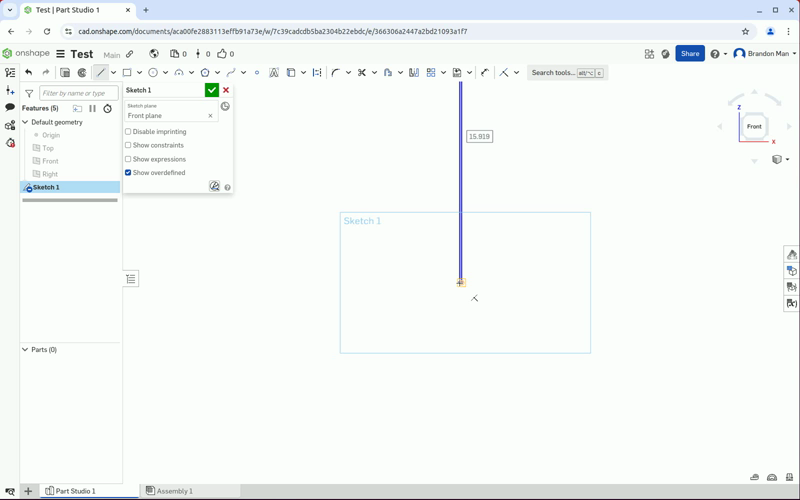
scroll(-6)
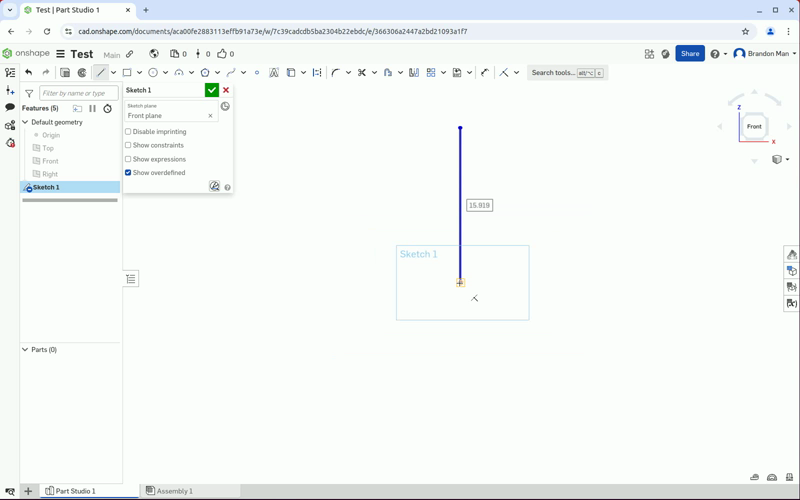
scroll(-6)
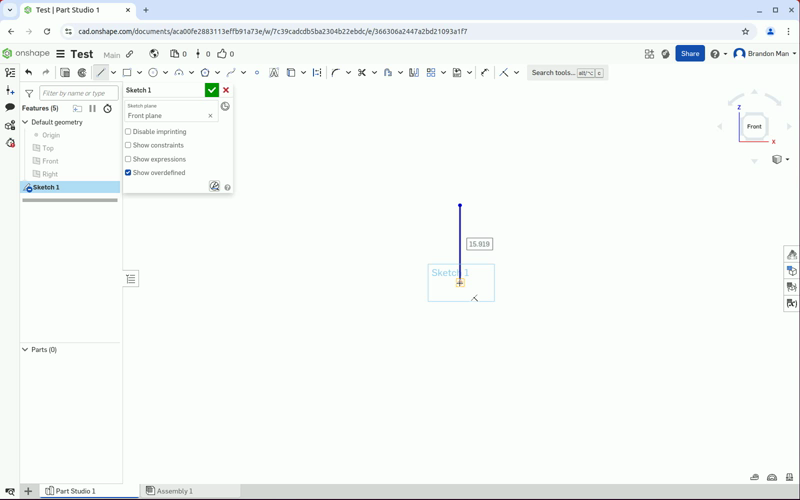
key(esc)
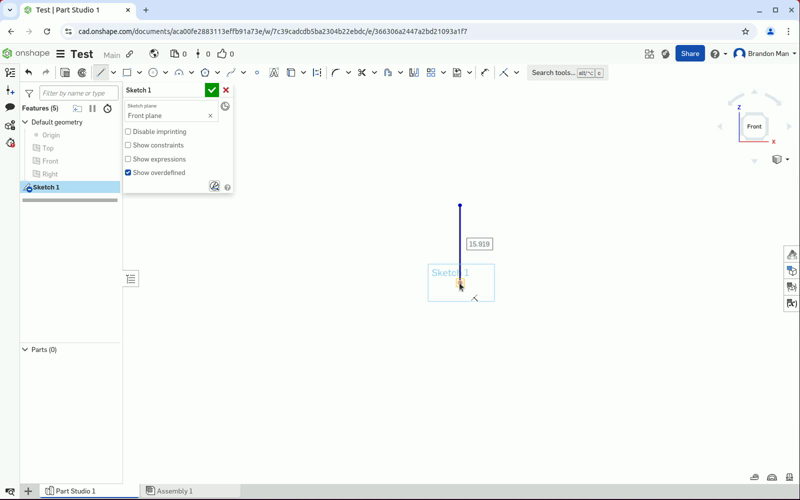
mouse_move(460, 224)
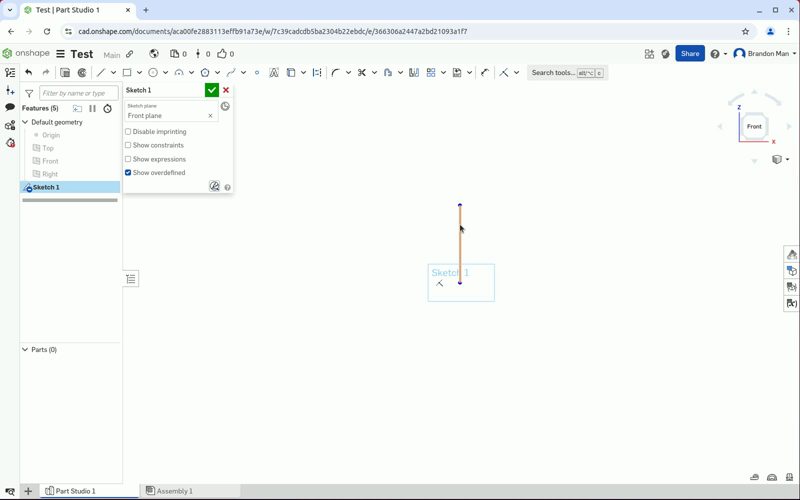
scroll(6)
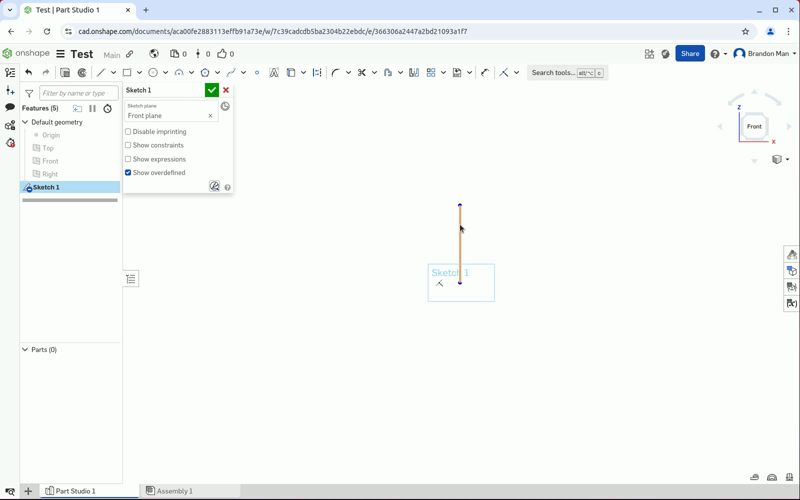
scroll(6)
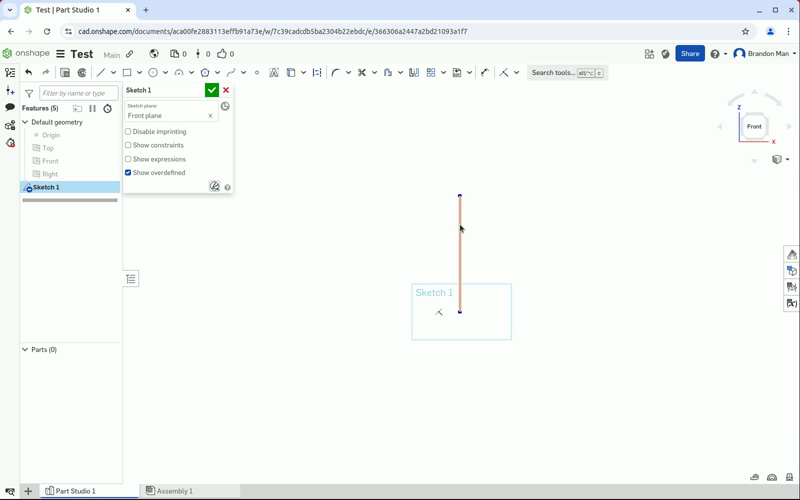
scroll(6)
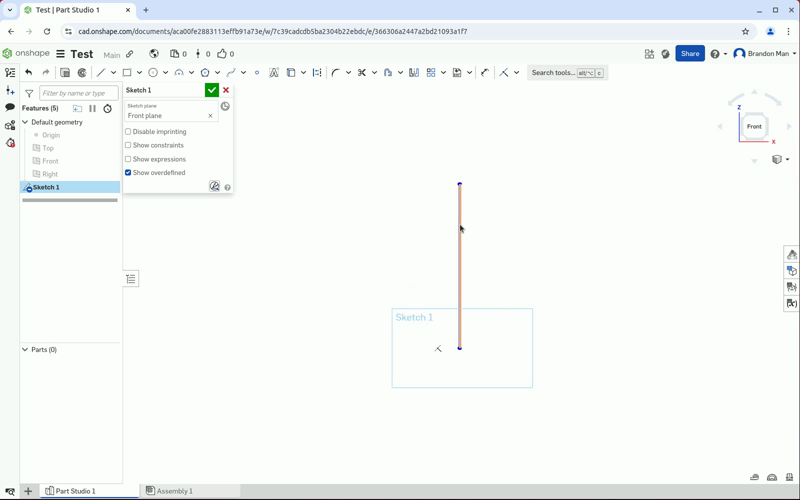
scroll(6)
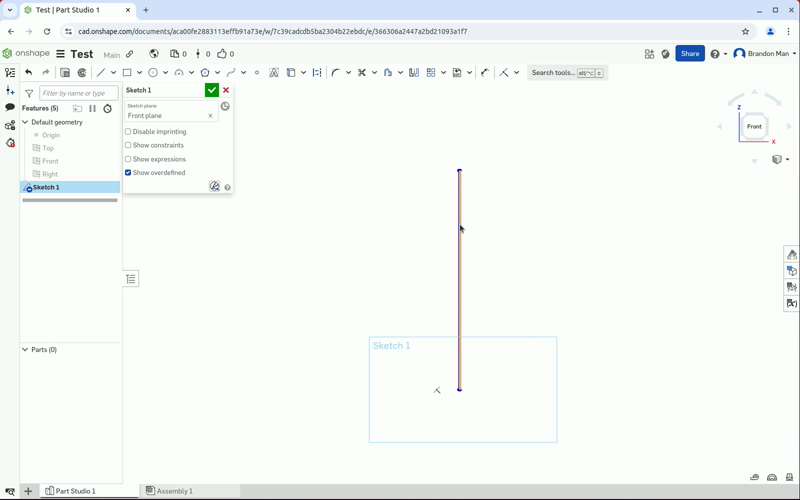
scroll(6)
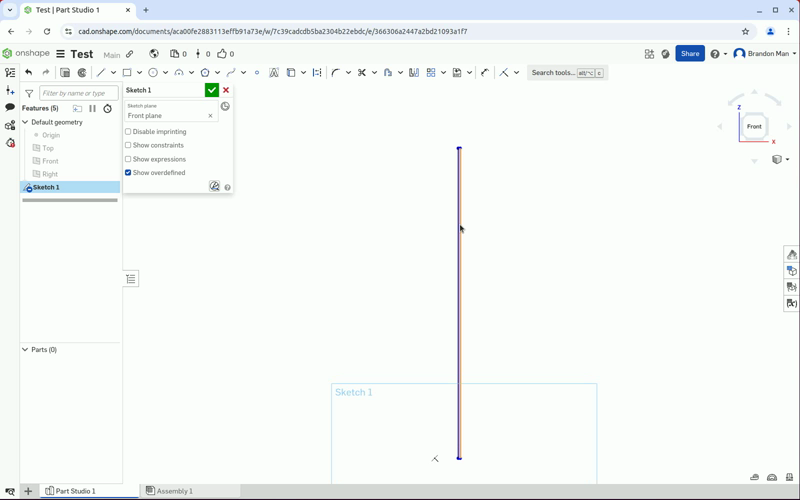
scroll(6)
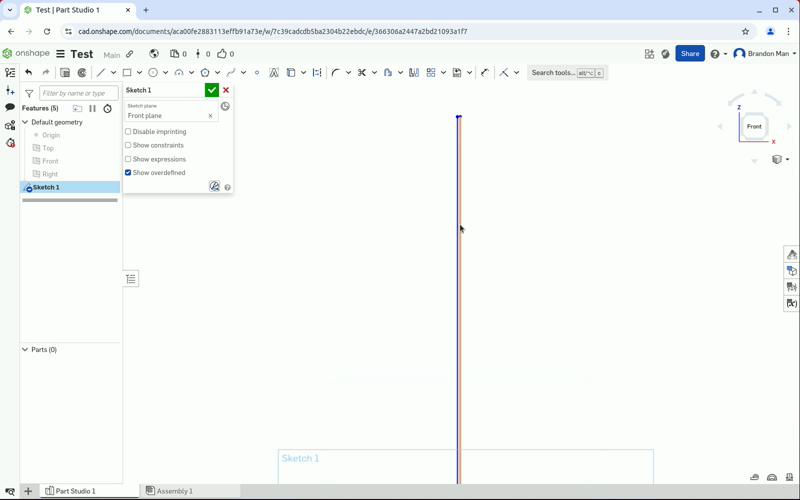
scroll(6)
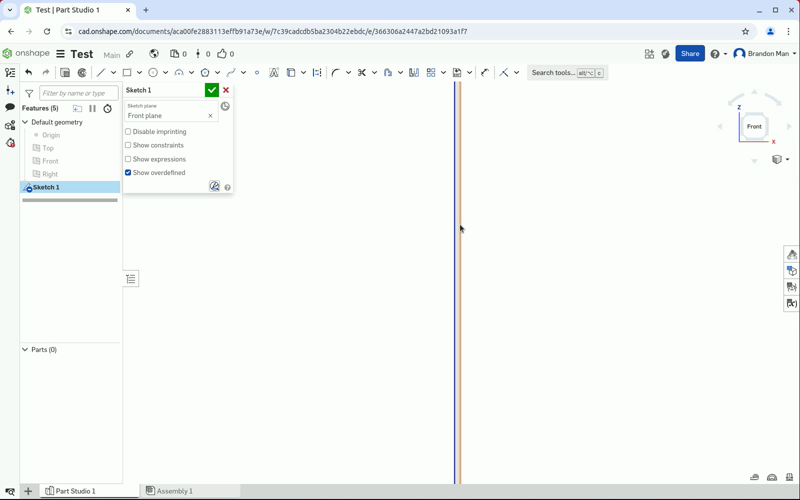
click(460, 224)
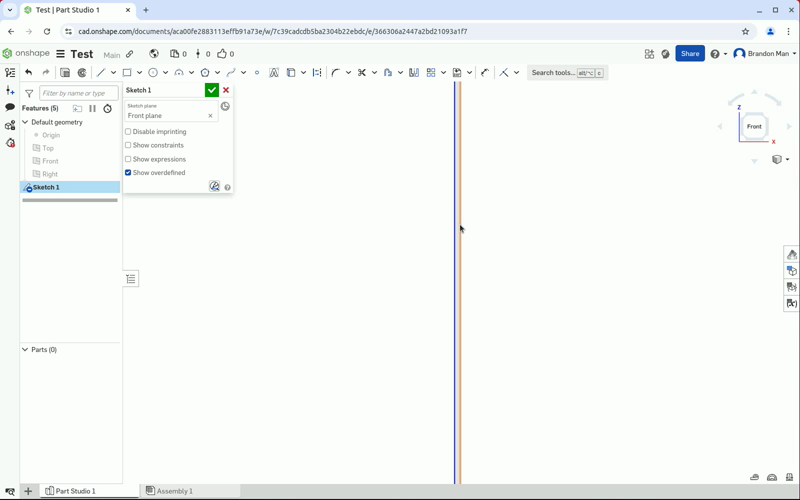
scroll(-6)
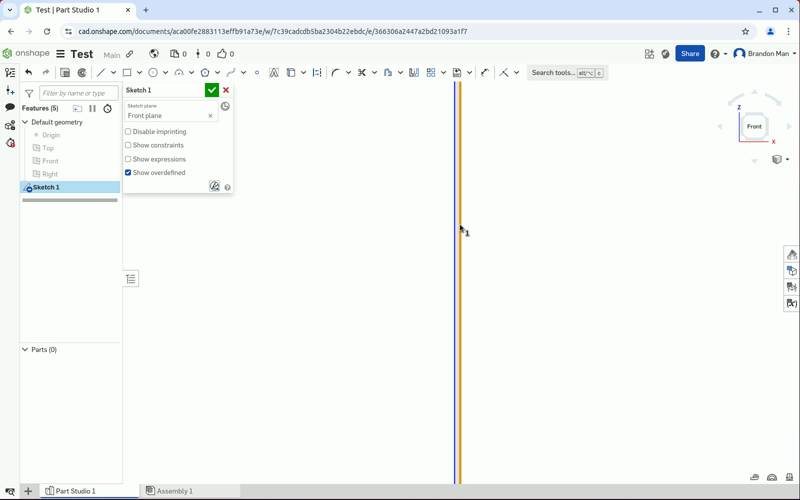
scroll(-6)
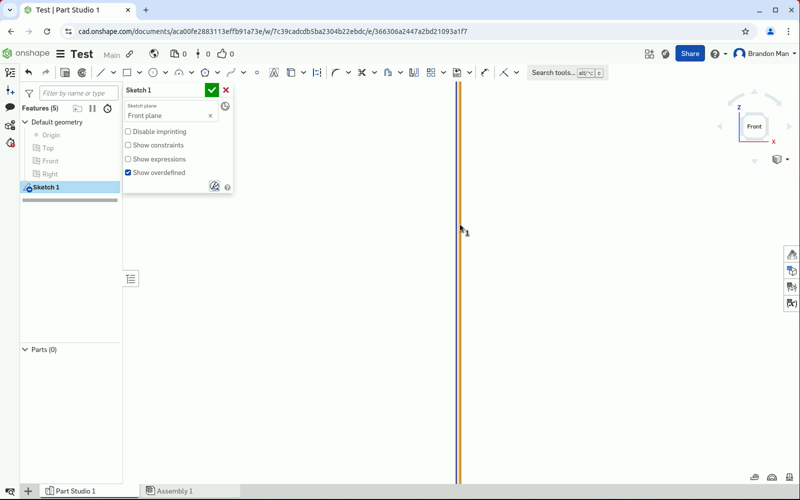
scroll(-6)
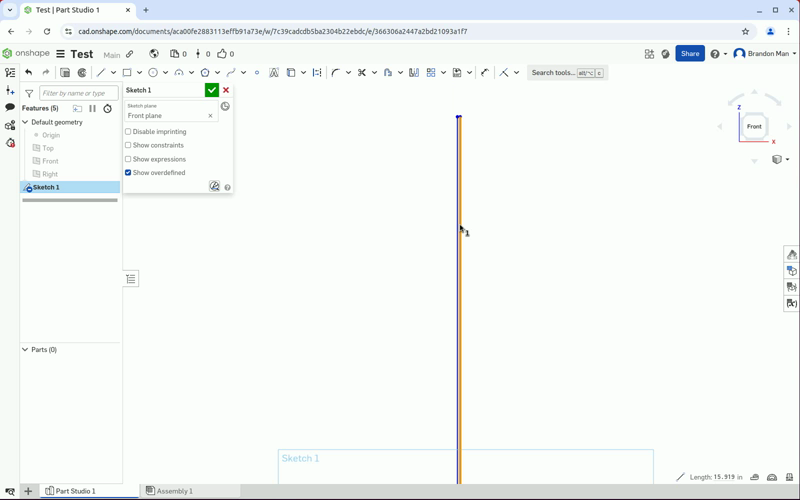
scroll(-6)
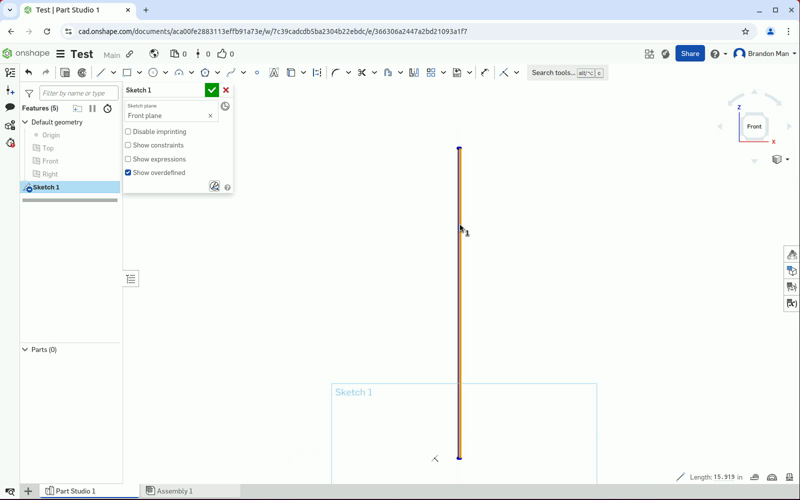
scroll(-6)
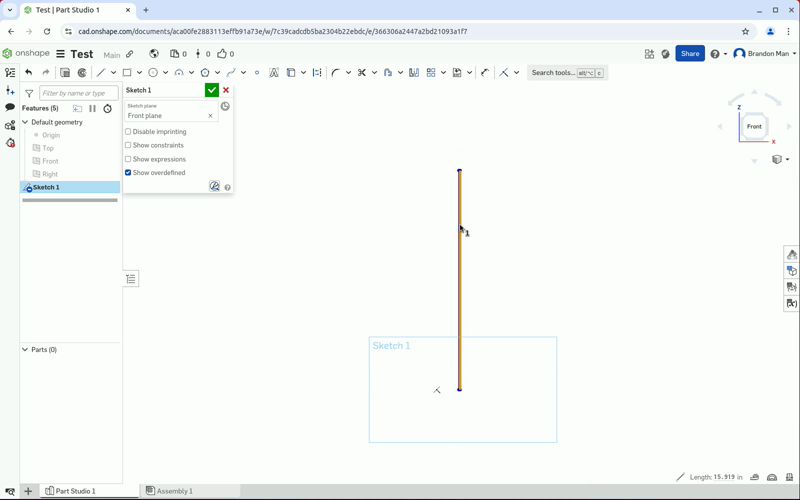
scroll(-6)
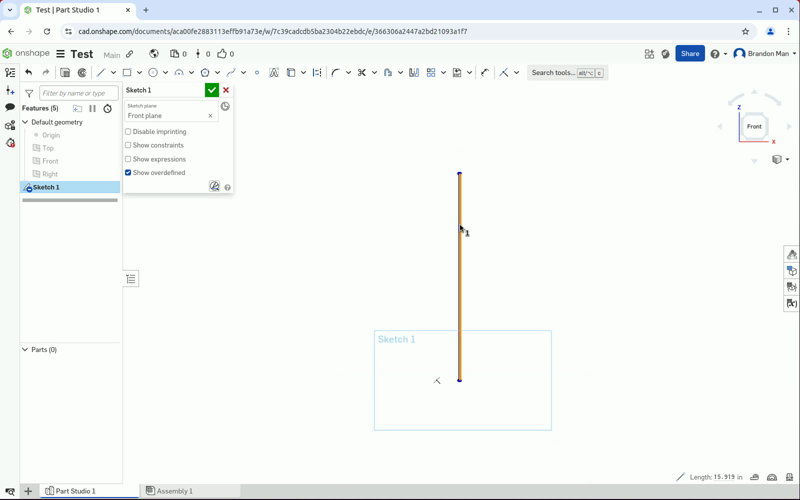
scroll(-6)
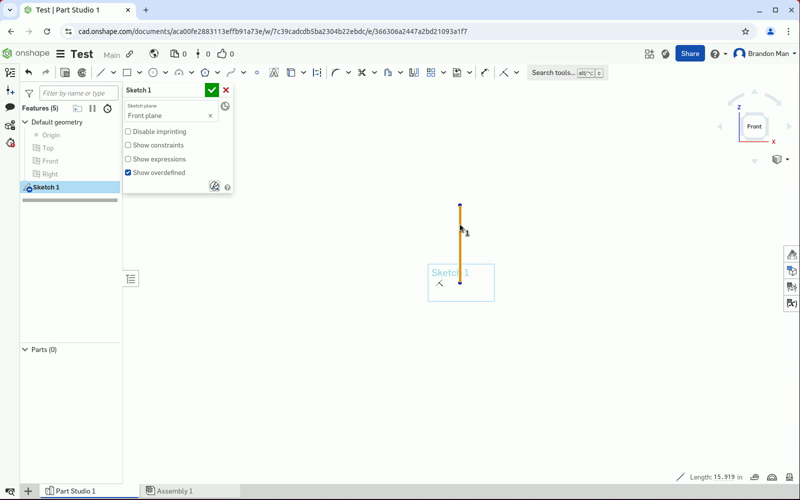
mouse_move(73, 352)
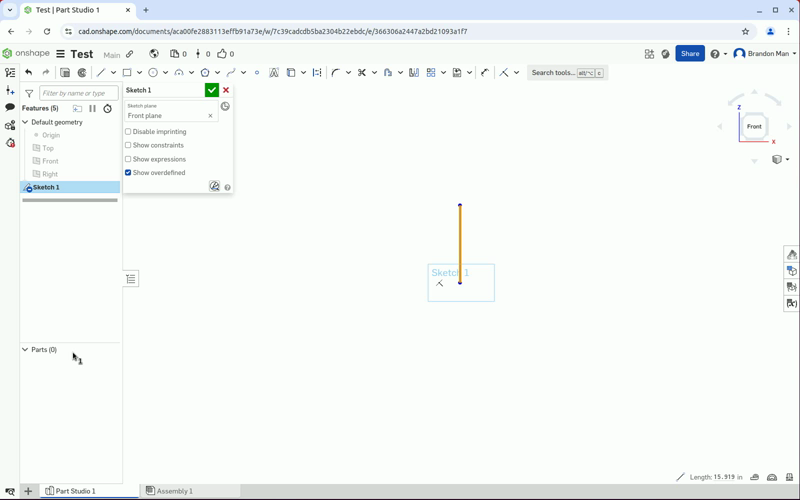
key(shift+y)
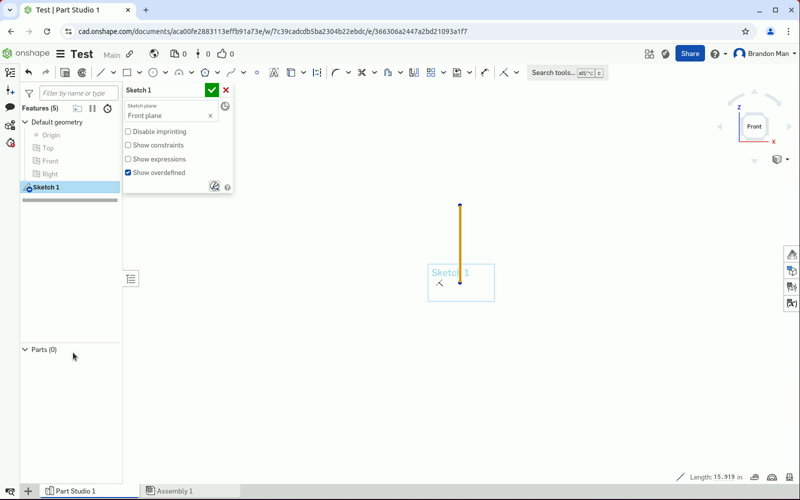
key(shift+e)
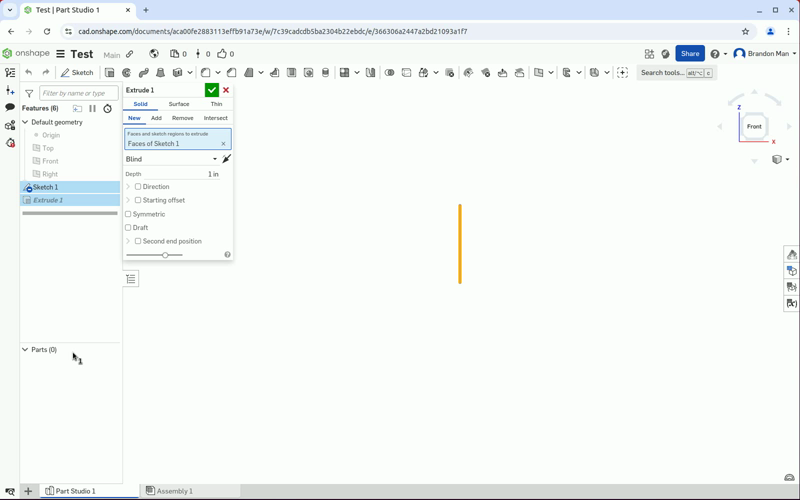
mouse_move(143, 106)
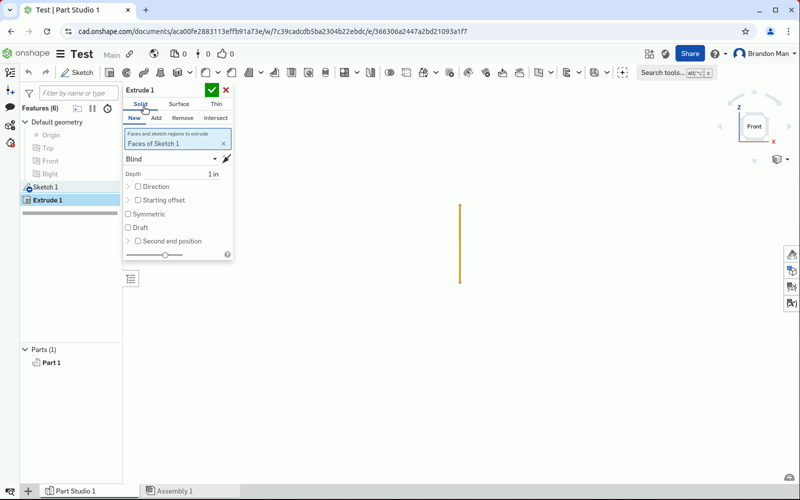
click(143, 106)
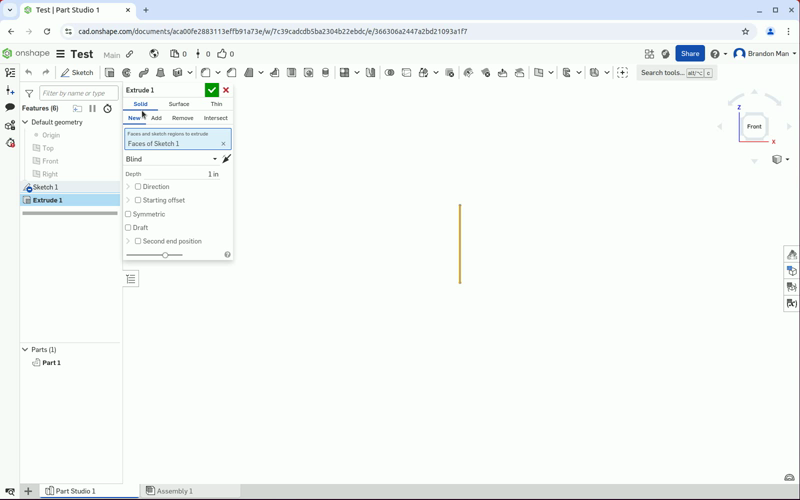
mouse_move(137, 120)
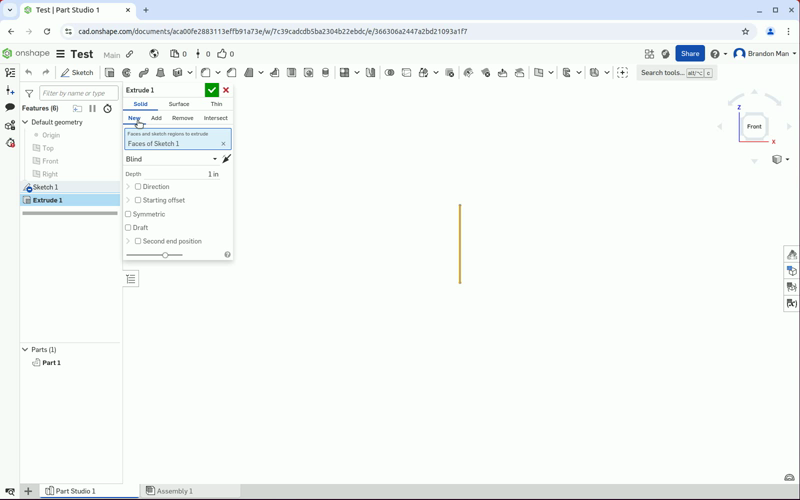
click(137, 120)
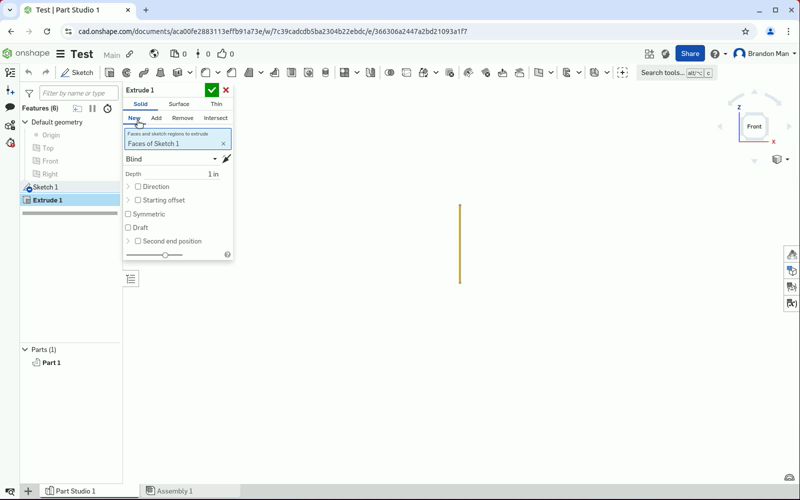
key(tab, 4)
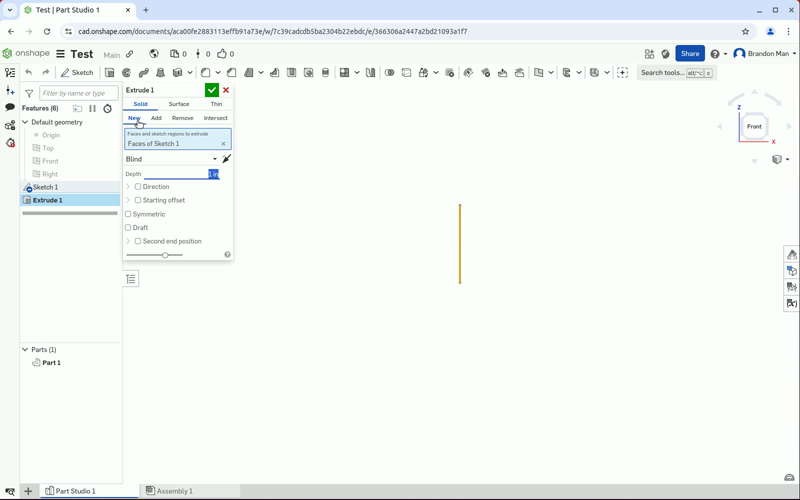
text(4.092)
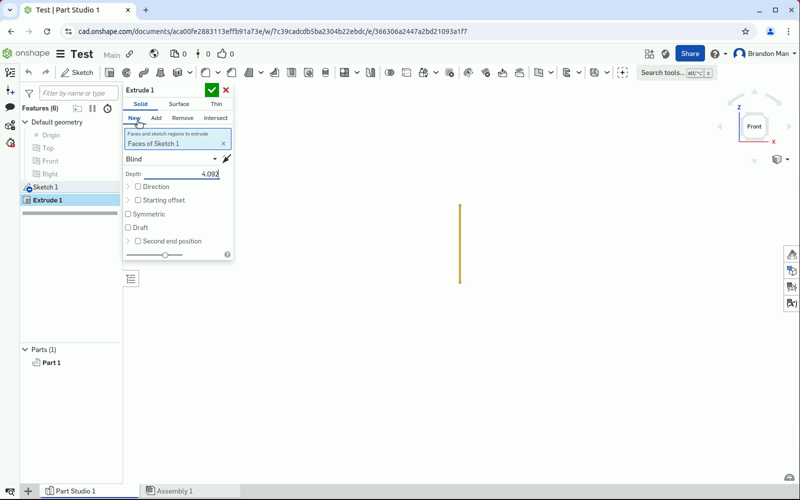
key(enter)
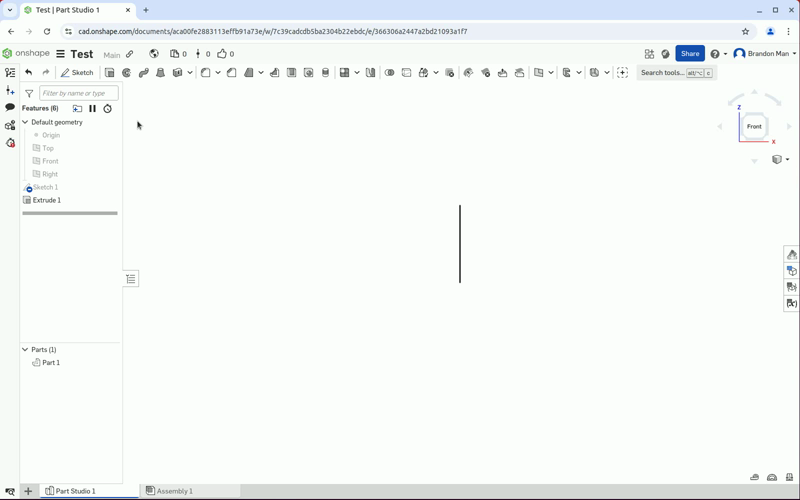
key(shift+h)
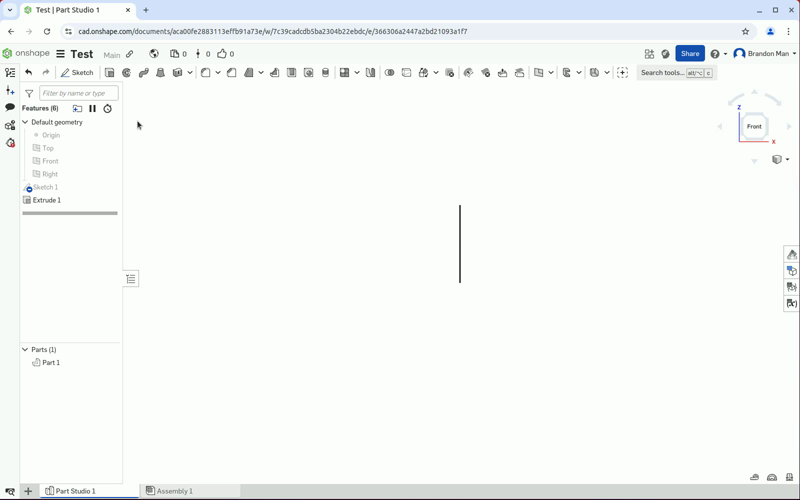
key(shift+h)
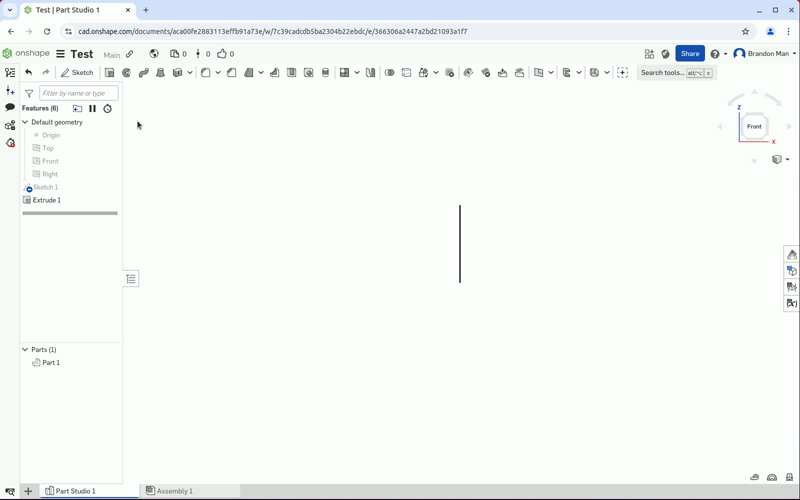
mouse_move(73, 189)
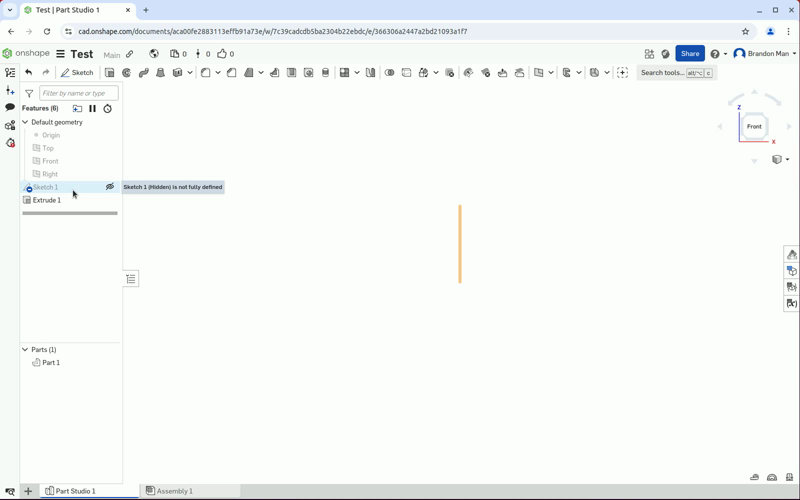
click(73, 189)
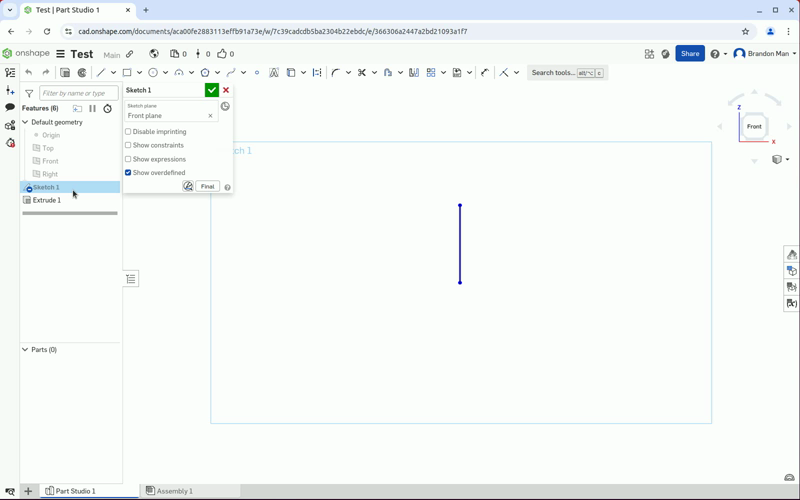
mouse_move(229, 92)
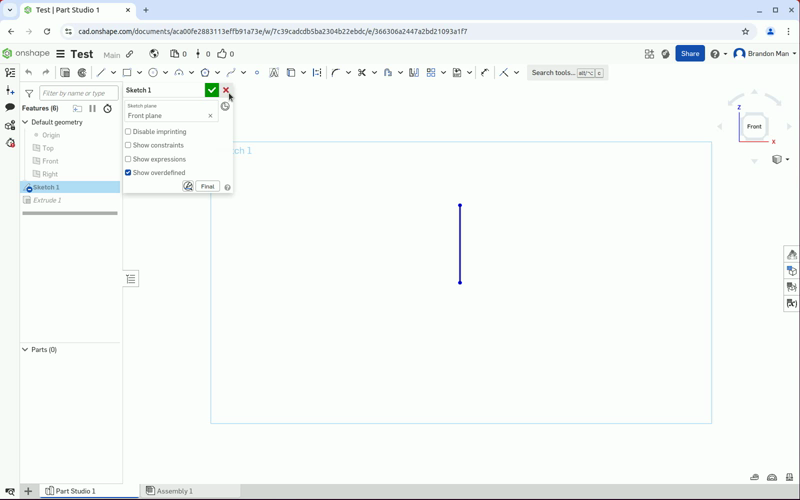
click(229, 92)
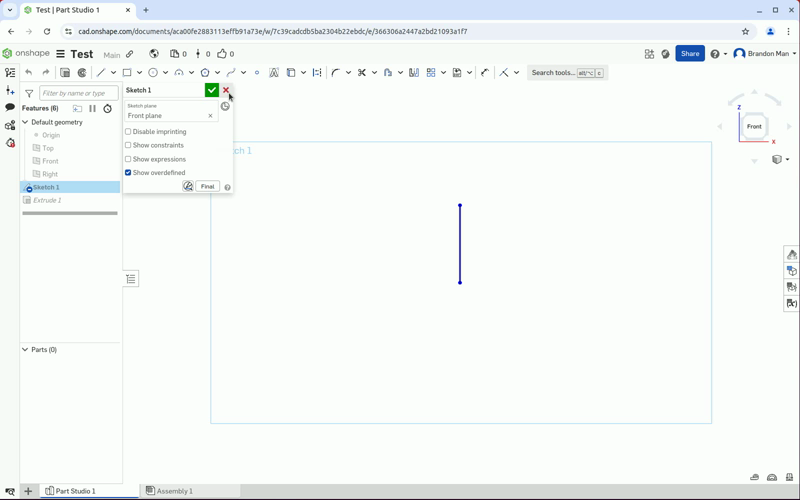
key(shift+s)
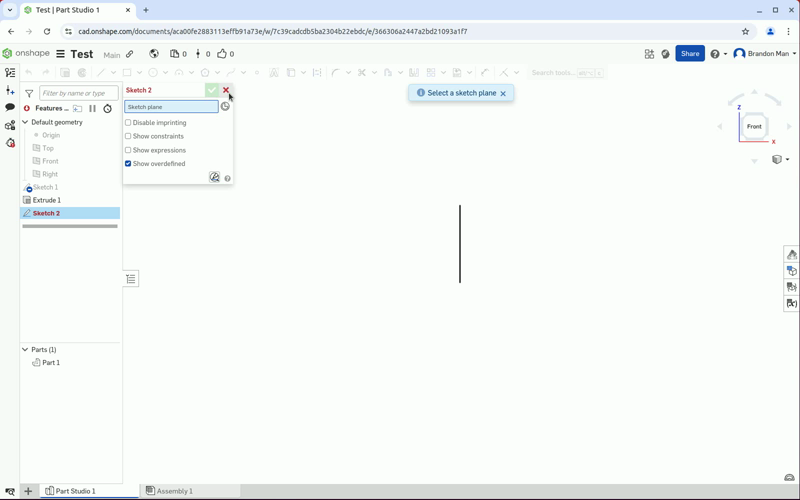
mouse_move(73, 163)
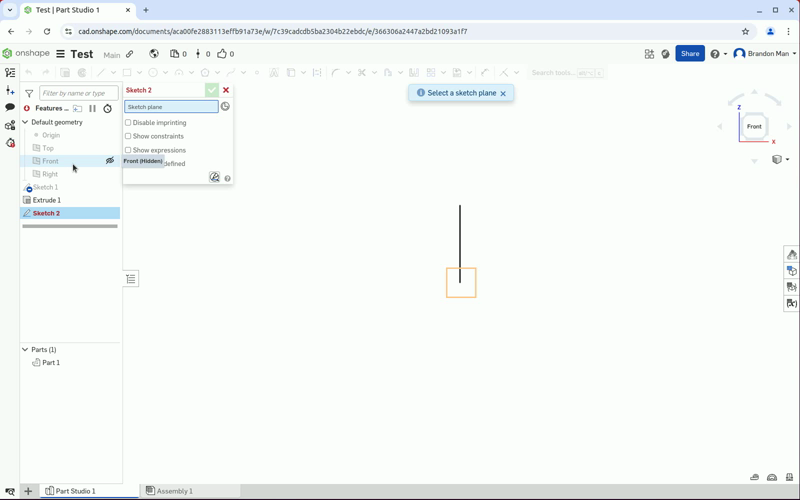
click(73, 163)
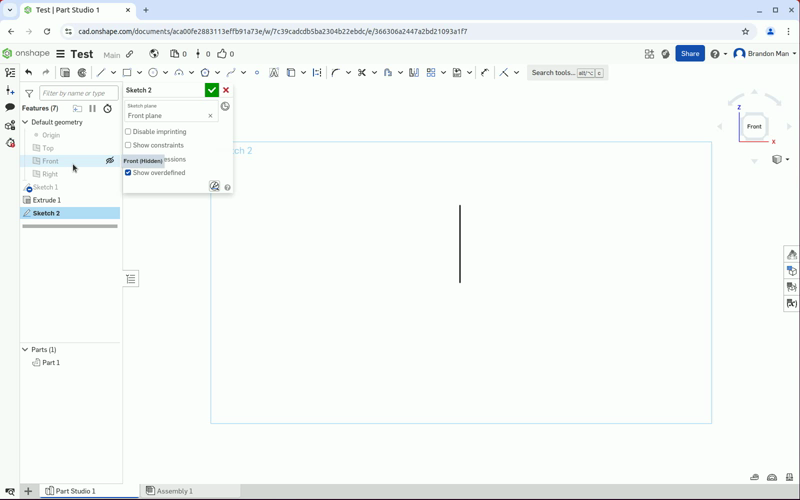
mouse_move(73, 352)
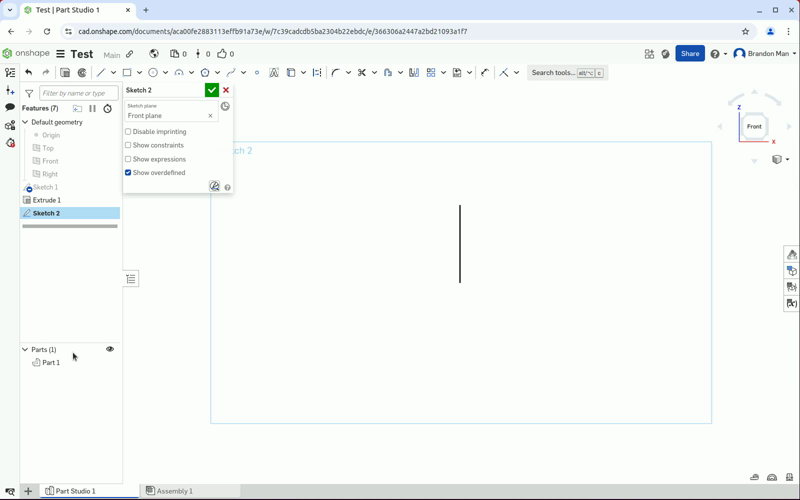
key(y)
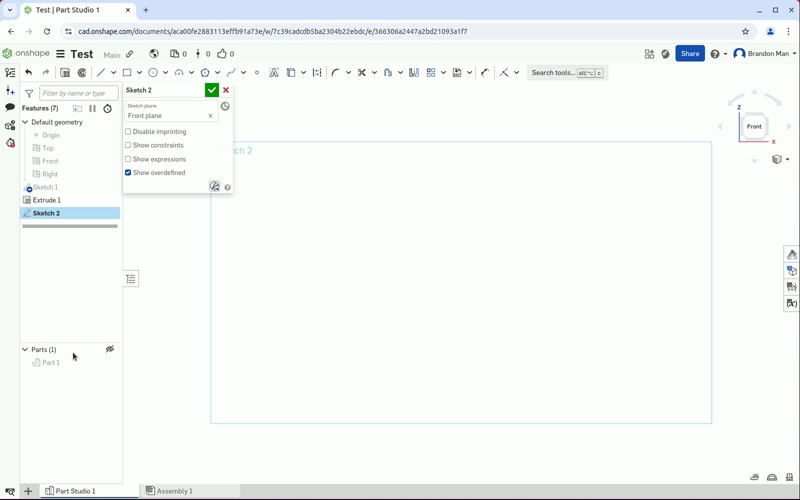
key(l)
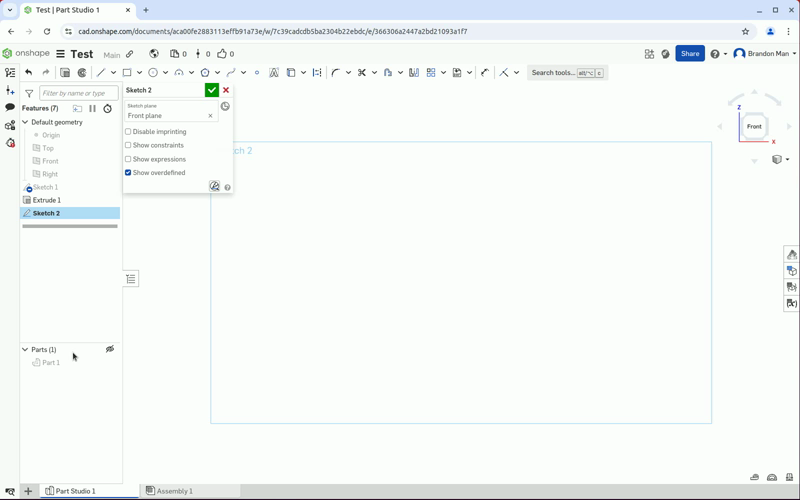
key_down(shift)
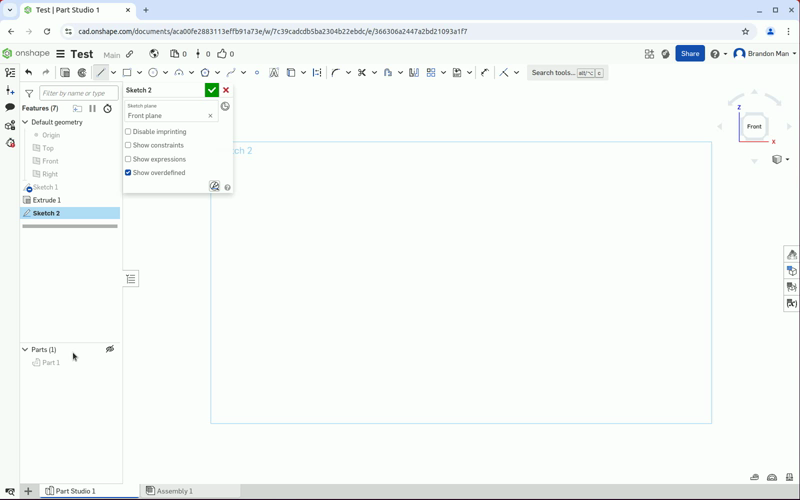
mouse_move(459, 205)
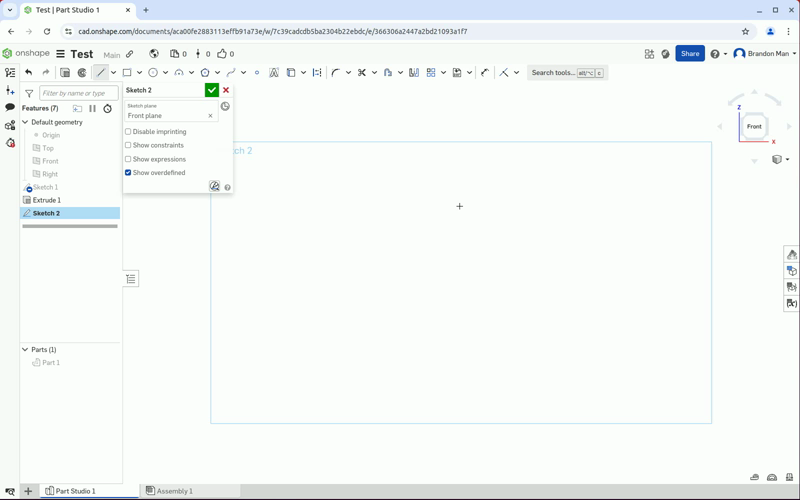
click(459, 205)
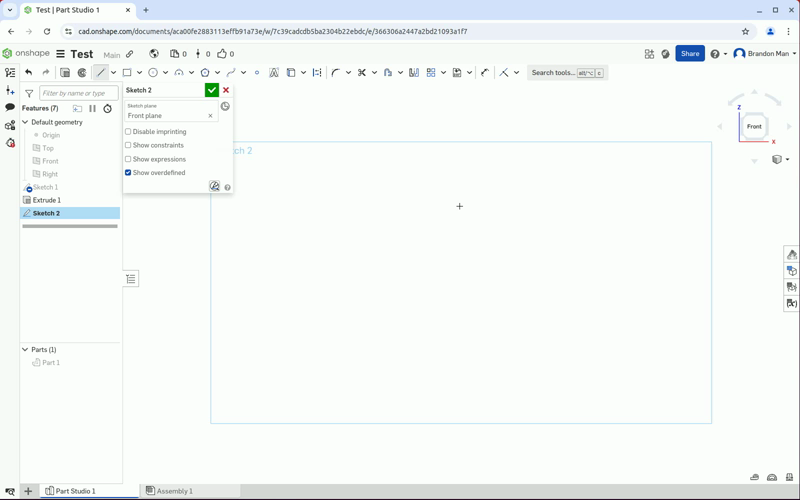
key_up(shift)
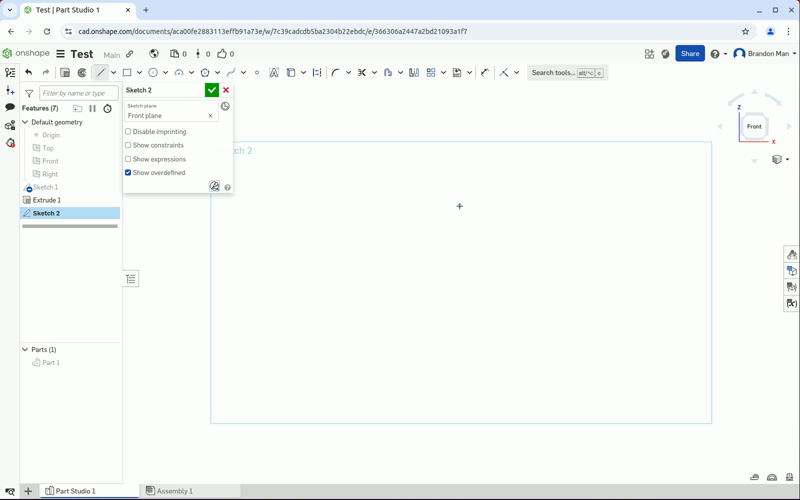
key_down(shift)
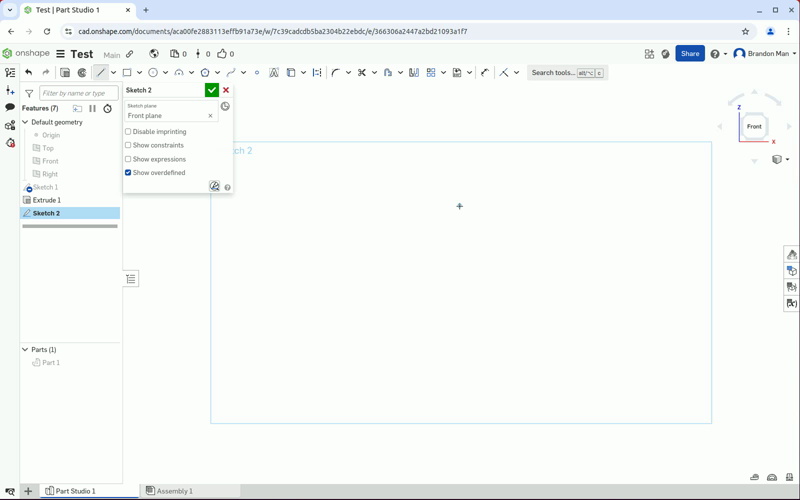
mouse_move(489, 205)
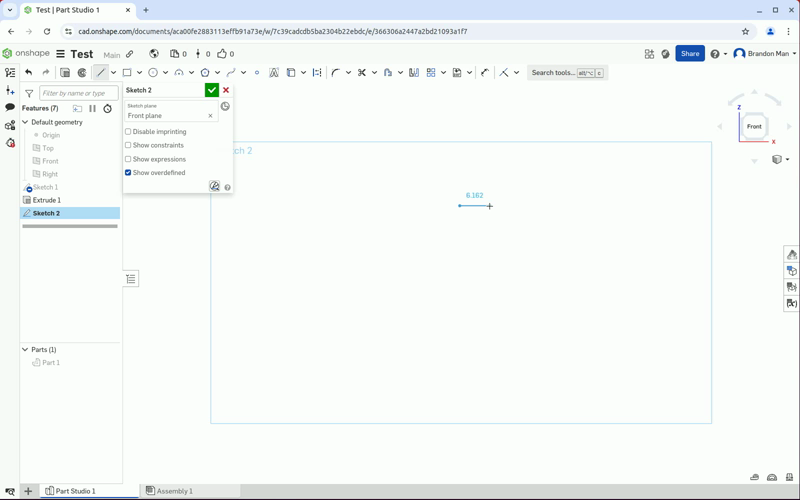
mouse_move(460, 205)
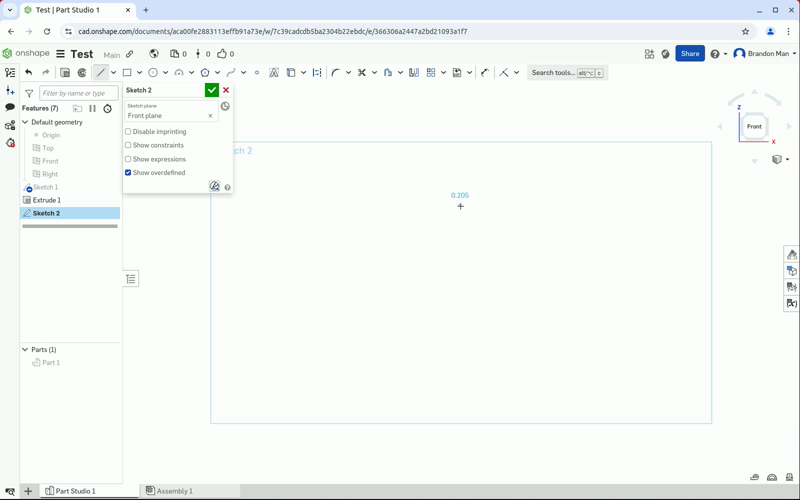
scroll(6)
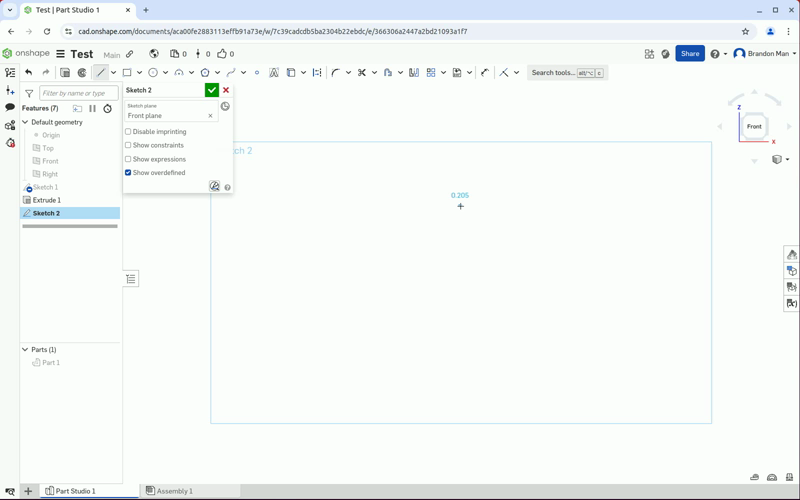
scroll(6)
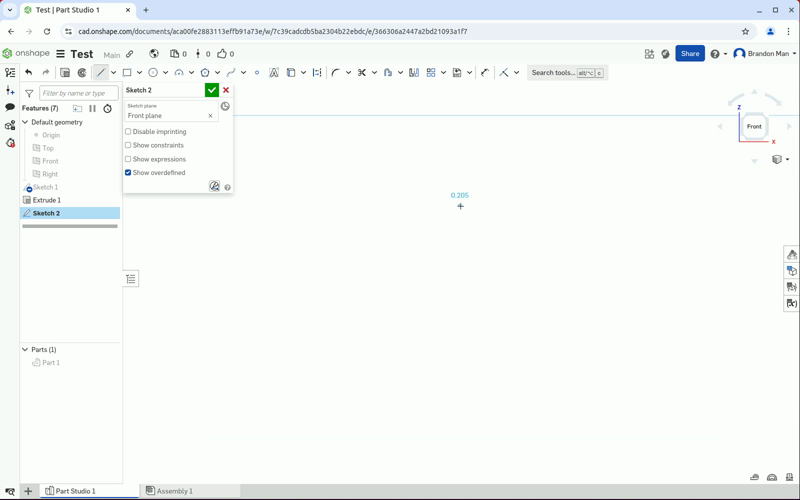
scroll(6)
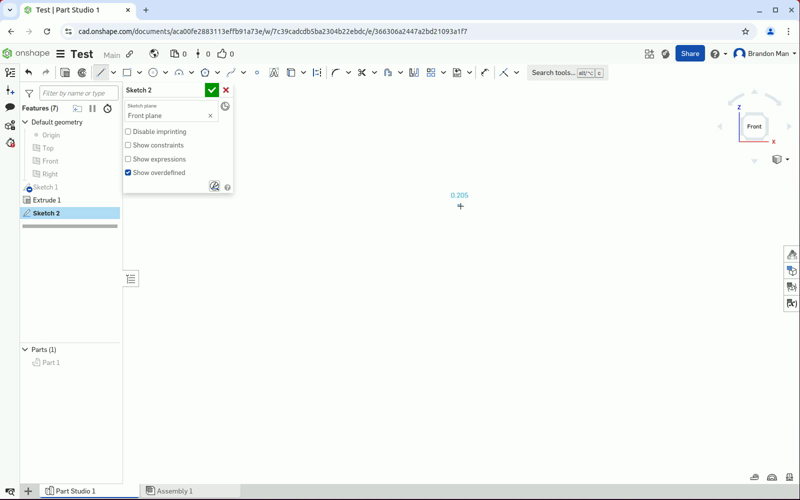
scroll(6)
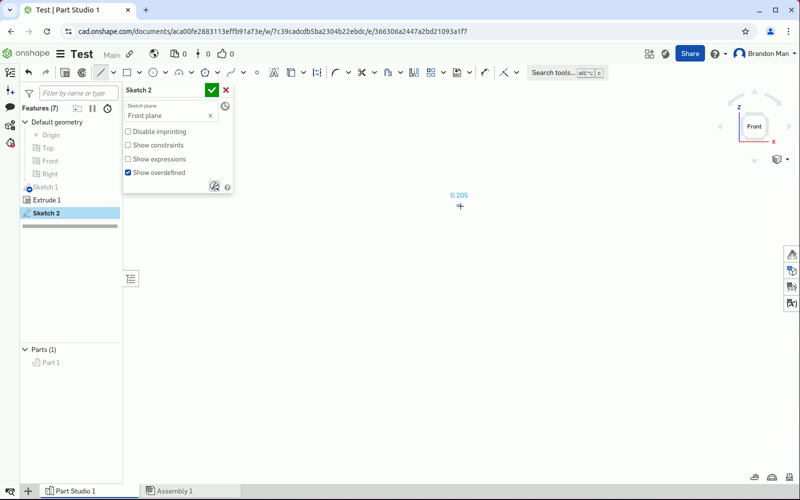
scroll(6)
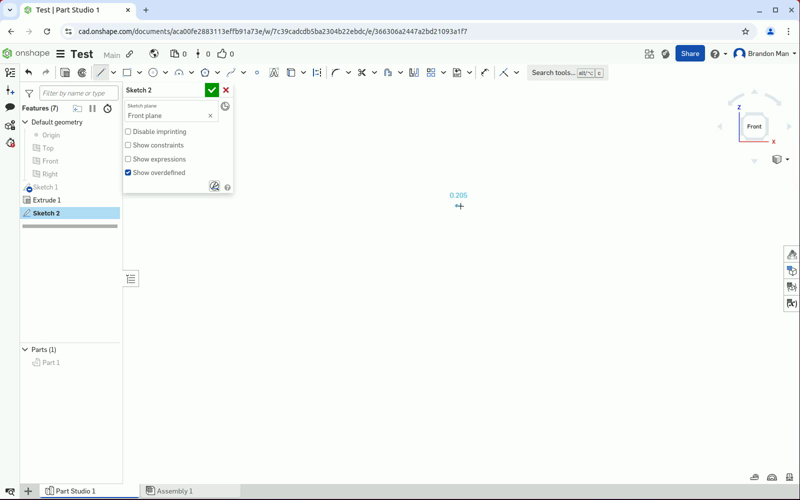
scroll(6)
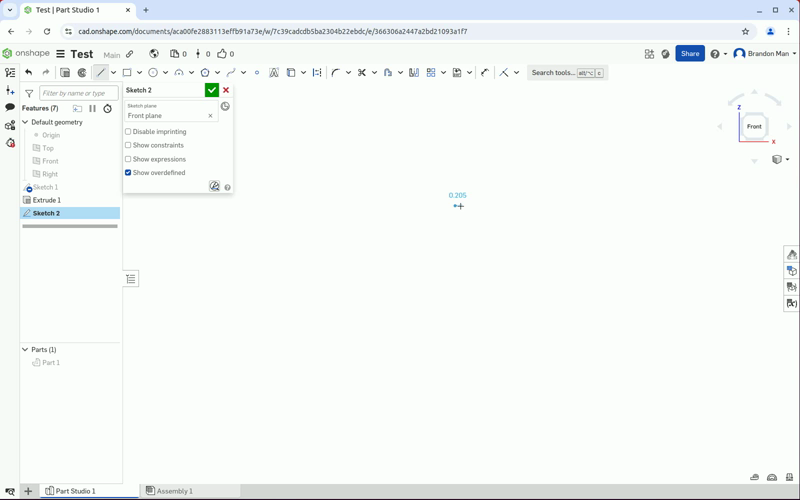
scroll(6)
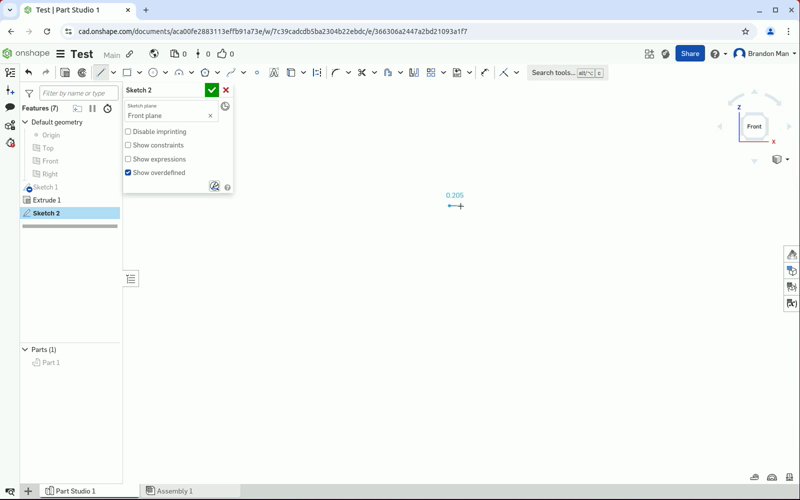
click(460, 205)
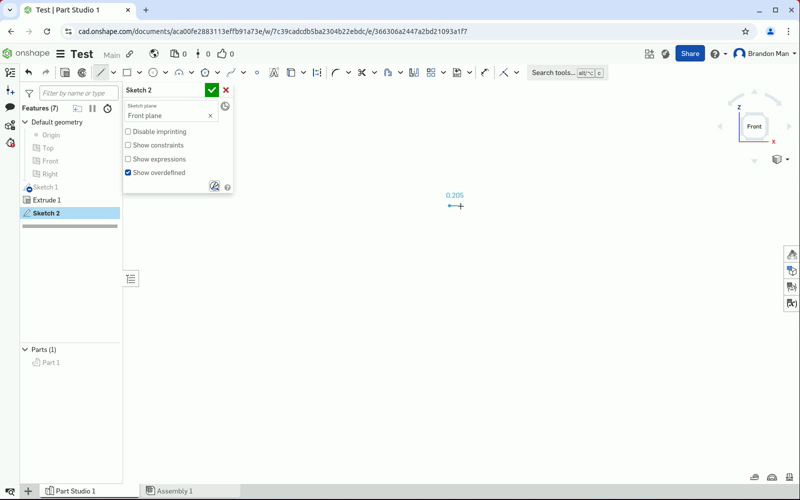
scroll(-6)
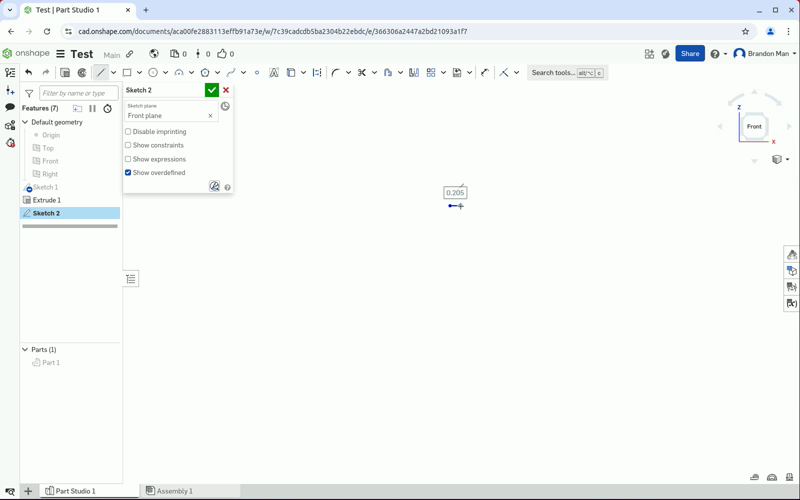
scroll(-6)
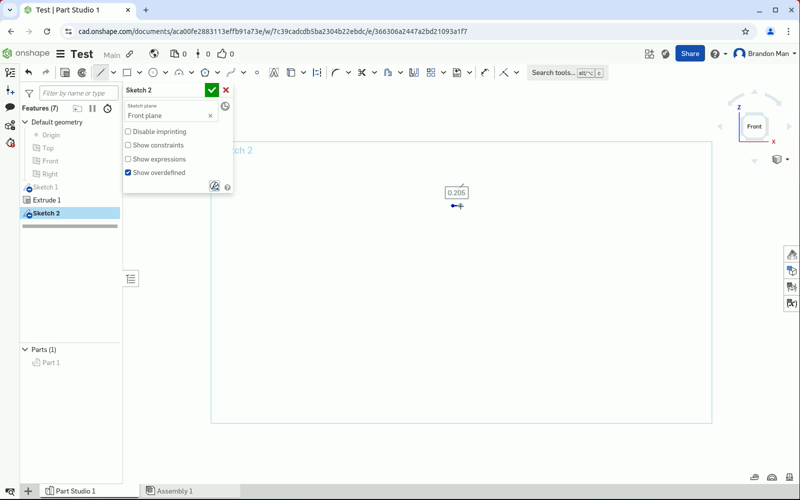
scroll(-6)
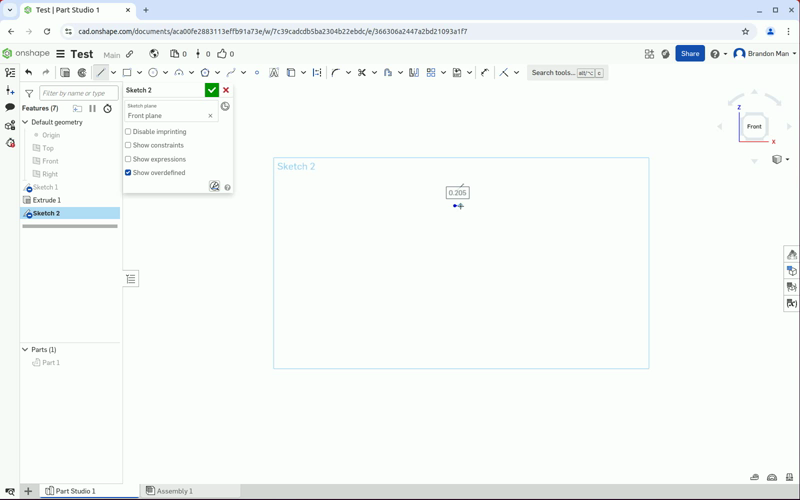
scroll(-6)
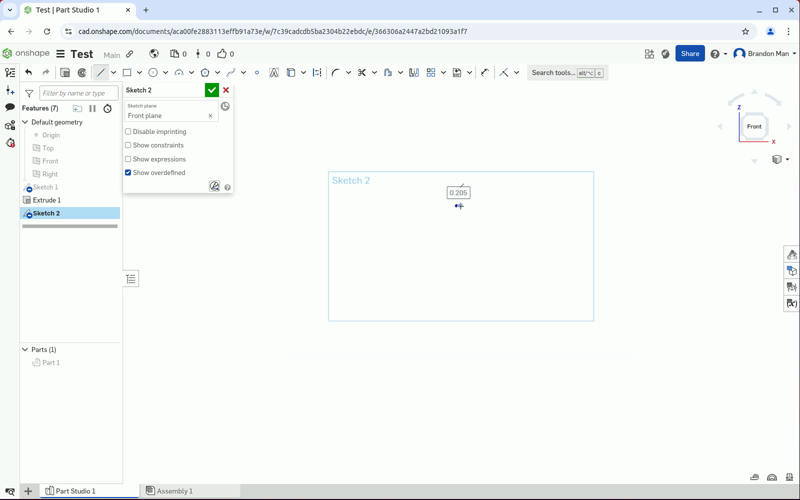
scroll(-6)
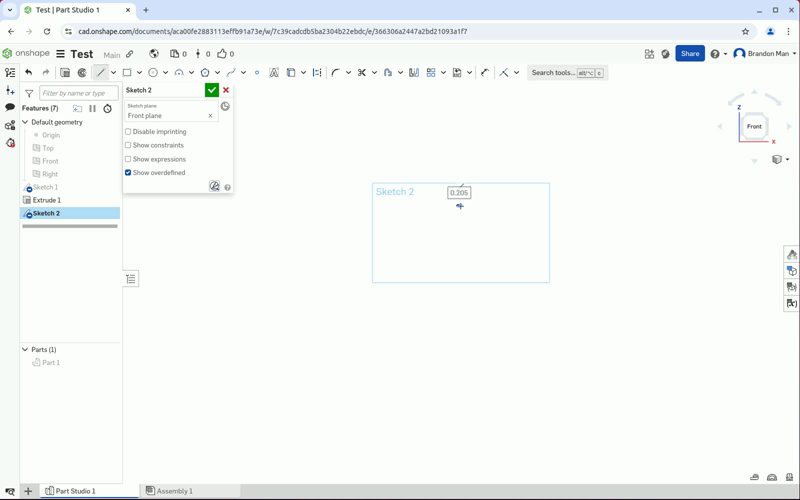
scroll(-6)
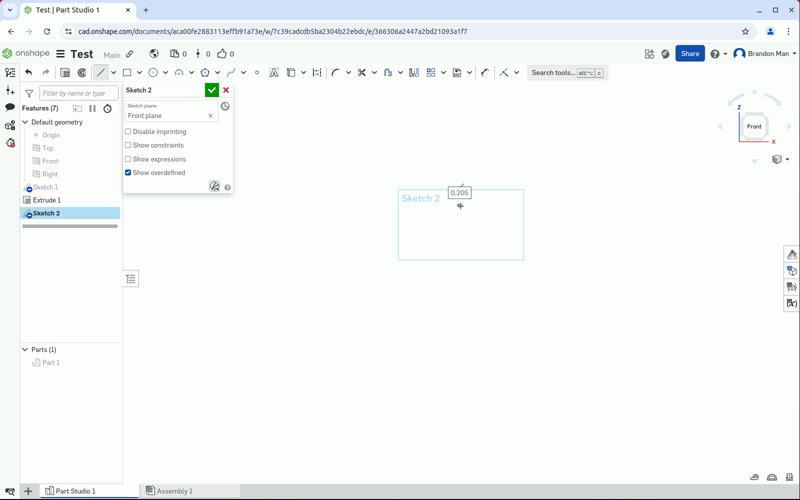
scroll(-6)
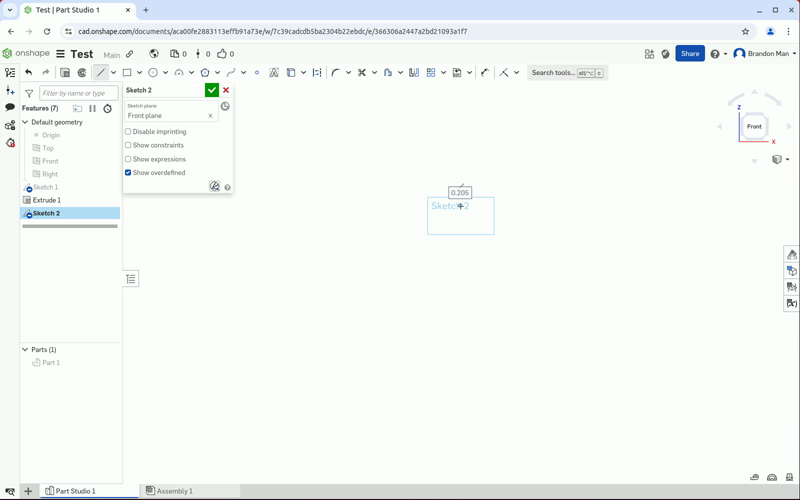
key_up(shift)
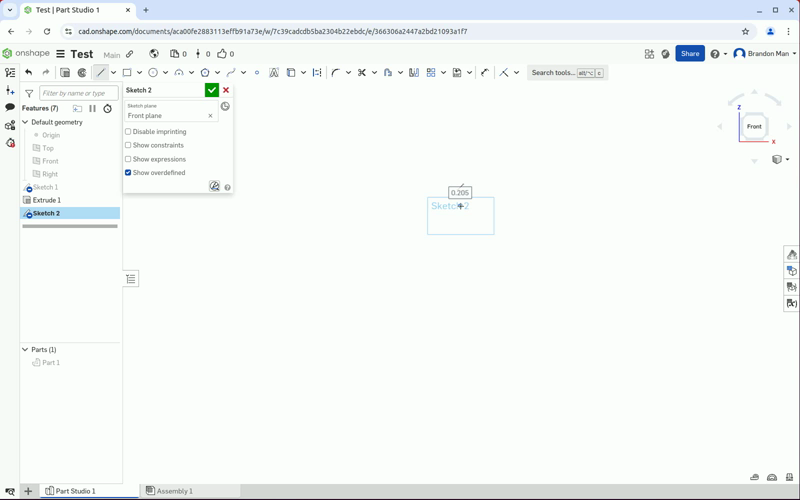
key_down(shift)
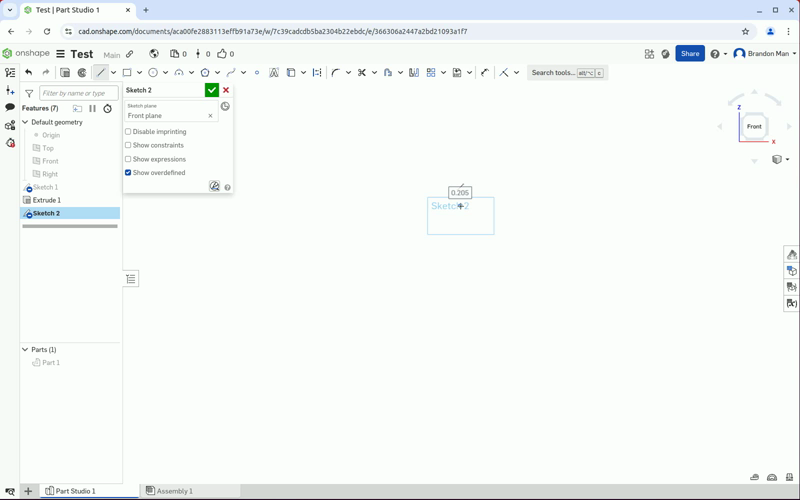
mouse_move(490, 205)
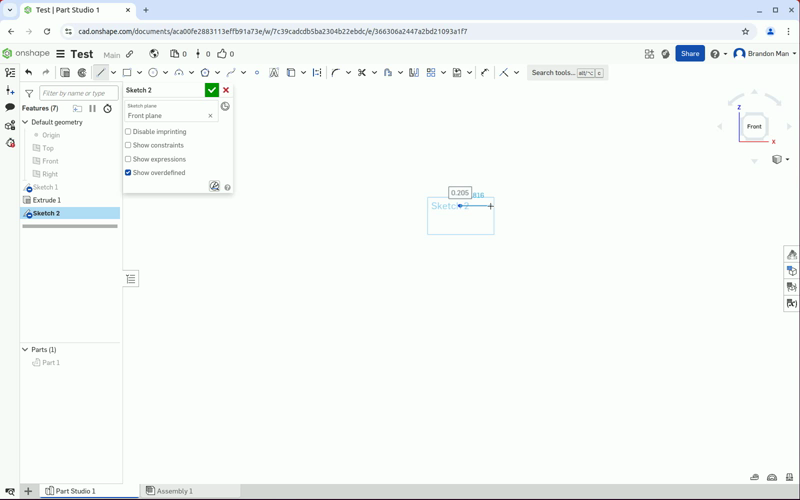
mouse_move(460, 169)
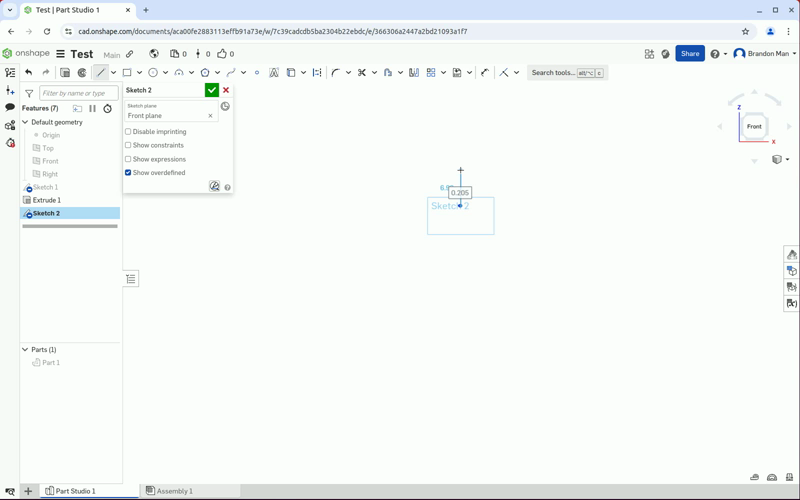
click(460, 169)
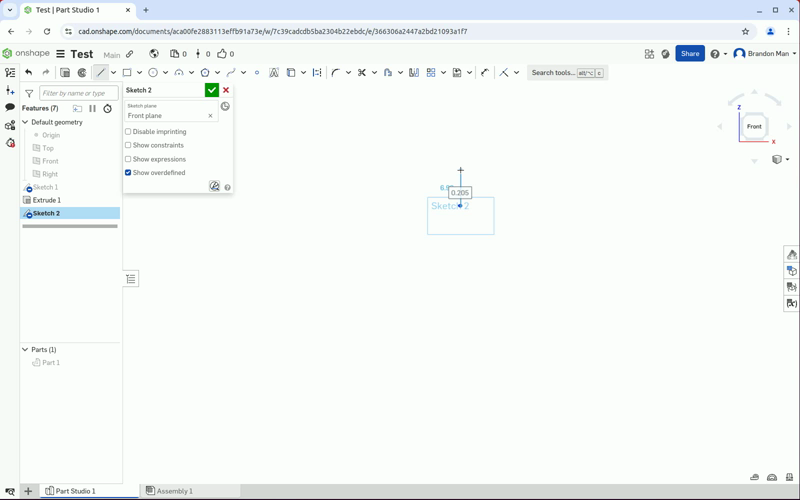
key_up(shift)
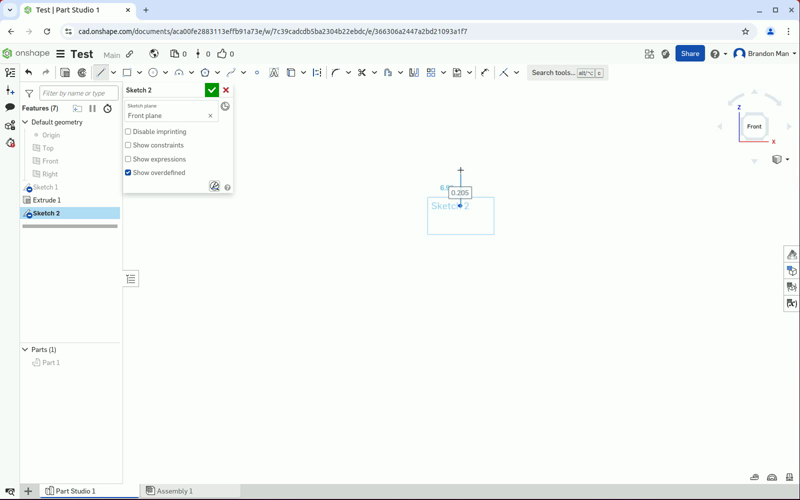
key_down(shift)
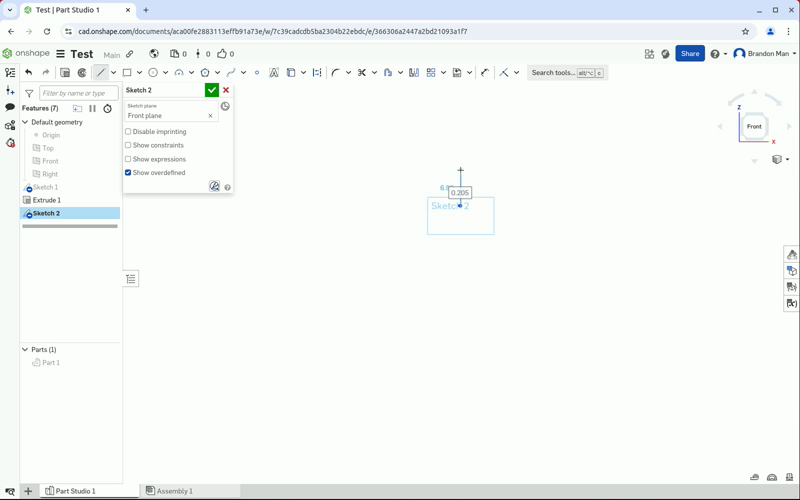
mouse_move(490, 169)
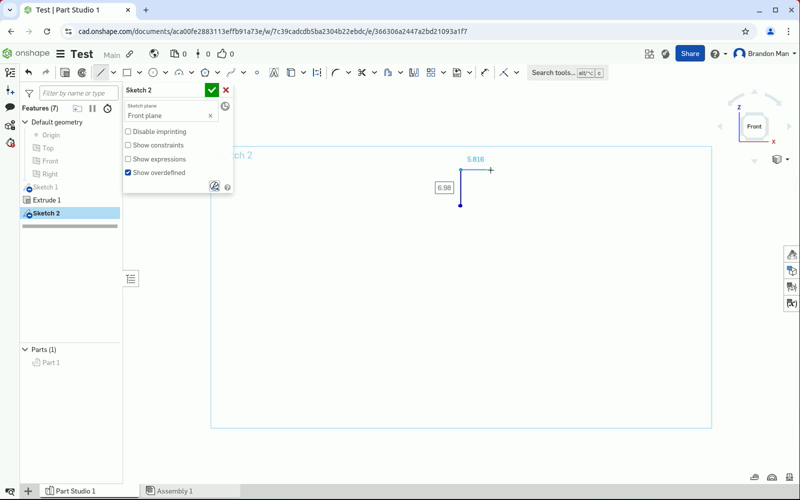
mouse_move(459, 169)
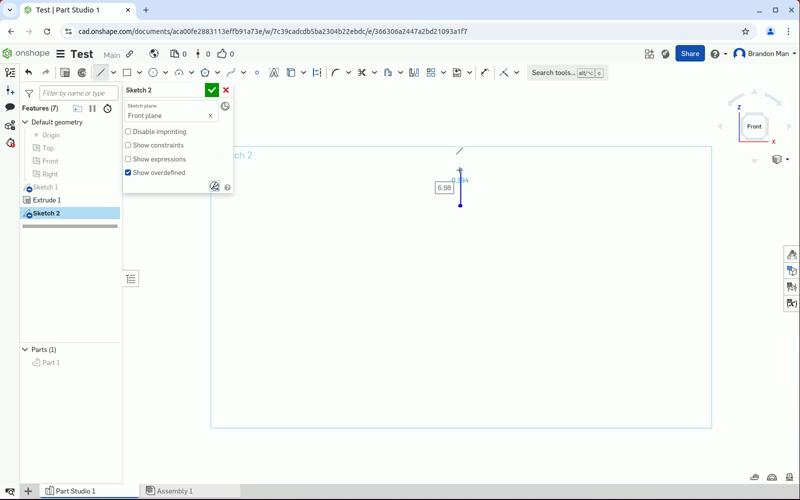
scroll(6)
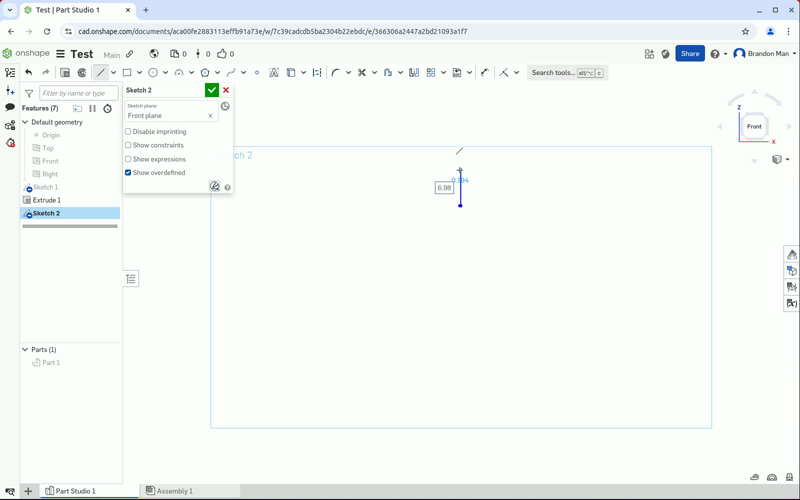
scroll(6)
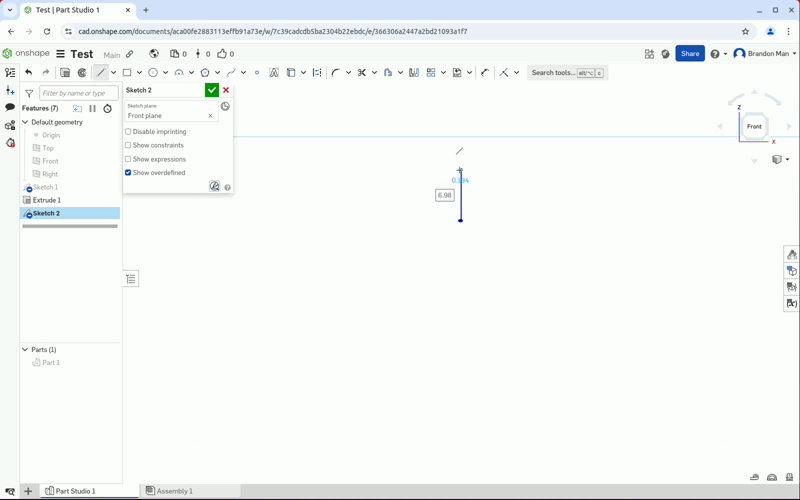
scroll(6)
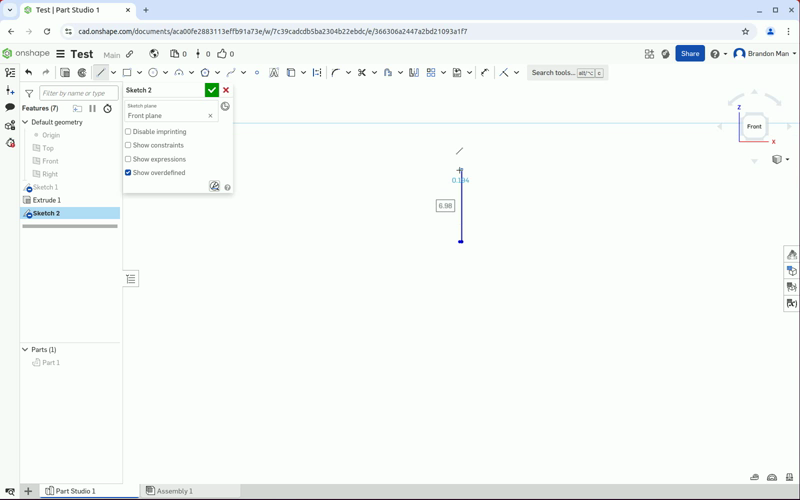
scroll(6)
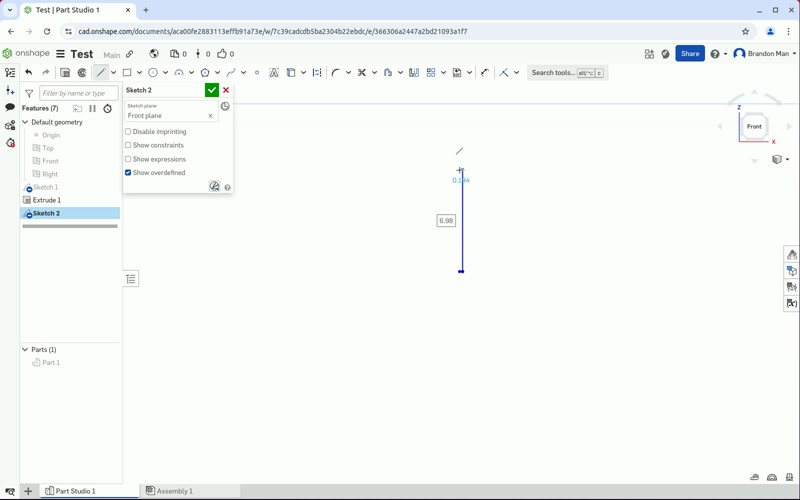
scroll(6)
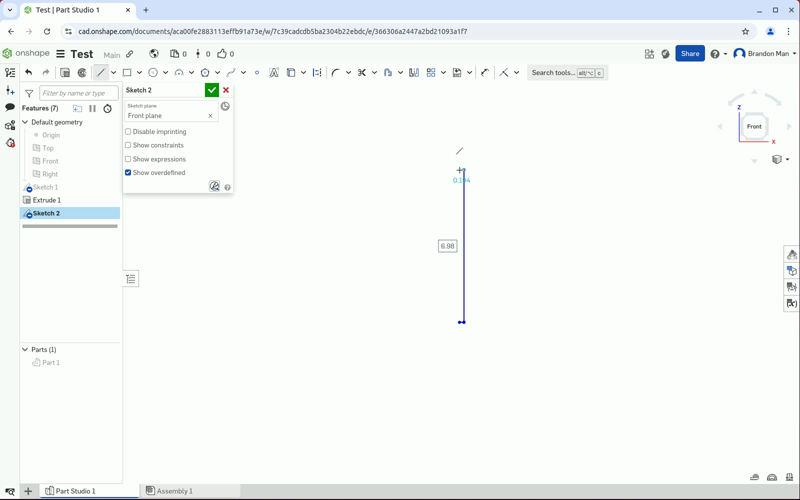
scroll(6)
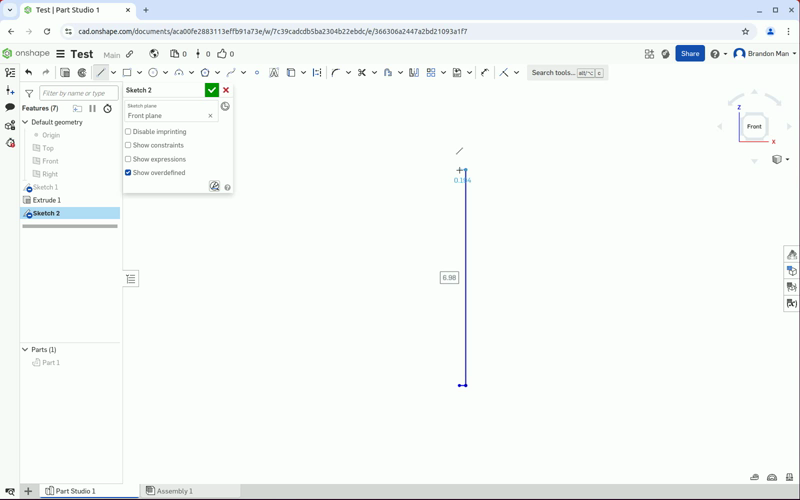
scroll(6)
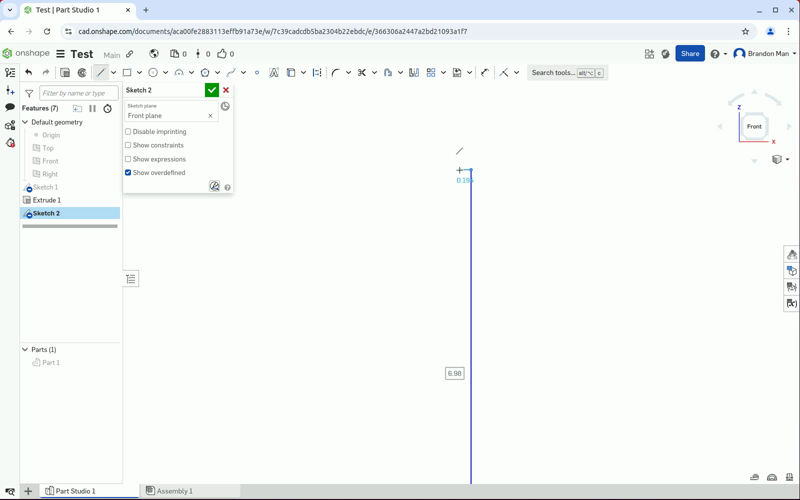
click(459, 169)
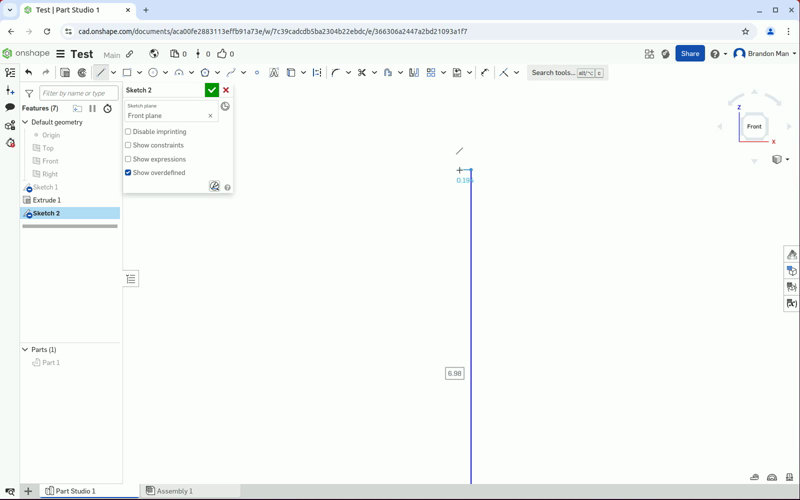
scroll(-6)
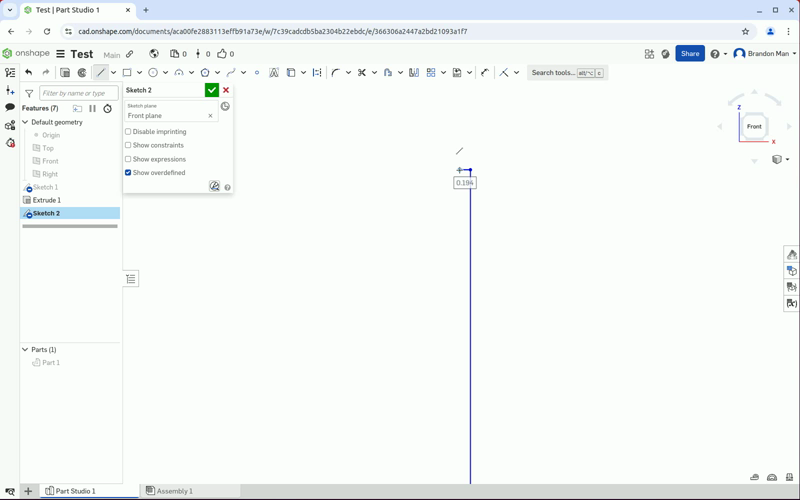
scroll(-6)
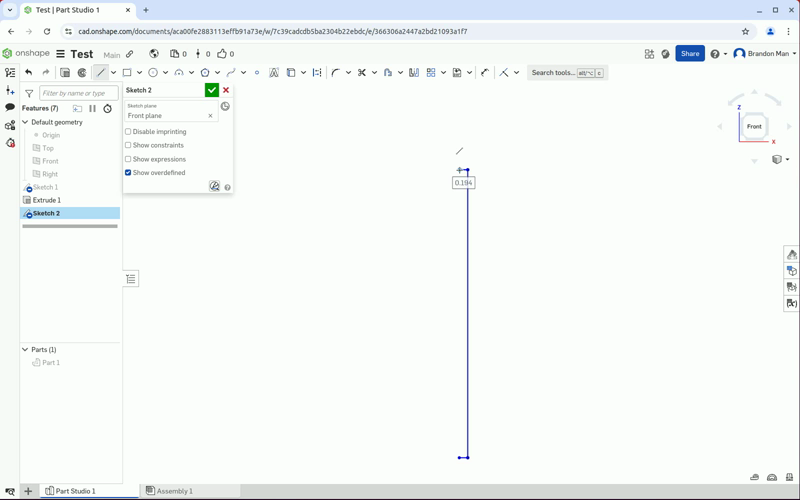
scroll(-6)
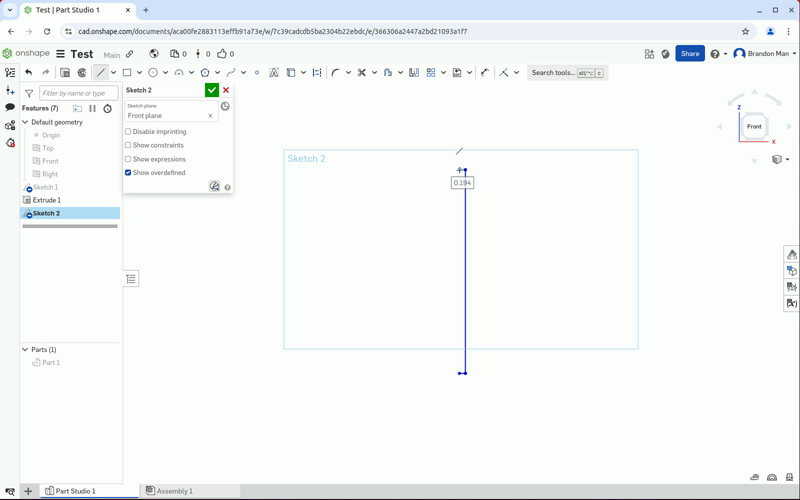
scroll(-6)
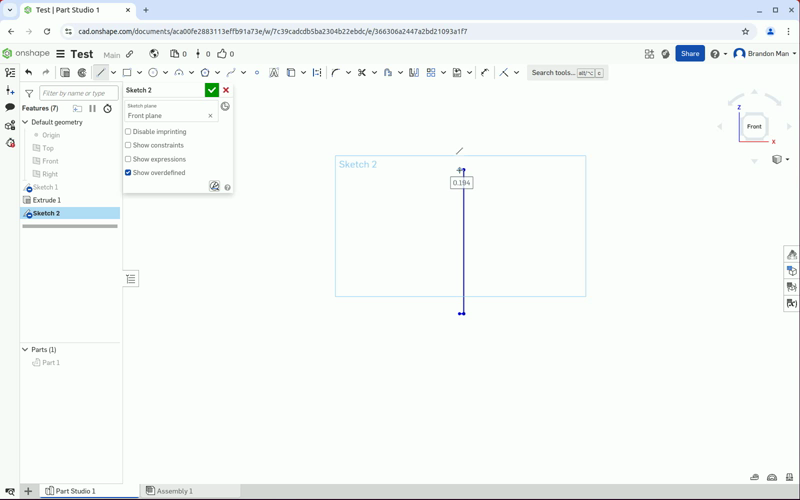
scroll(-6)
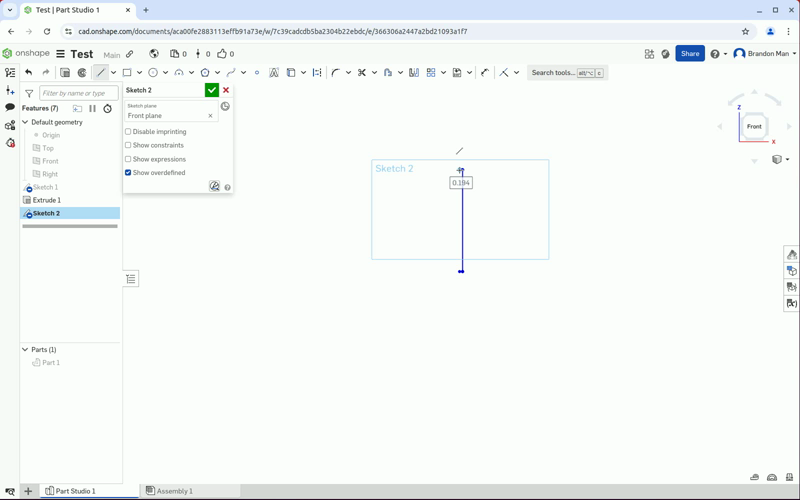
scroll(-6)
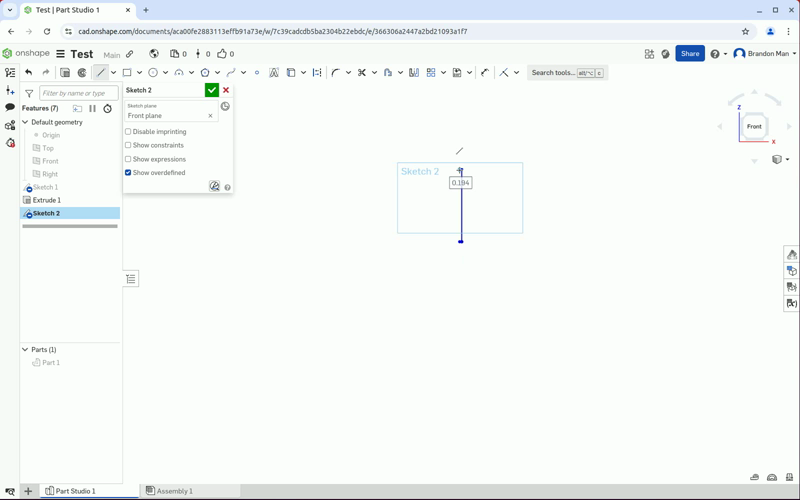
scroll(-6)
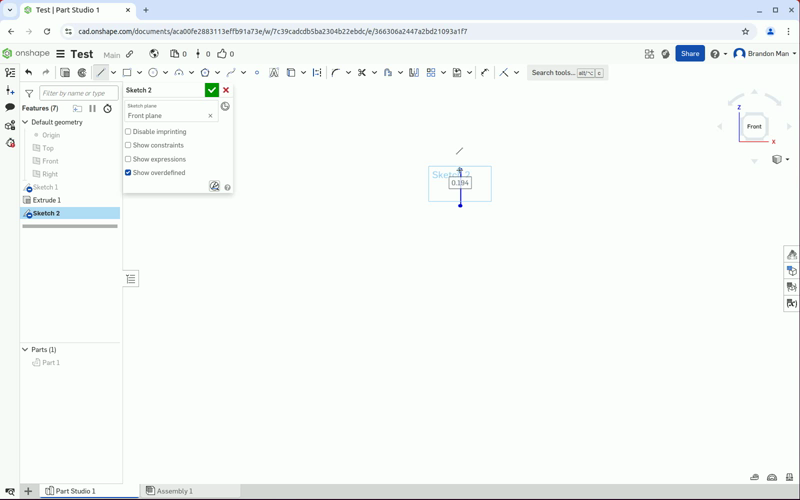
key_up(shift)
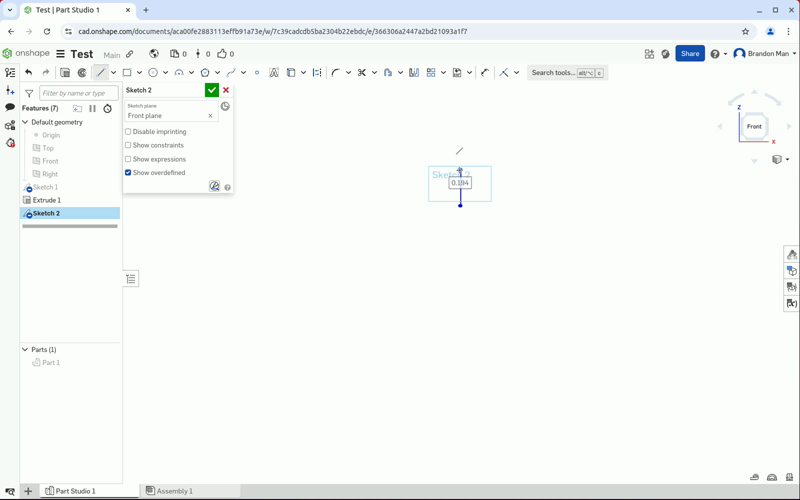
mouse_move(489, 169)
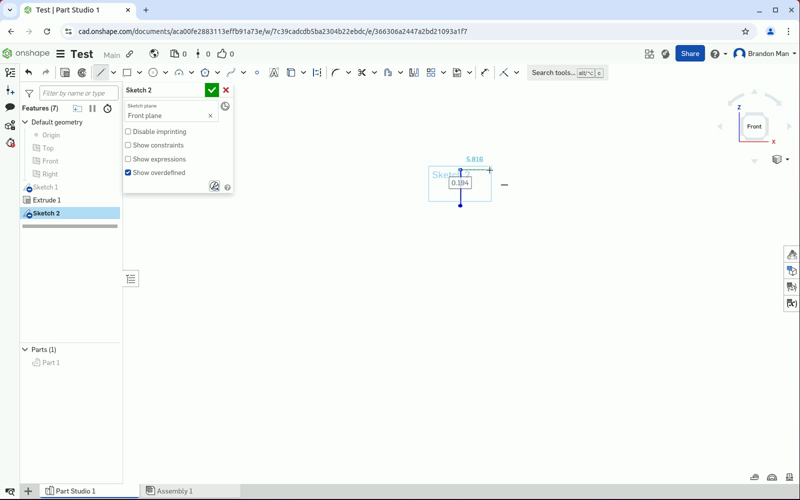
key_down(shift)
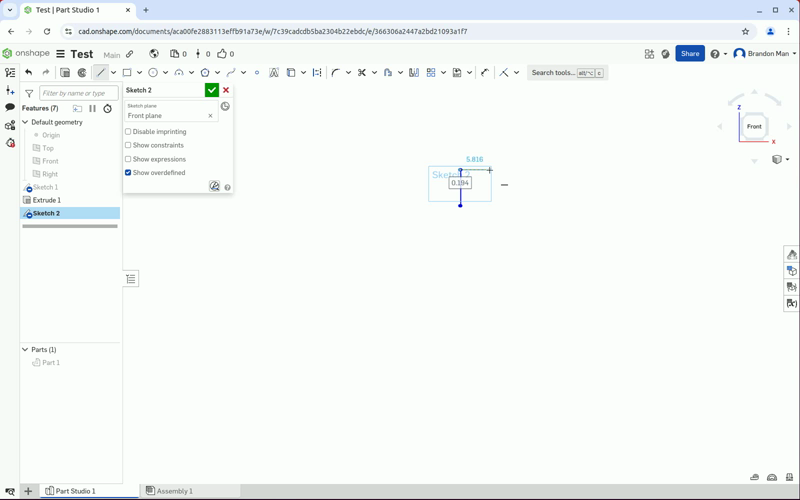
mouse_move(459, 205)
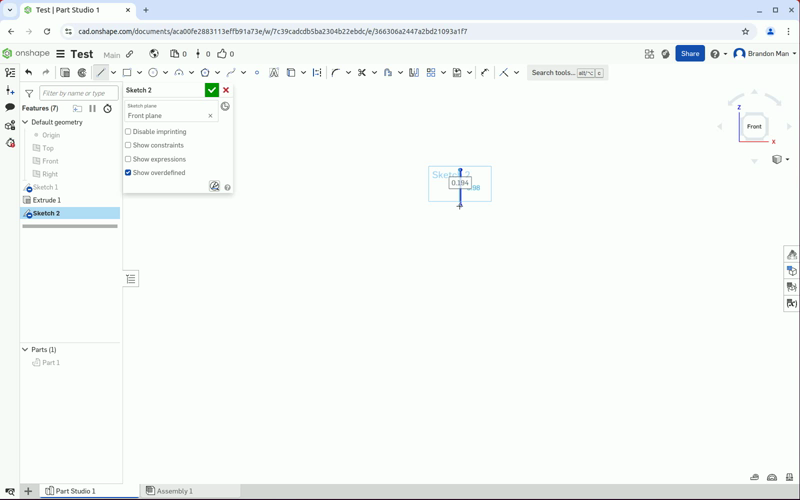
scroll(6)
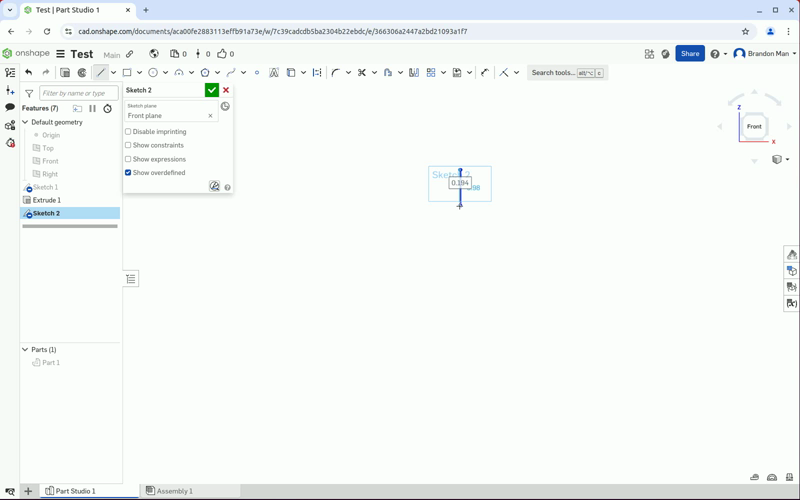
scroll(6)
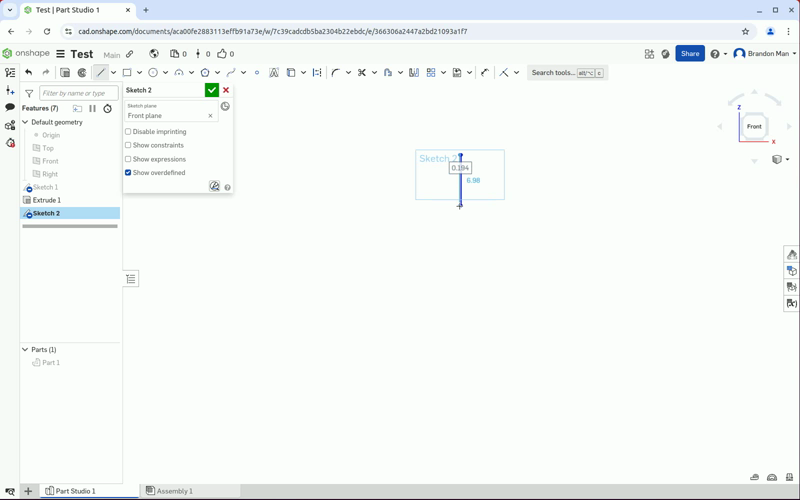
scroll(6)
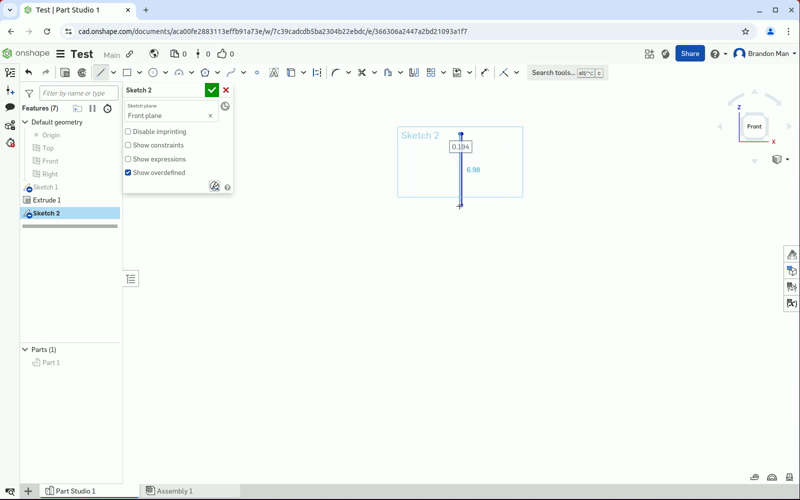
scroll(6)
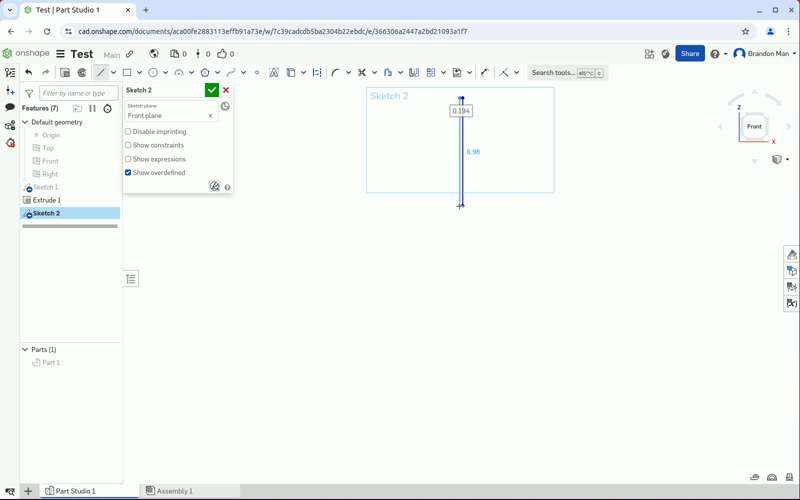
scroll(6)
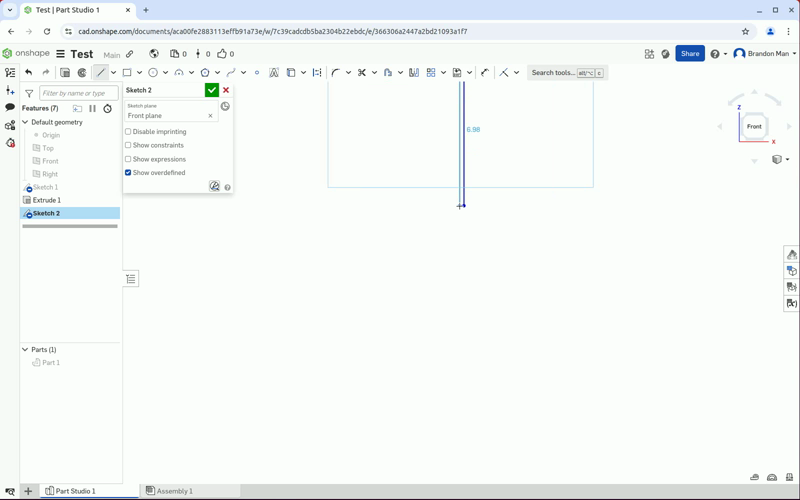
scroll(6)
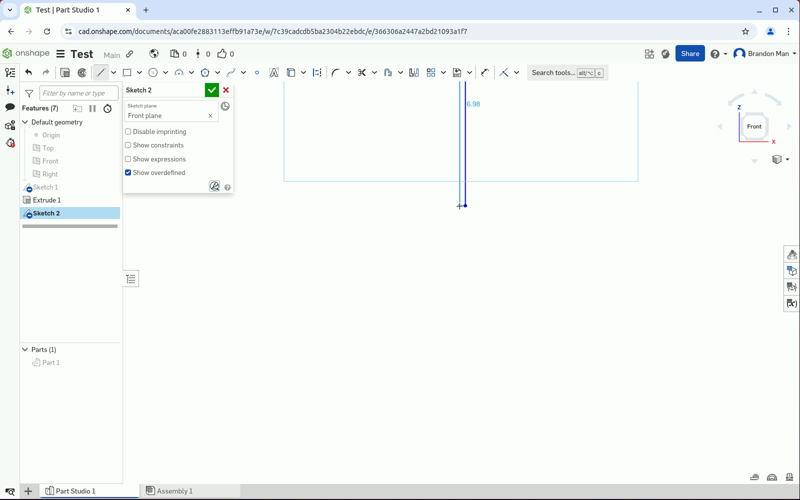
scroll(6)
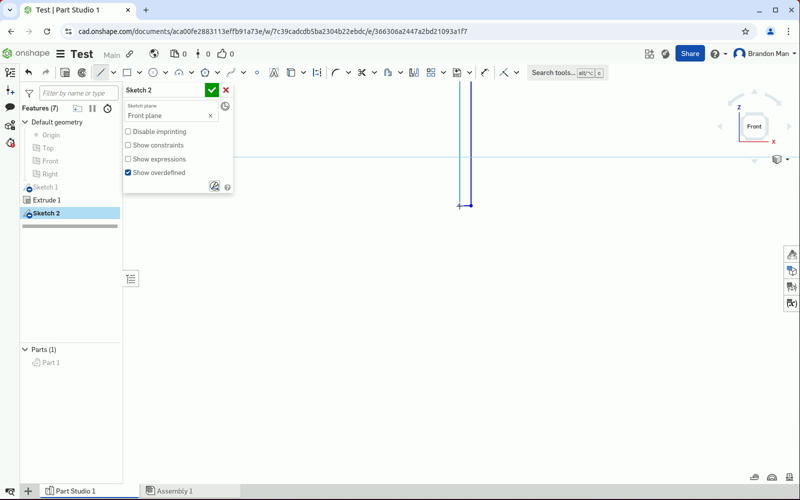
key_up(shift)
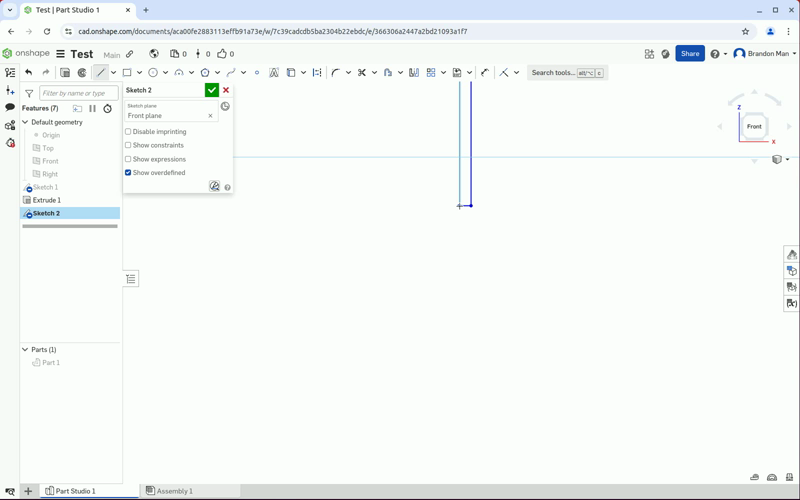
click(459, 205)
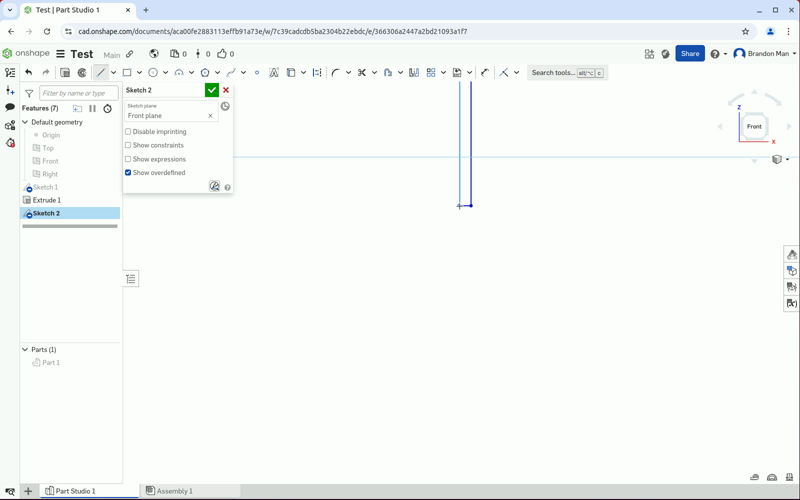
scroll(-6)
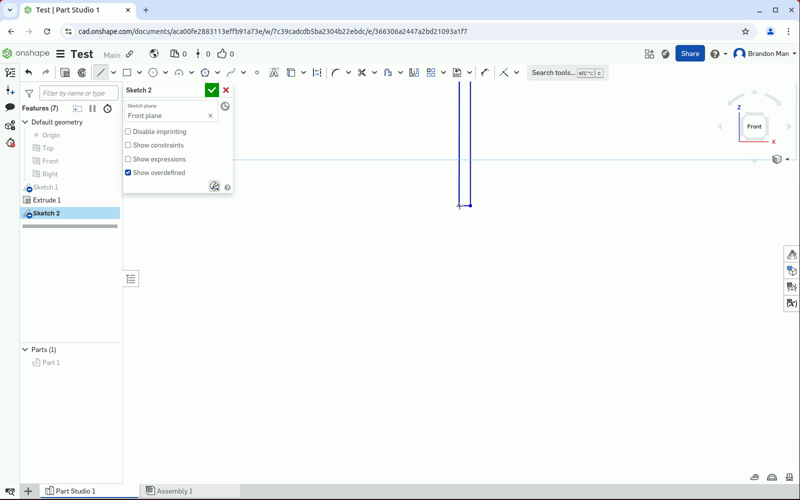
scroll(-6)
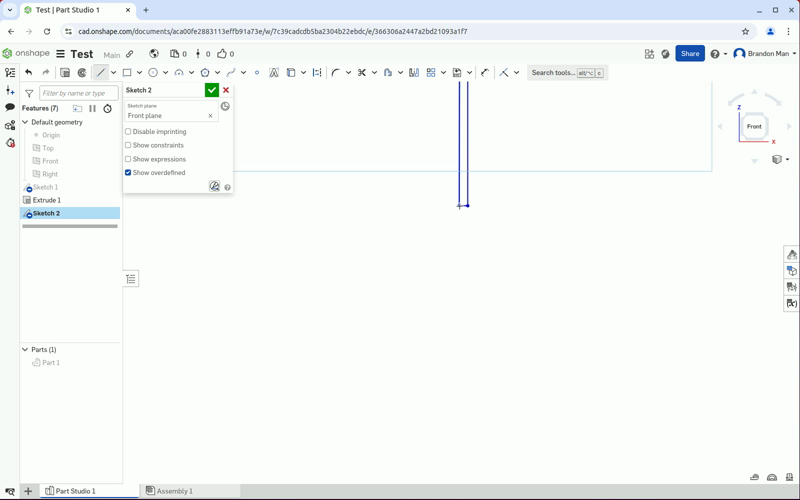
scroll(-6)
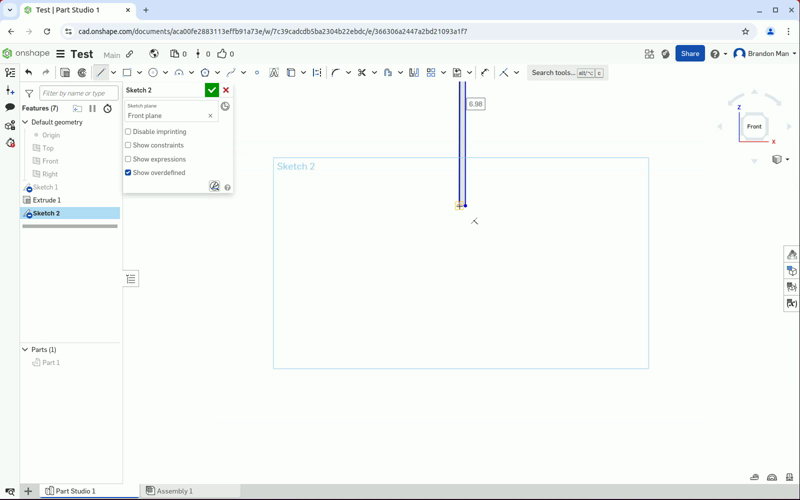
scroll(-6)
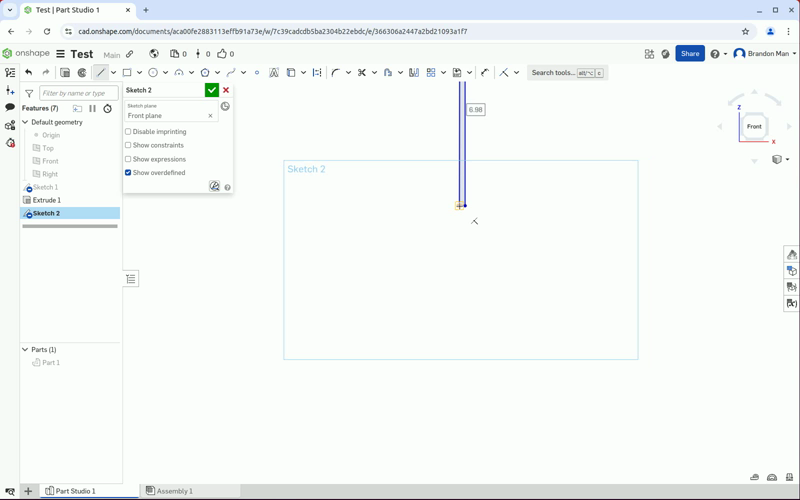
scroll(-6)
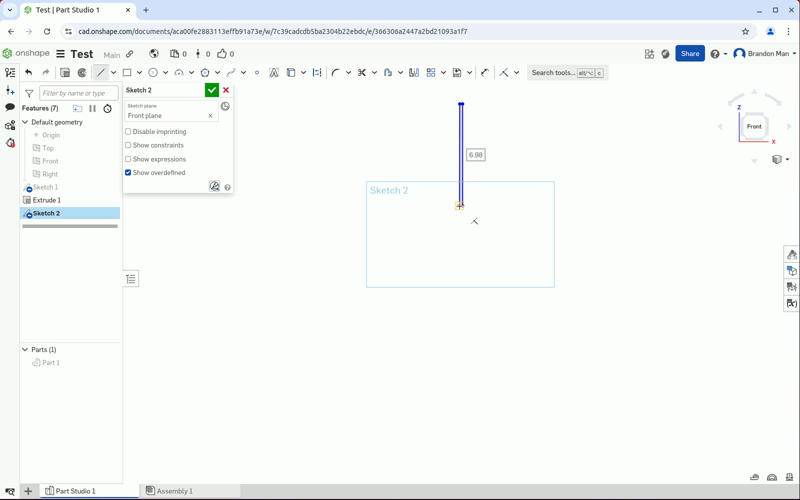
scroll(-6)
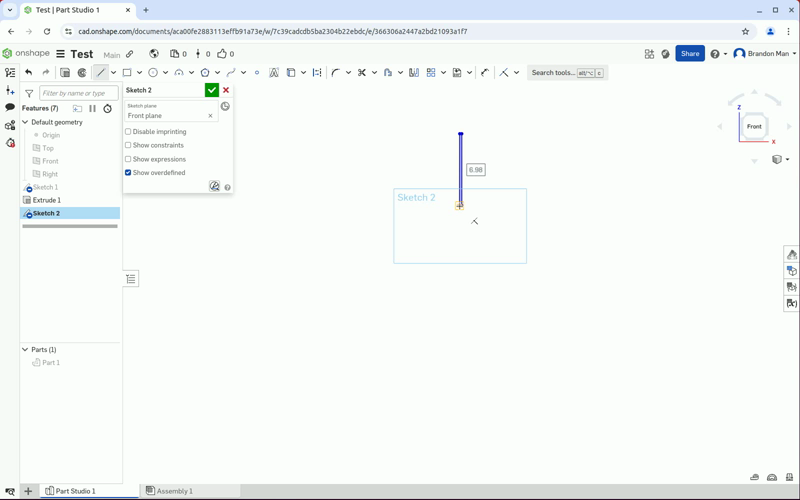
scroll(-6)
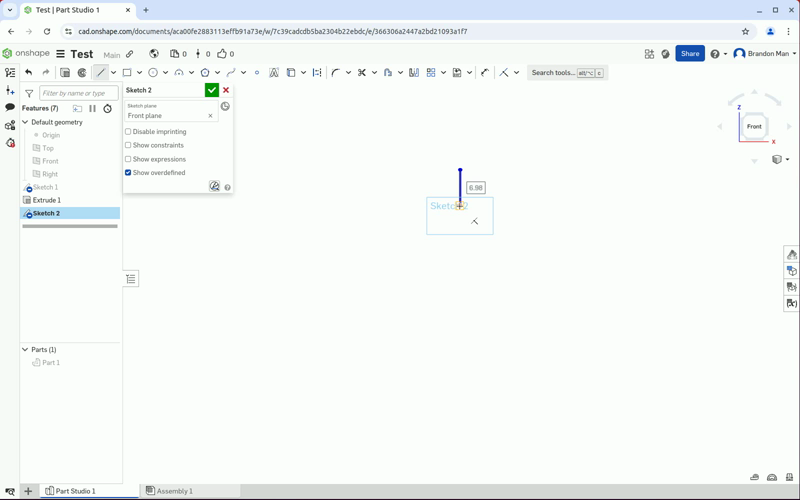
key(esc)
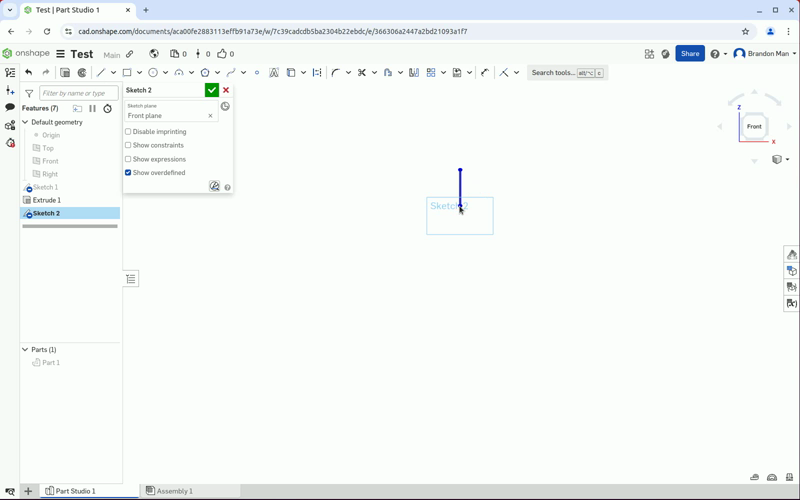
mouse_move(460, 191)
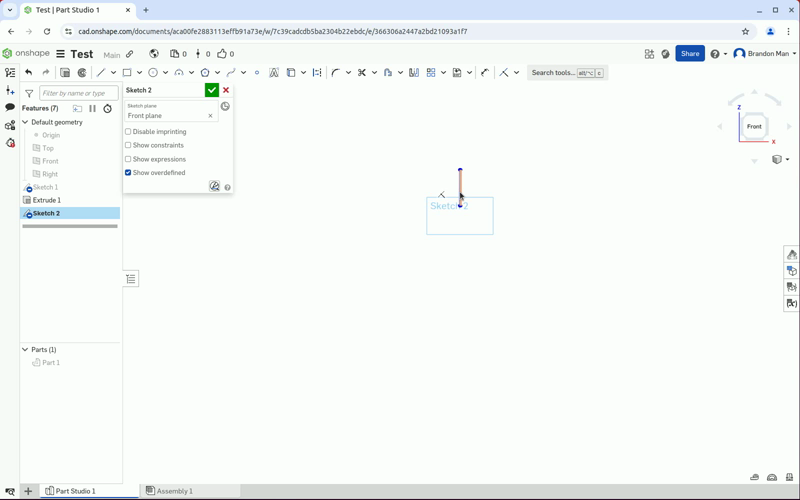
scroll(6)
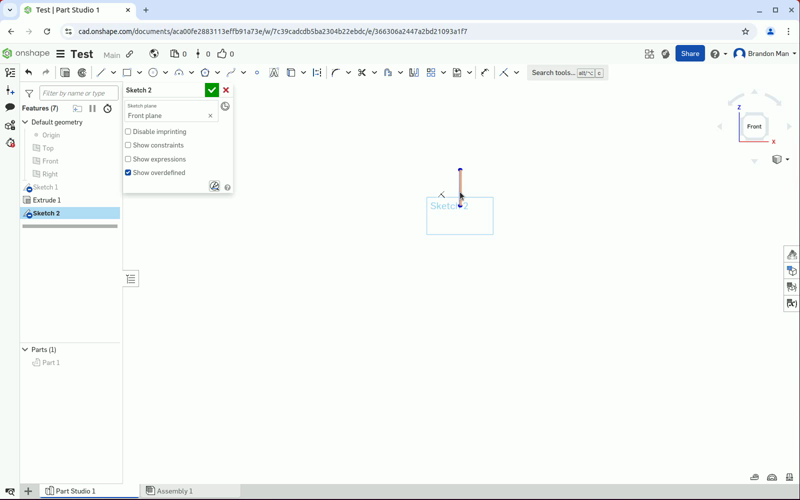
scroll(6)
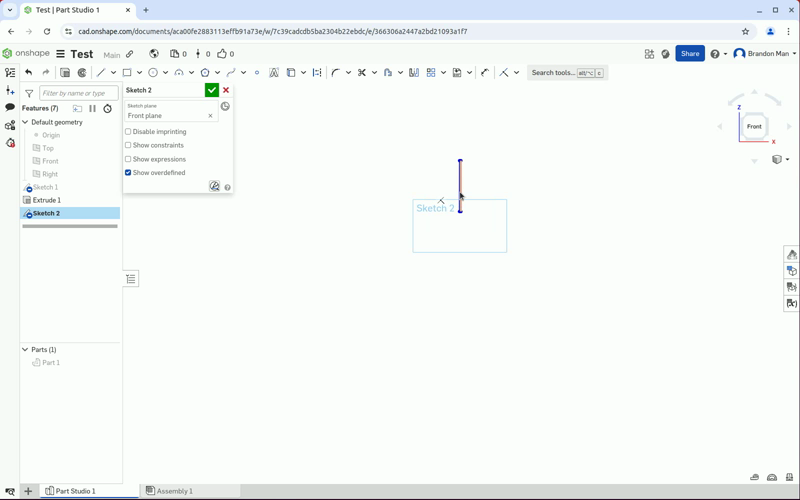
scroll(6)
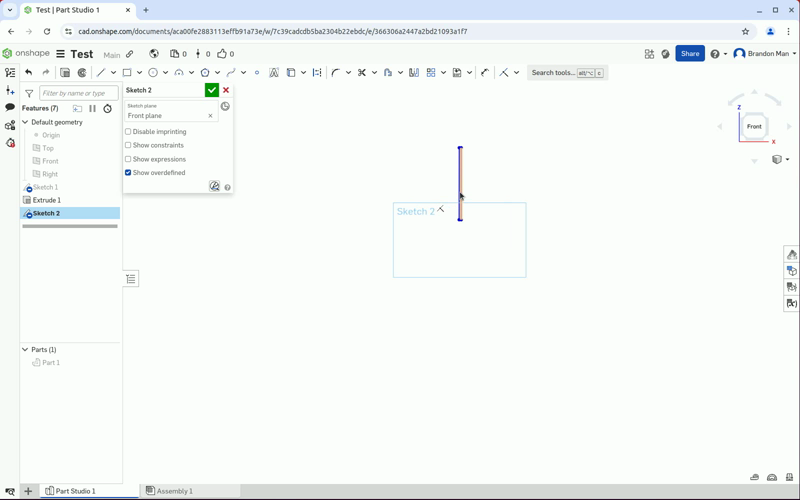
scroll(6)
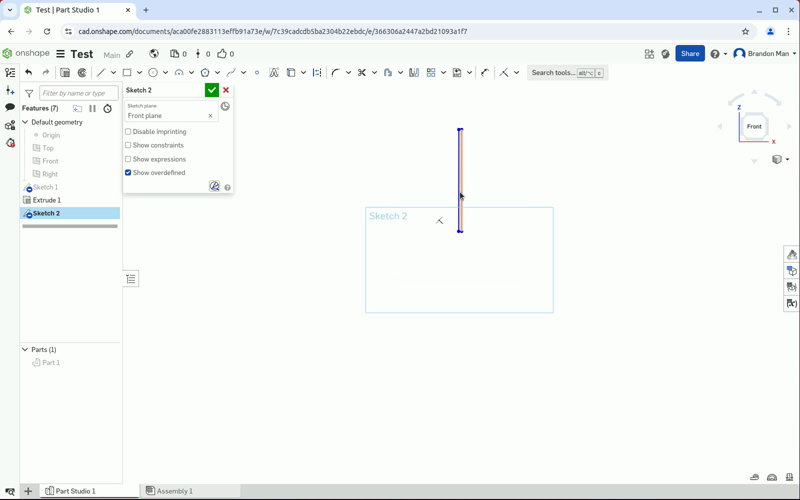
scroll(6)
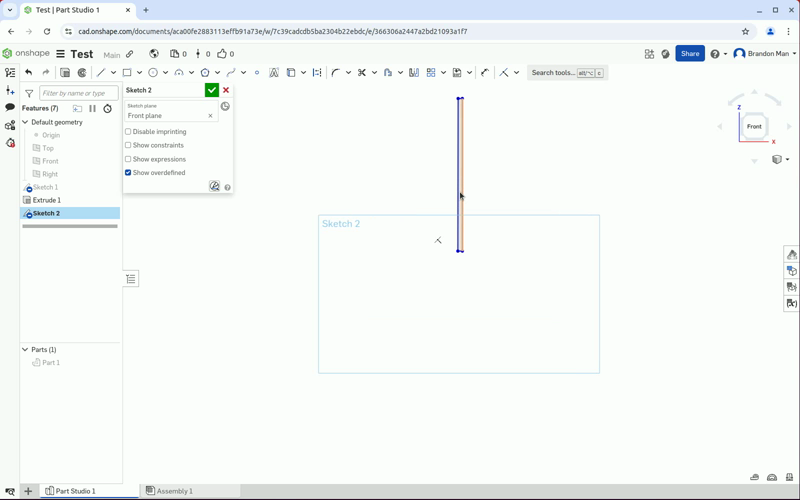
scroll(6)
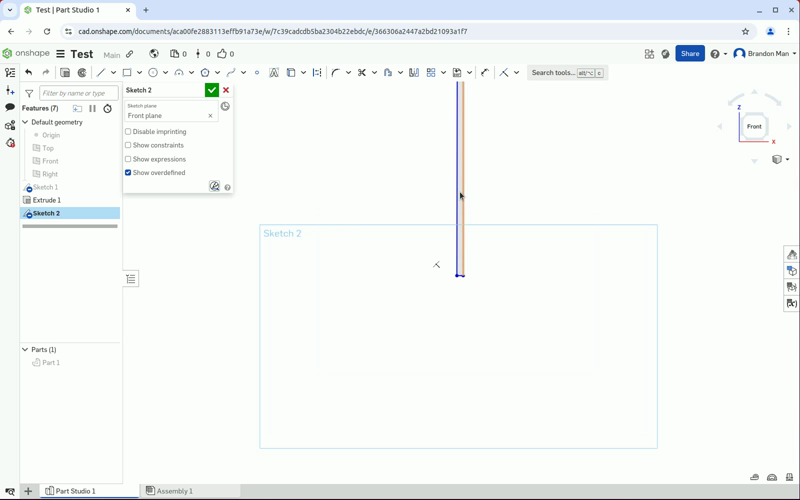
scroll(6)
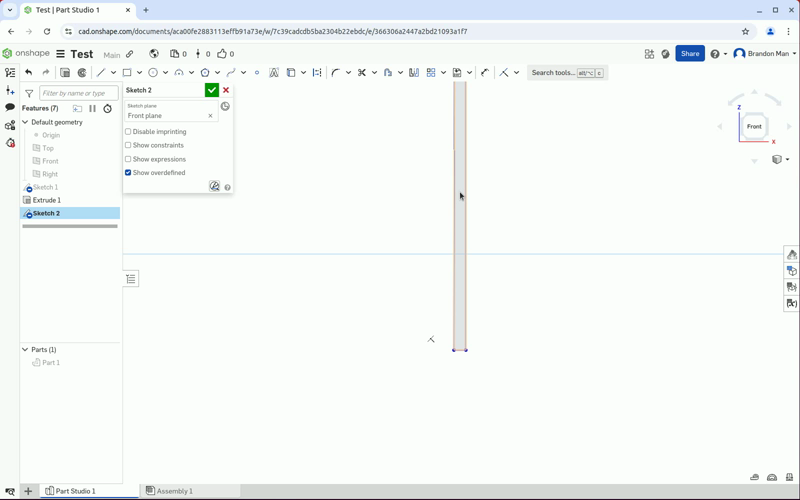
click(460, 191)
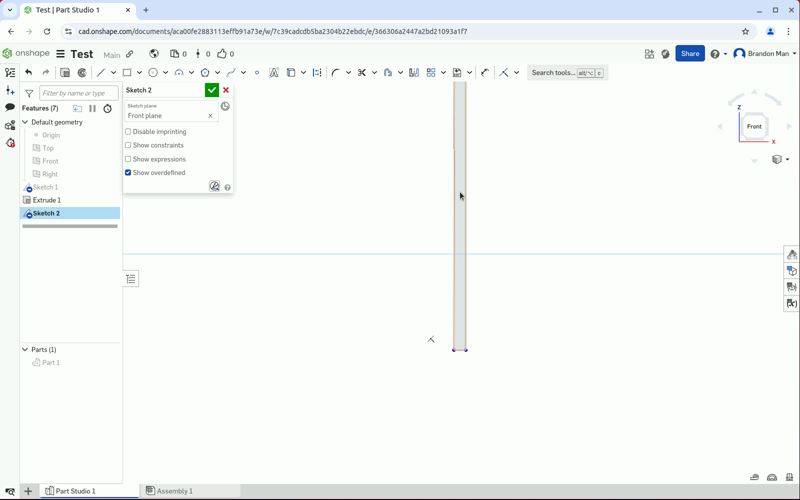
scroll(-6)
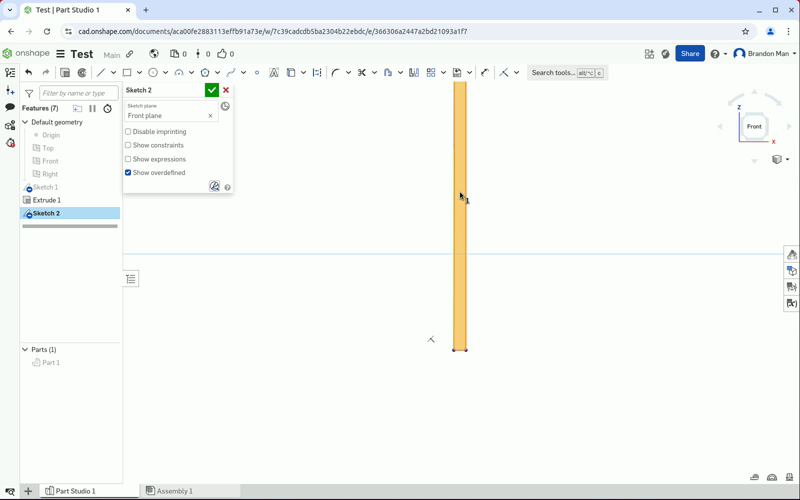
scroll(-6)
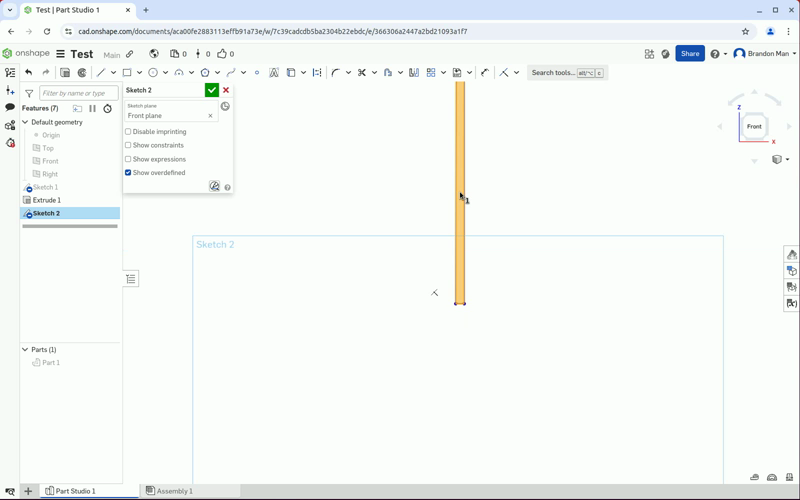
scroll(-6)
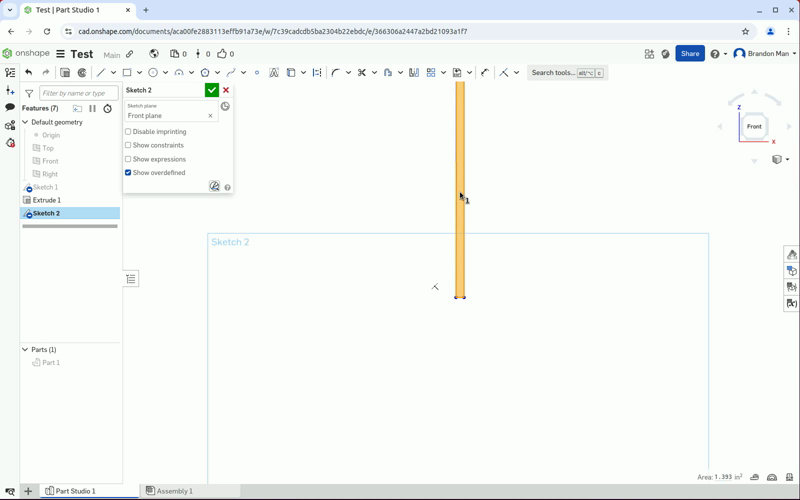
scroll(-6)
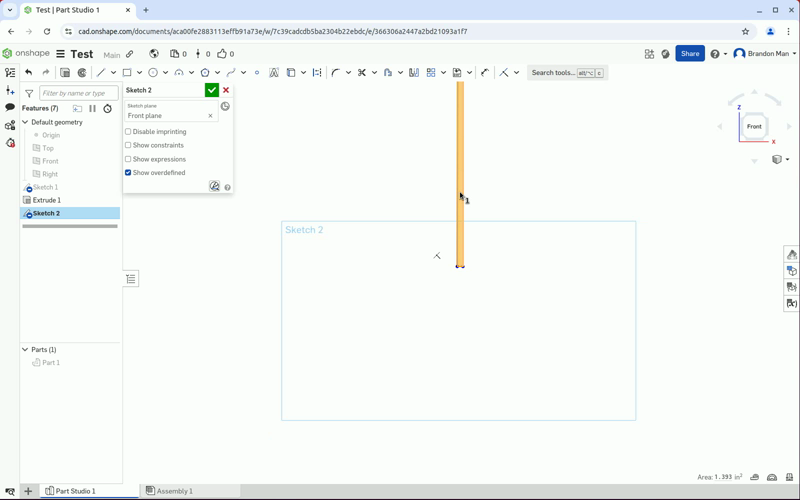
scroll(-6)
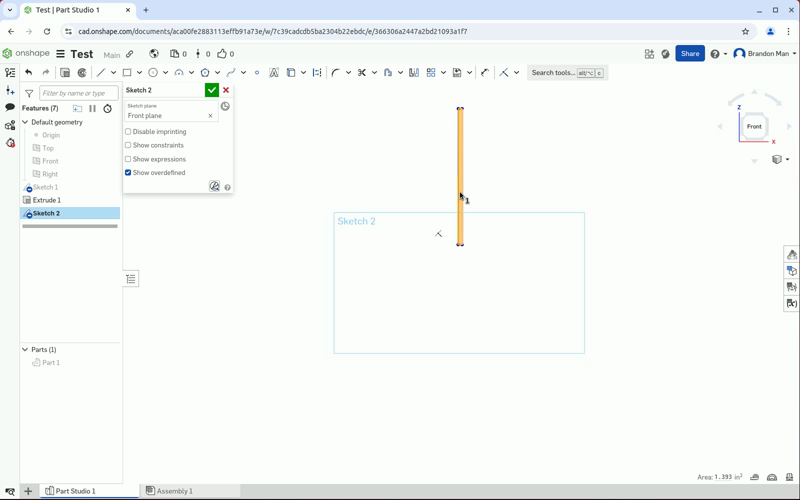
scroll(-6)
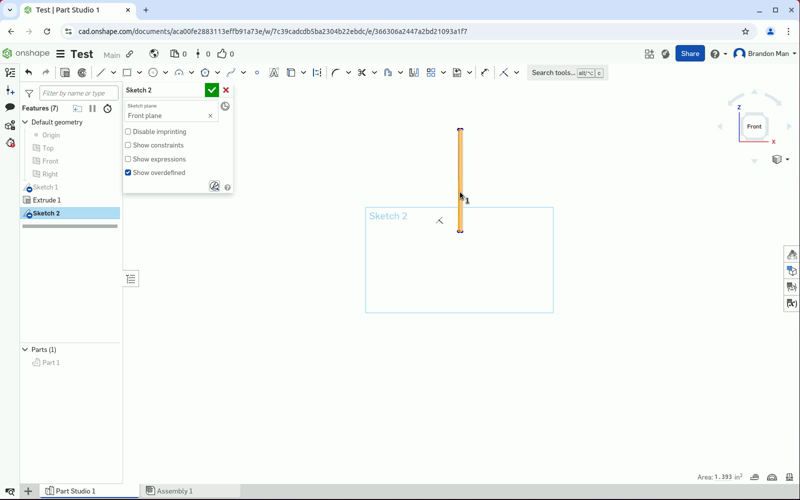
scroll(-6)
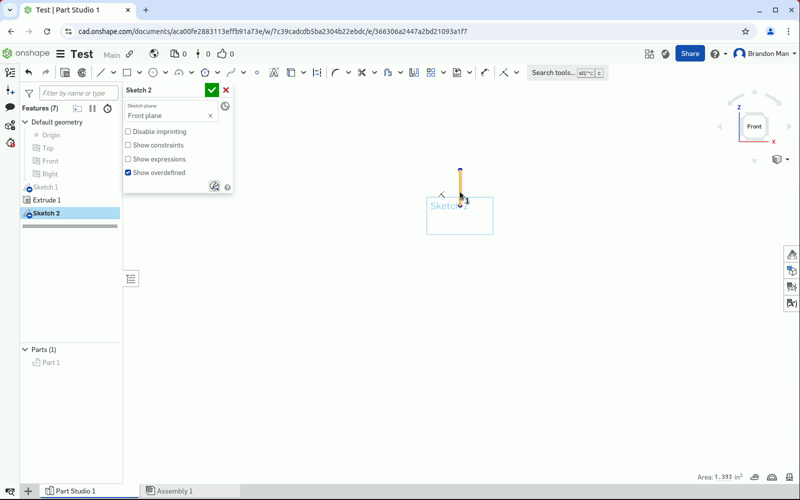
mouse_move(73, 352)
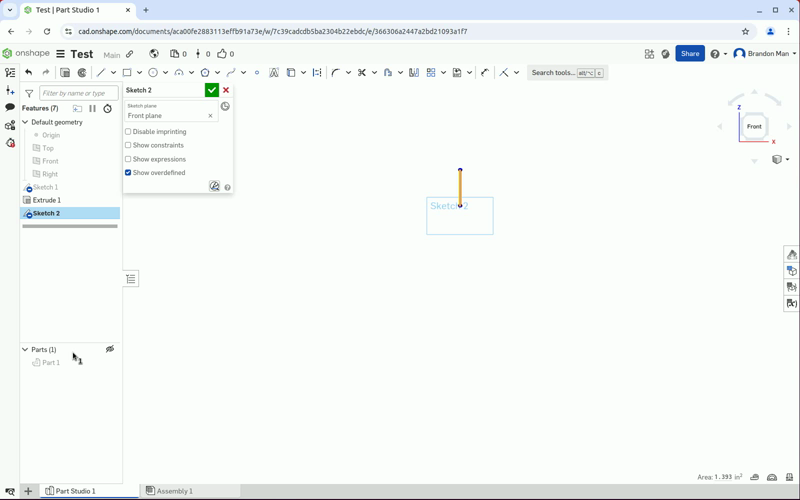
key(shift+y)
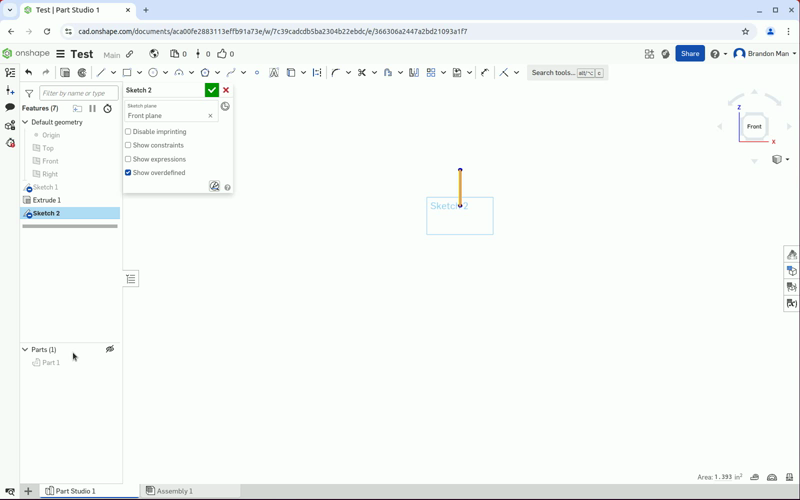
key(shift+e)
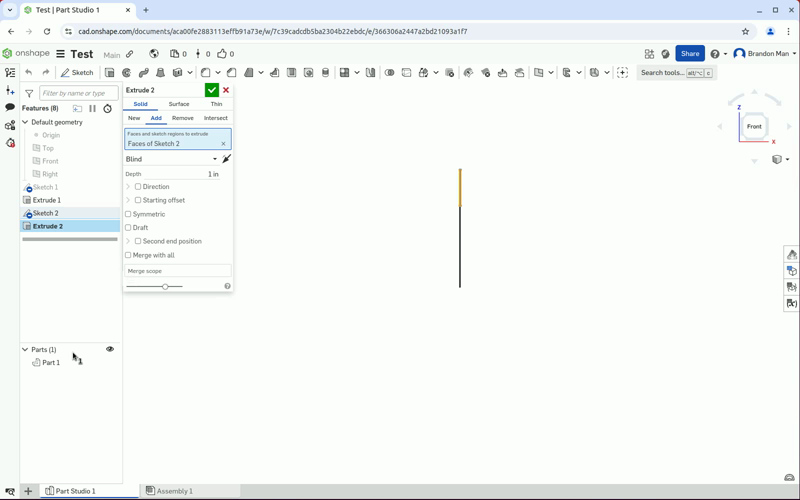
mouse_move(143, 106)
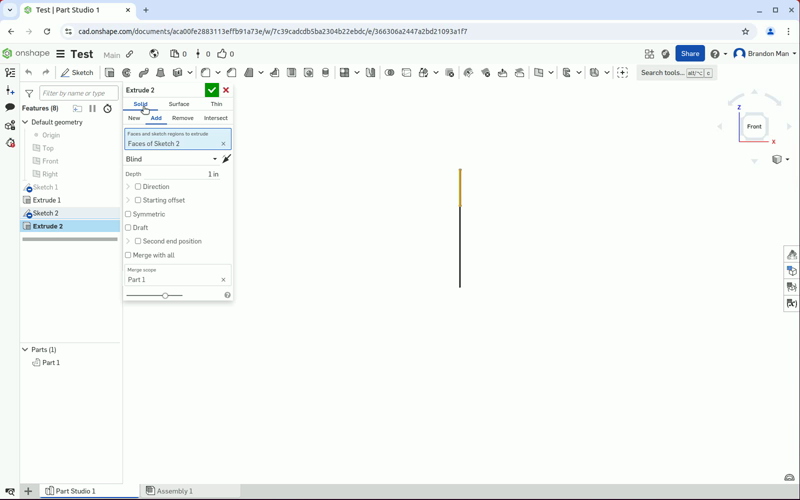
click(143, 106)
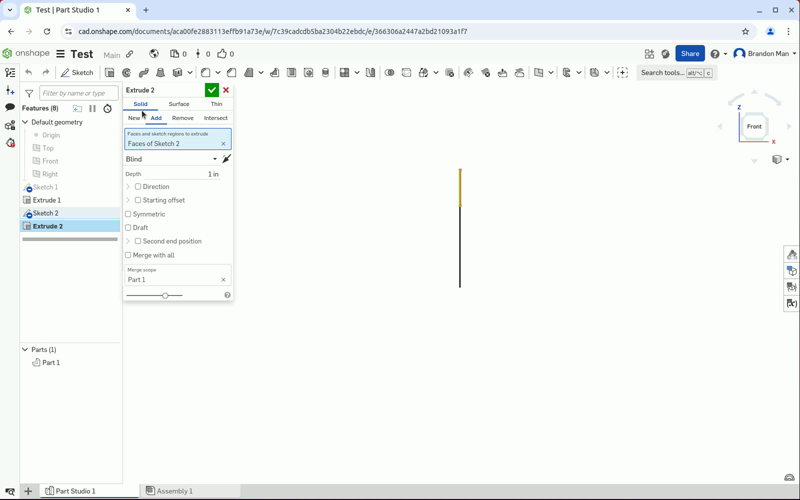
mouse_move(137, 120)
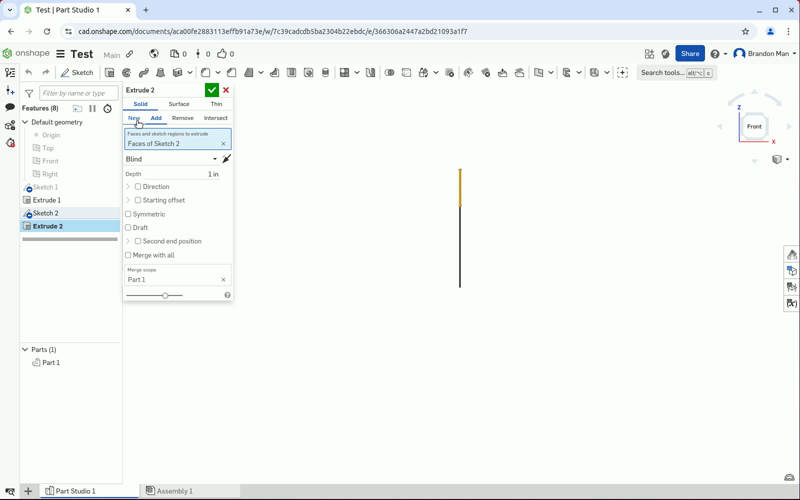
click(137, 120)
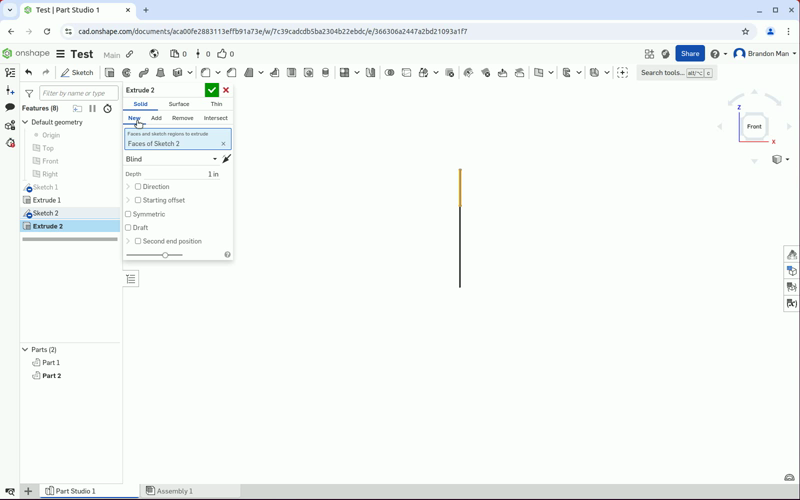
key(tab, 4)
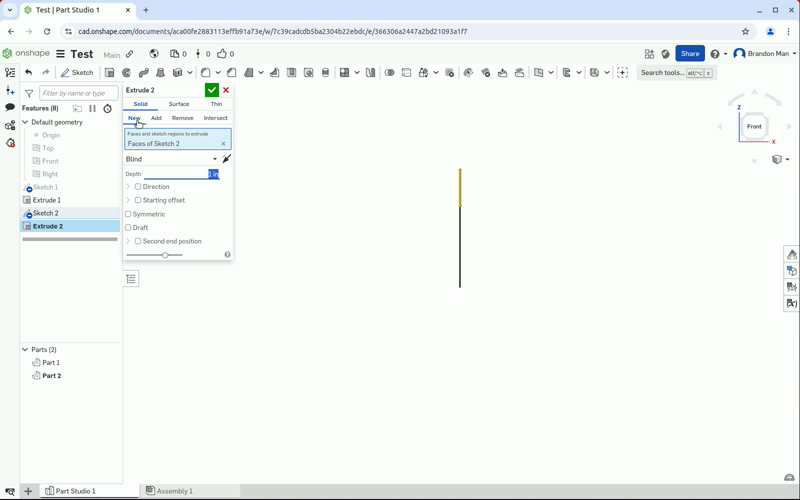
text(4.092)
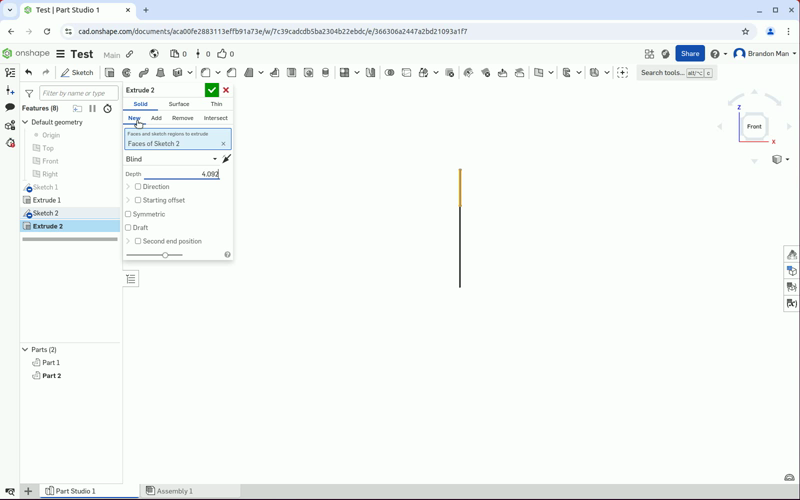
key(enter)
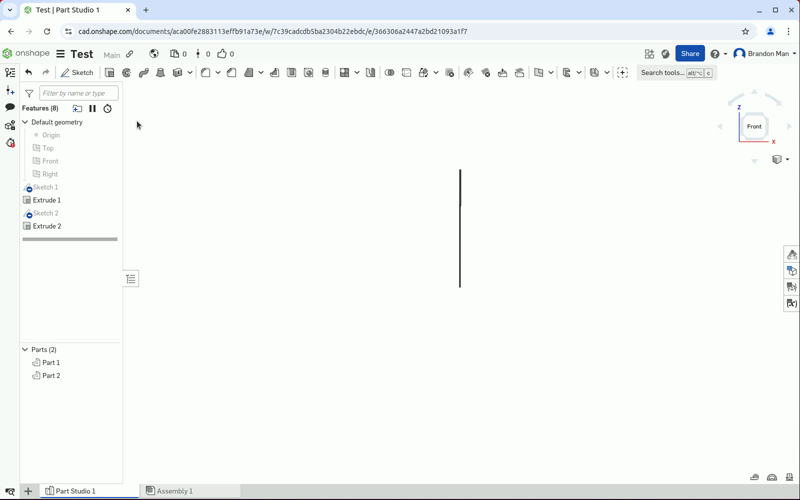
key(shift+h)
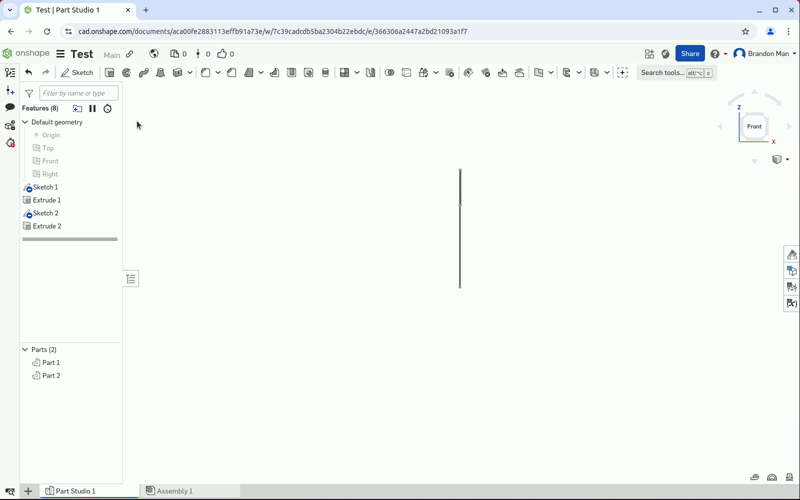
key(shift+h)
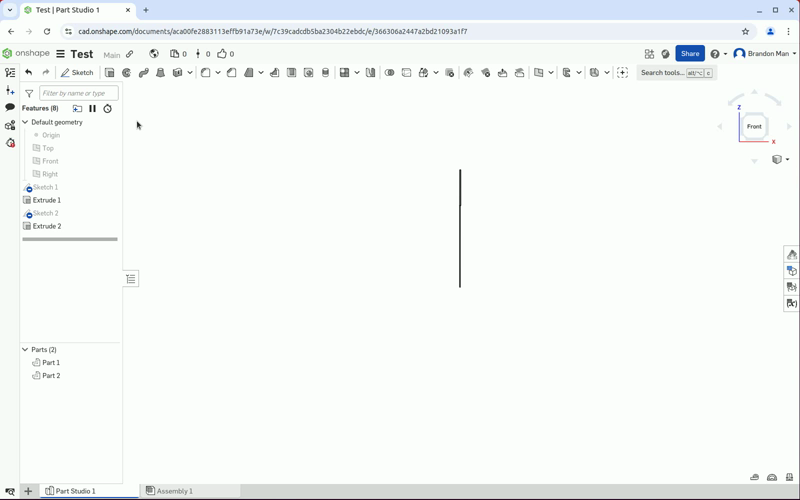
mouse_move(73, 189)
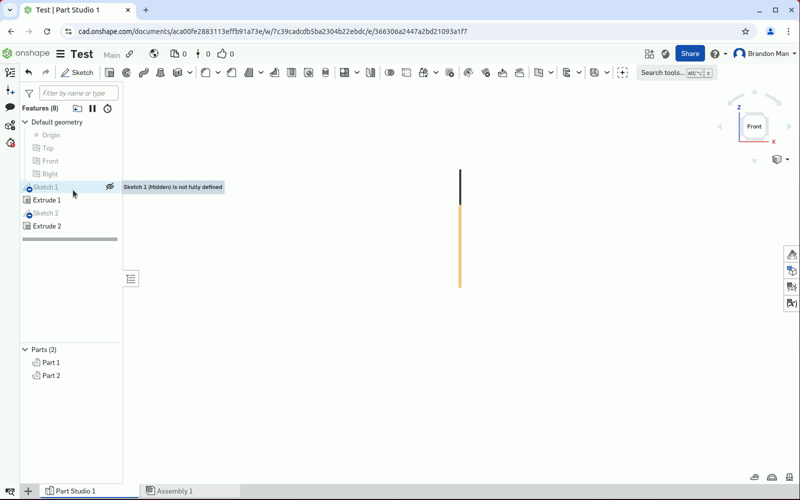
click(73, 189)
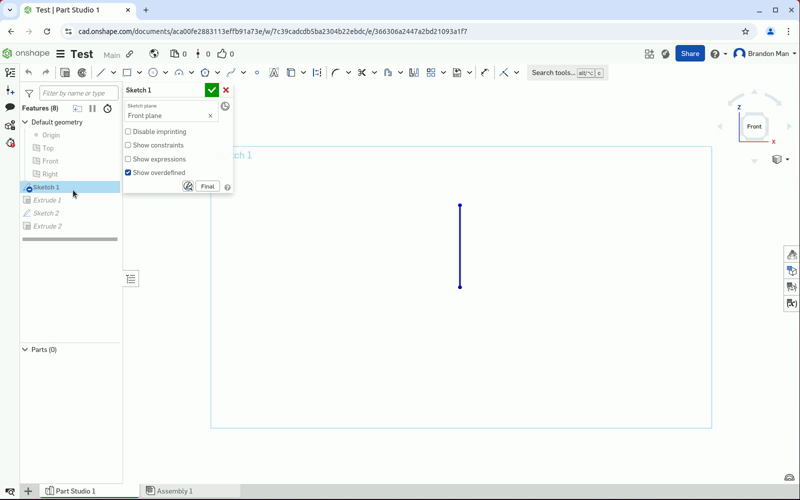
mouse_move(229, 92)
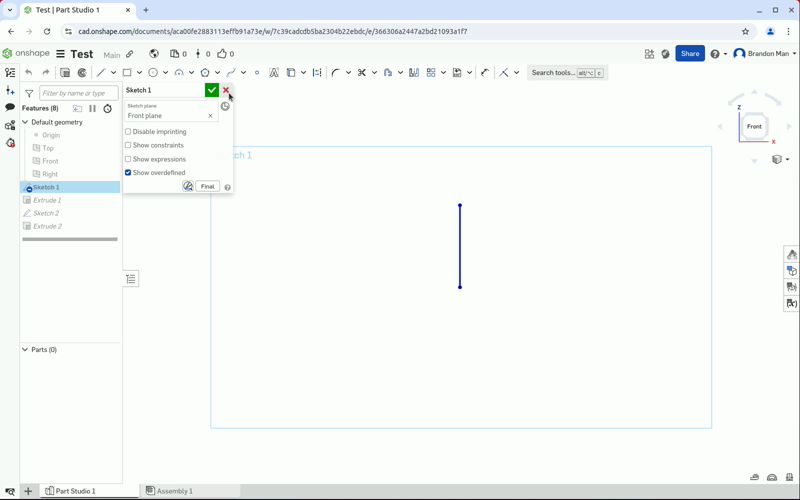
click(229, 92)
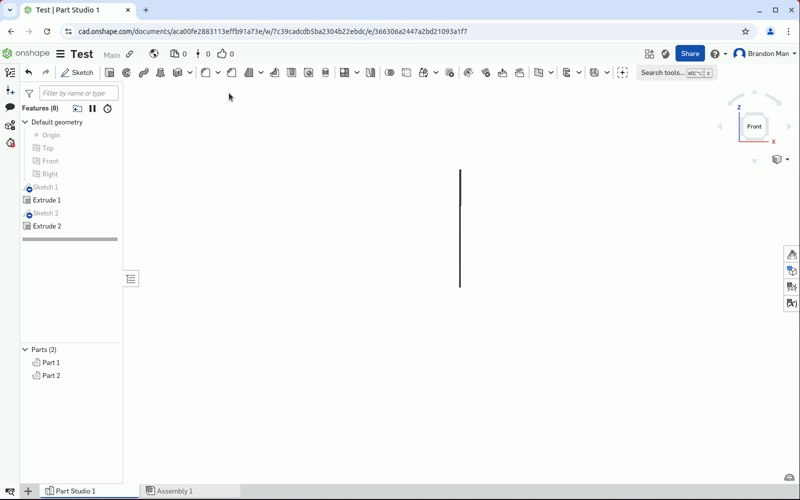
mouse_move(73, 352)
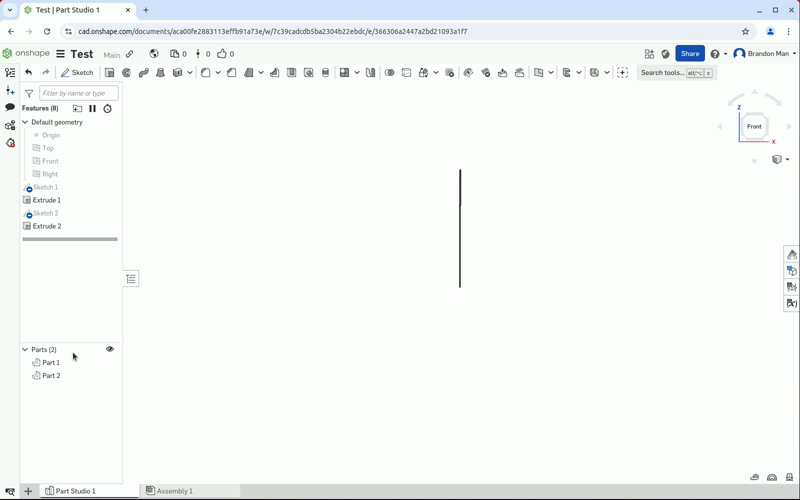
key(y)
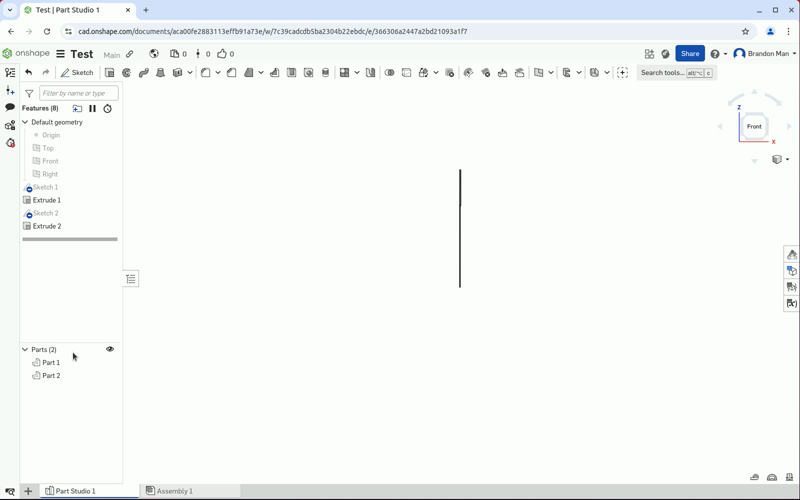
key(shift+p)
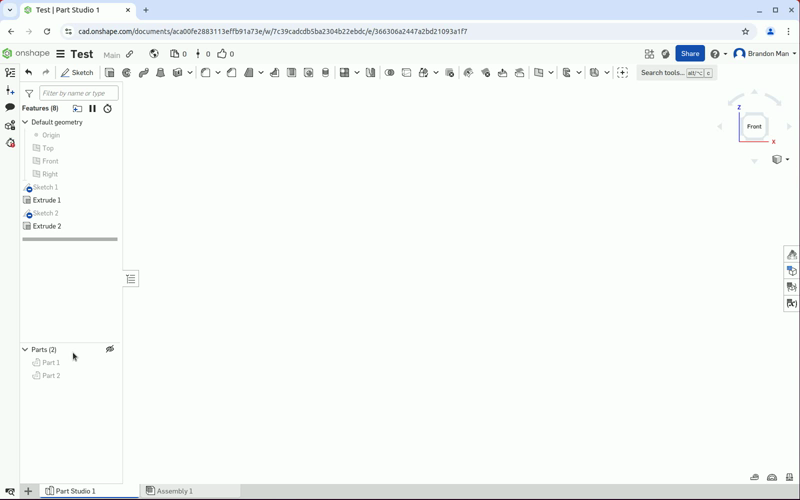
key(space)
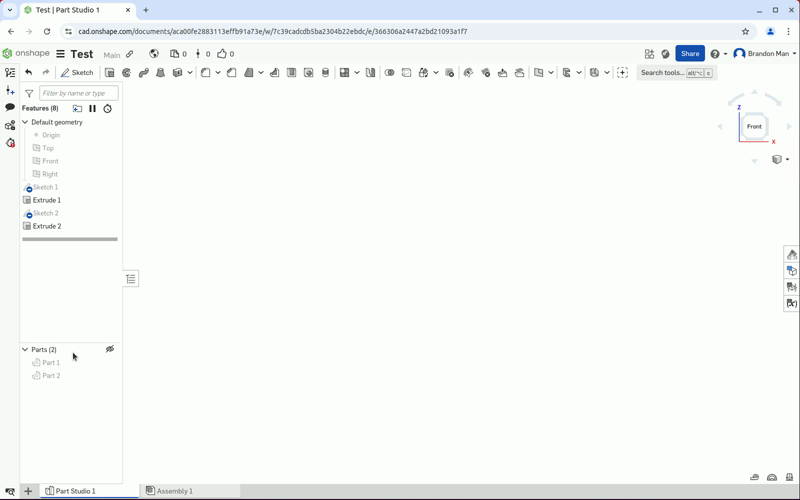
key_down(shift)
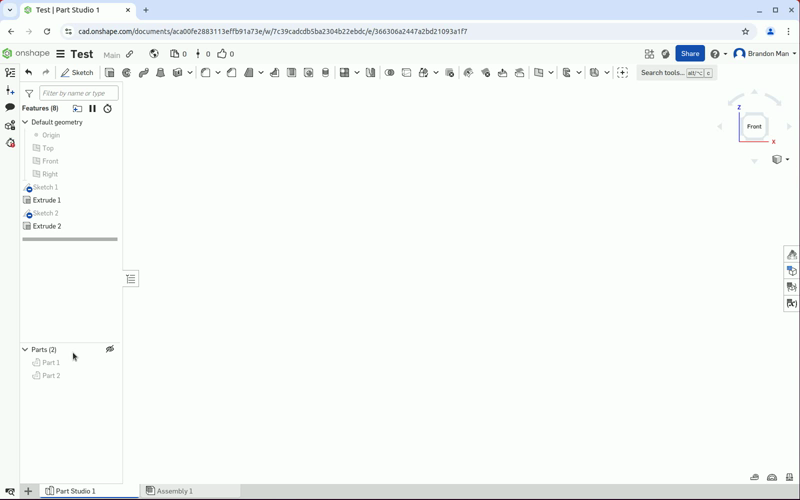
key(left)
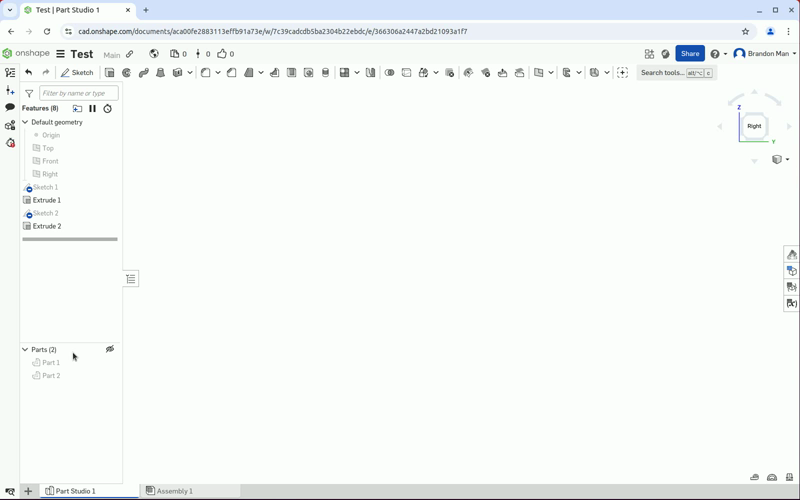
key_up(shift)
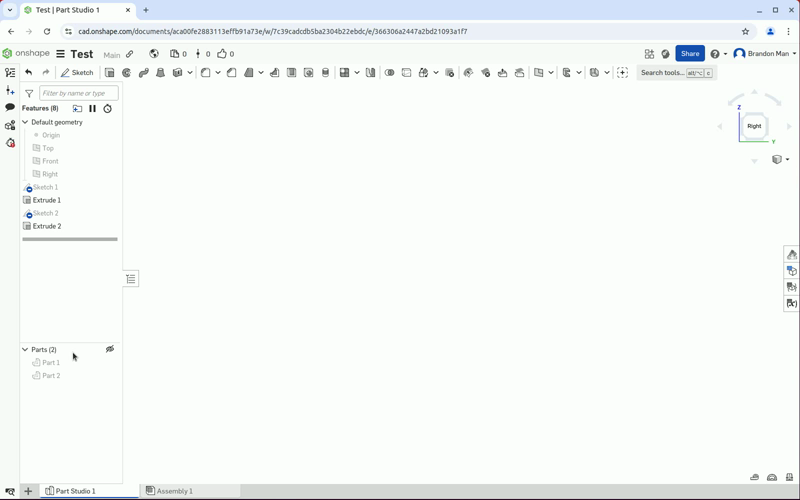
mouse_move(73, 352)
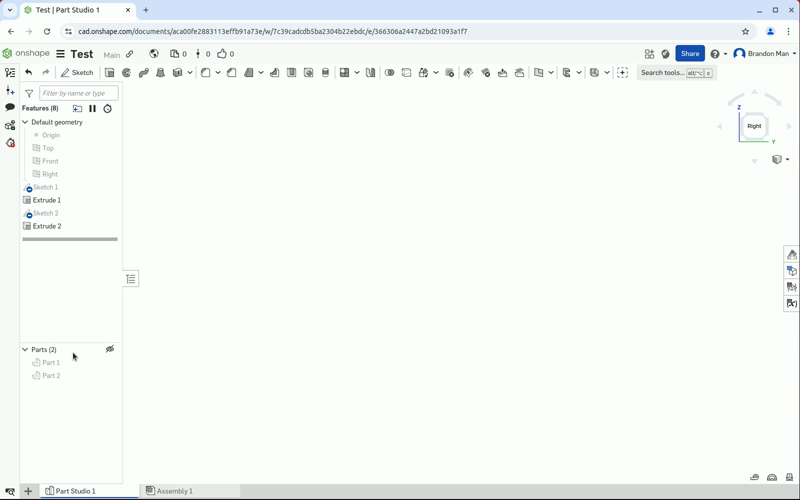
key(shift+y)
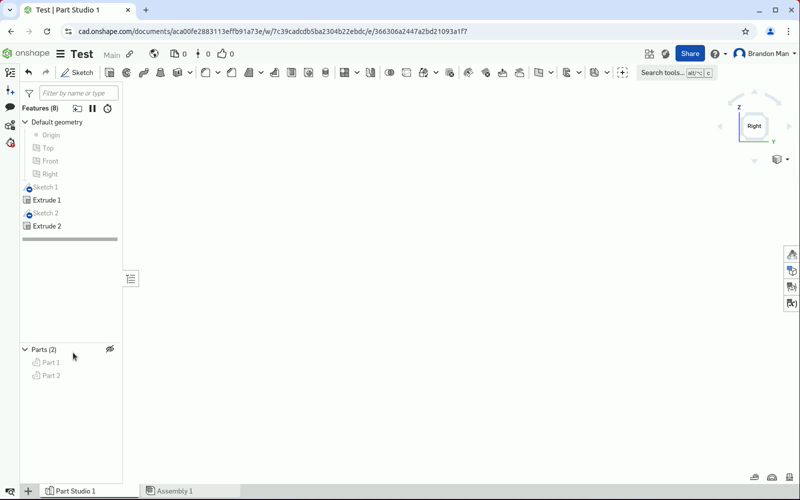
key(shift+s)
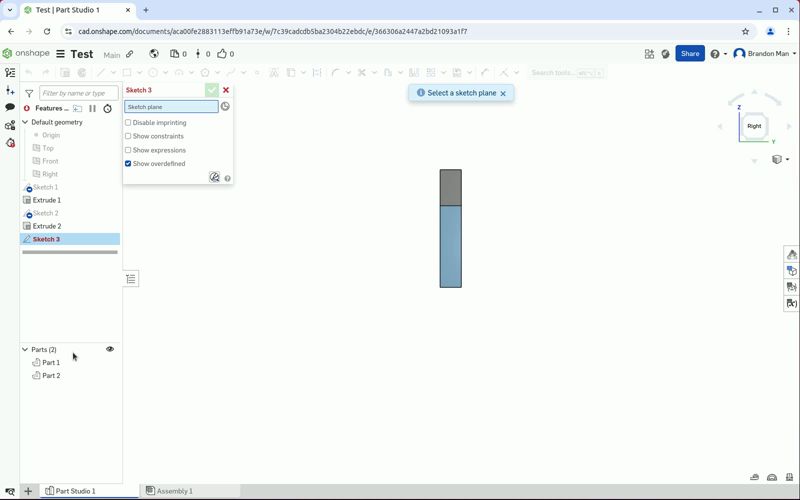
mouse_move(73, 176)
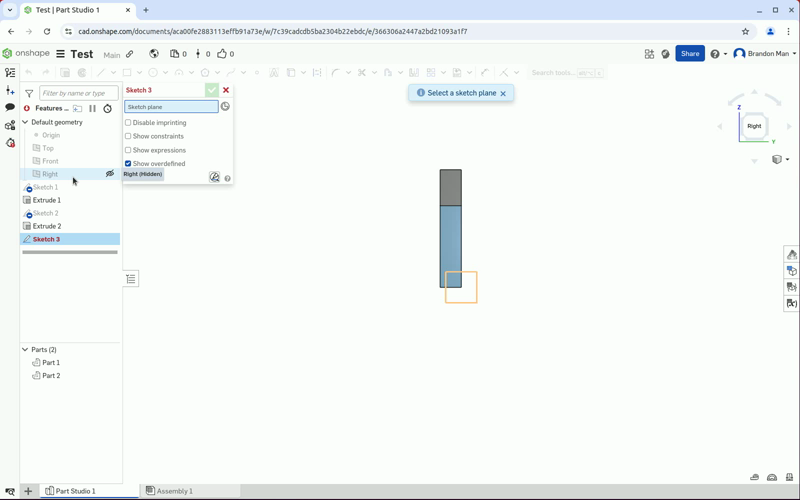
click(73, 176)
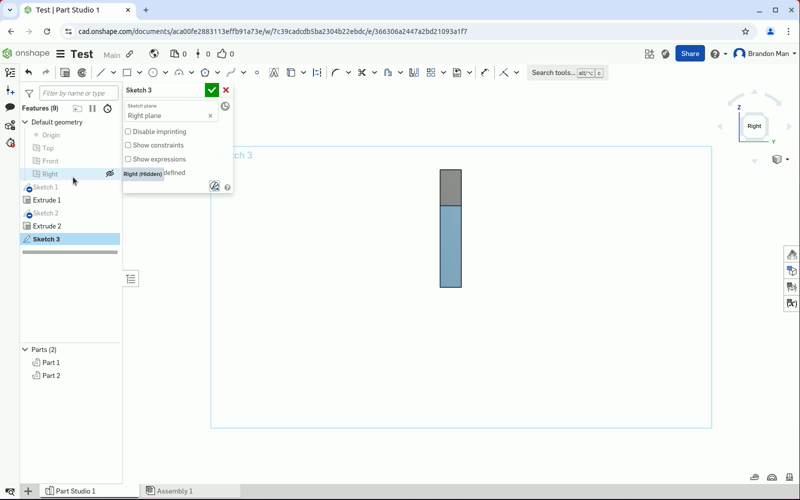
mouse_move(73, 352)
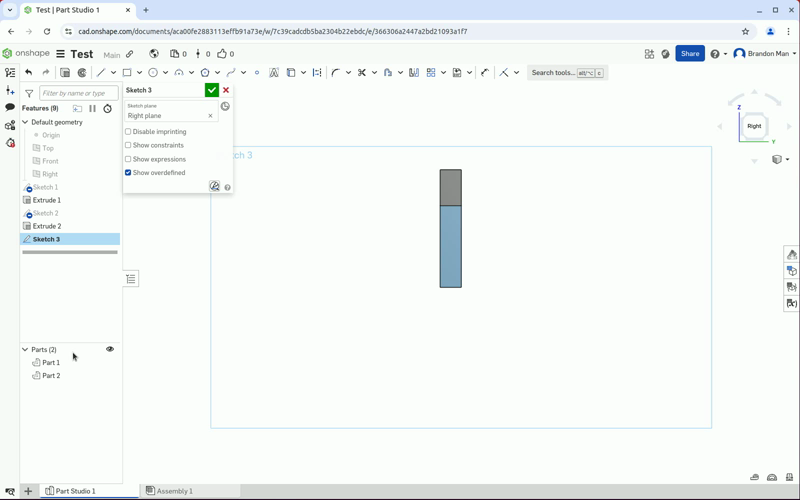
key(y)
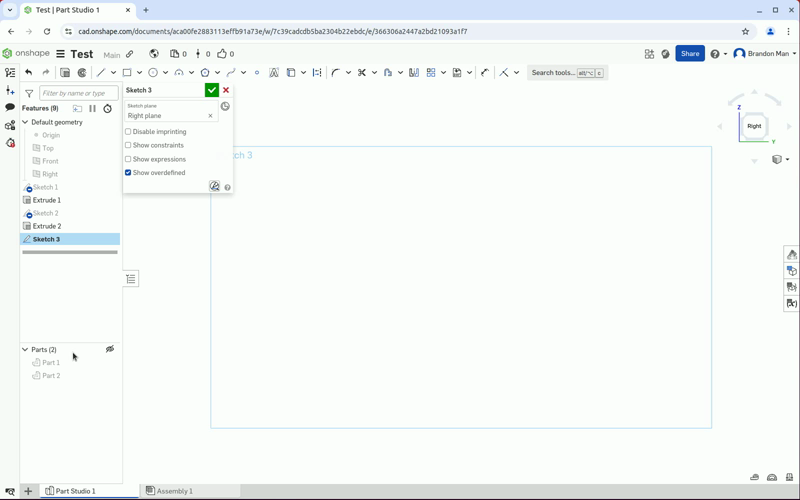
key(l)
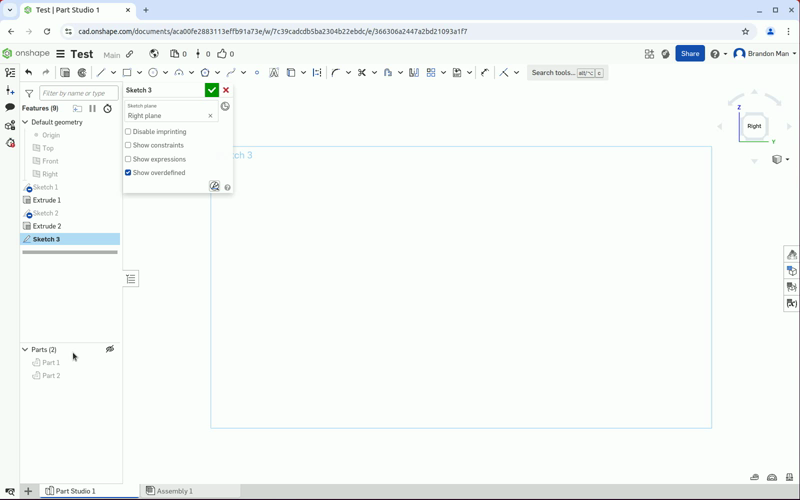
key_down(shift)
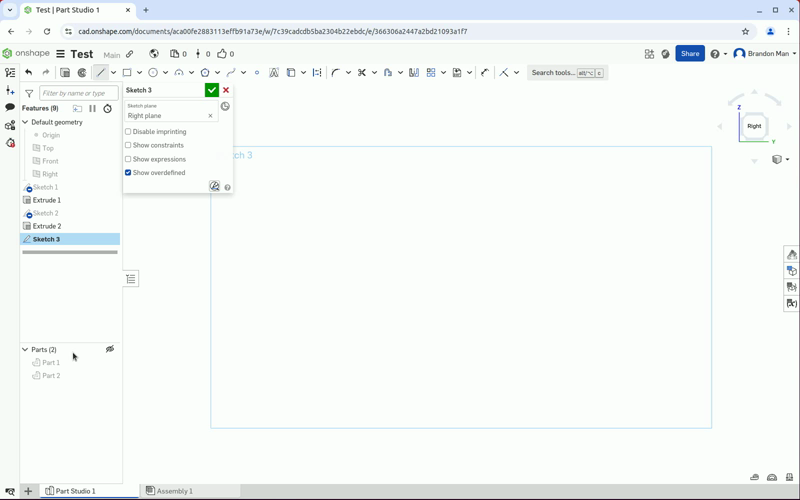
mouse_move(440, 205)
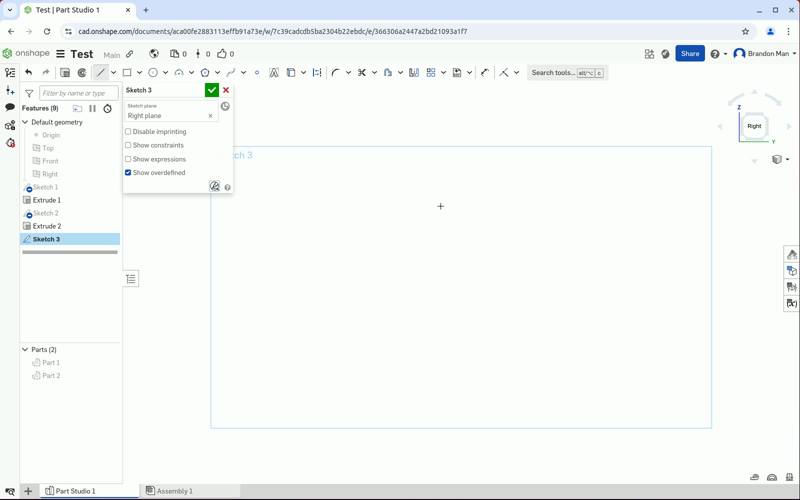
click(440, 205)
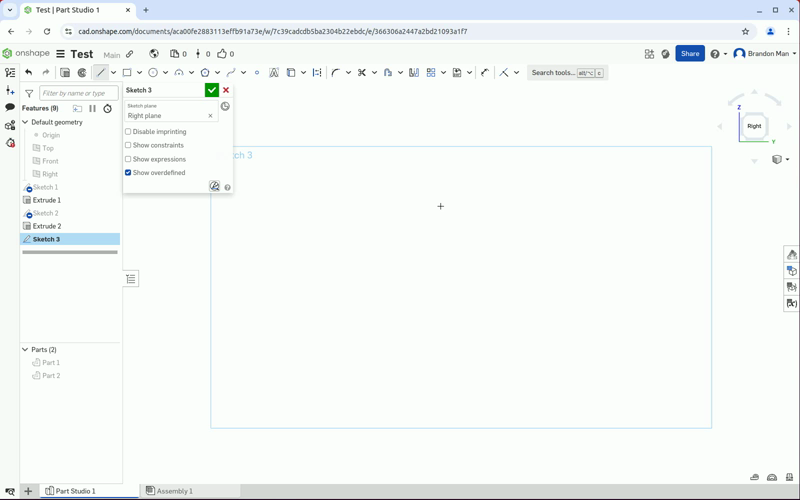
key_up(shift)
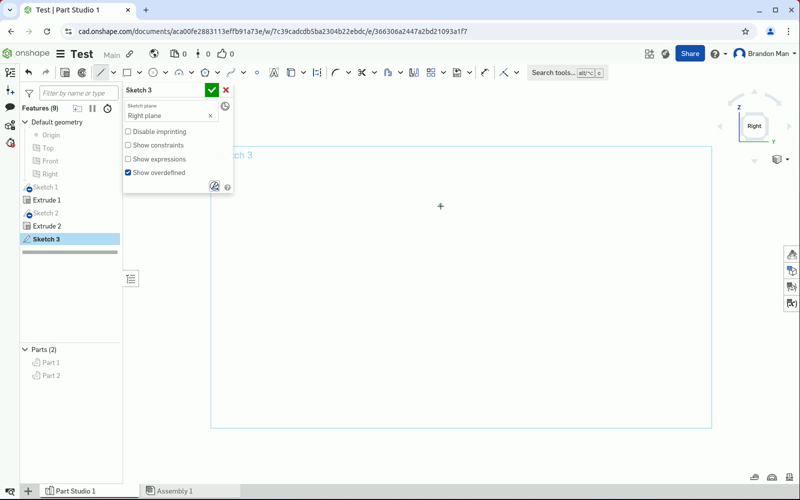
key_down(shift)
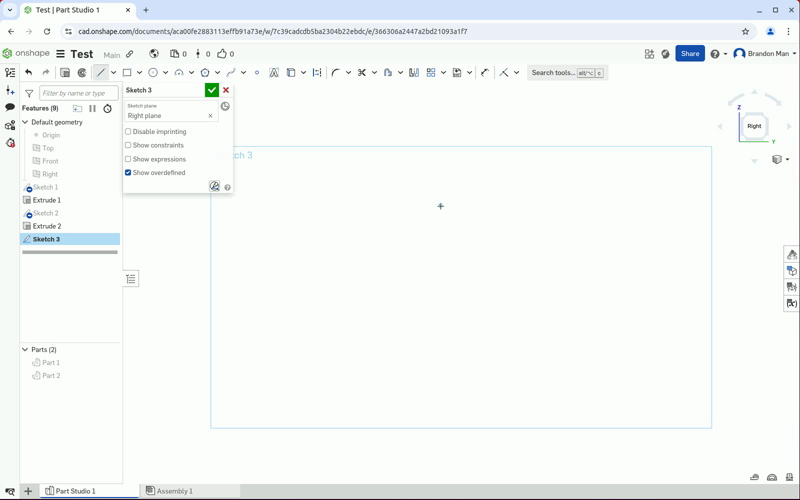
mouse_move(470, 205)
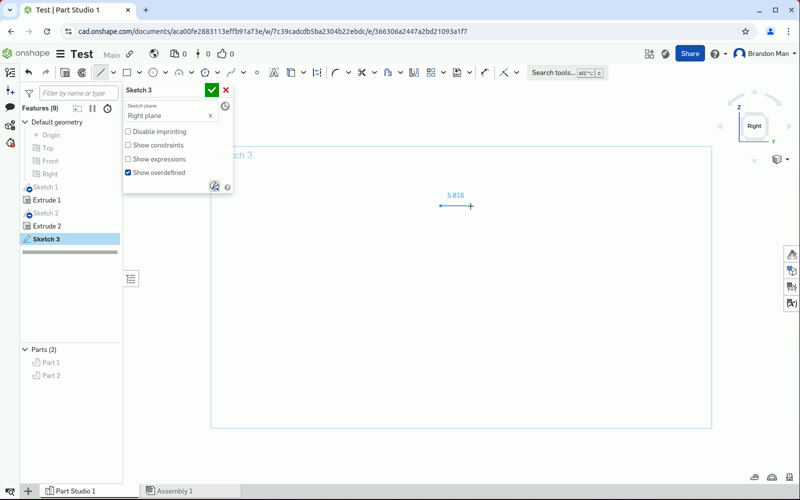
mouse_move(444, 205)
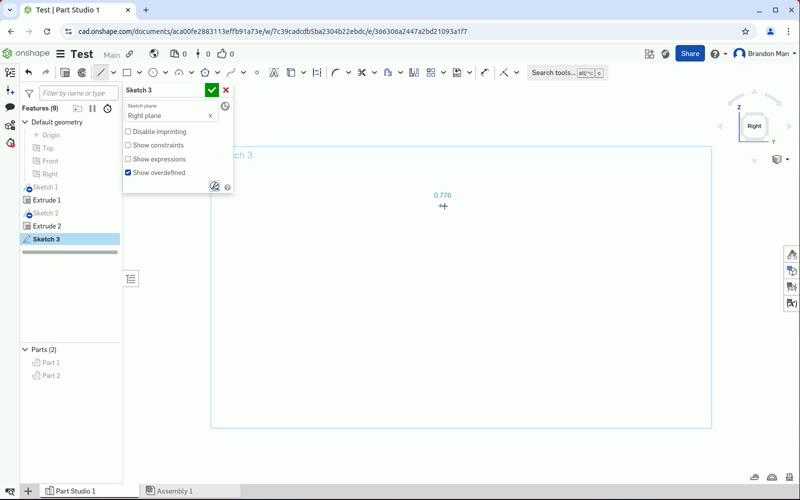
scroll(6)
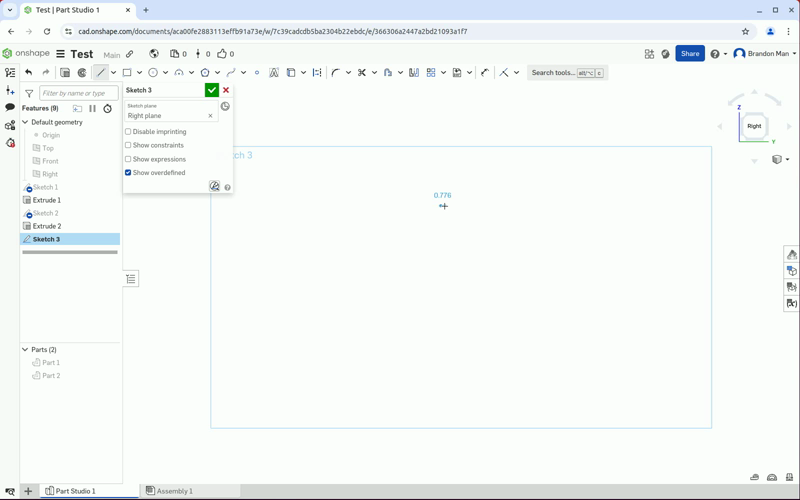
scroll(6)
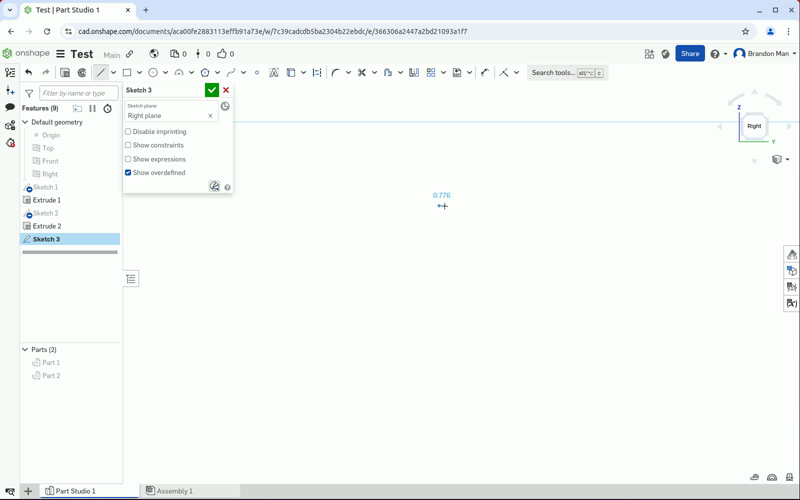
scroll(6)
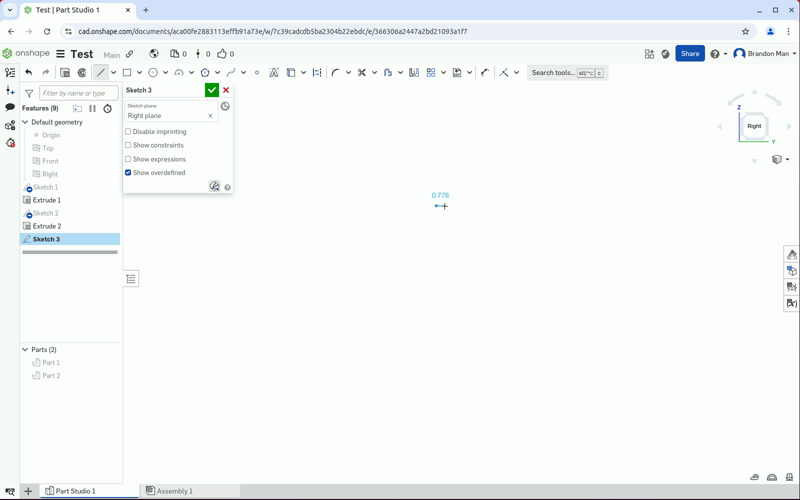
scroll(6)
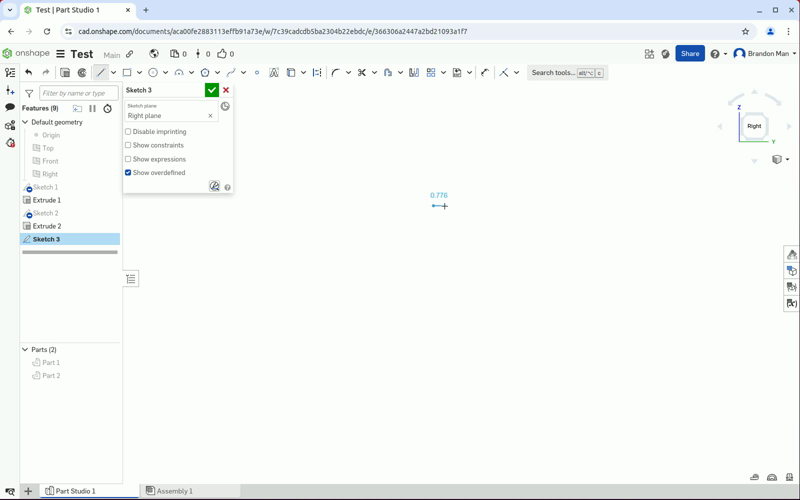
scroll(6)
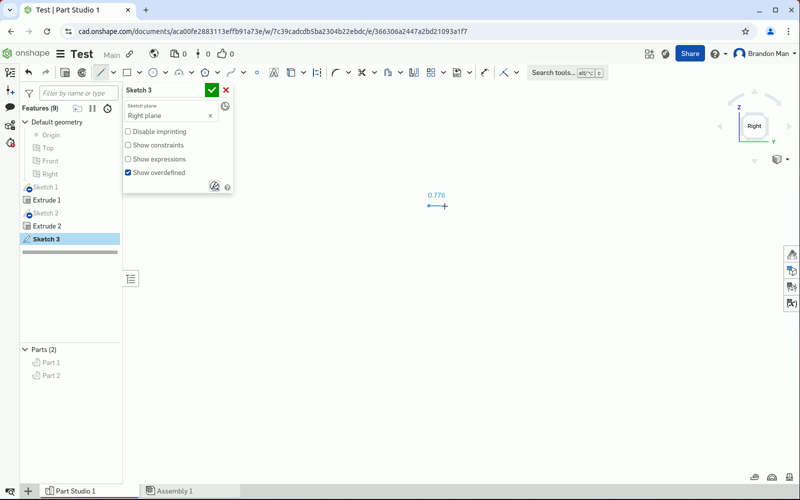
scroll(6)
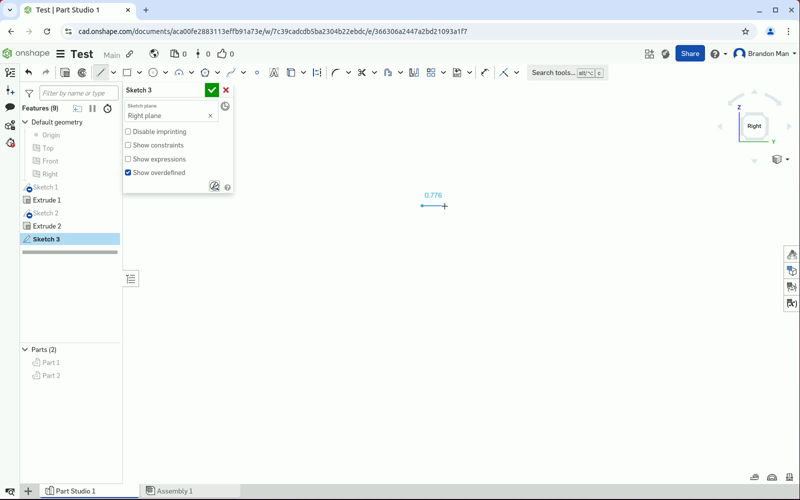
scroll(6)
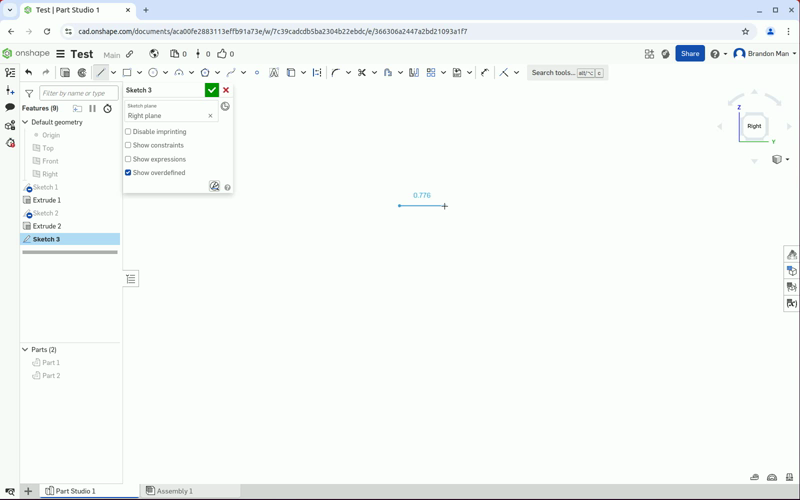
click(444, 205)
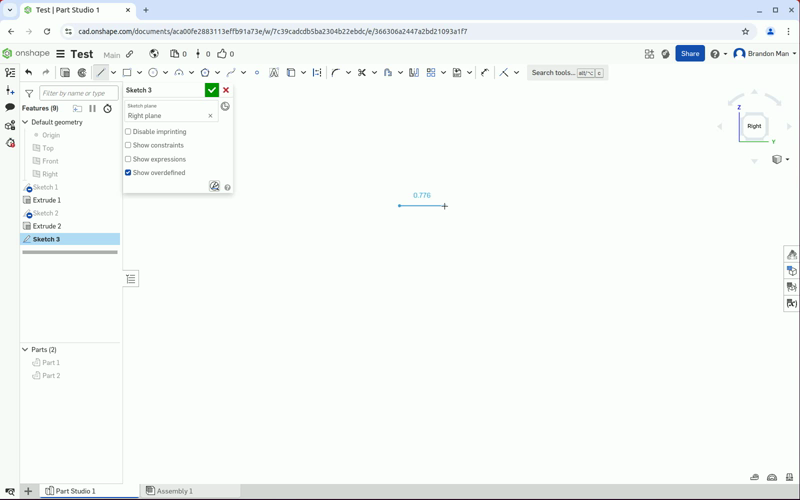
scroll(-6)
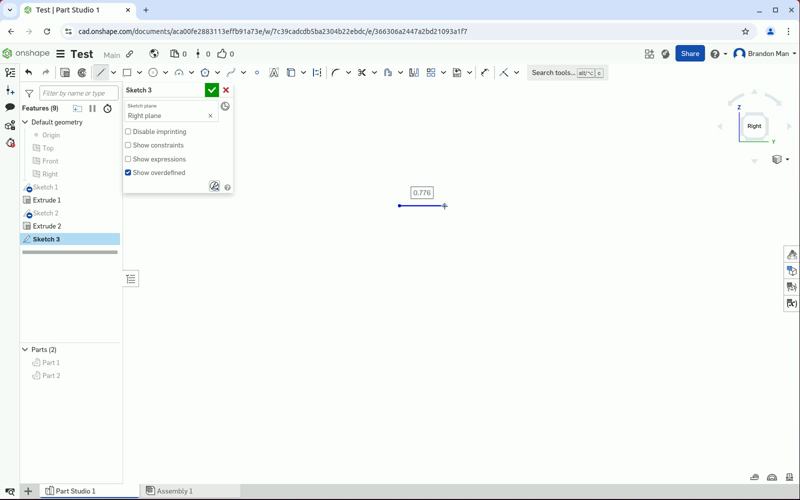
scroll(-6)
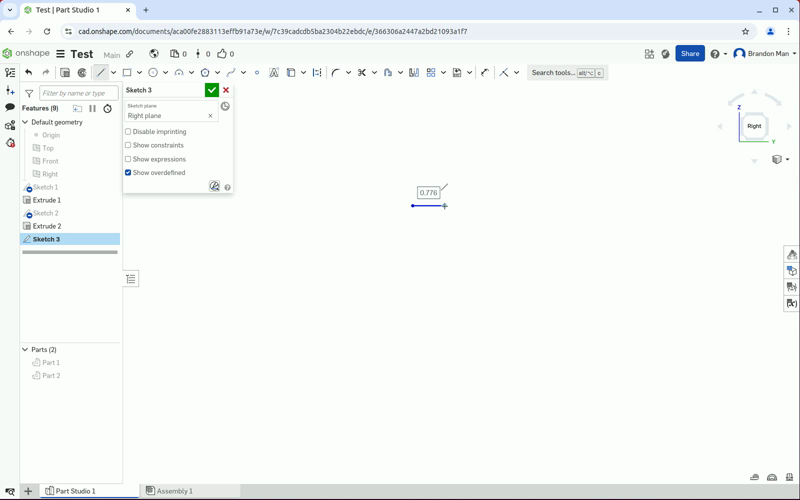
scroll(-6)
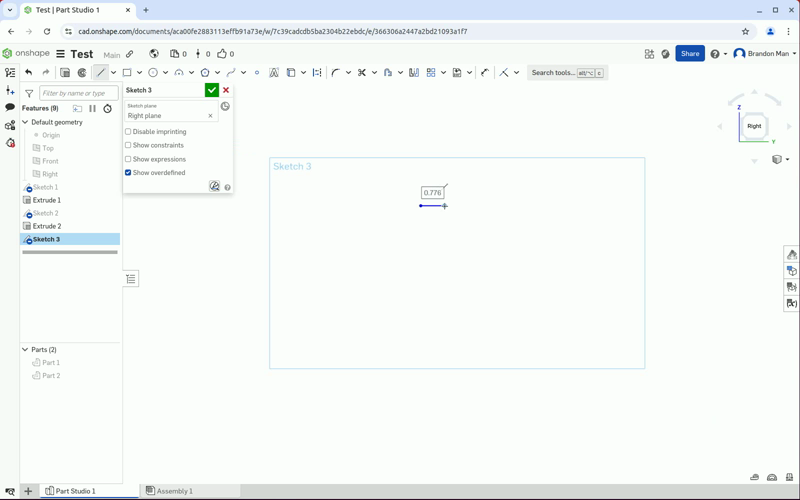
scroll(-6)
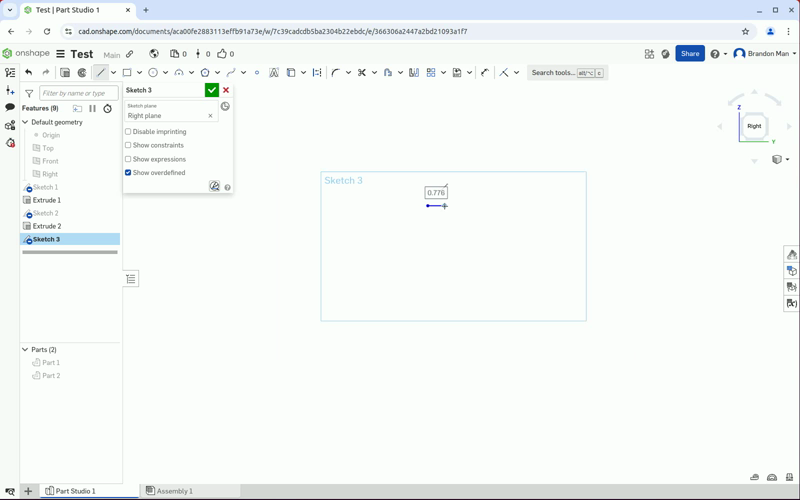
scroll(-6)
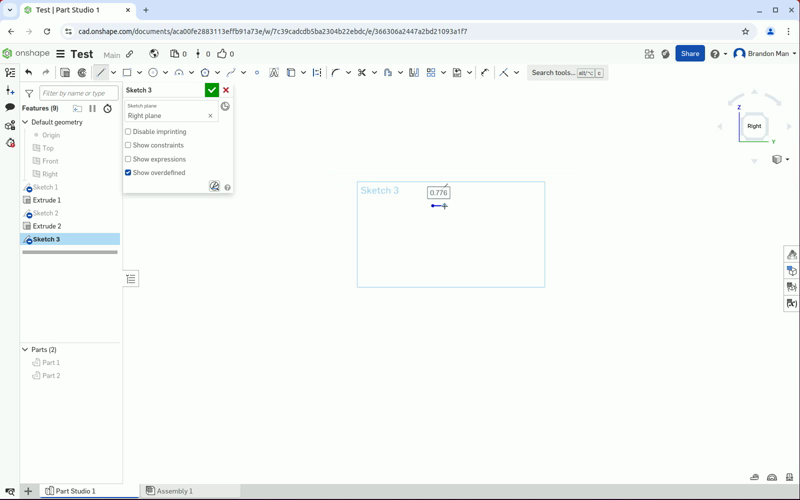
scroll(-6)
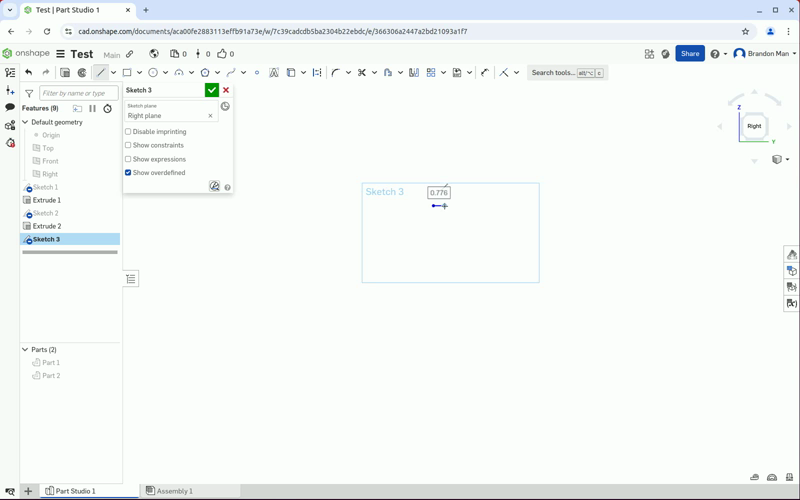
scroll(-6)
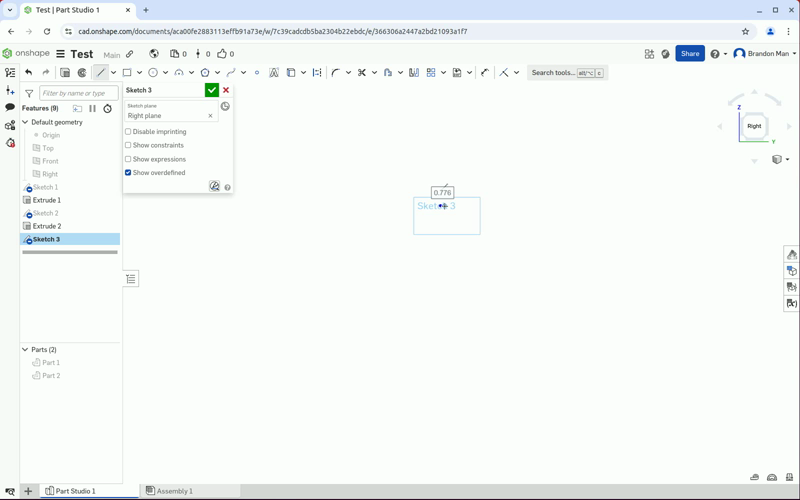
key_up(shift)
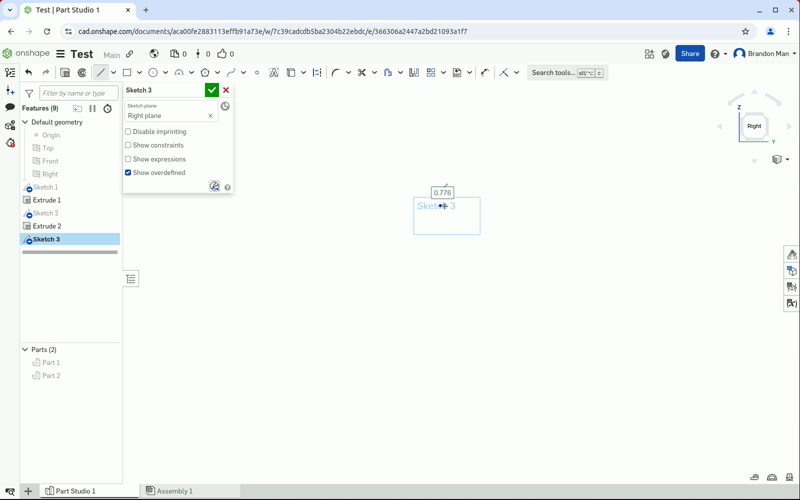
key_down(shift)
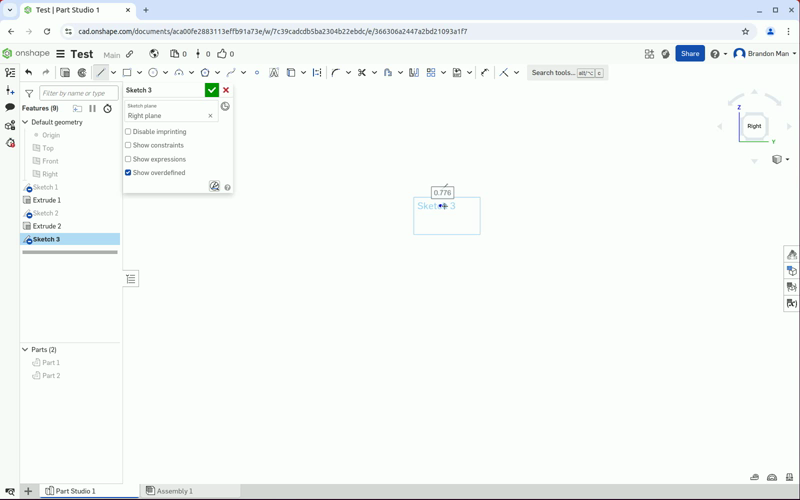
mouse_move(474, 205)
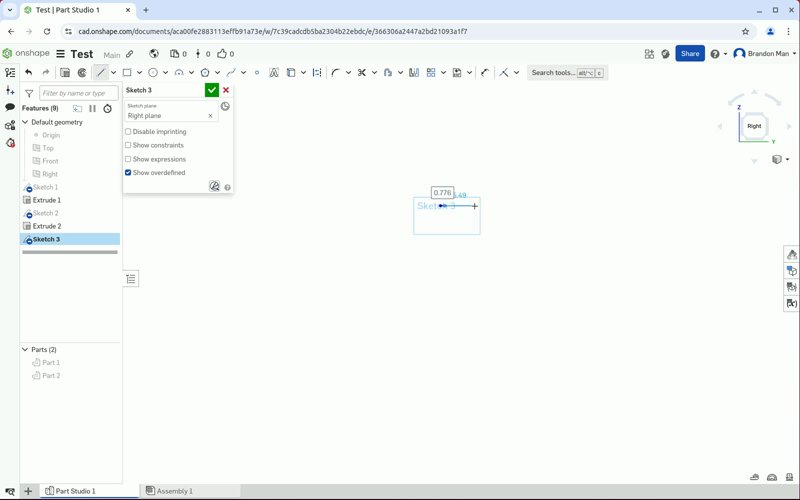
mouse_move(444, 173)
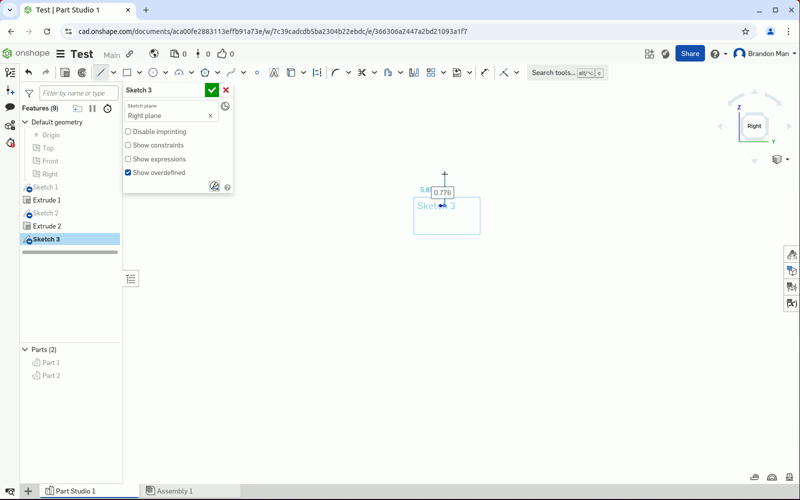
click(444, 173)
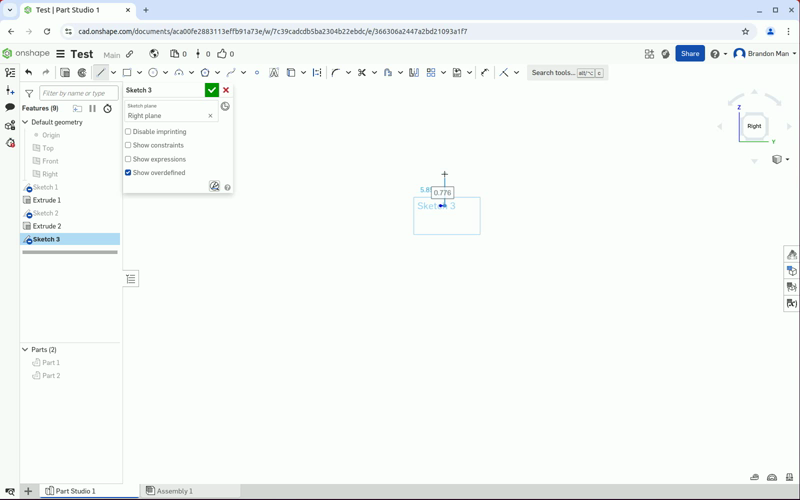
key_up(shift)
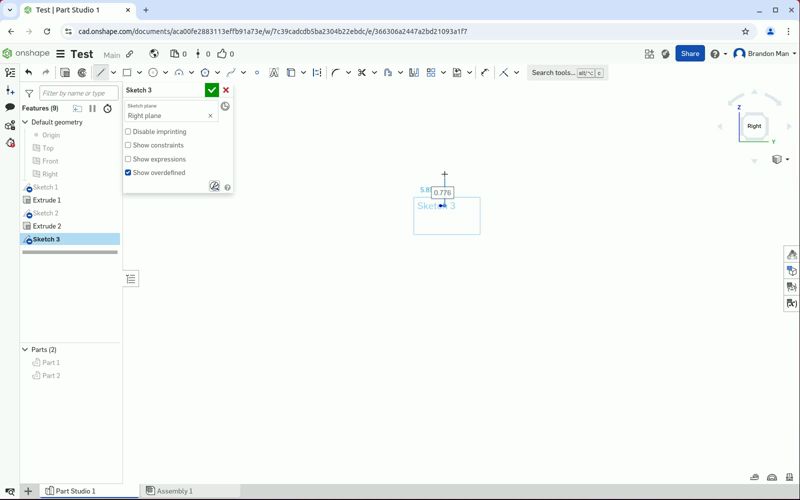
key_down(shift)
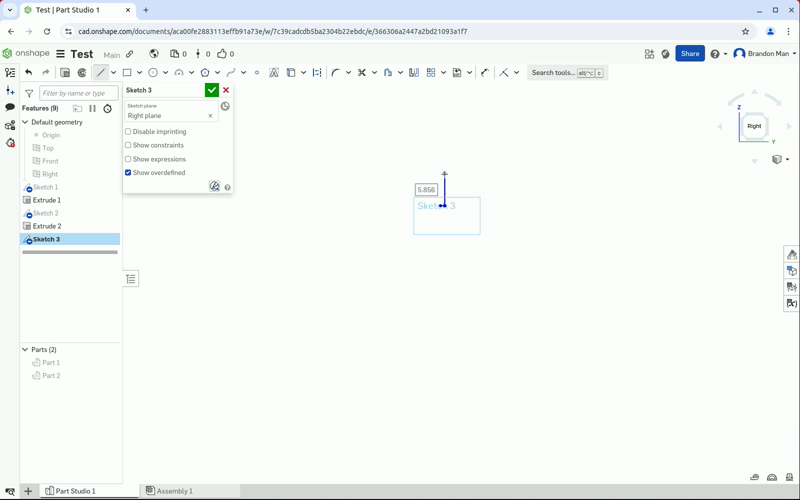
mouse_move(474, 173)
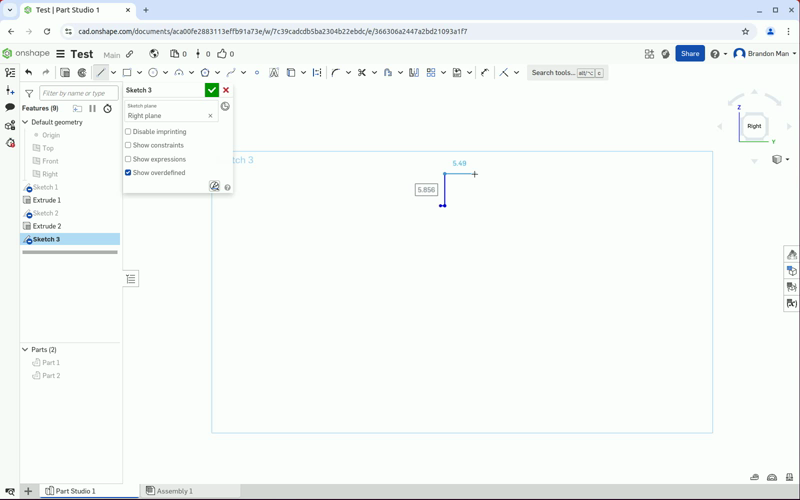
mouse_move(448, 173)
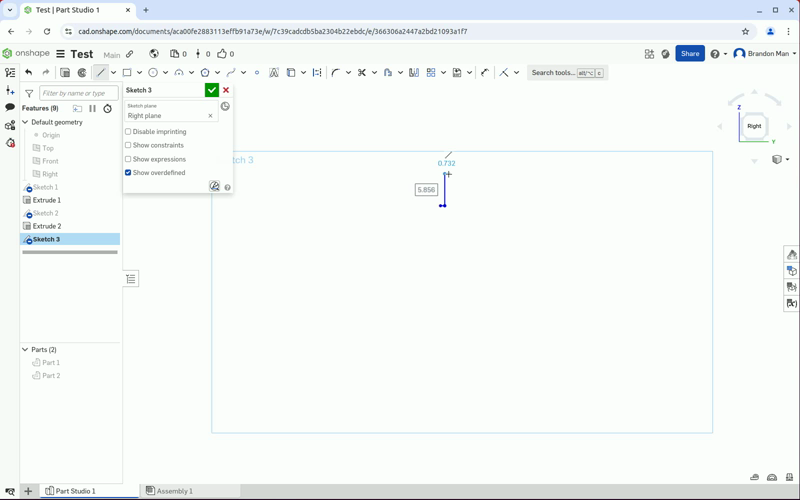
scroll(6)
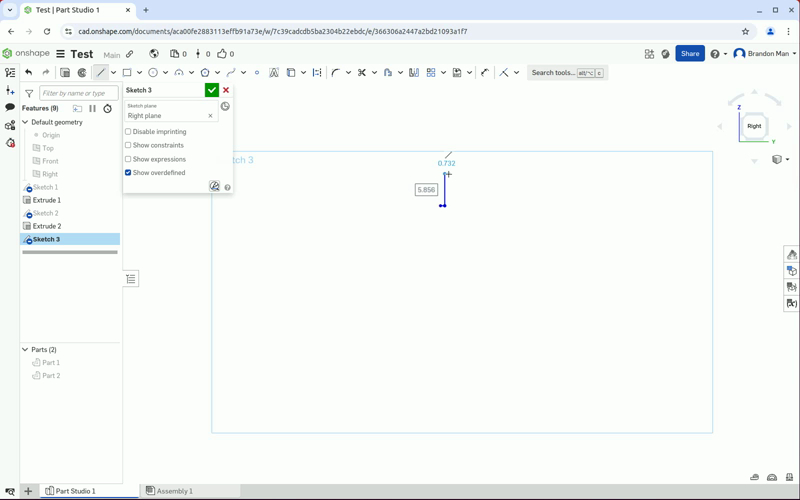
scroll(6)
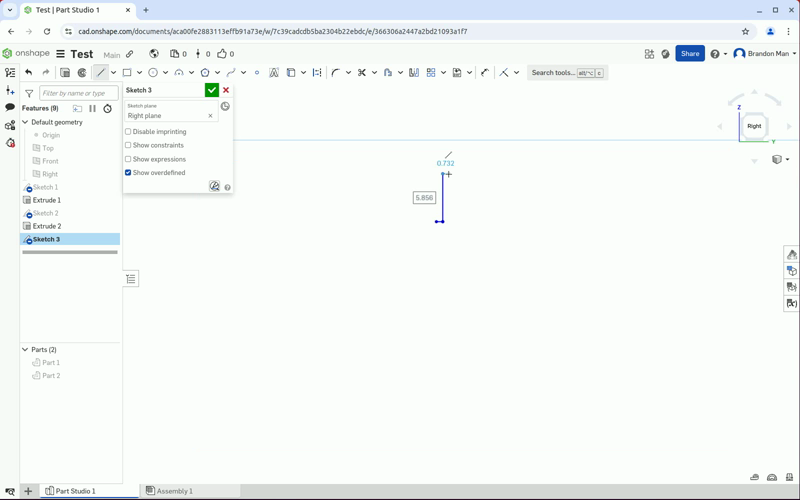
scroll(6)
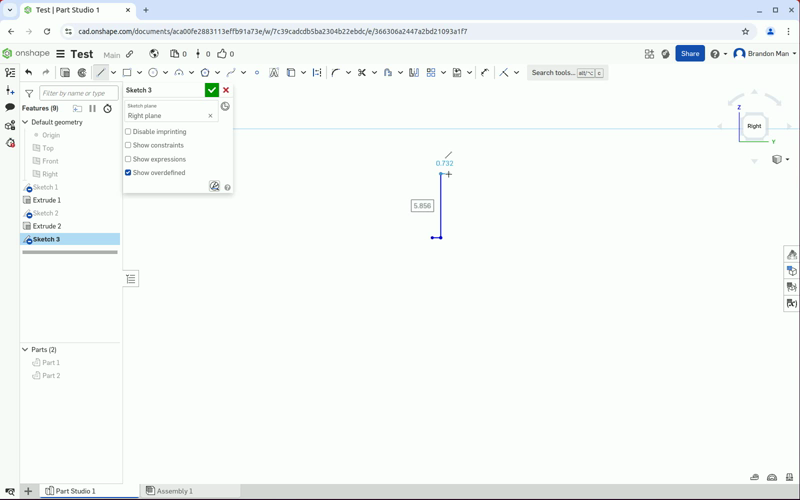
scroll(6)
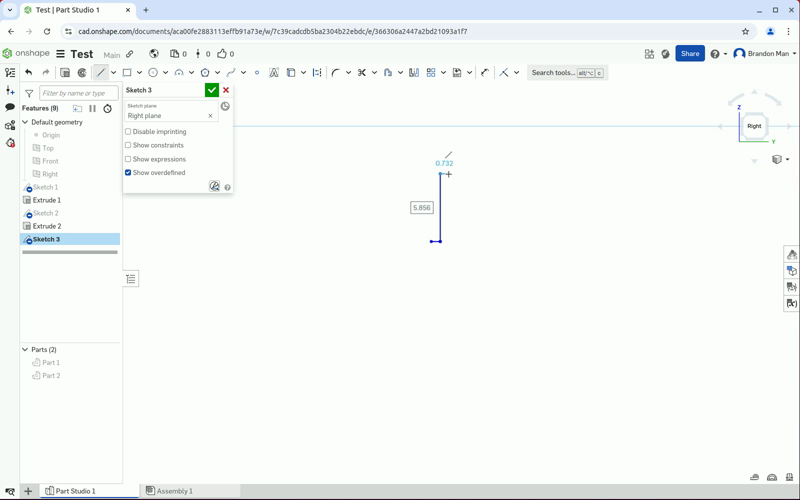
scroll(6)
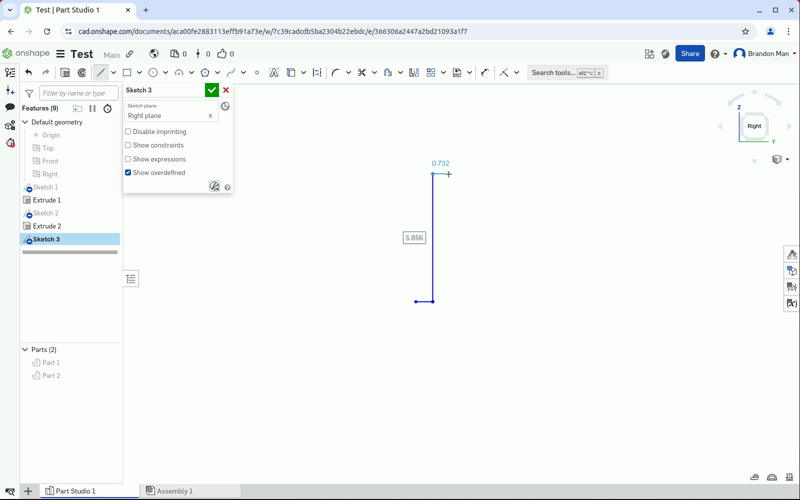
scroll(6)
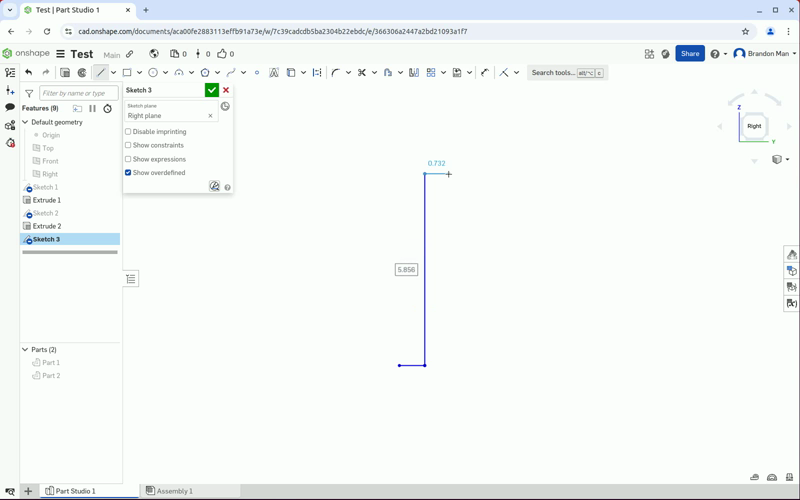
scroll(6)
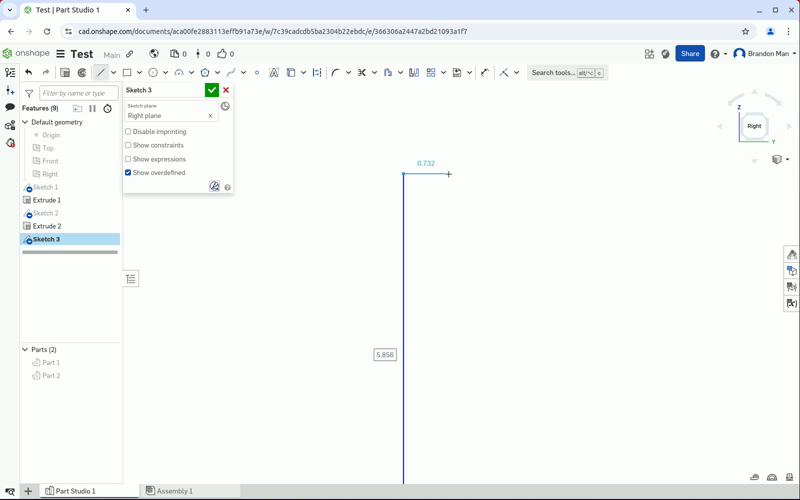
click(448, 173)
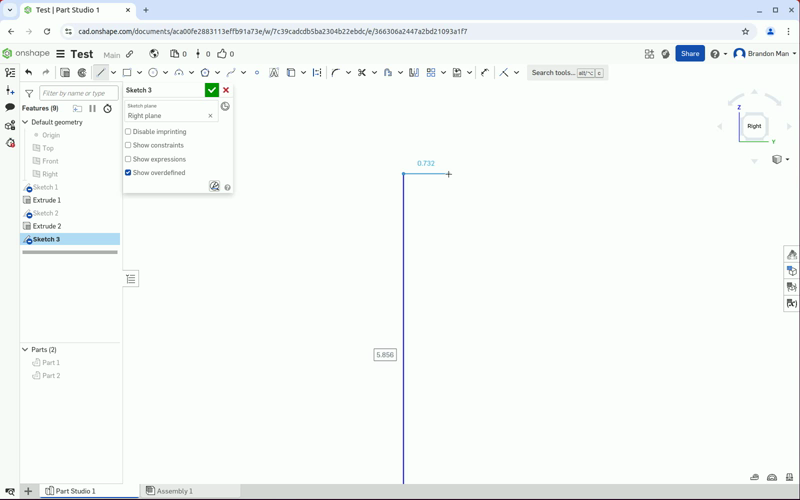
scroll(-6)
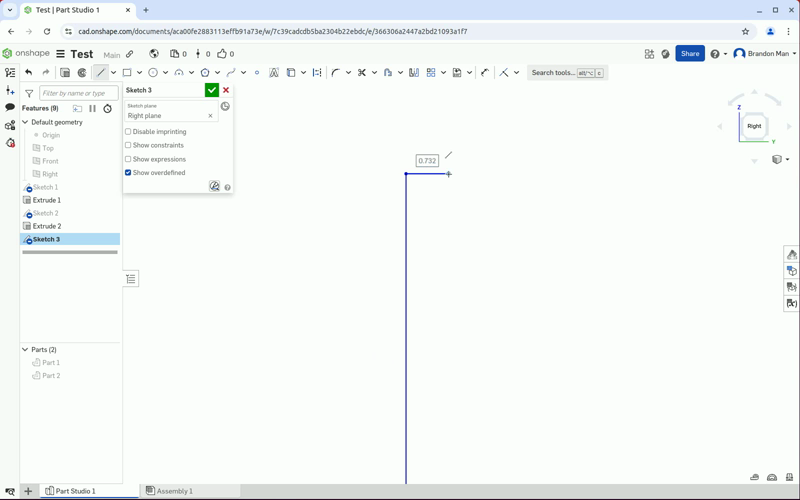
scroll(-6)
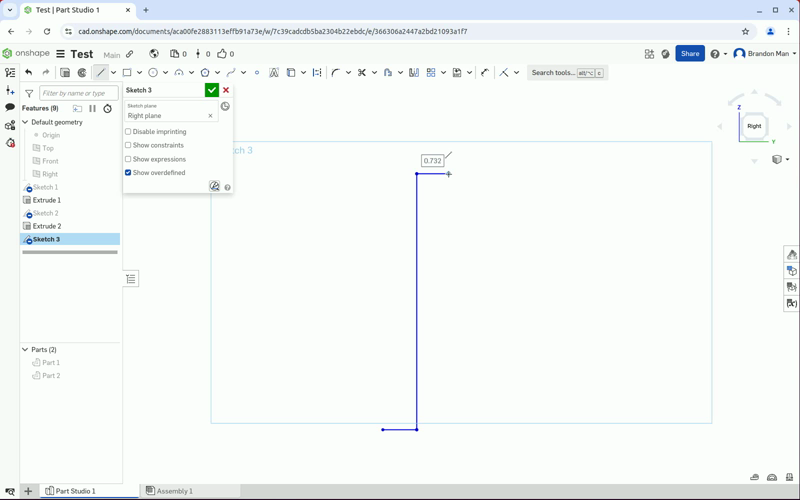
scroll(-6)
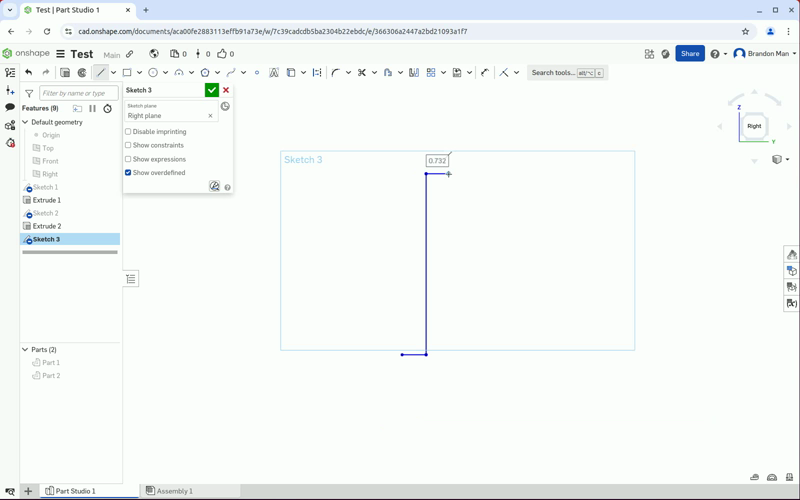
scroll(-6)
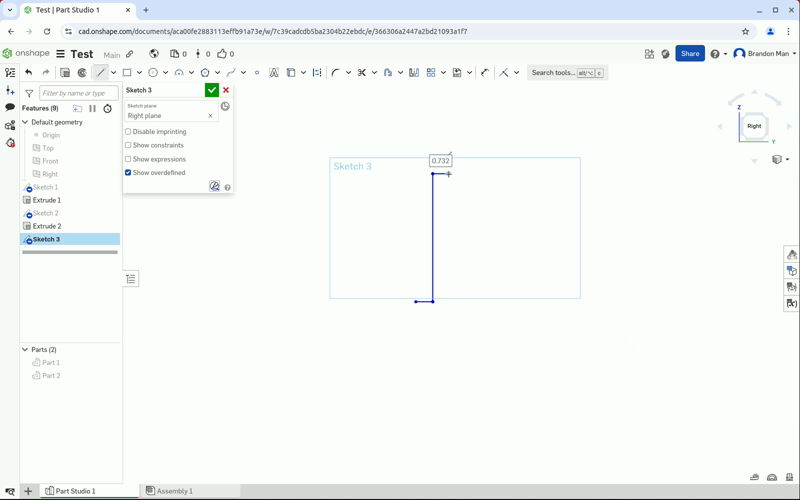
scroll(-6)
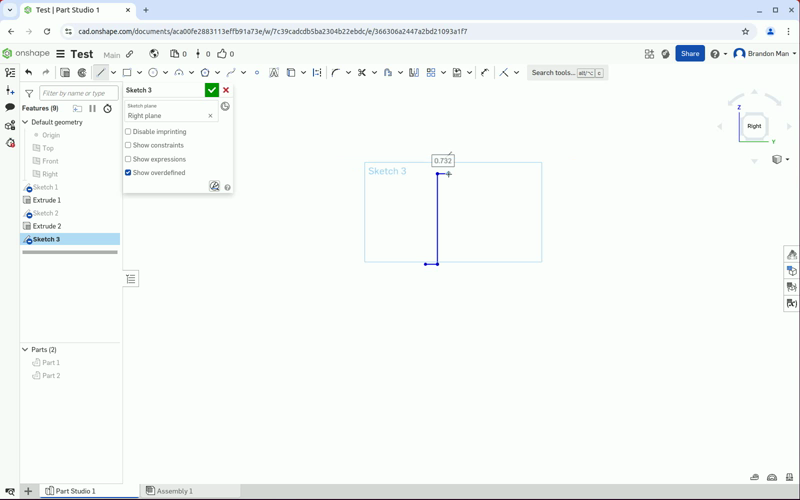
scroll(-6)
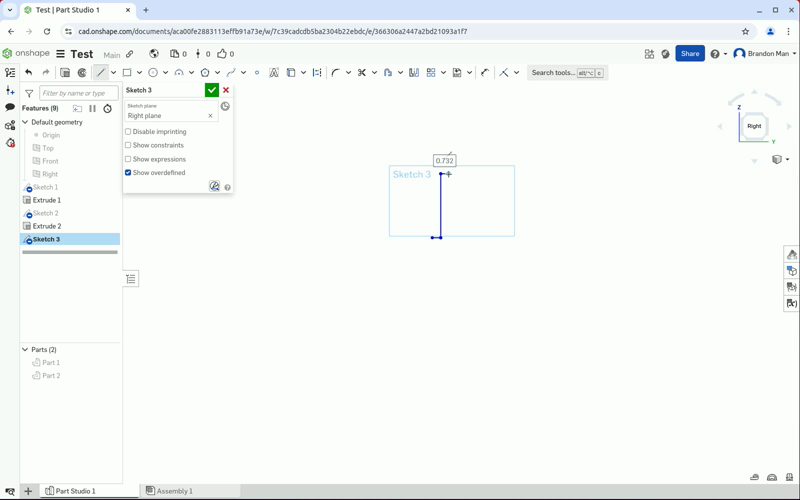
scroll(-6)
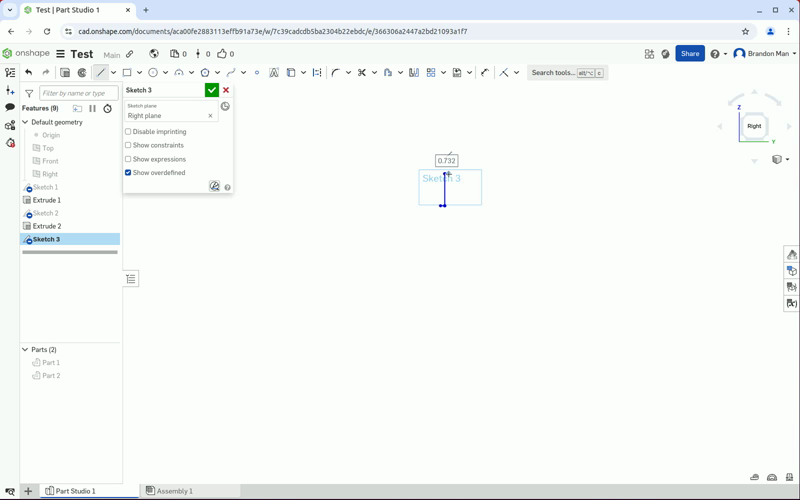
key_up(shift)
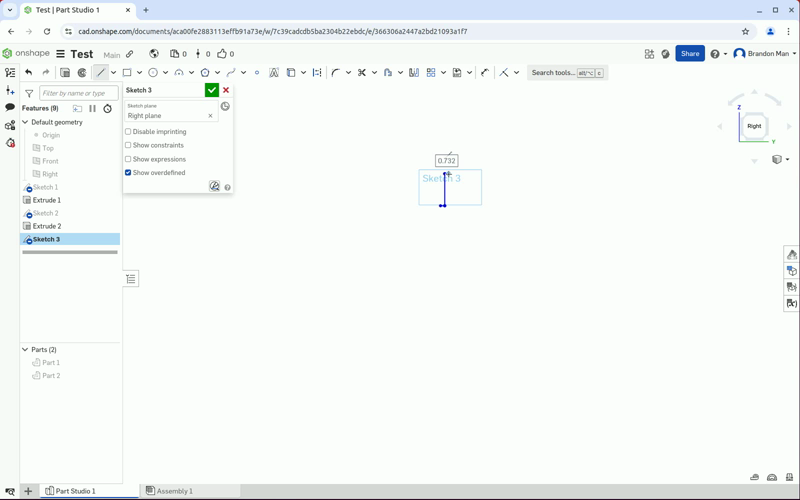
key_down(shift)
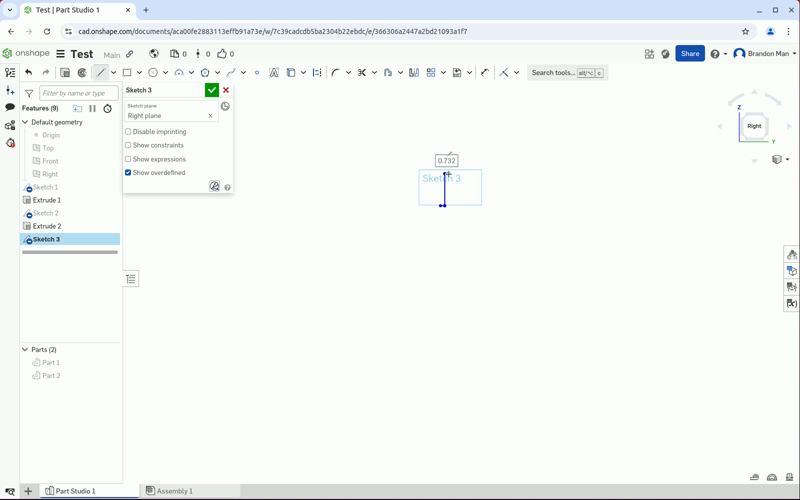
mouse_move(478, 173)
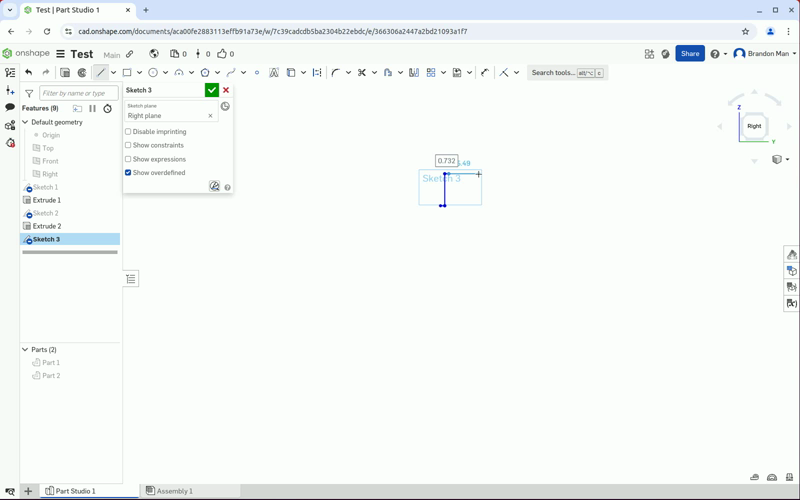
mouse_move(448, 169)
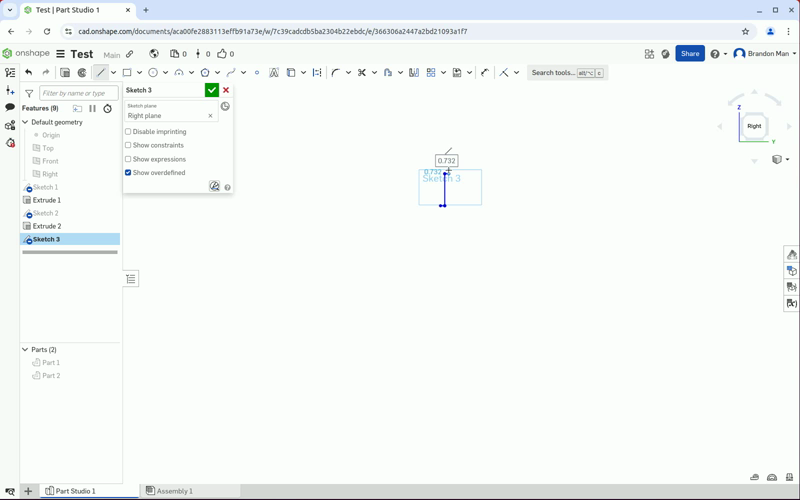
scroll(6)
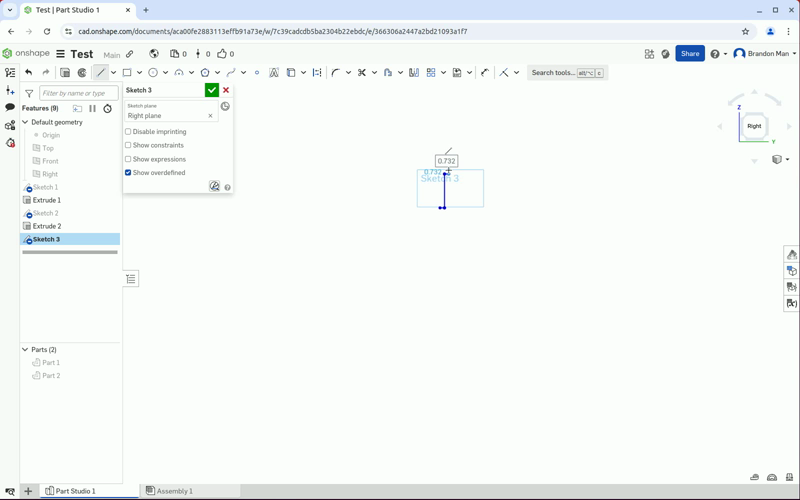
scroll(6)
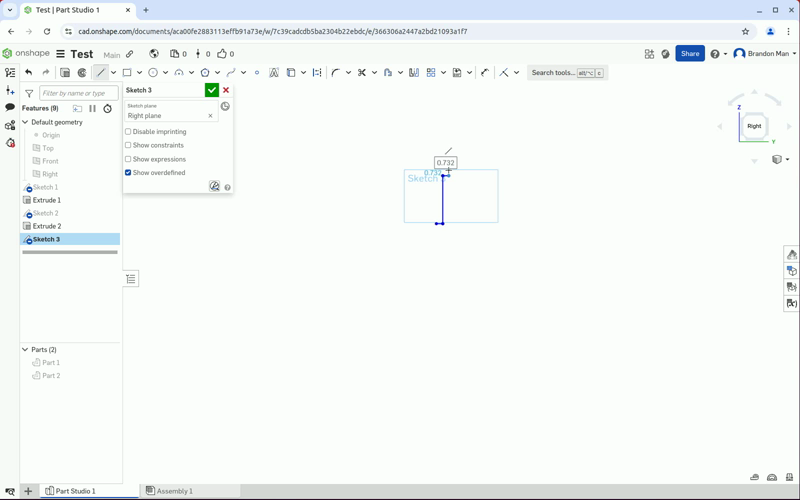
scroll(6)
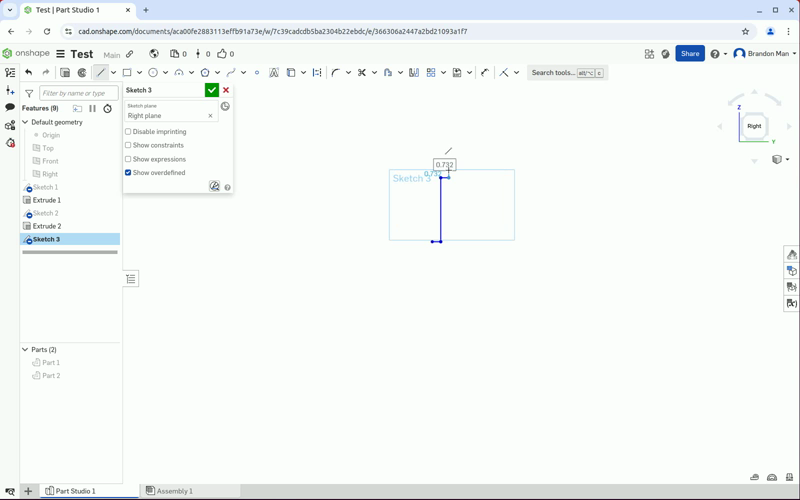
scroll(6)
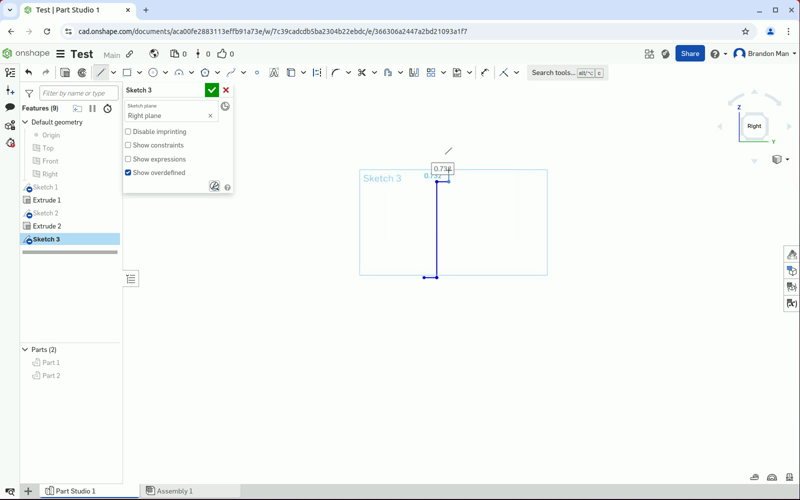
scroll(6)
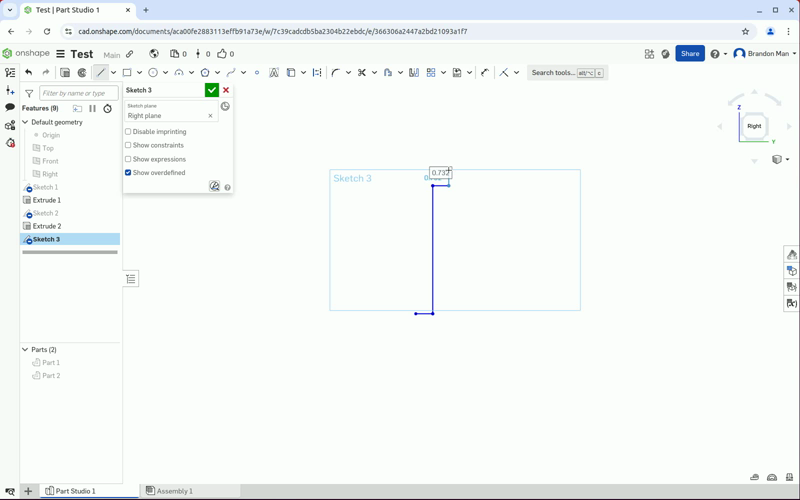
scroll(6)
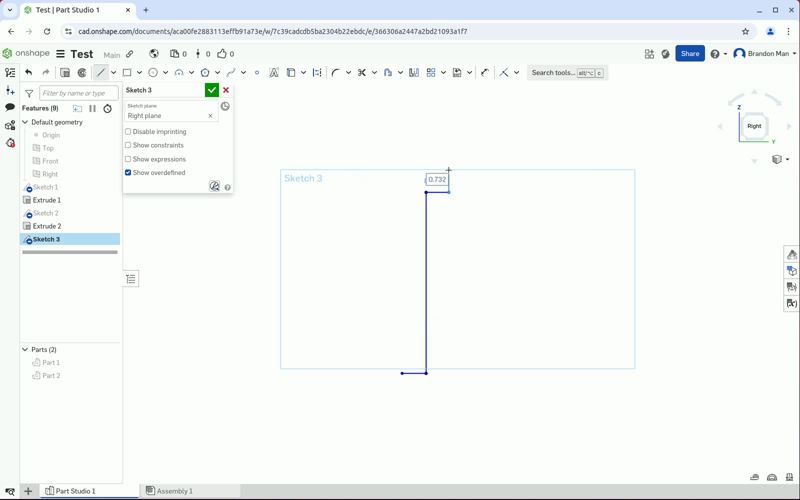
scroll(6)
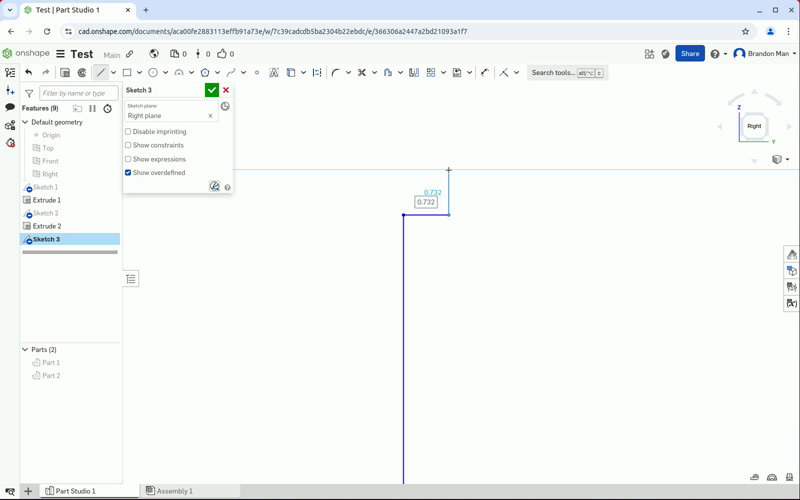
click(448, 169)
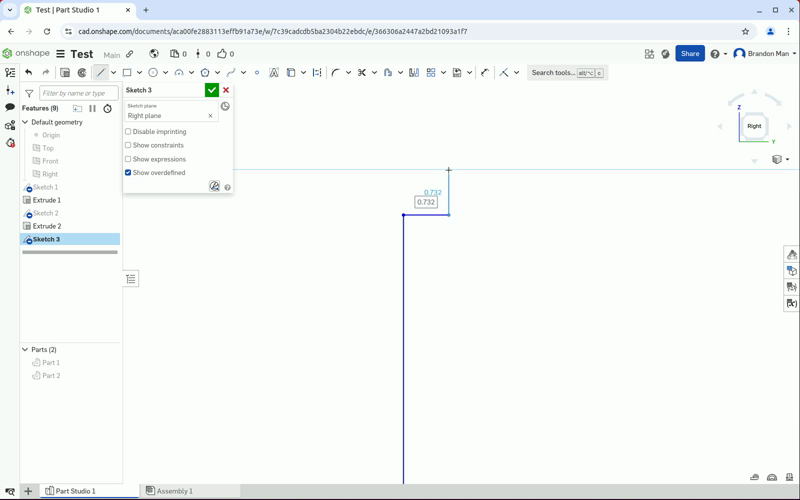
scroll(-6)
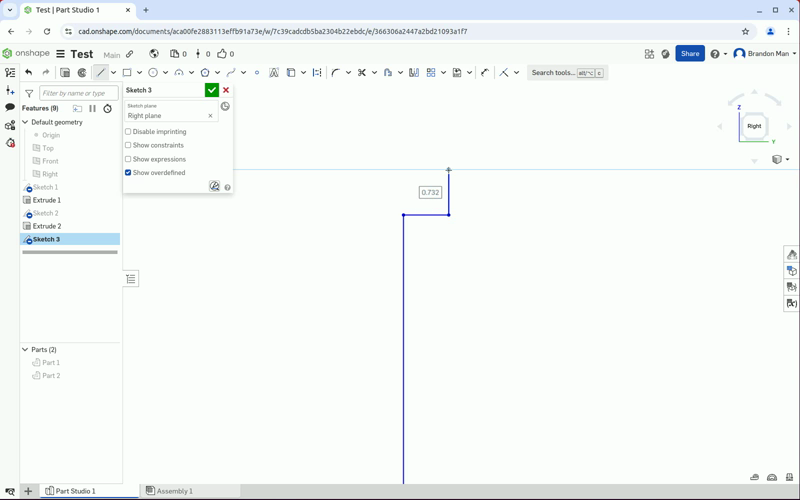
scroll(-6)
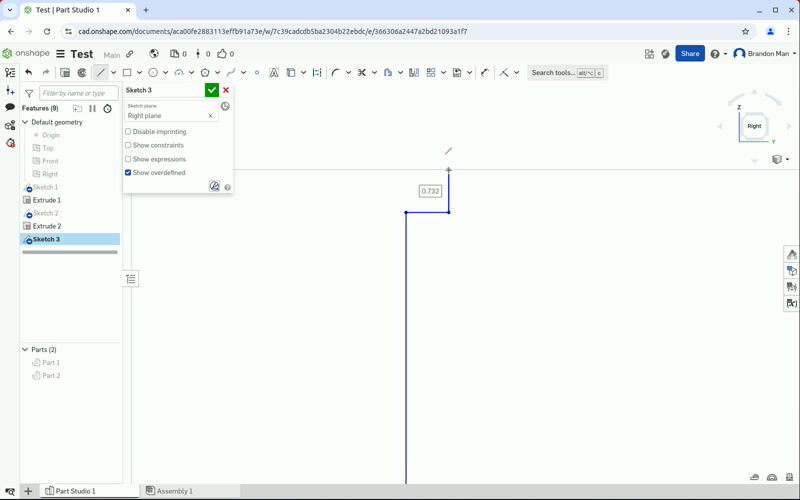
scroll(-6)
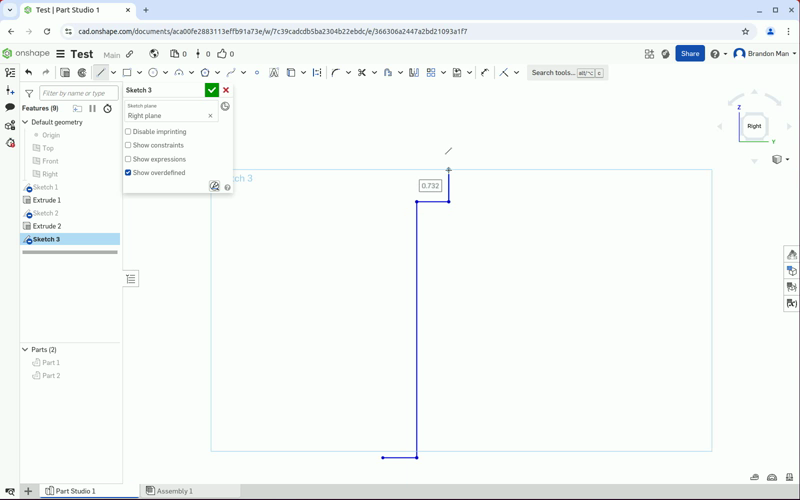
scroll(-6)
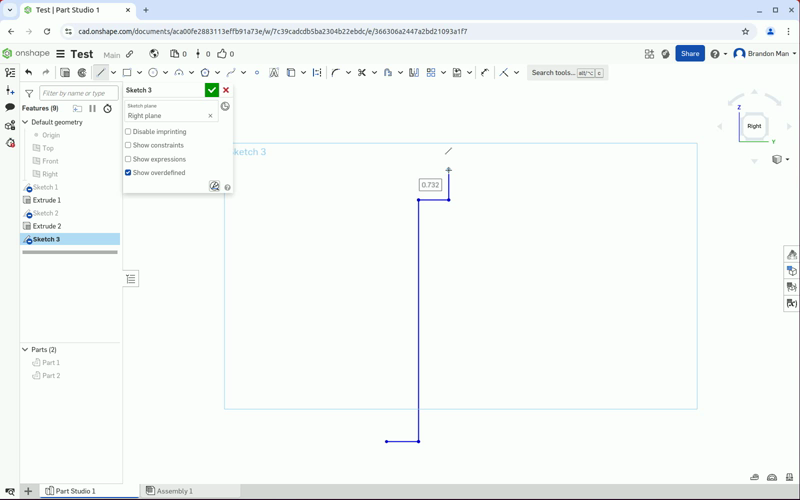
scroll(-6)
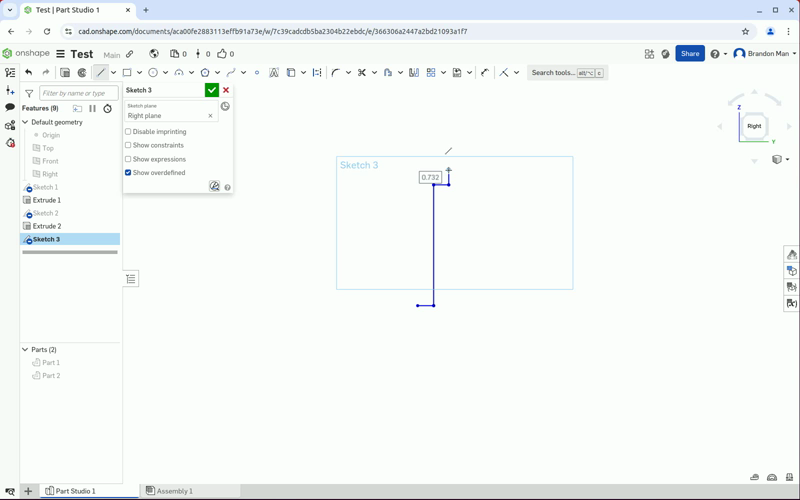
scroll(-6)
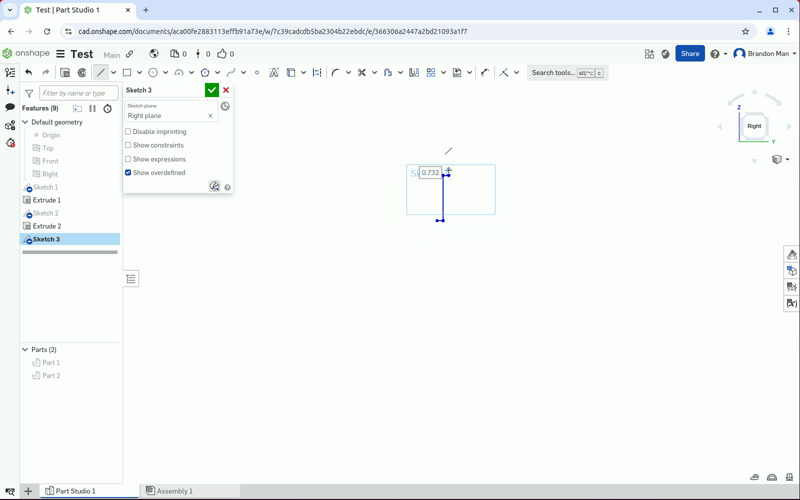
scroll(-6)
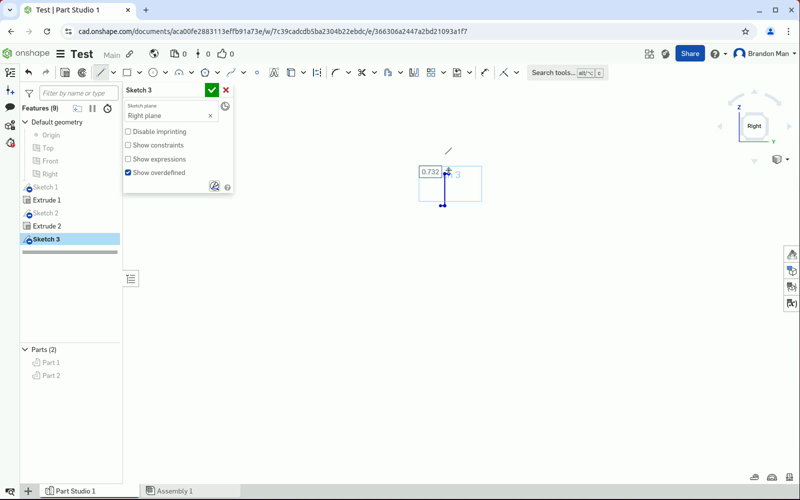
key_up(shift)
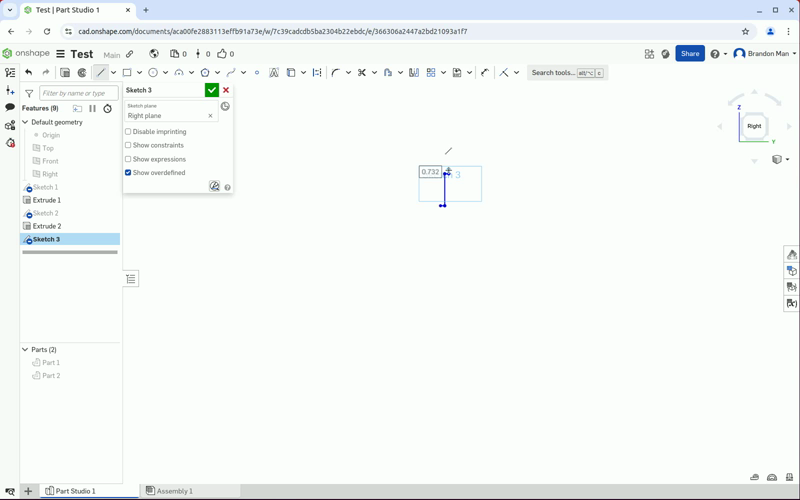
key_down(shift)
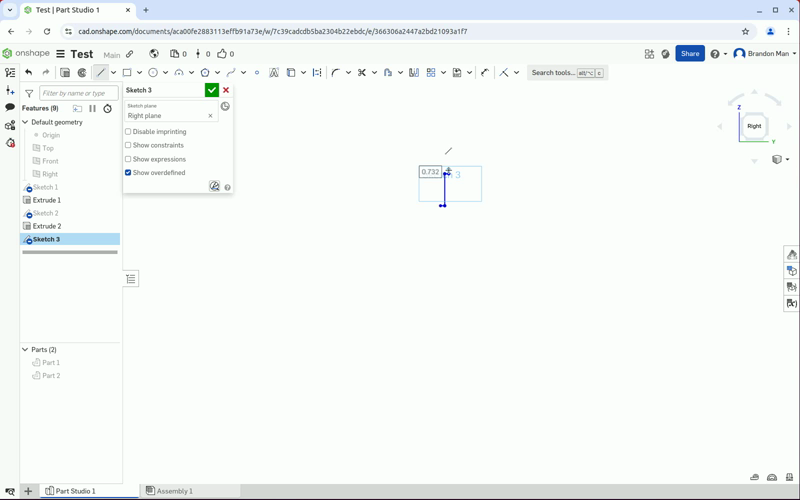
mouse_move(478, 169)
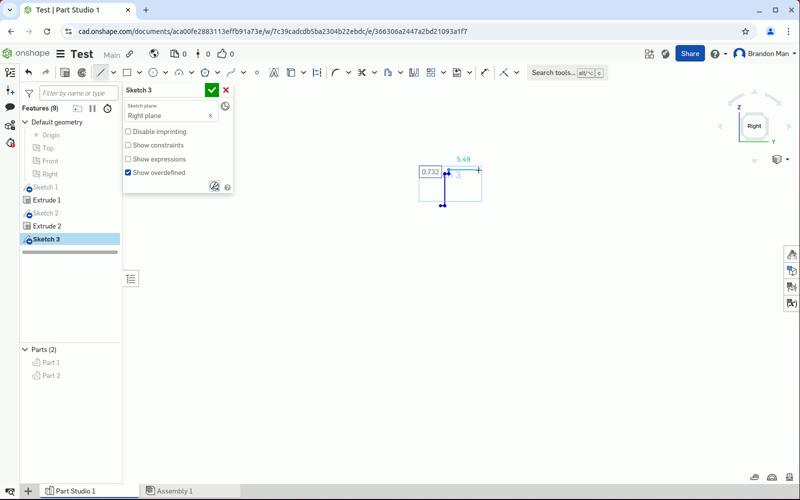
mouse_move(440, 169)
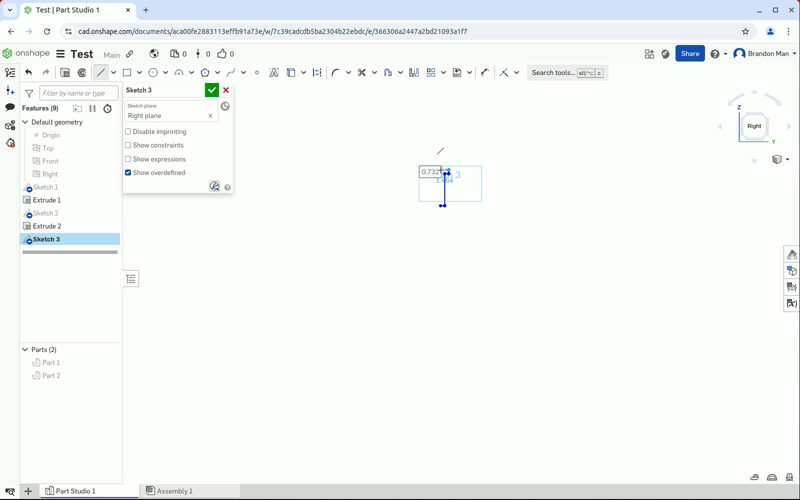
click(440, 169)
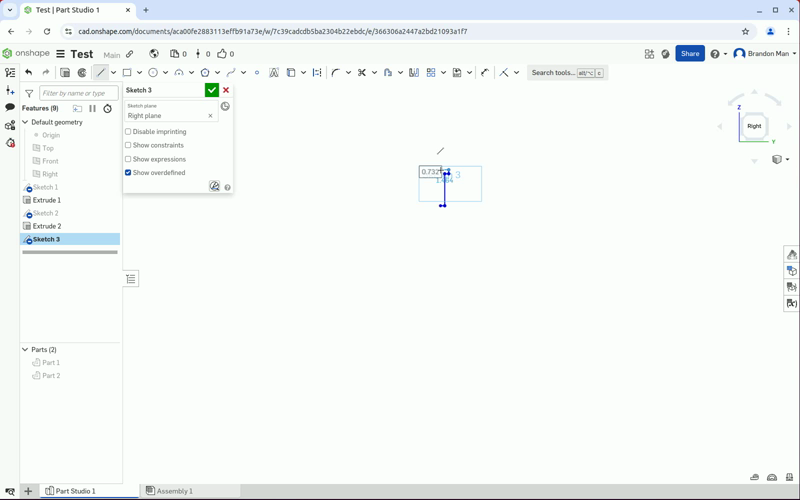
key_up(shift)
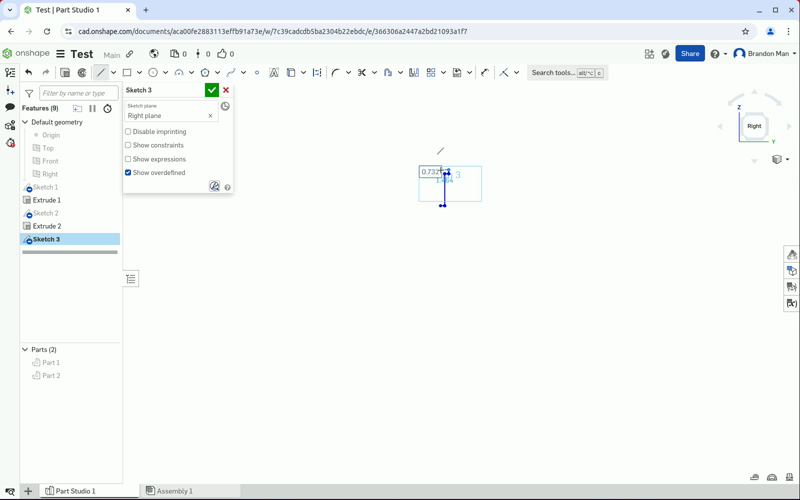
mouse_move(470, 169)
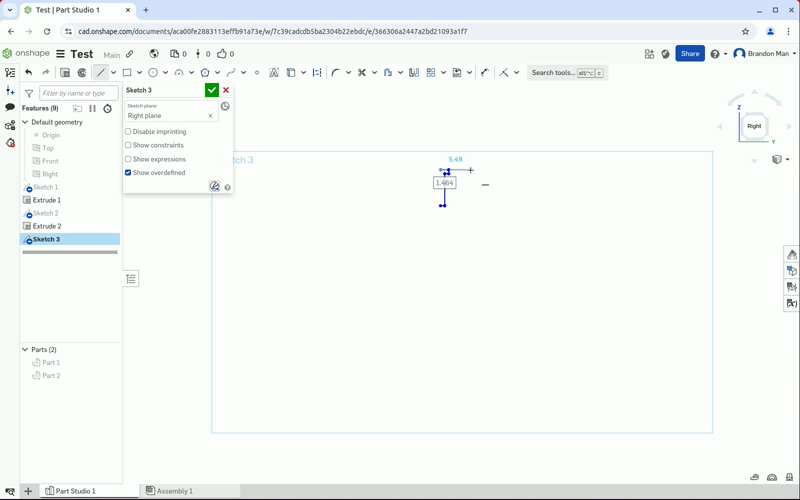
key_down(shift)
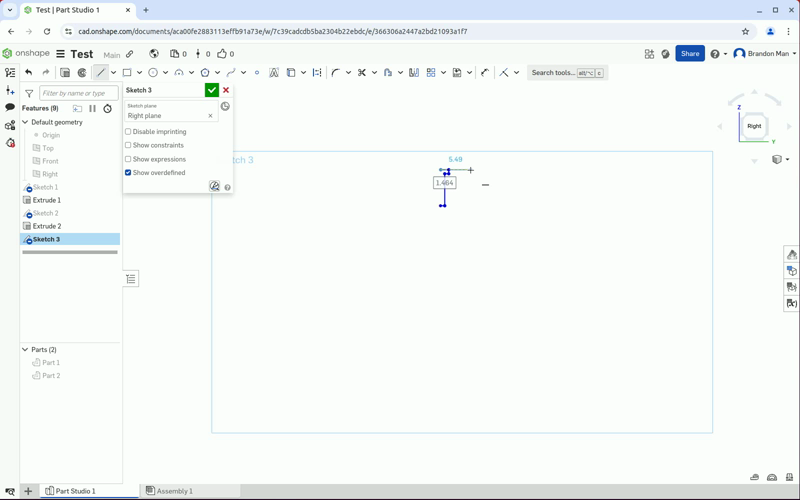
mouse_move(440, 205)
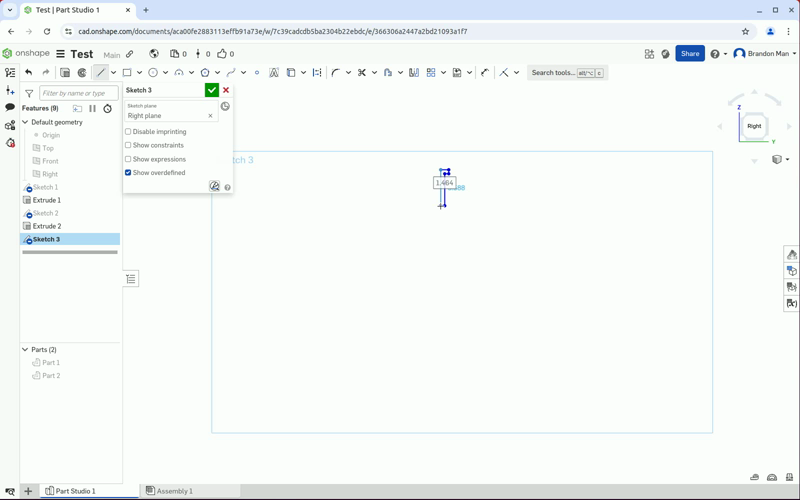
scroll(6)
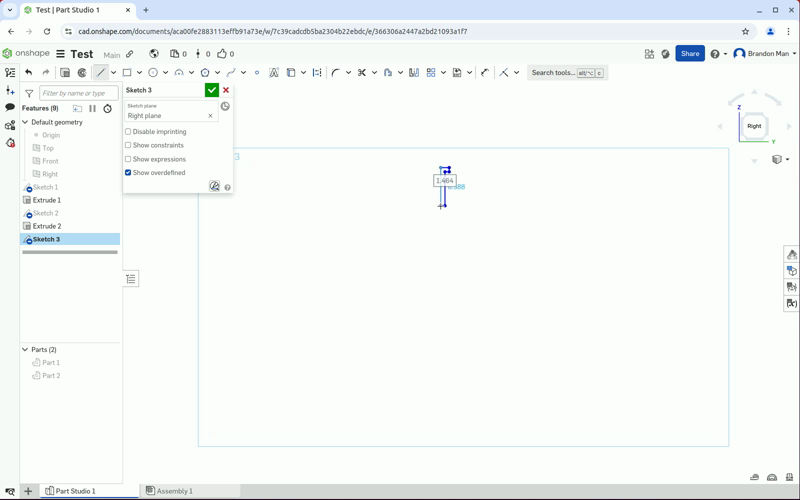
scroll(6)
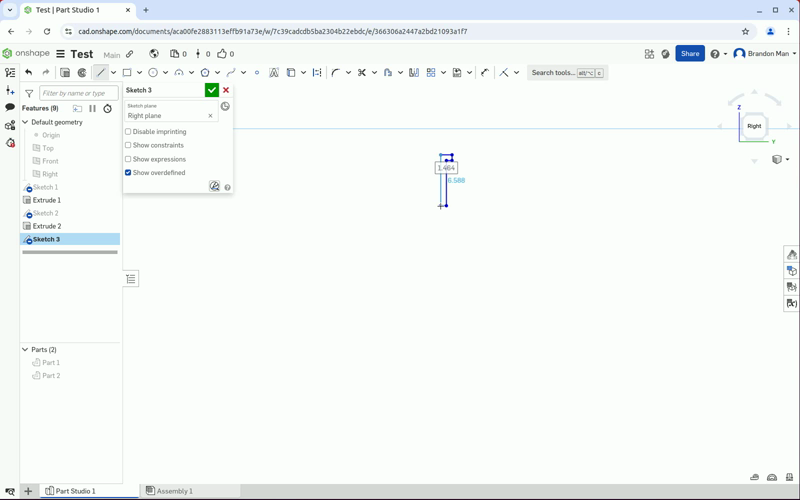
scroll(6)
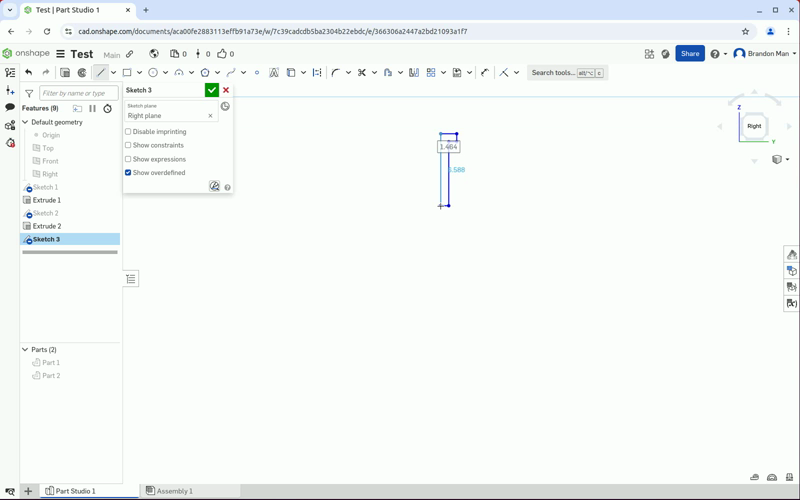
scroll(6)
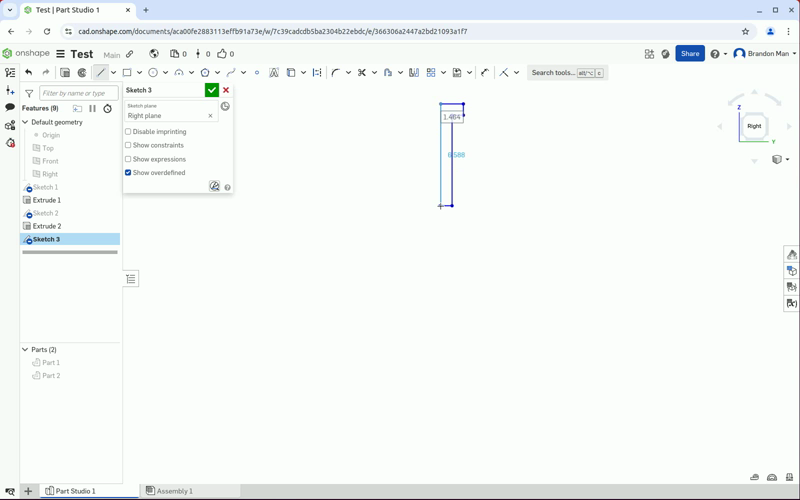
scroll(6)
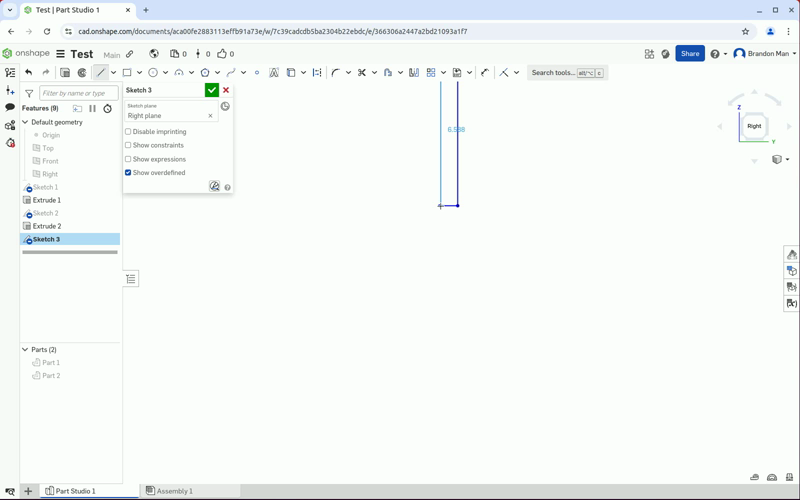
scroll(6)
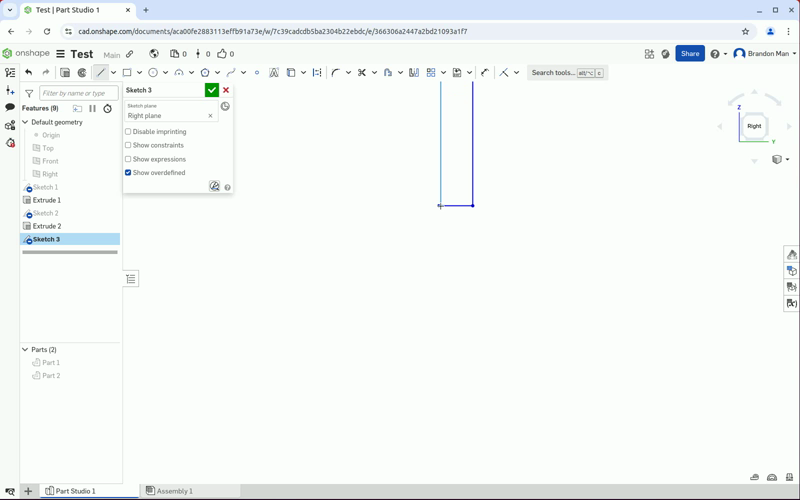
scroll(6)
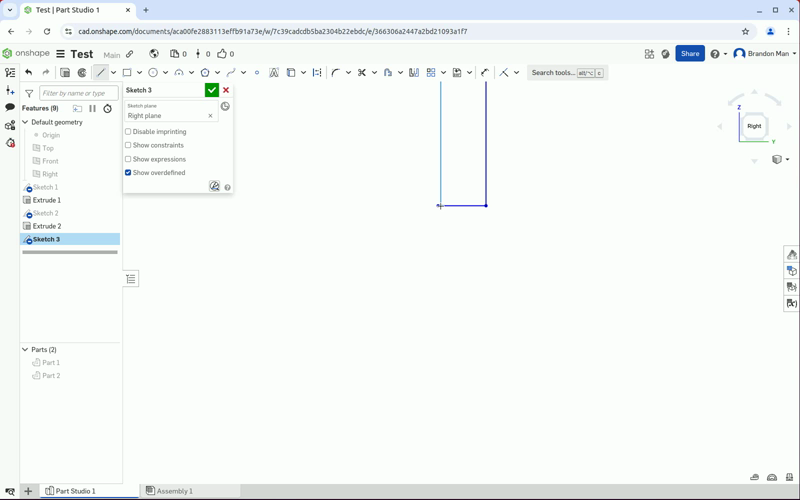
key_up(shift)
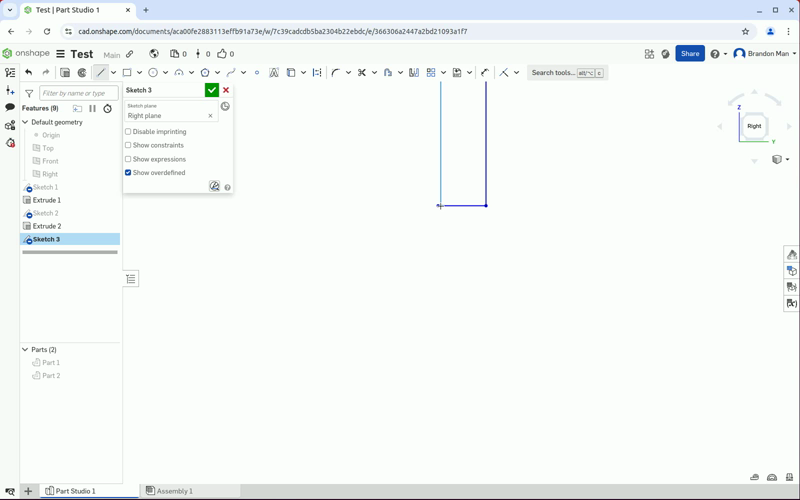
click(440, 205)
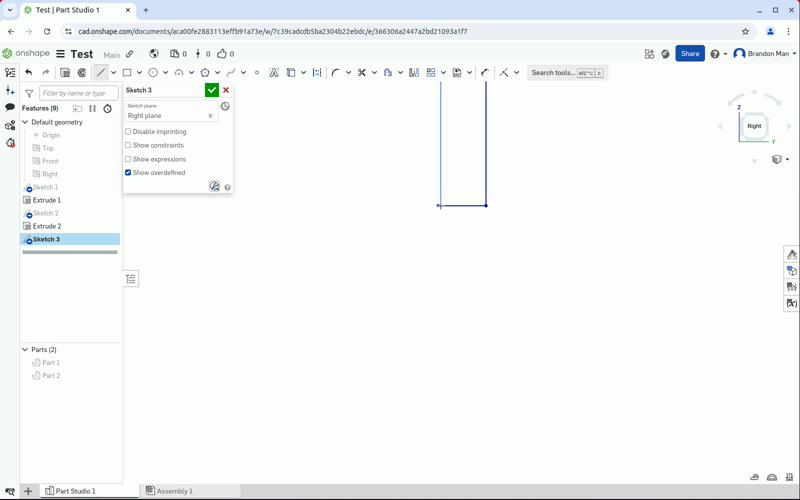
scroll(-6)
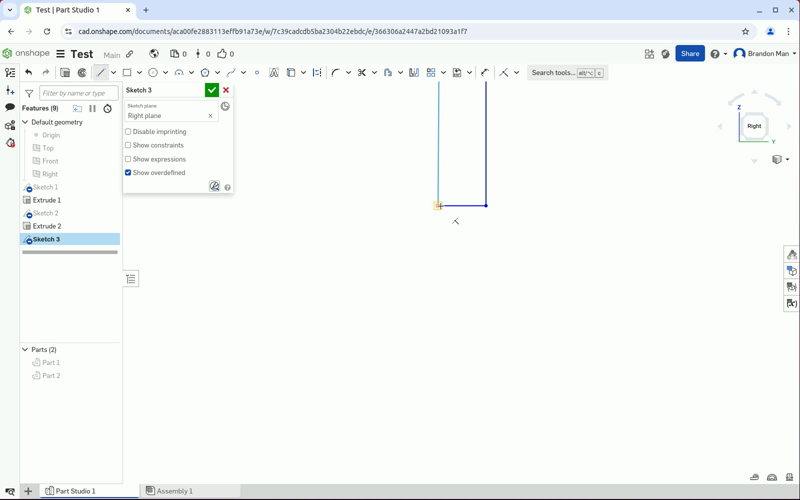
scroll(-6)
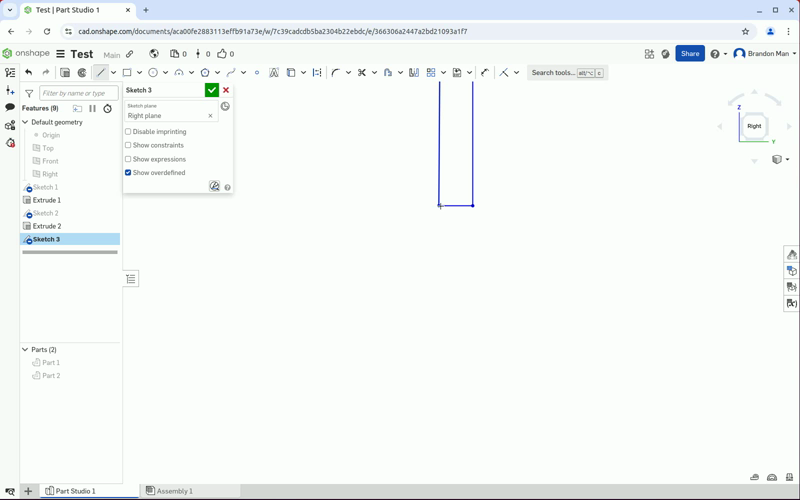
scroll(-6)
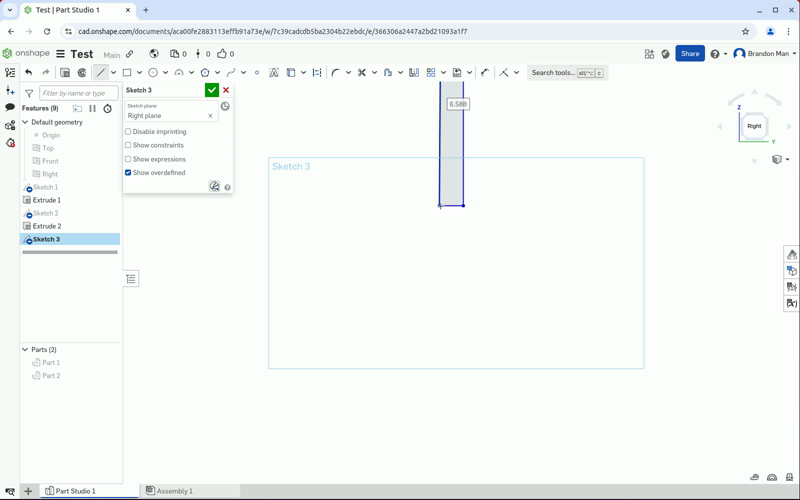
scroll(-6)
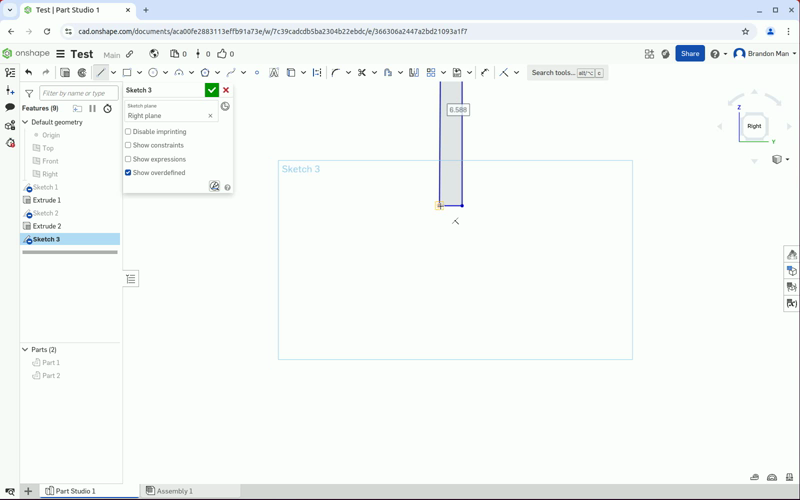
scroll(-6)
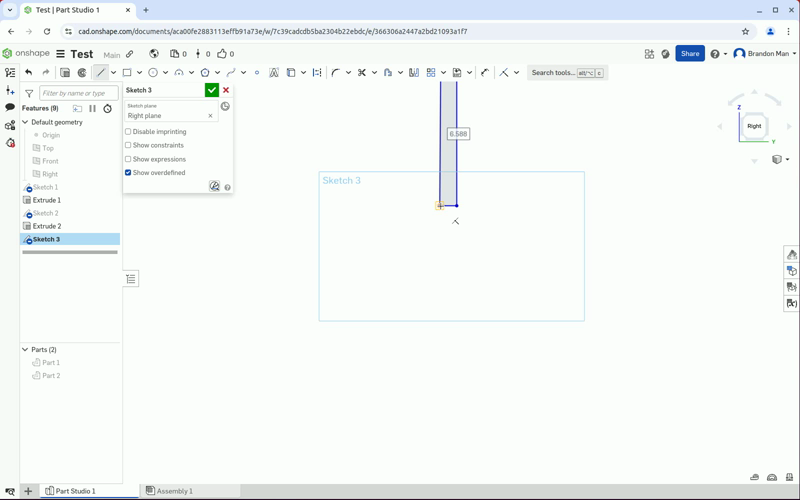
scroll(-6)
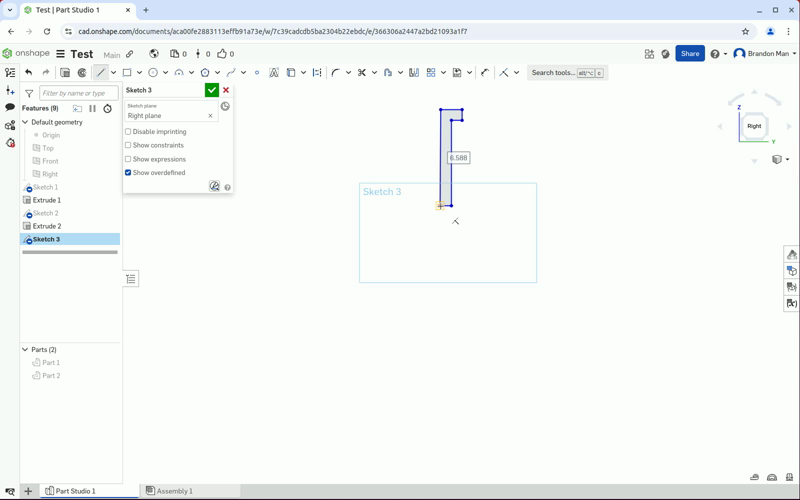
scroll(-6)
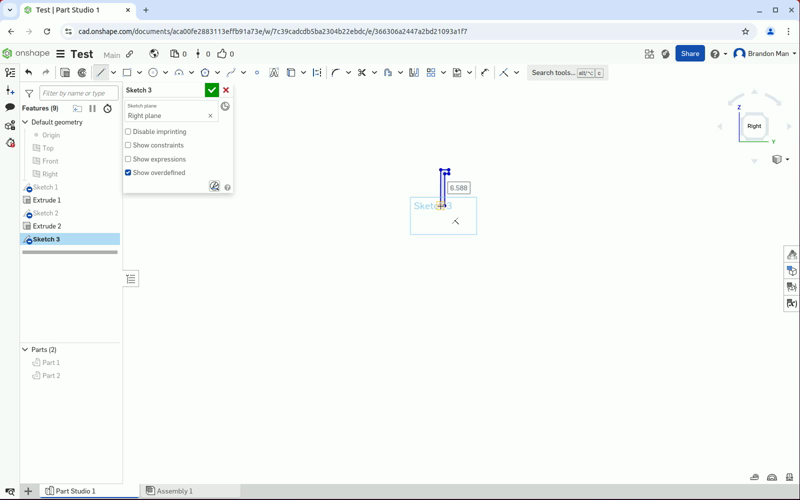
key(esc)
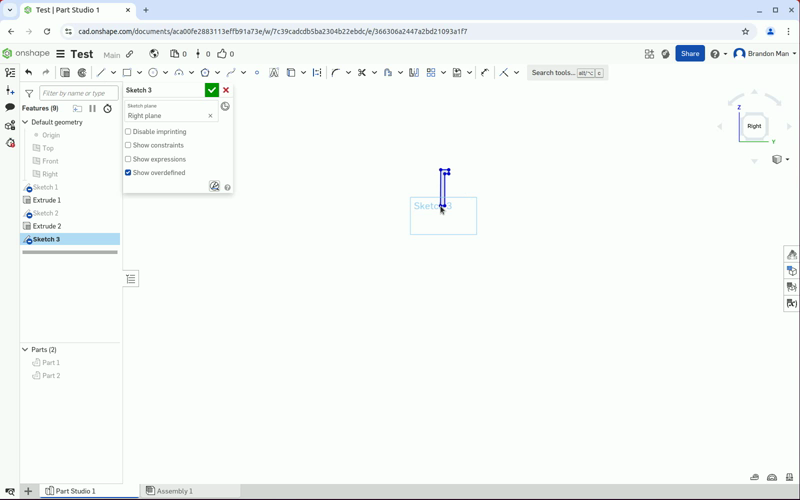
mouse_move(446, 171)
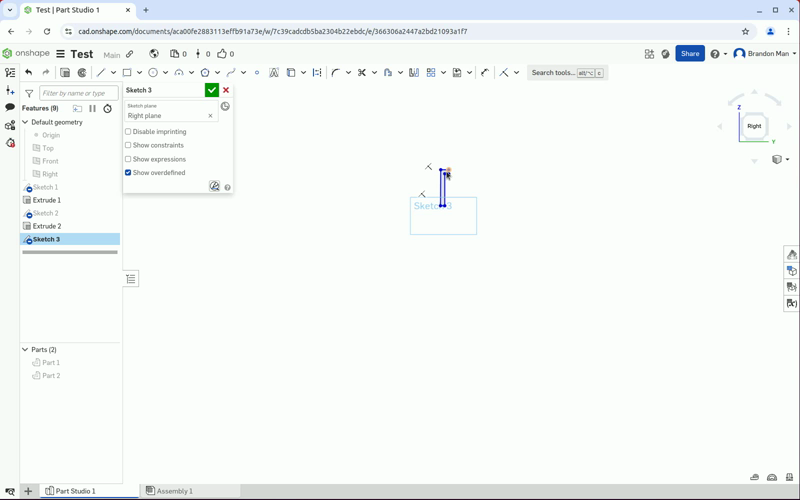
scroll(6)
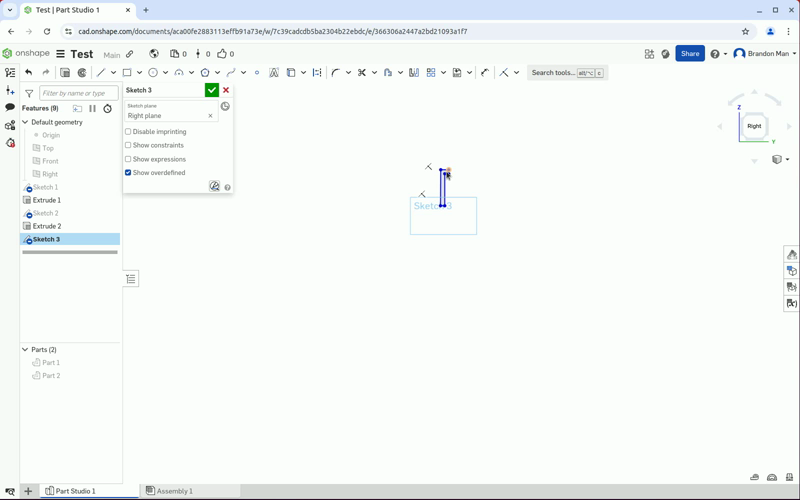
scroll(6)
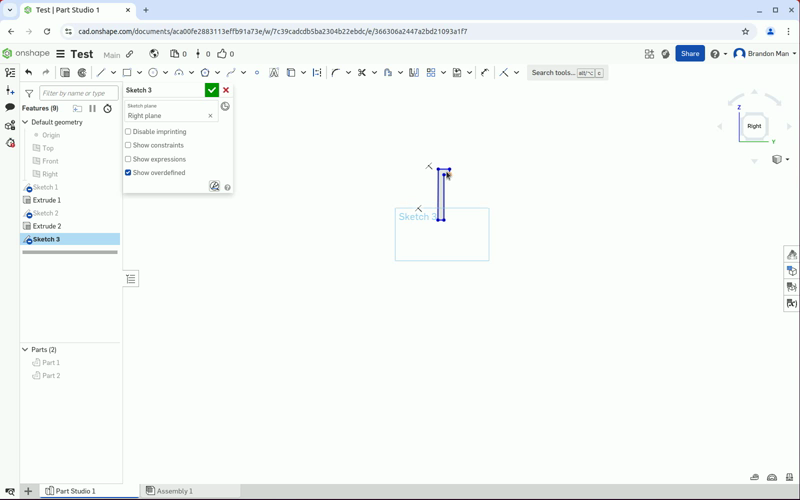
scroll(6)
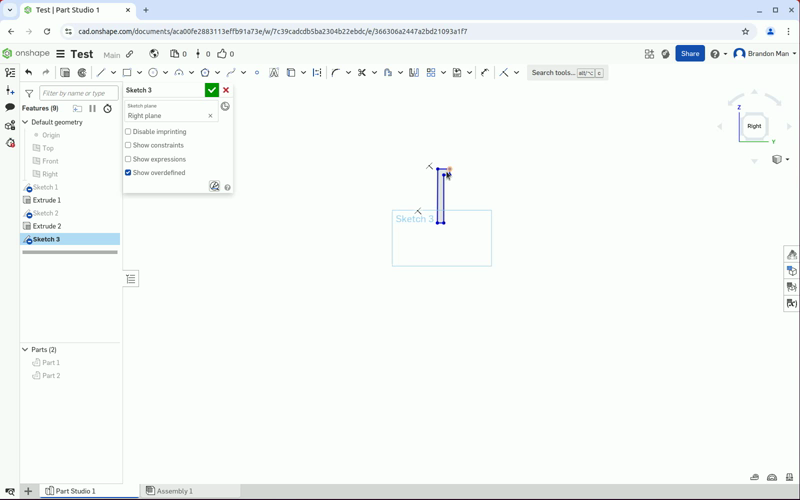
scroll(6)
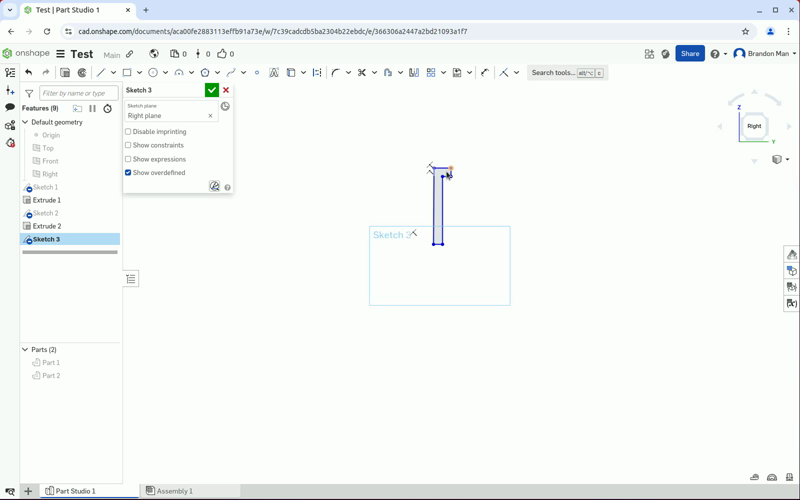
scroll(6)
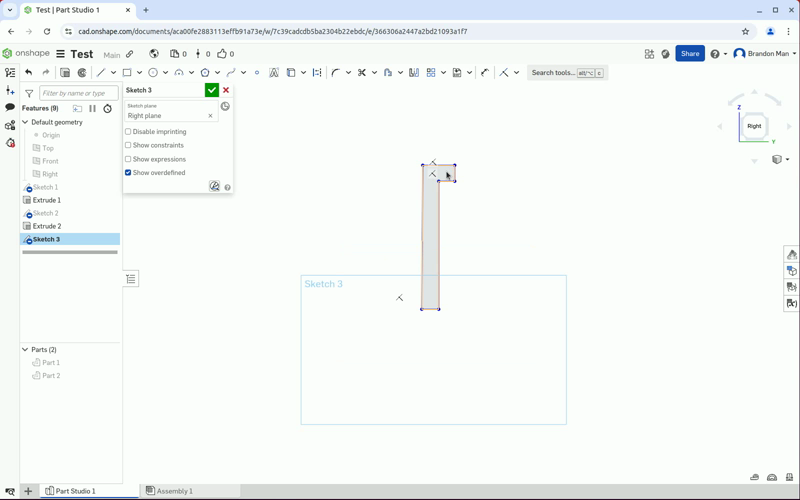
scroll(6)
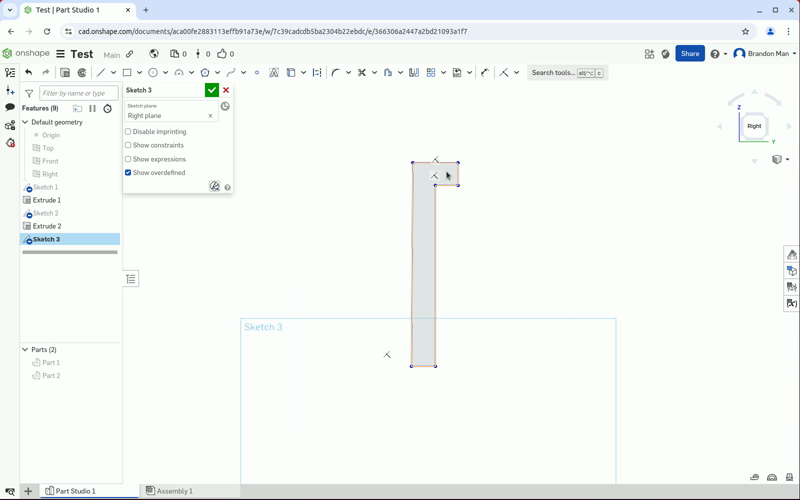
scroll(6)
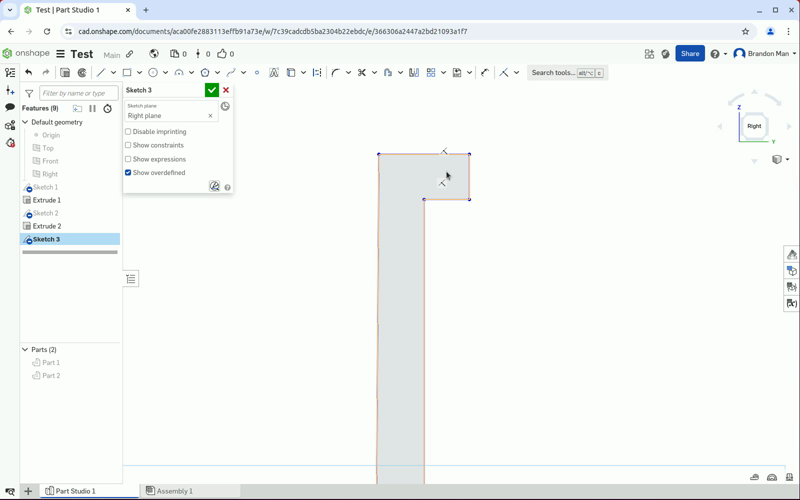
click(446, 171)
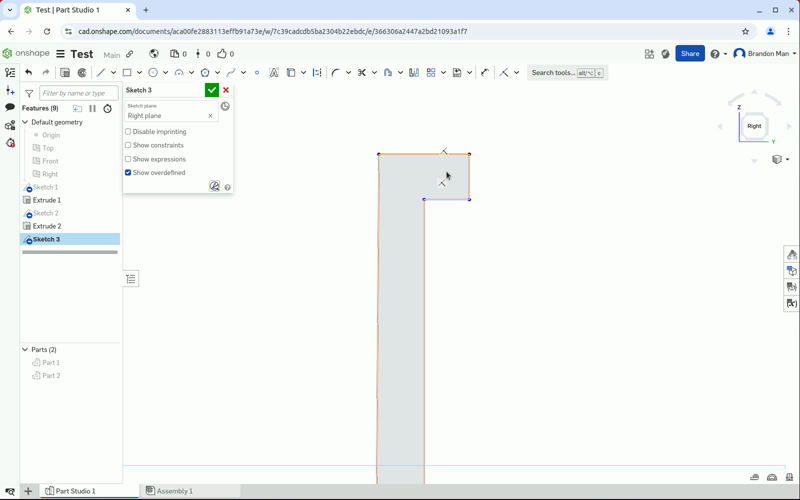
scroll(-6)
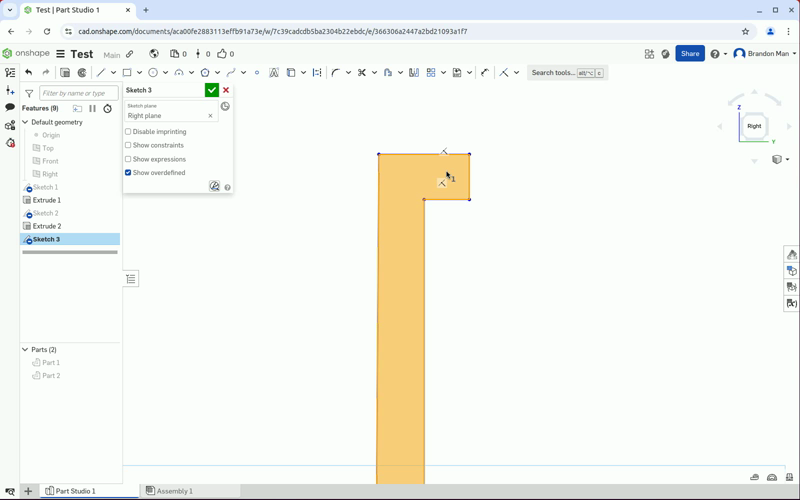
scroll(-6)
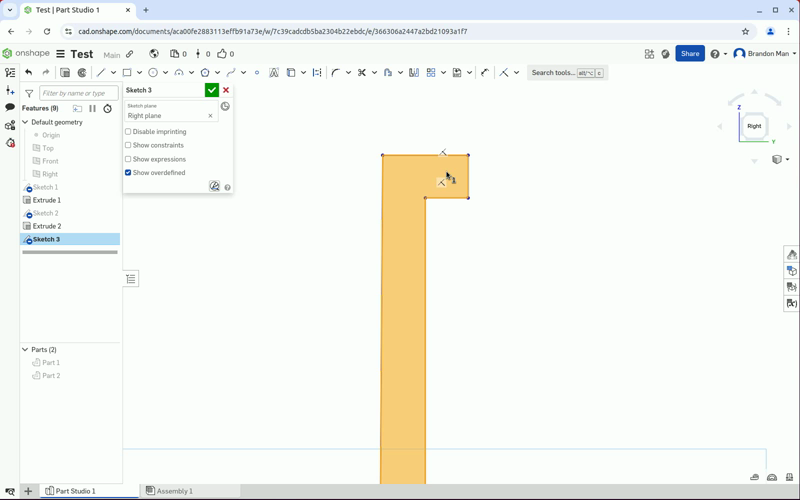
scroll(-6)
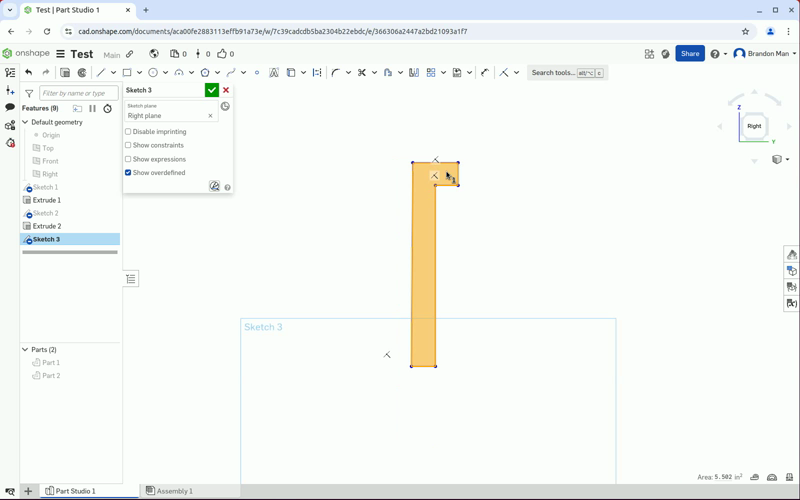
scroll(-6)
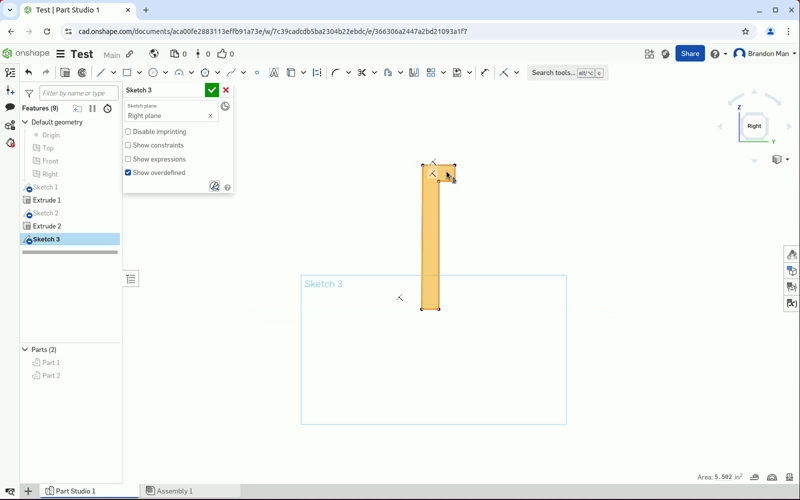
scroll(-6)
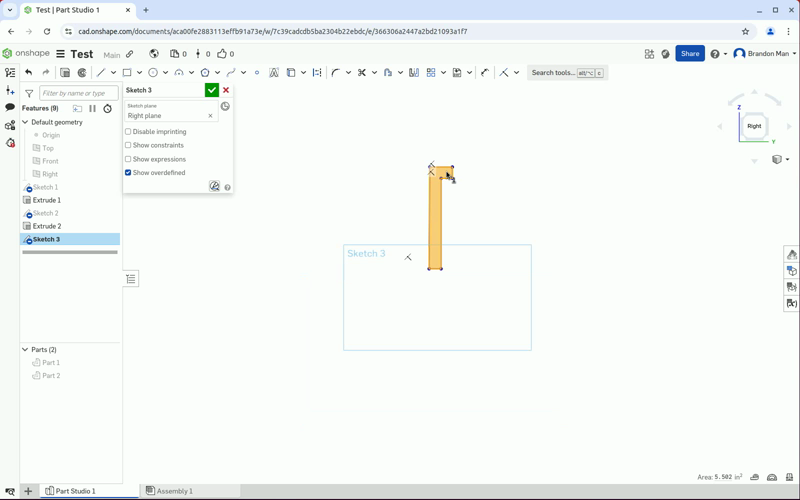
scroll(-6)
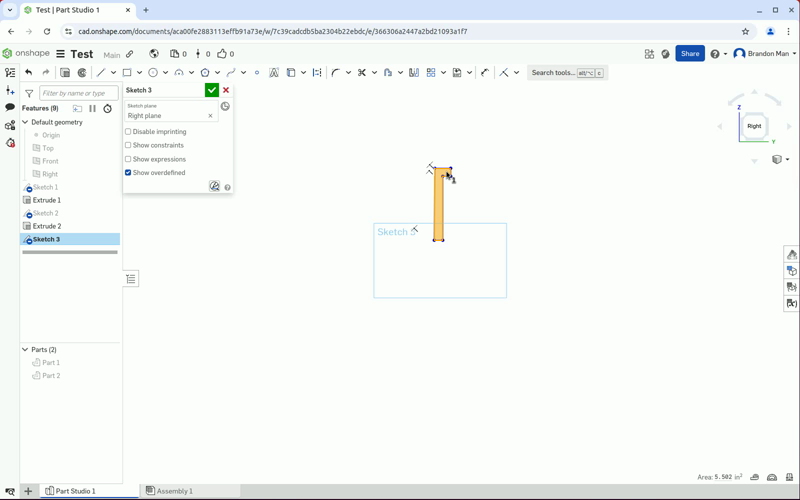
scroll(-6)
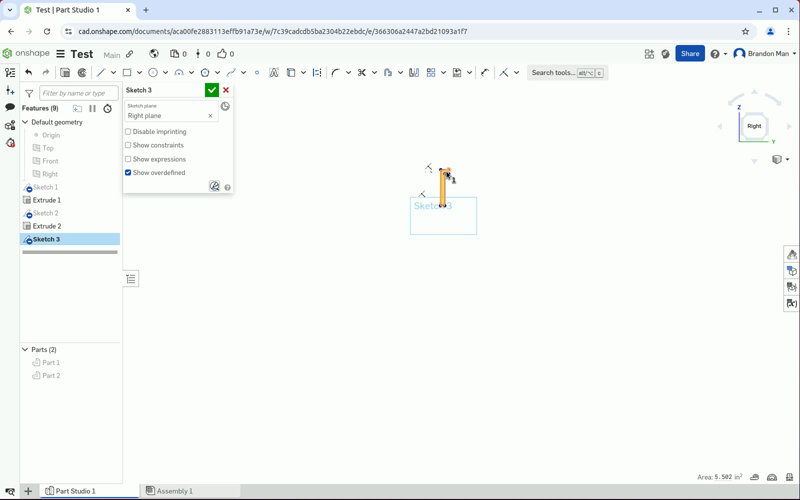
mouse_move(73, 352)
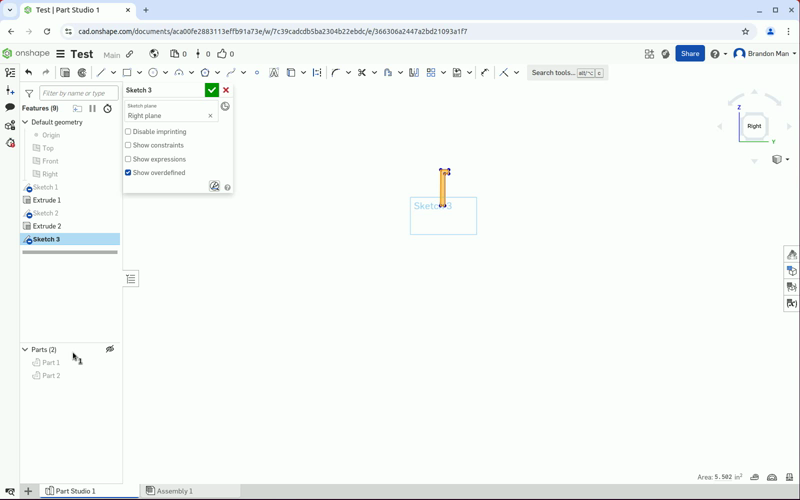
key(shift+y)
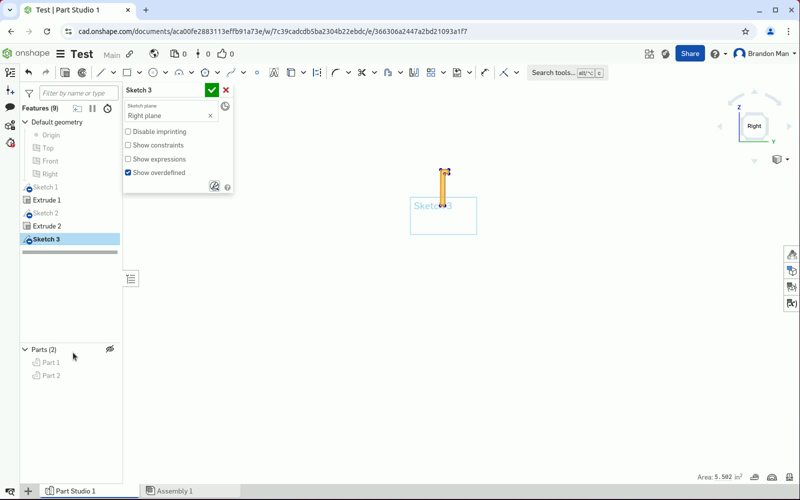
key(shift+e)
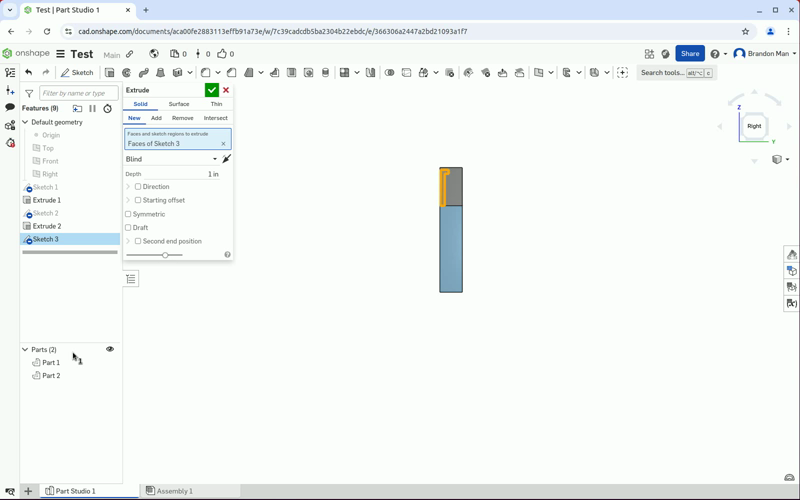
mouse_move(143, 106)
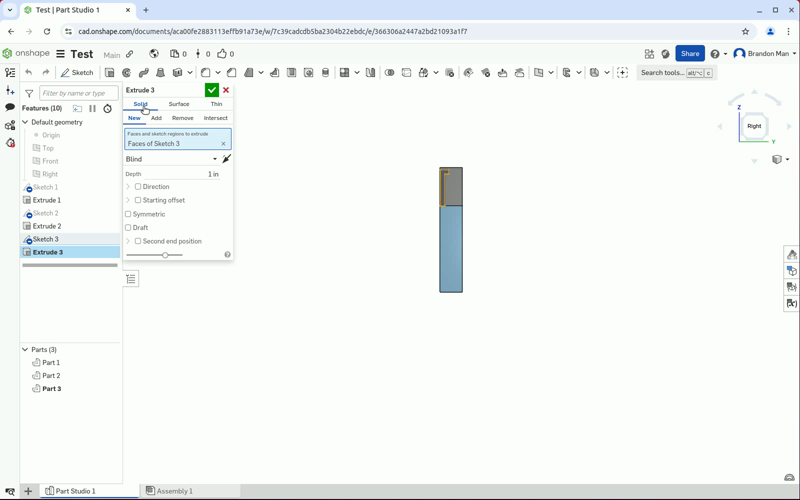
click(143, 106)
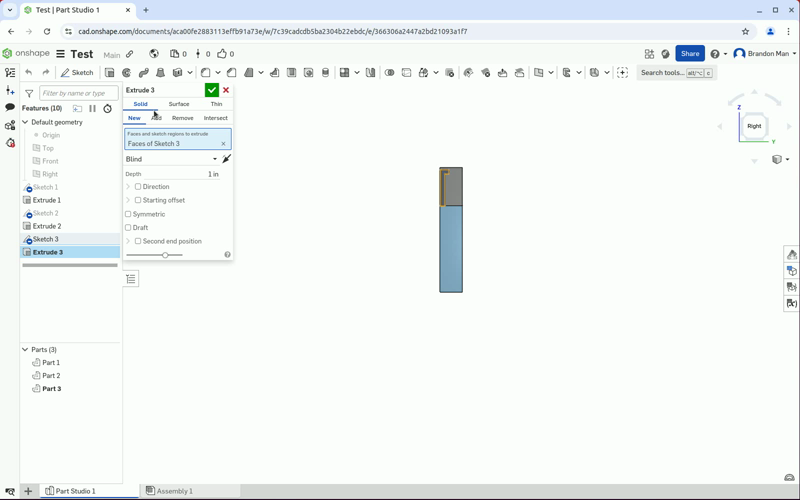
mouse_move(186, 120)
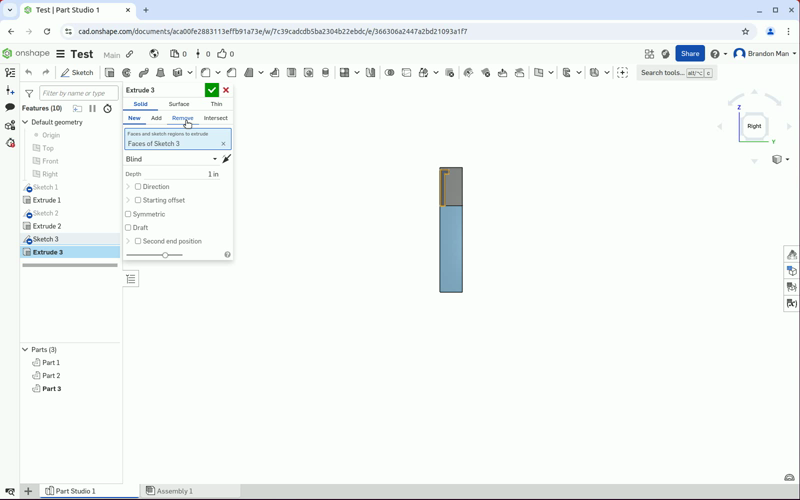
click(186, 120)
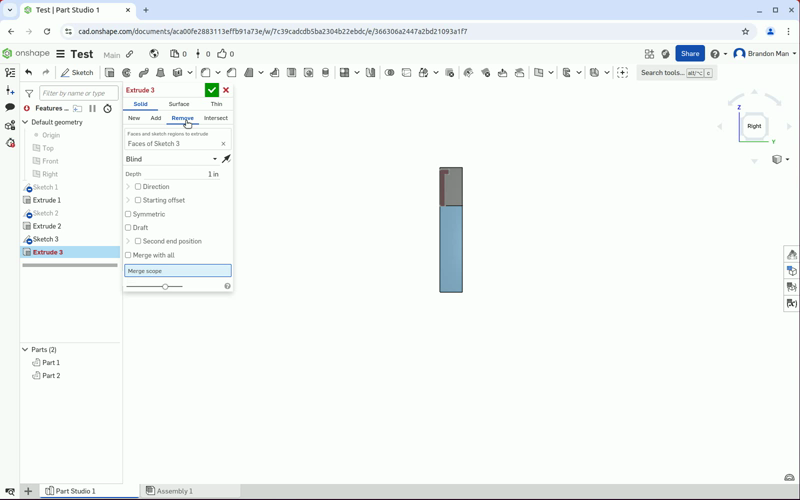
key(tab, 4)
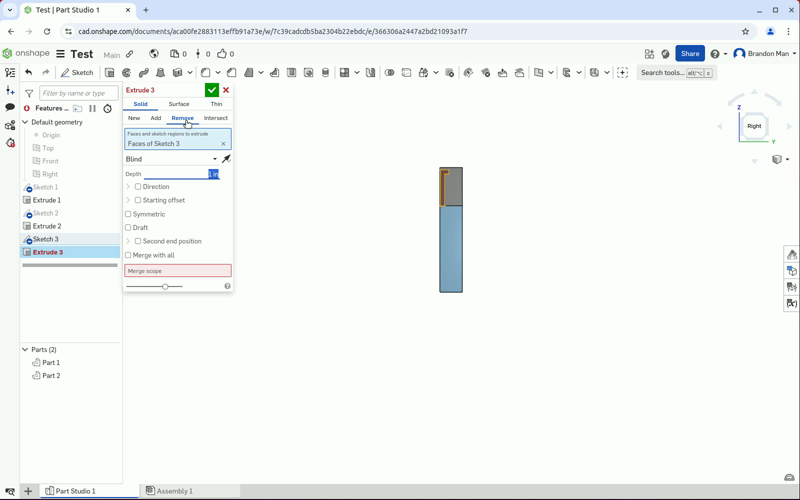
text(0.963)
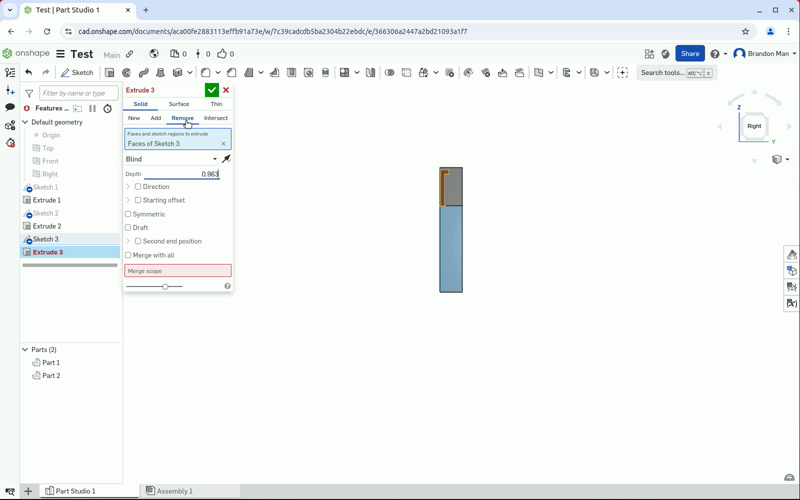
key(tab, 6)
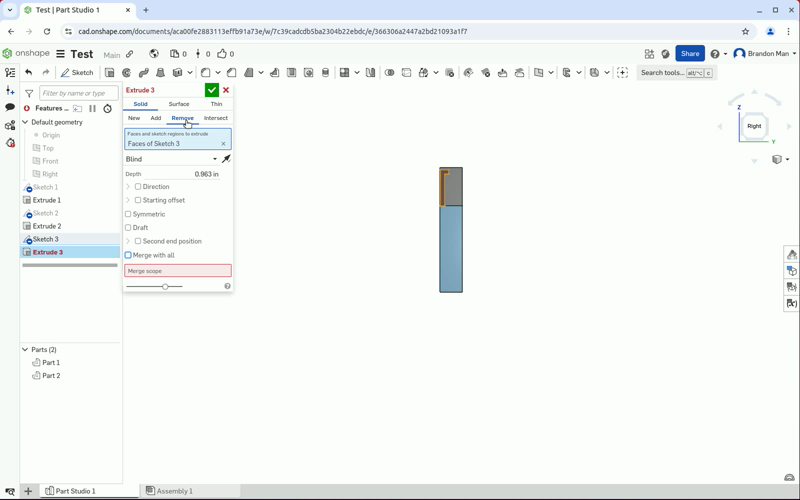
key(space)
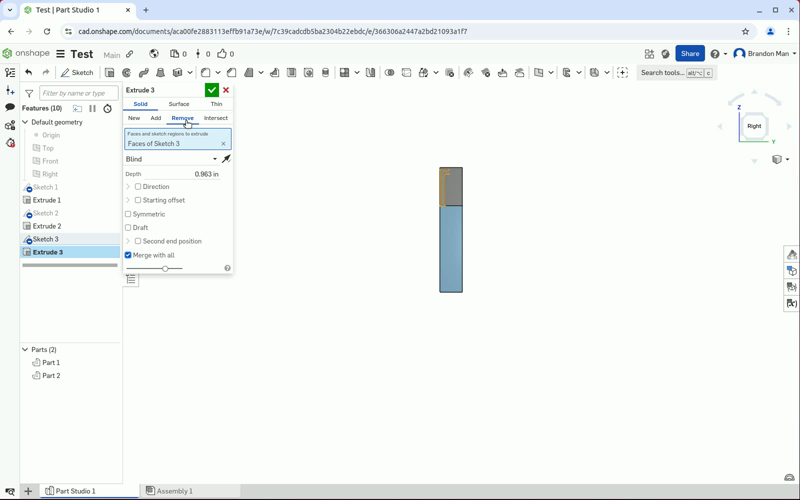
key(enter)
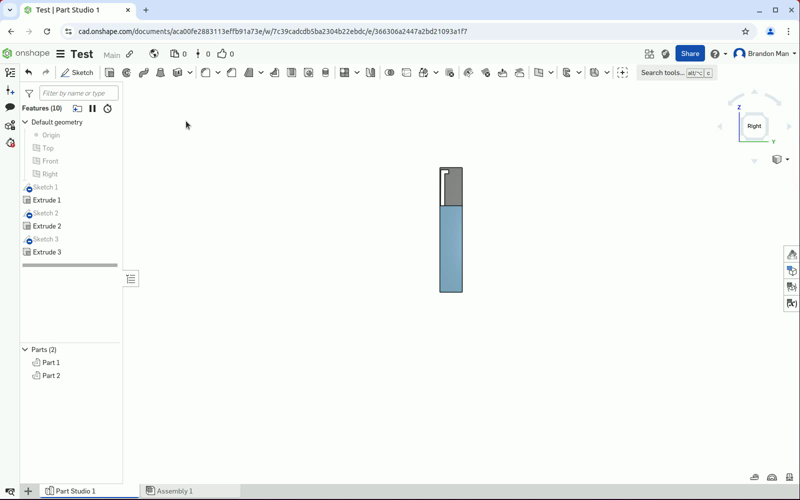
key(shift+h)
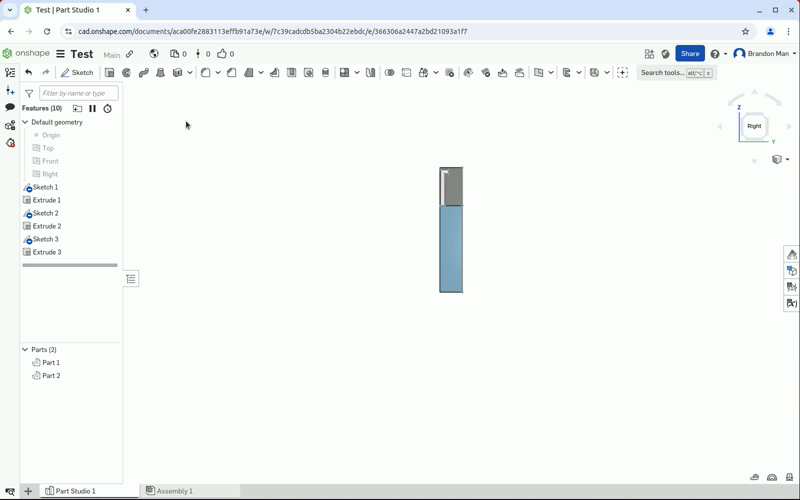
key(shift+h)
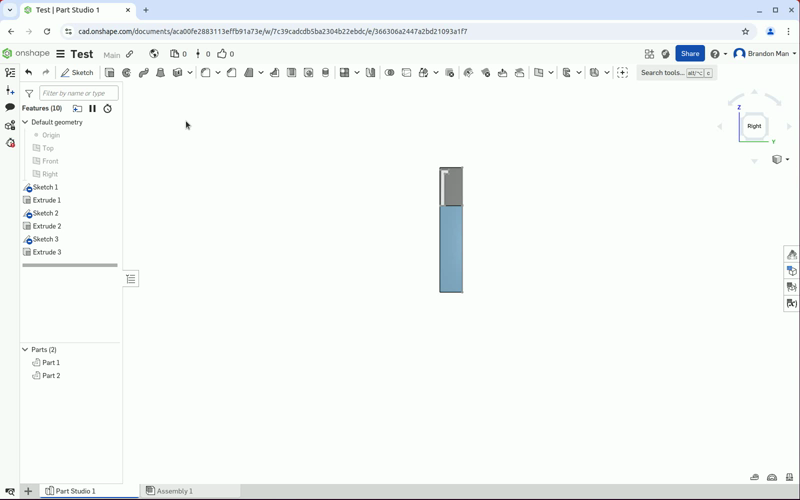
key(shift+7)
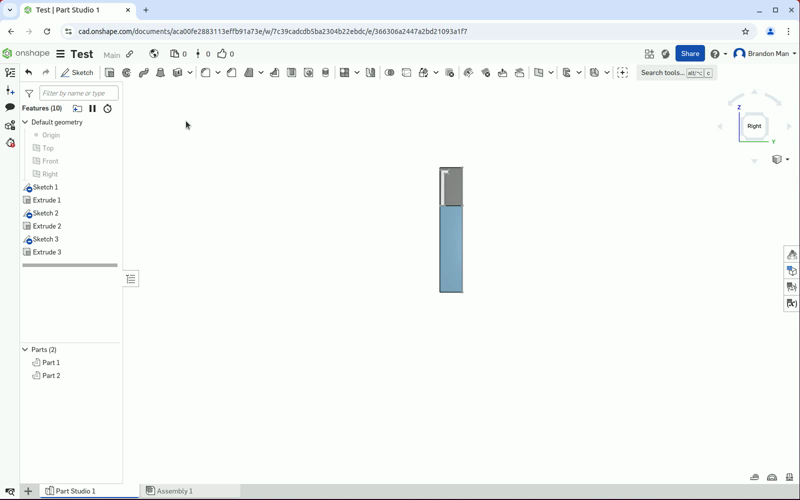
key(right, 2)
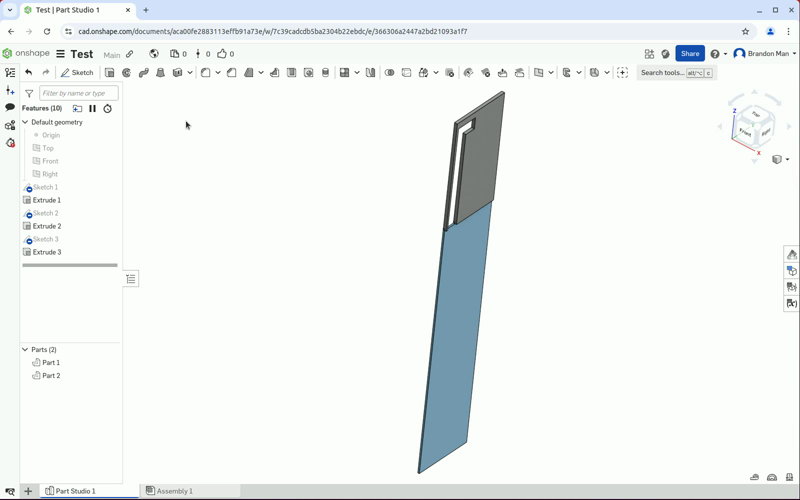
key(down, 2)
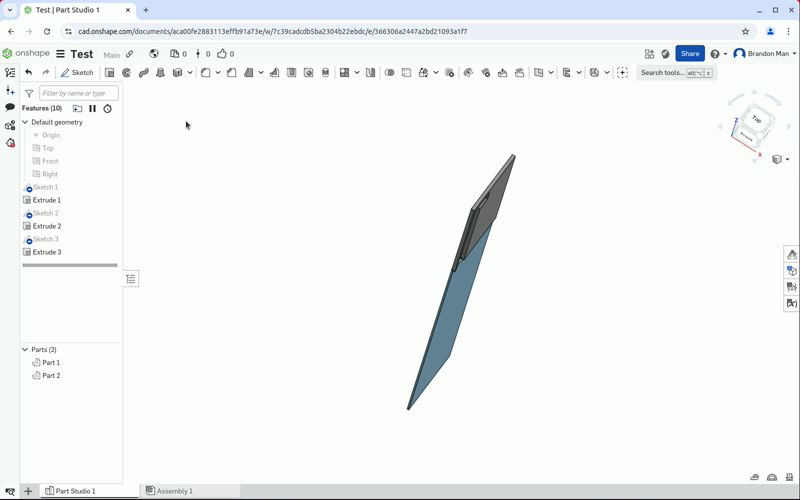
key(up, 2)
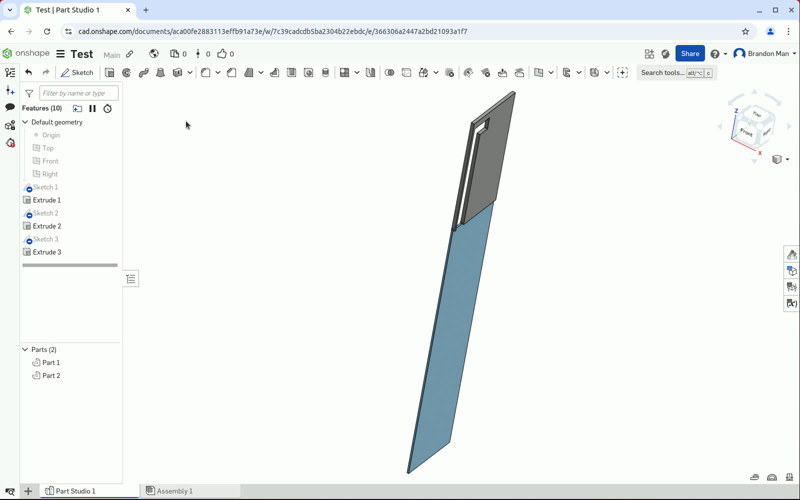
key(left, 2)
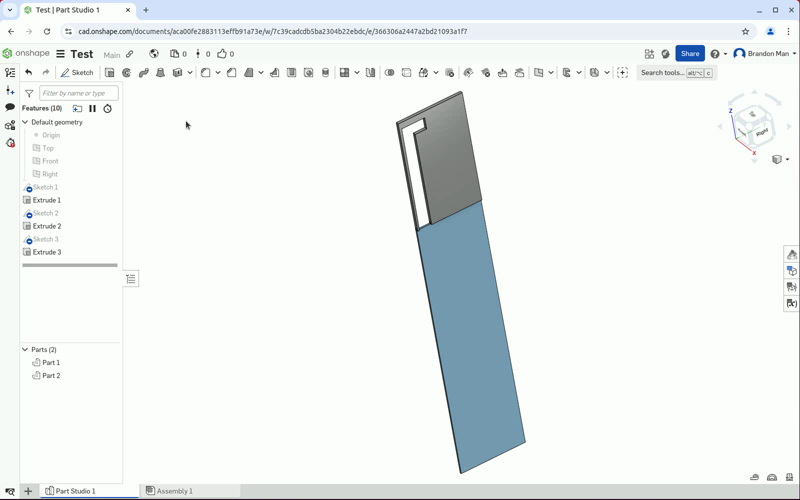
mouse_move(73, 189)
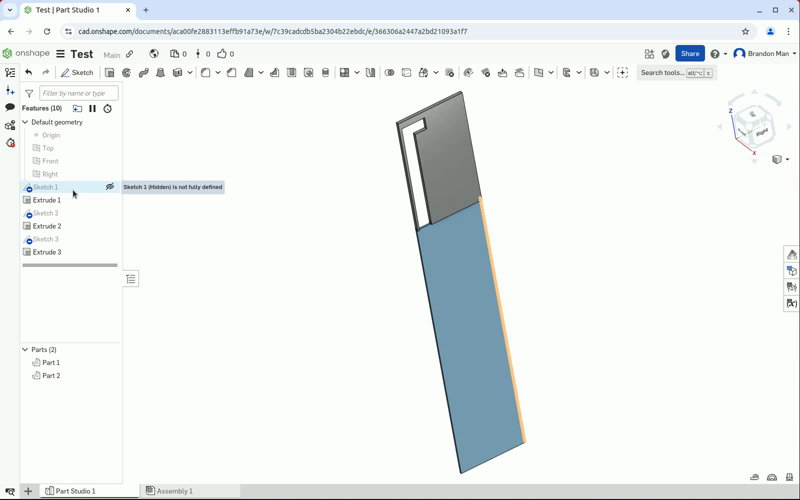
click(73, 189)